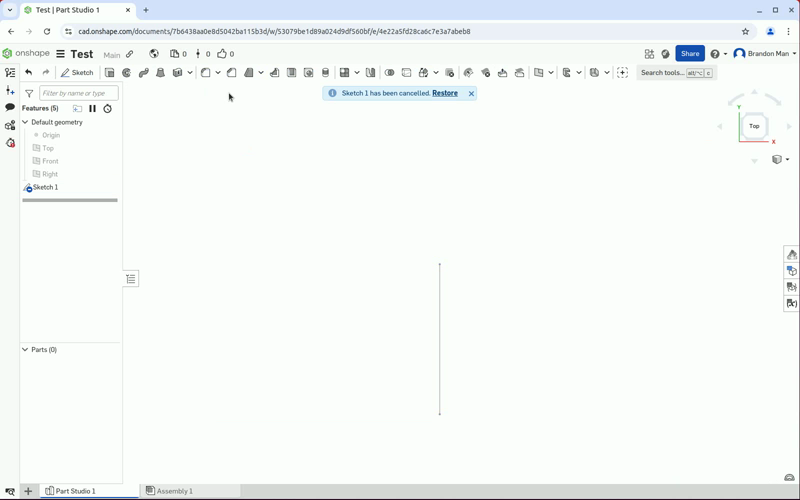
key(shift+h)
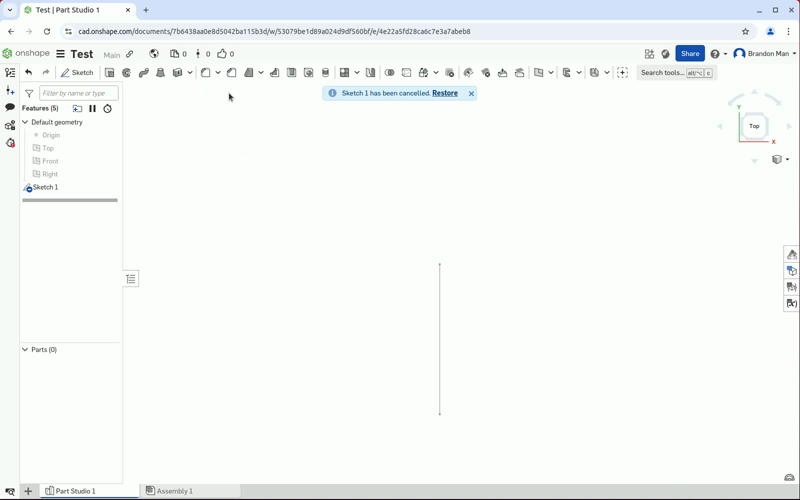
key(shift+s)
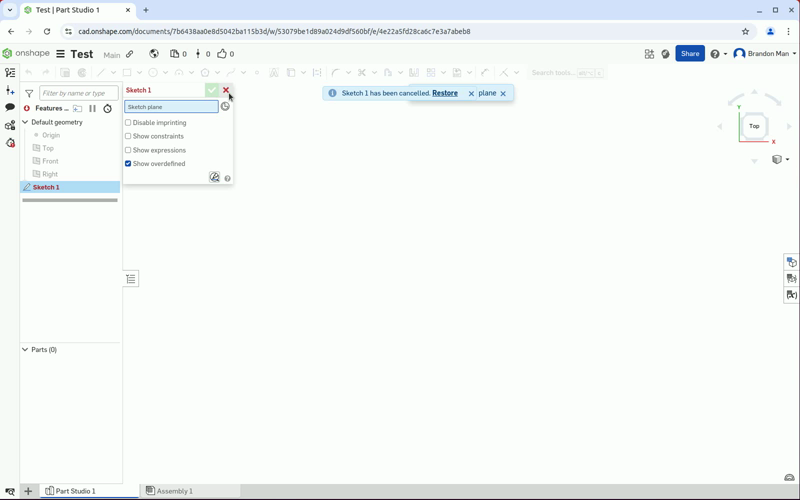
mouse_move(73, 150)
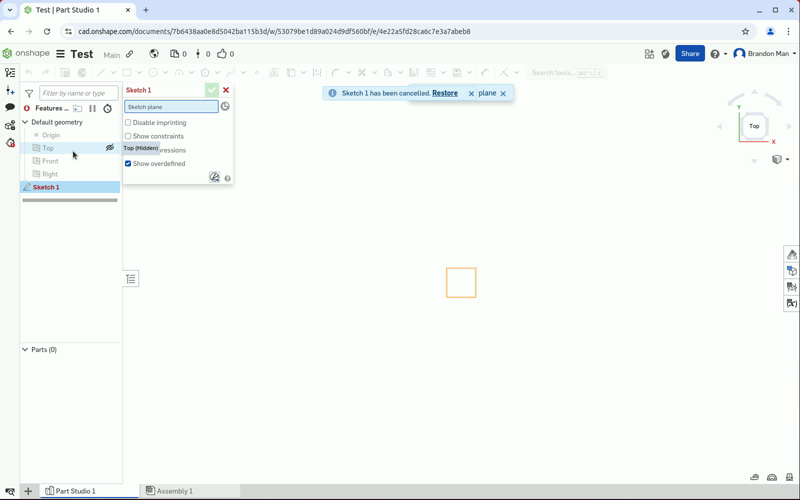
click(73, 150)
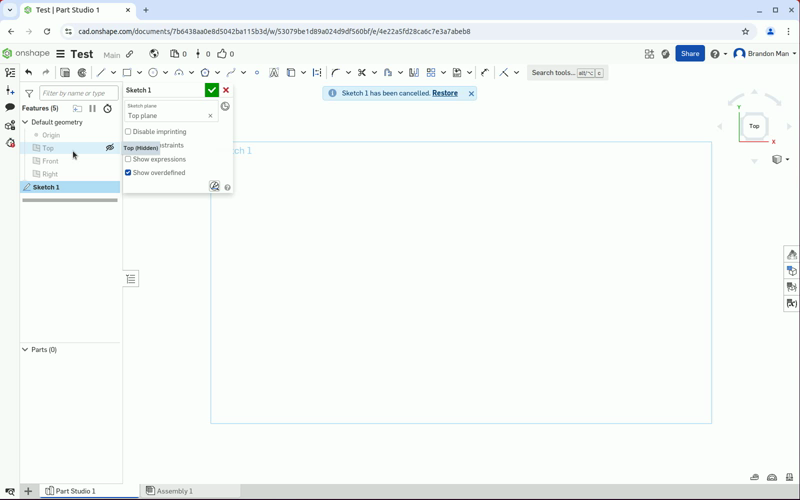
mouse_move(73, 352)
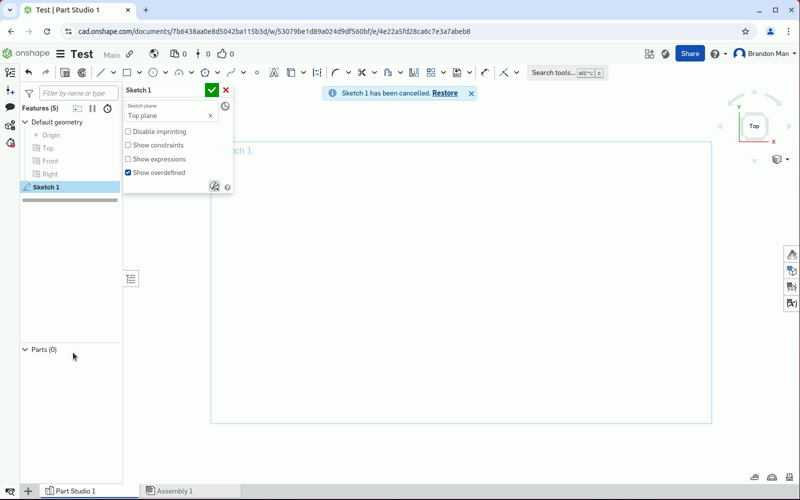
key(y)
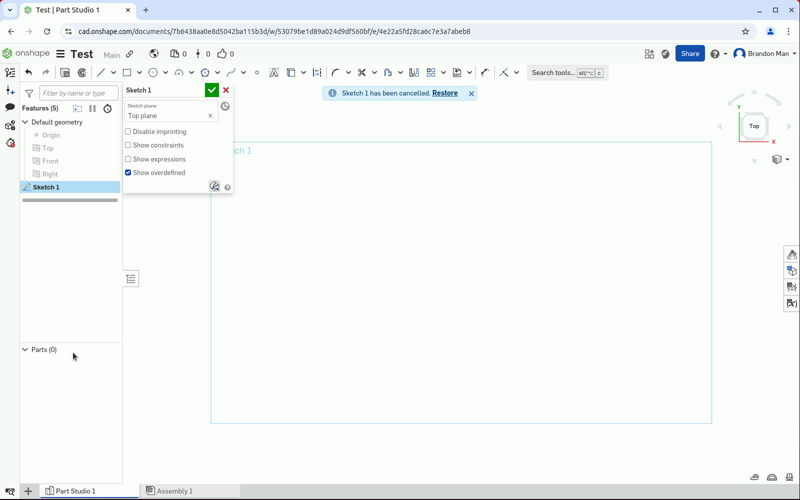
key(l)
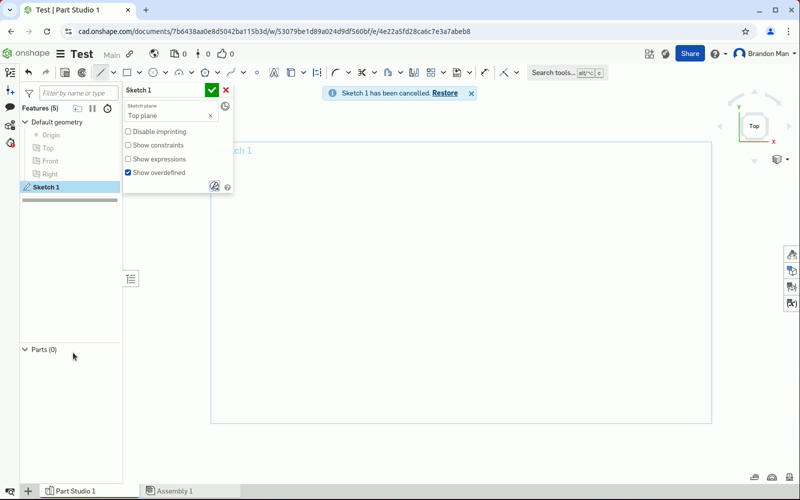
key_down(shift)
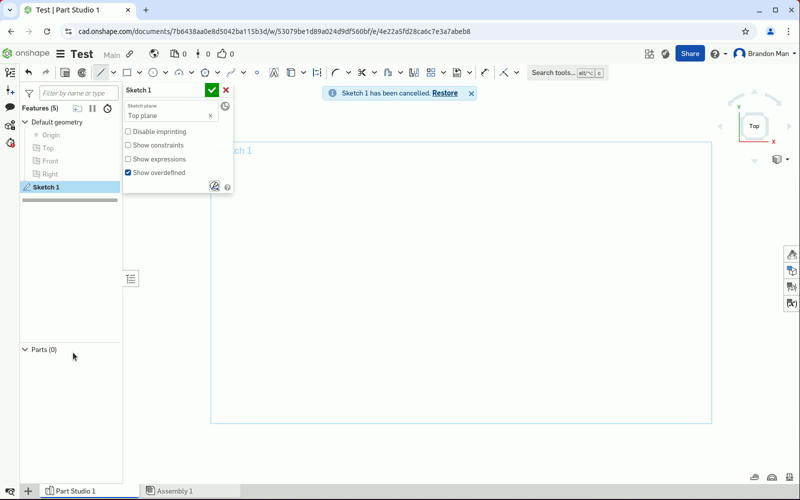
mouse_move(465, 282)
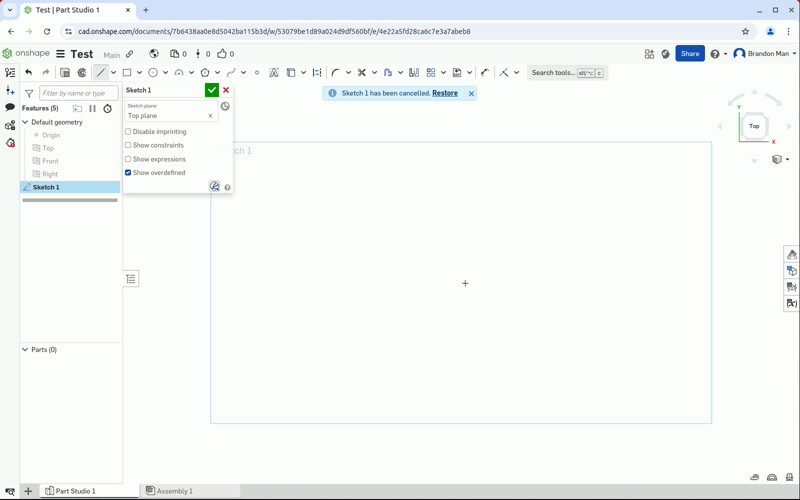
click(465, 282)
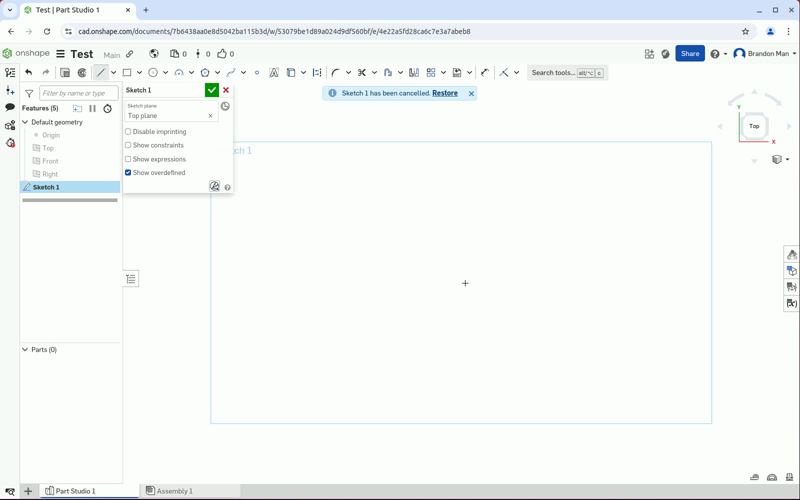
key_up(shift)
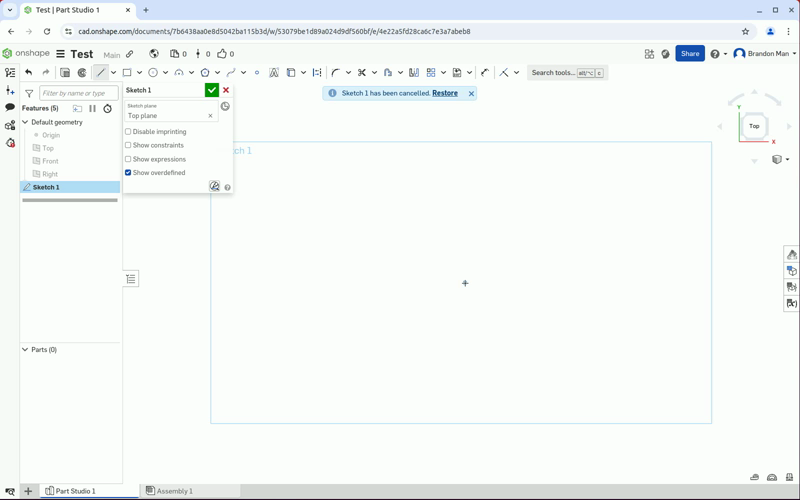
key_down(shift)
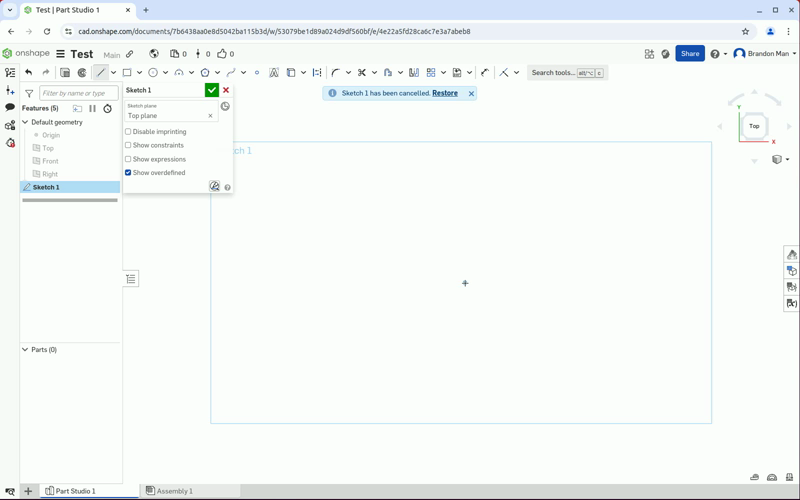
mouse_move(568, 282)
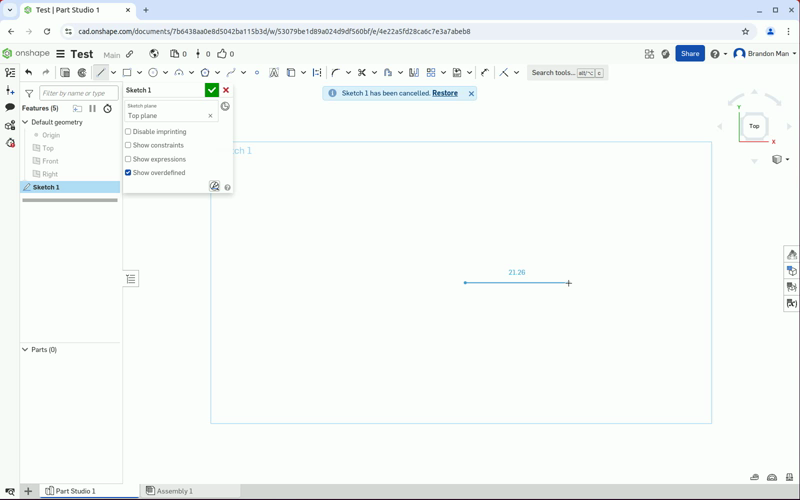
click(568, 282)
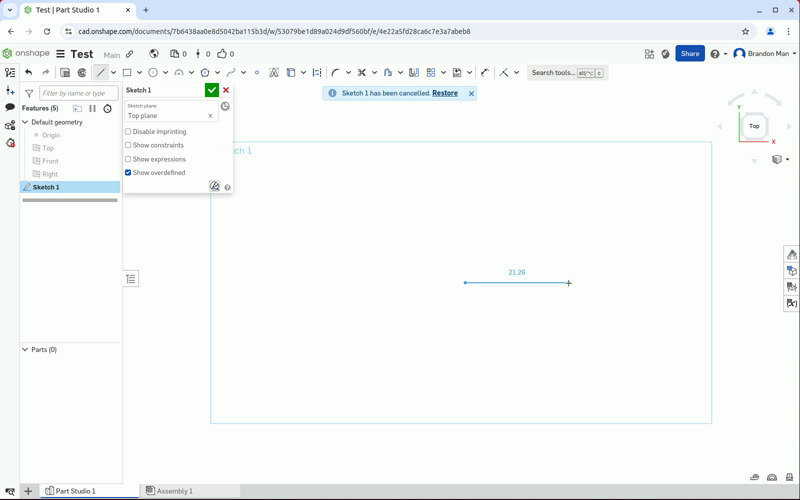
key_up(shift)
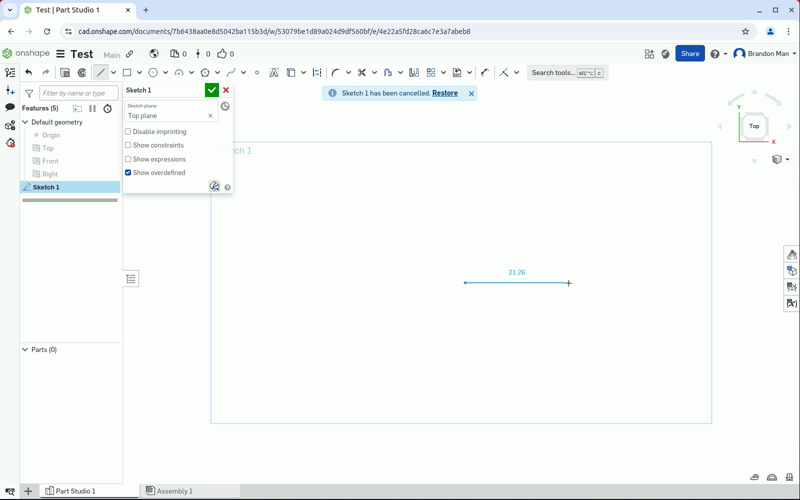
key_down(shift)
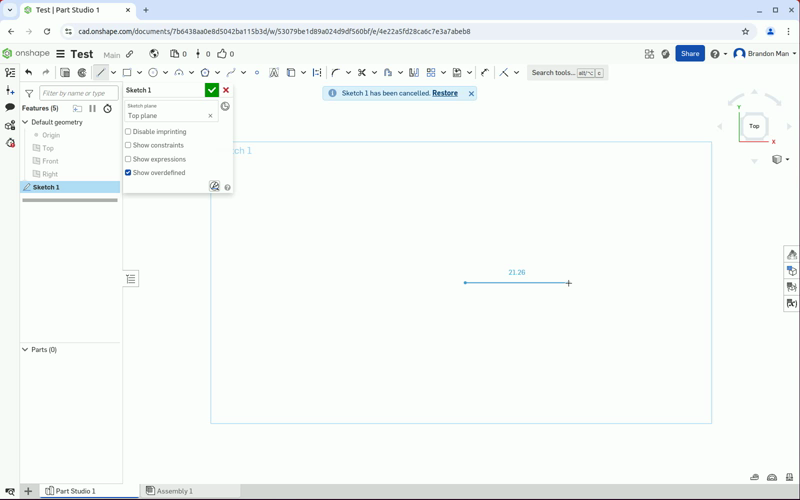
mouse_move(589, 282)
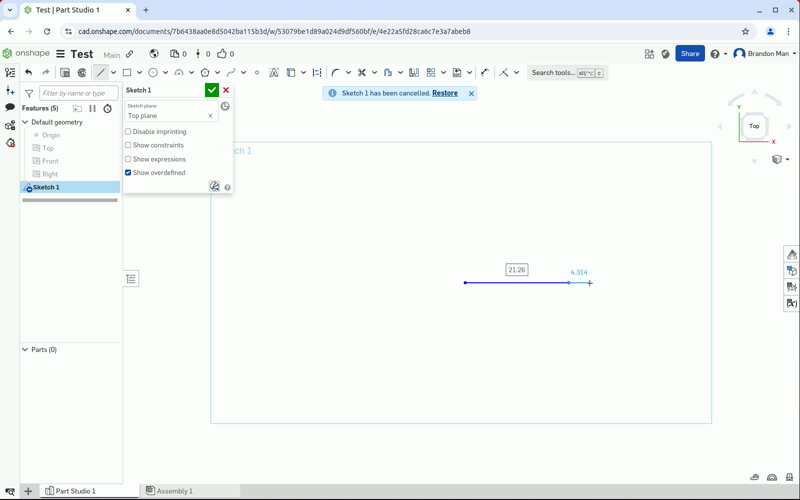
mouse_move(568, 254)
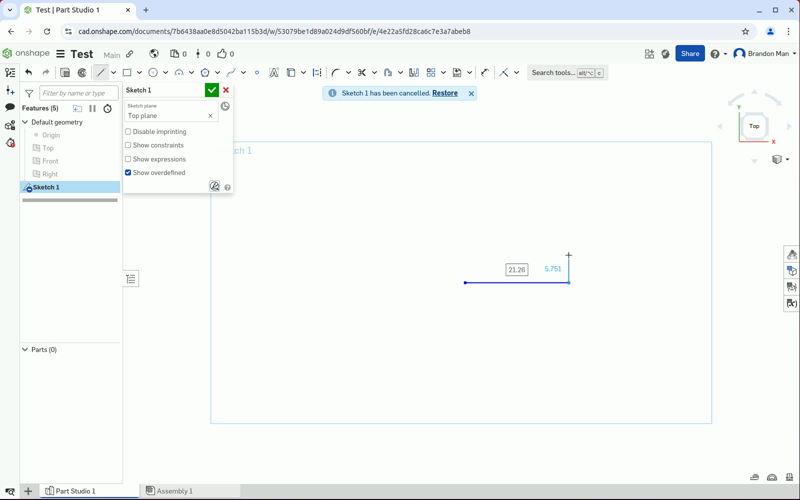
click(568, 254)
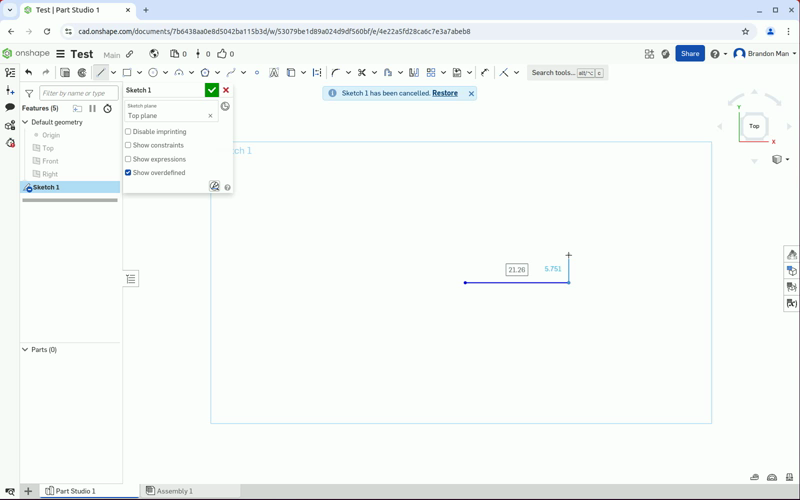
key_up(shift)
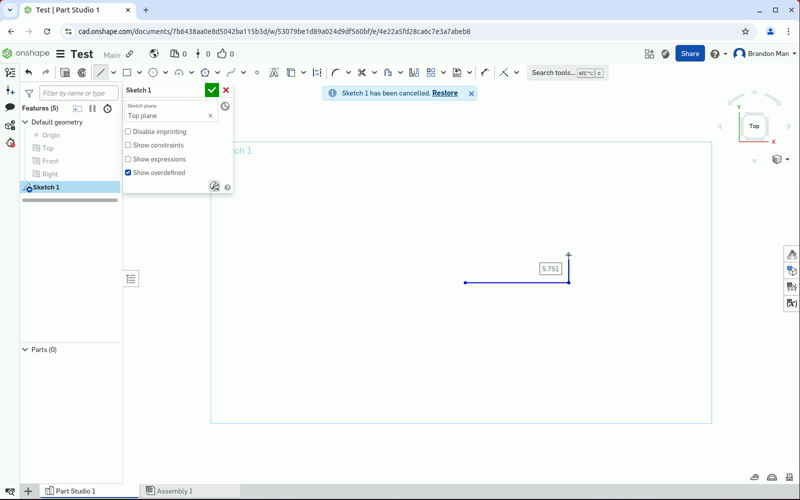
key_down(shift)
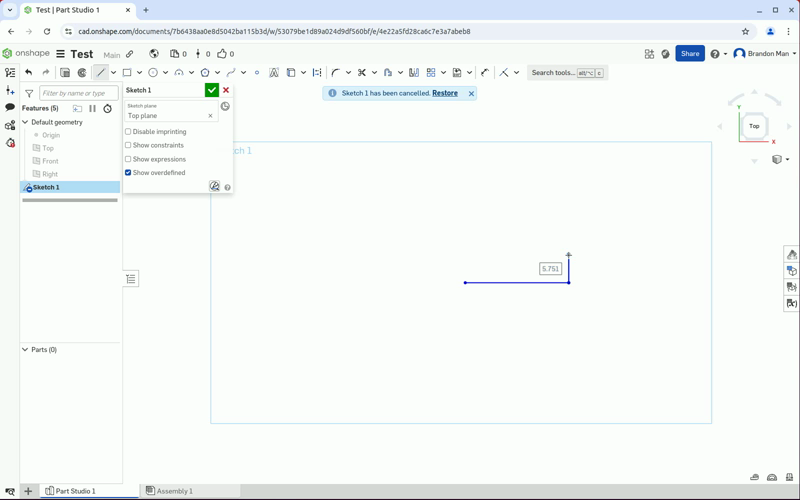
mouse_move(465, 254)
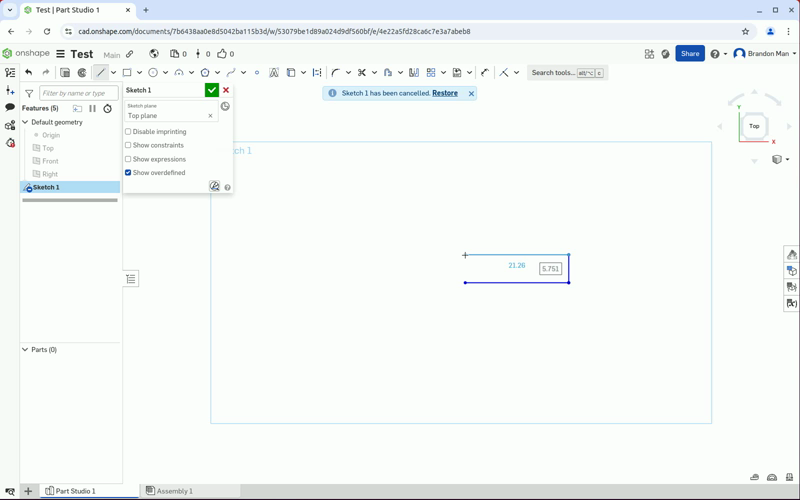
click(465, 254)
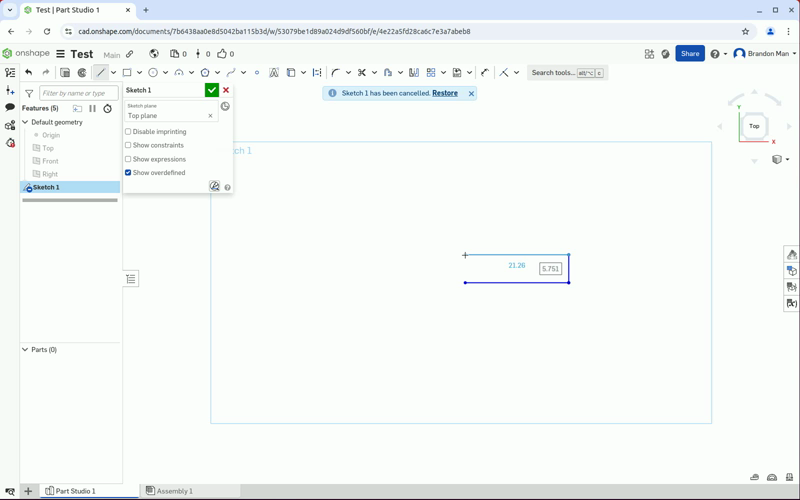
key_up(shift)
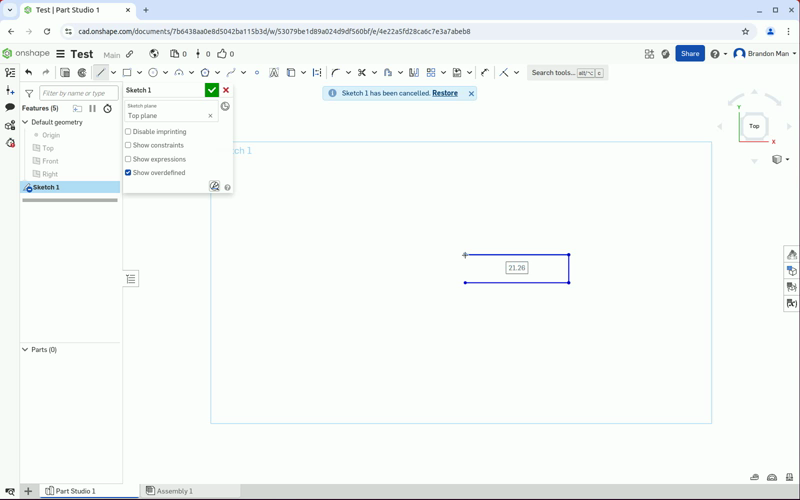
mouse_move(495, 254)
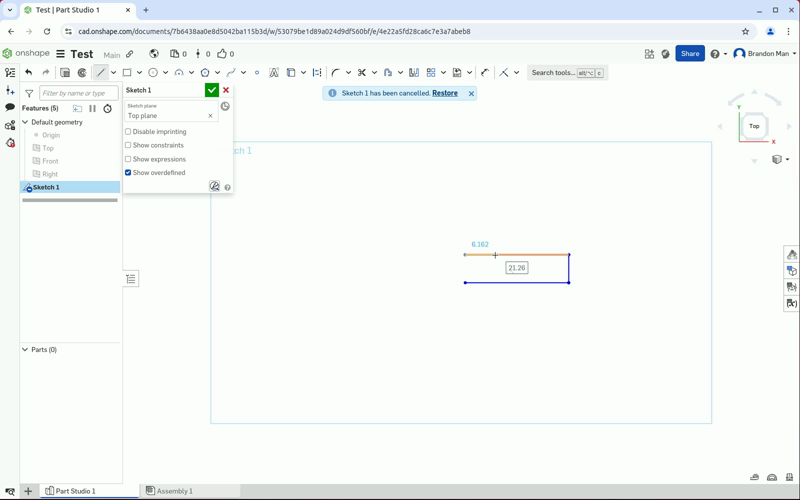
key_down(shift)
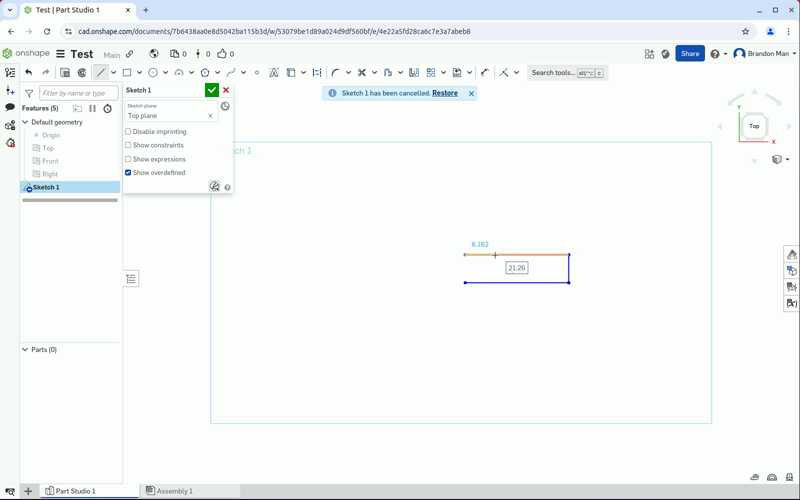
mouse_move(465, 282)
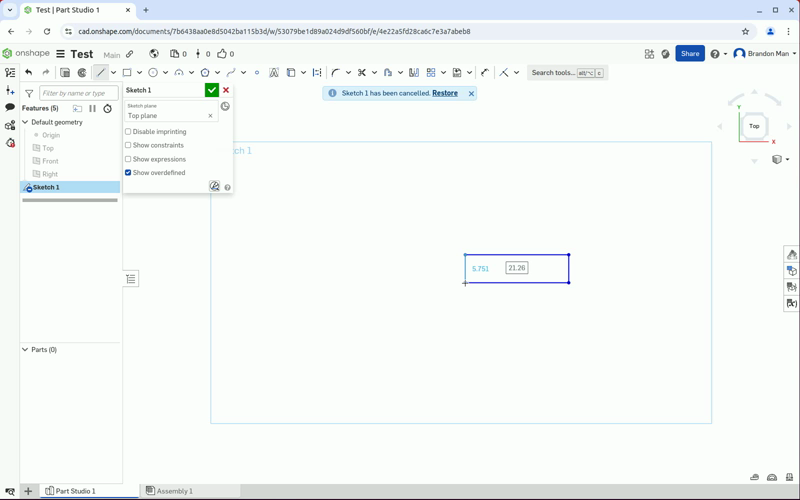
key_up(shift)
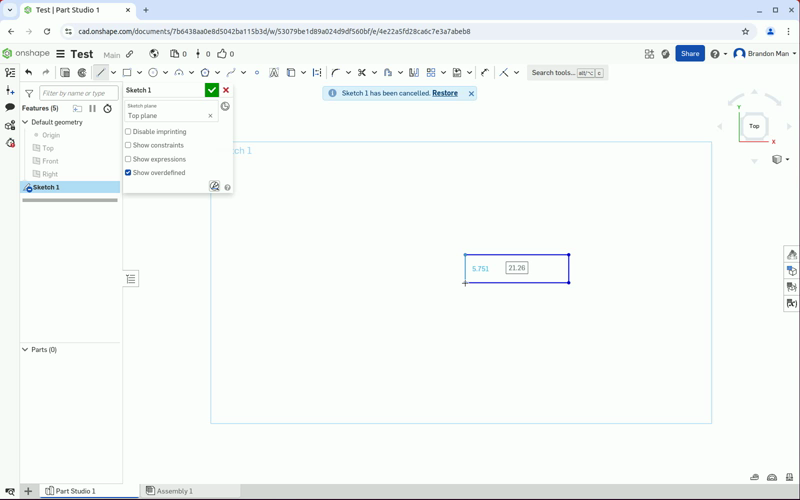
click(465, 282)
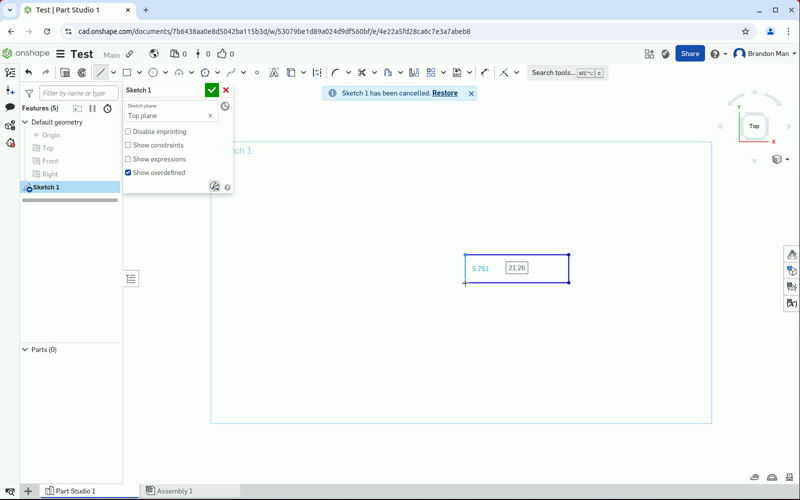
key(esc)
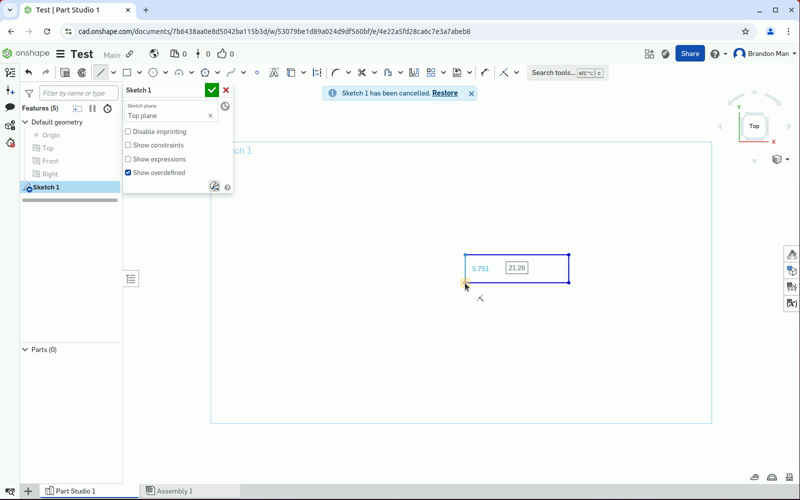
key(c)
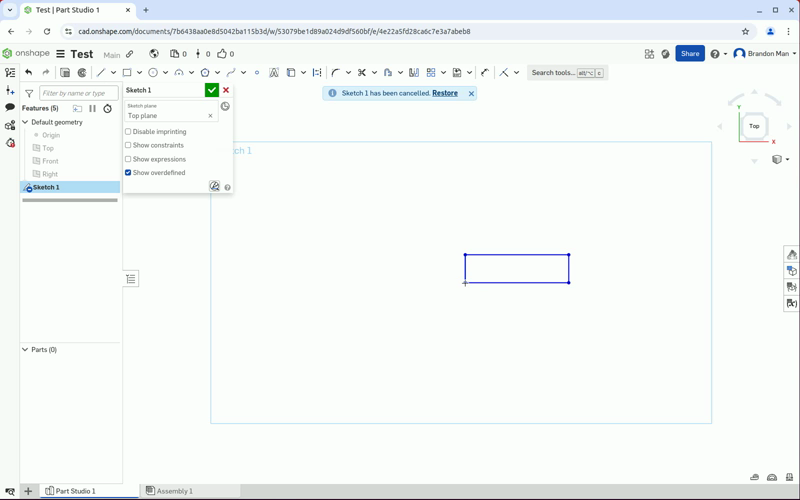
key_down(shift)
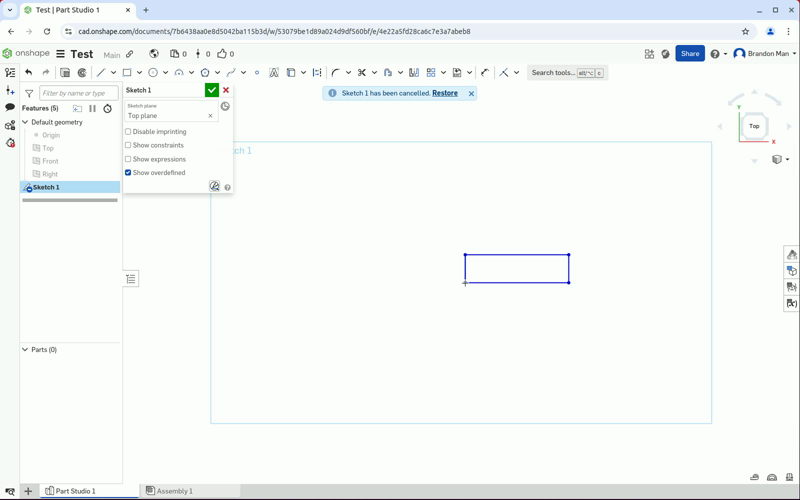
mouse_move(498, 265)
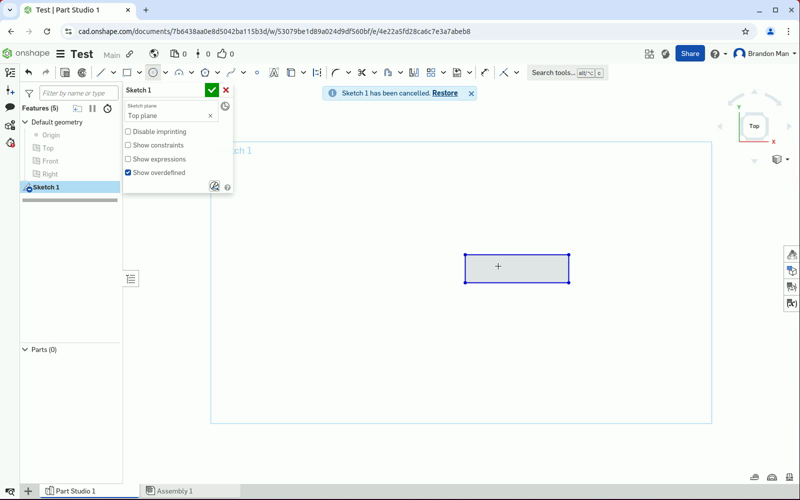
click(498, 265)
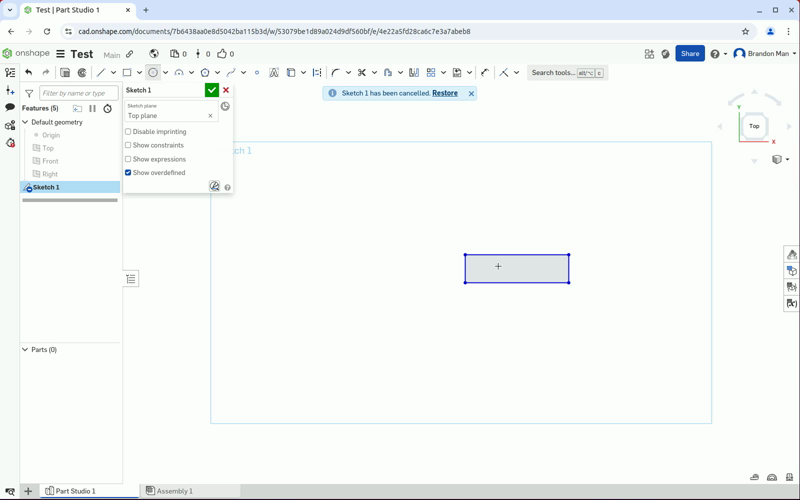
key_up(shift)
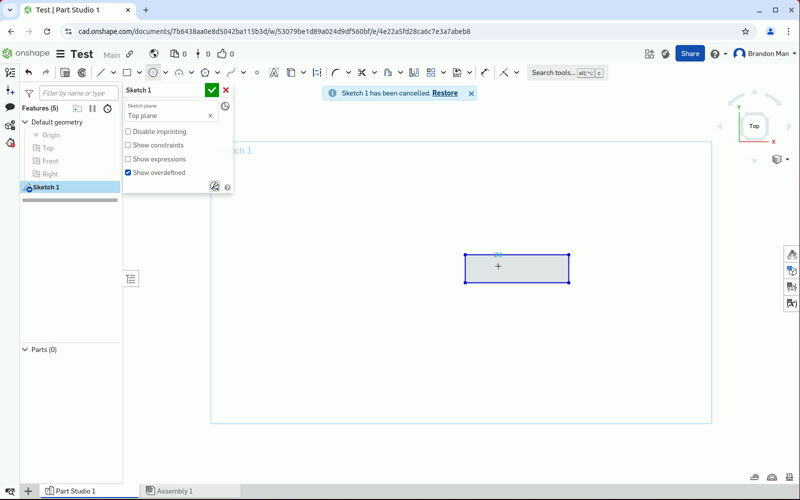
mouse_move(501, 265)
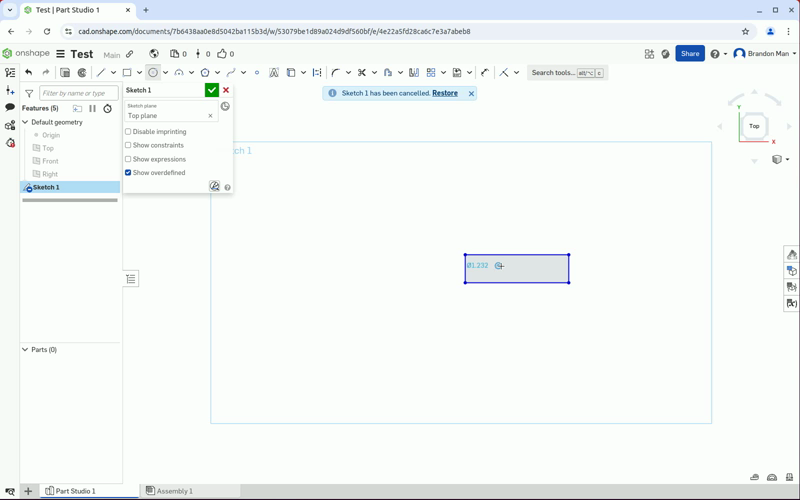
click(501, 265)
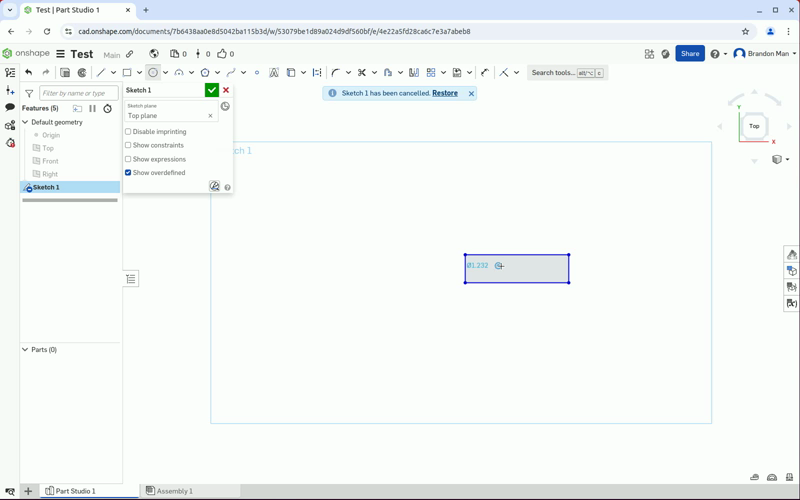
key(esc)
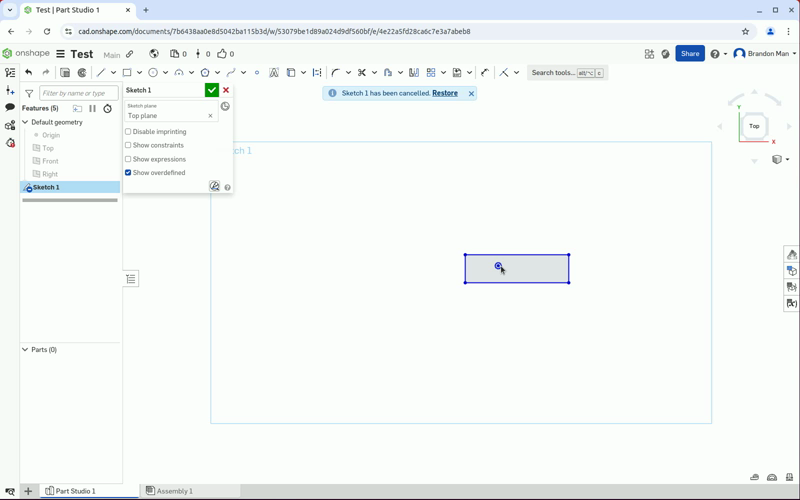
mouse_move(536, 261)
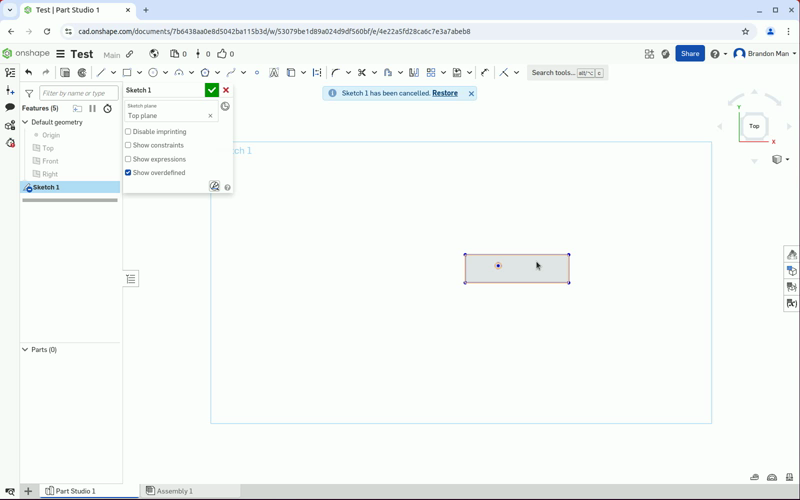
click(536, 261)
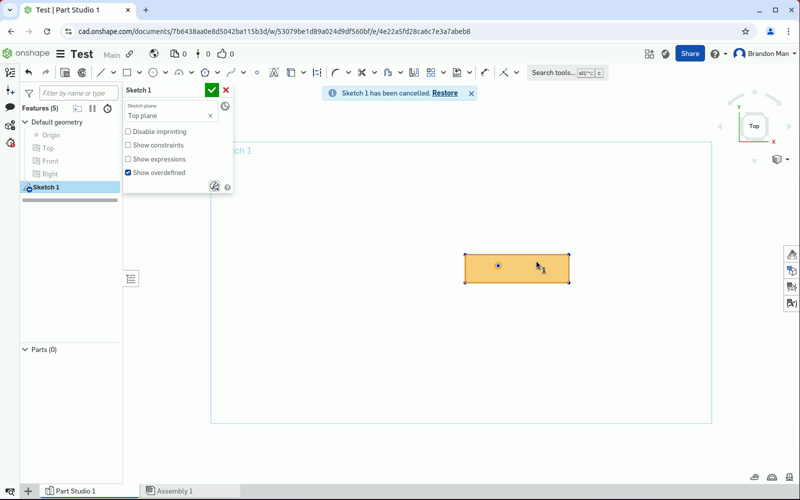
mouse_move(73, 352)
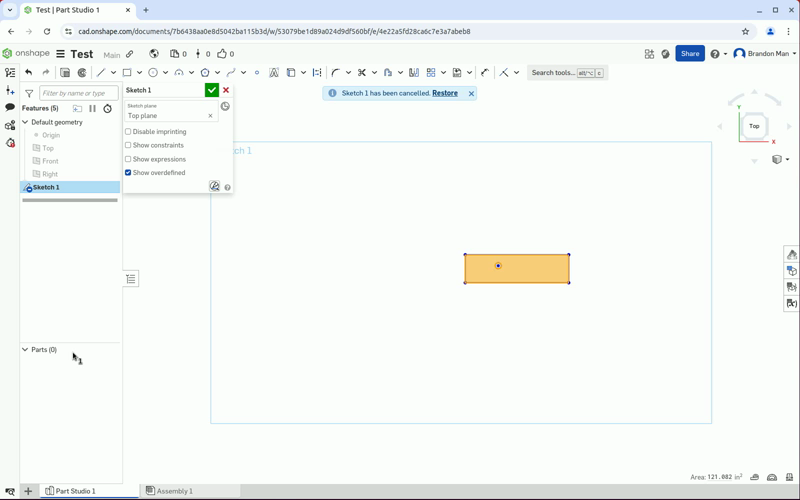
key(shift+y)
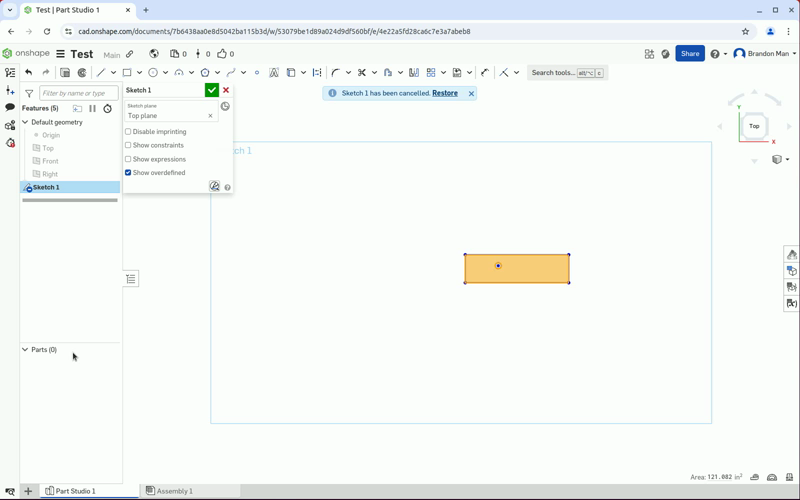
key(shift+e)
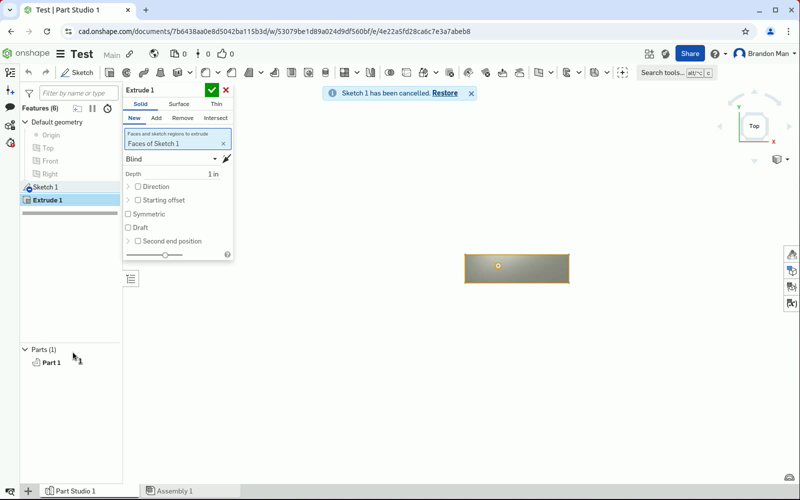
mouse_move(143, 106)
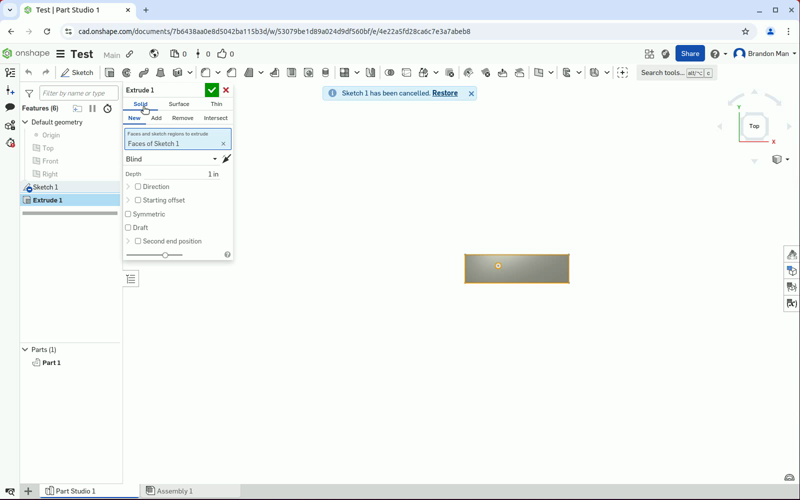
click(143, 106)
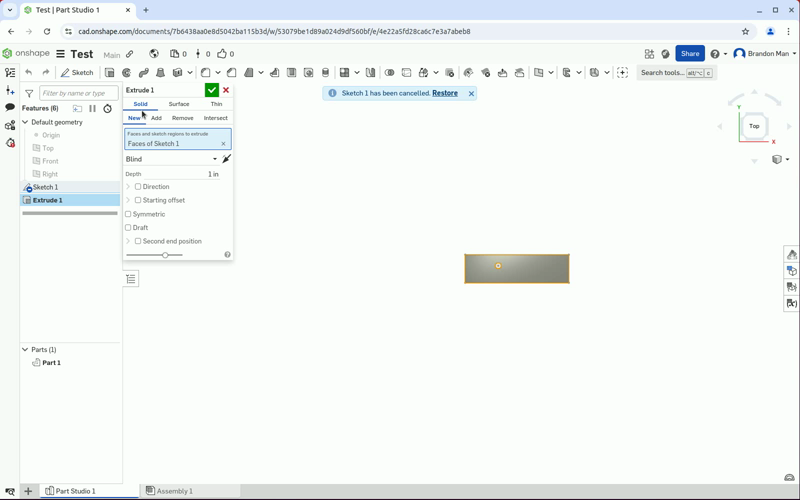
mouse_move(137, 120)
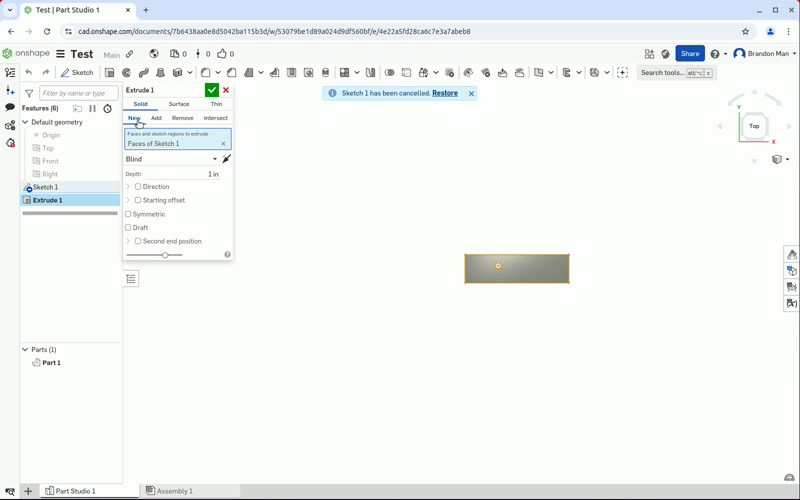
click(137, 120)
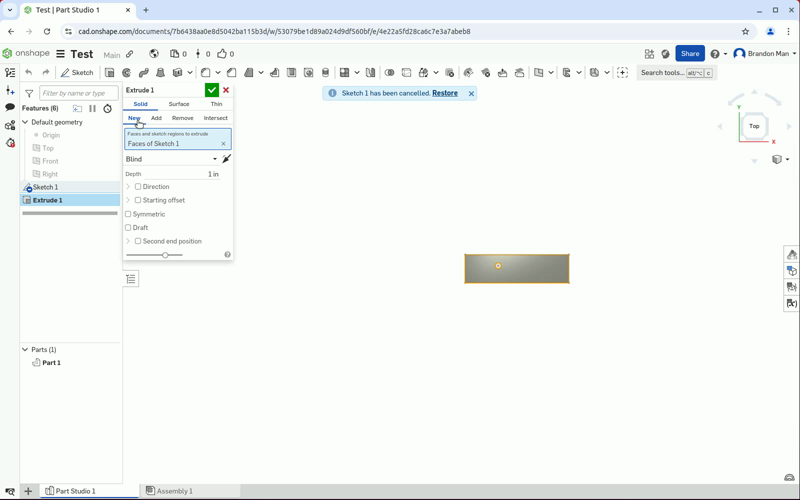
key(tab, 4)
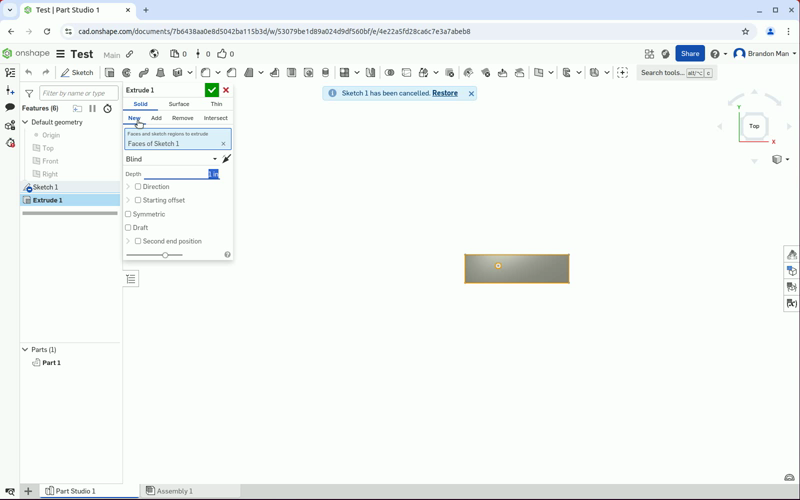
text(1.204)
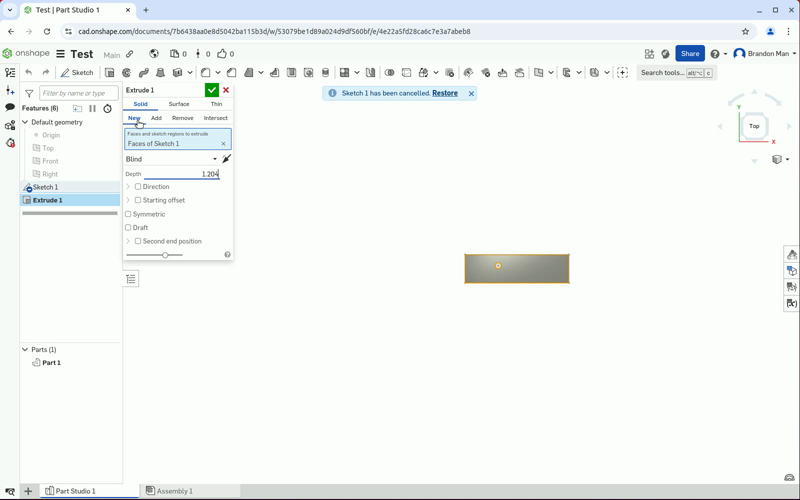
key(enter)
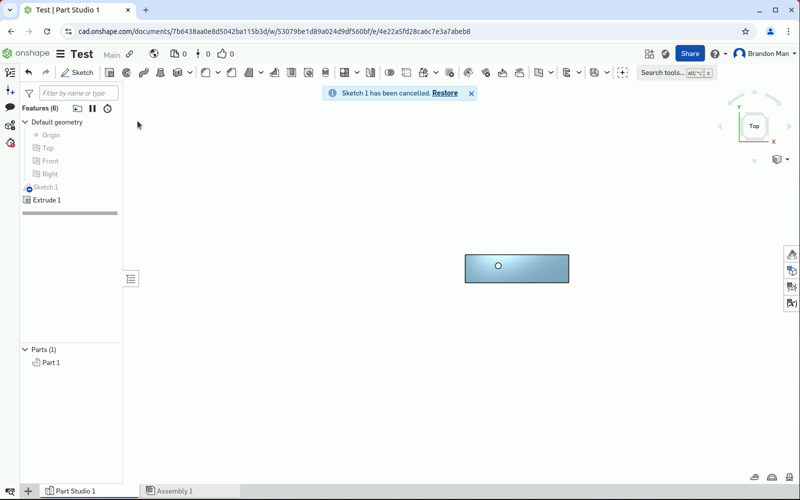
key(shift+h)
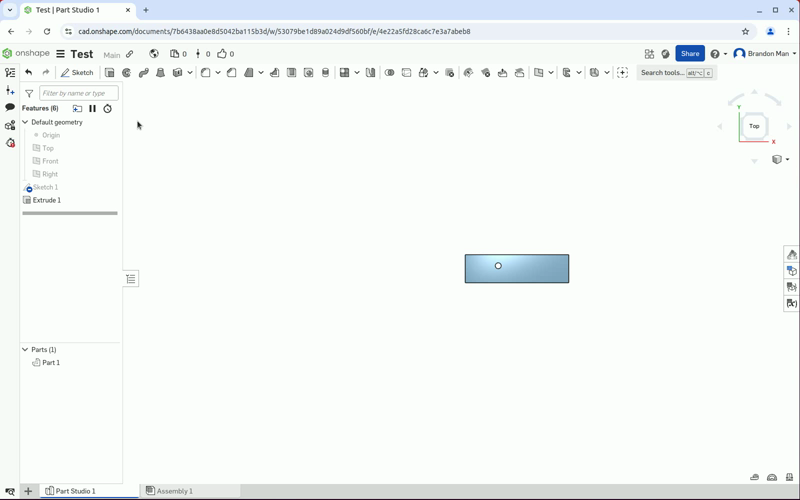
key(shift+h)
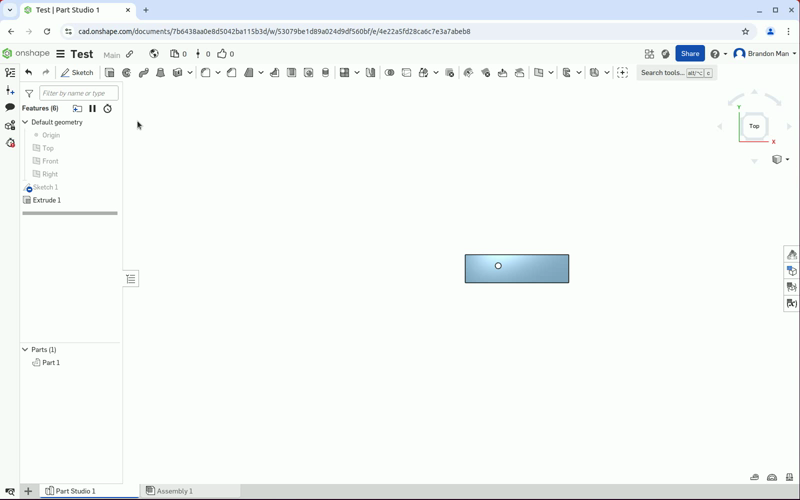
mouse_move(73, 189)
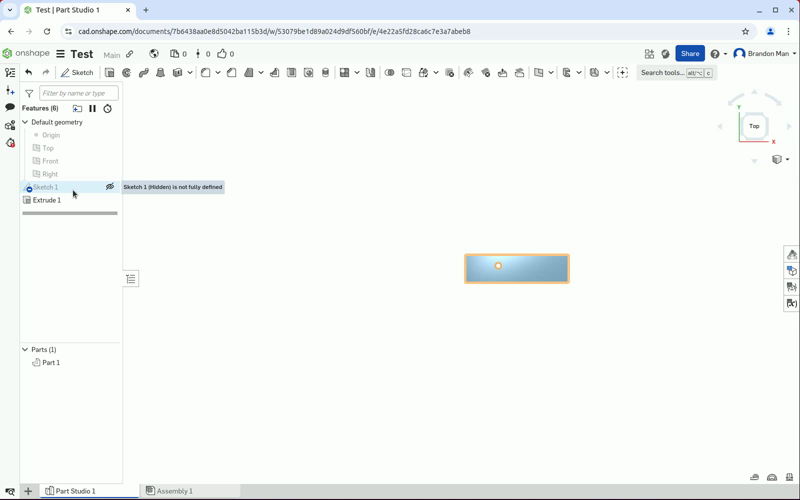
click(73, 189)
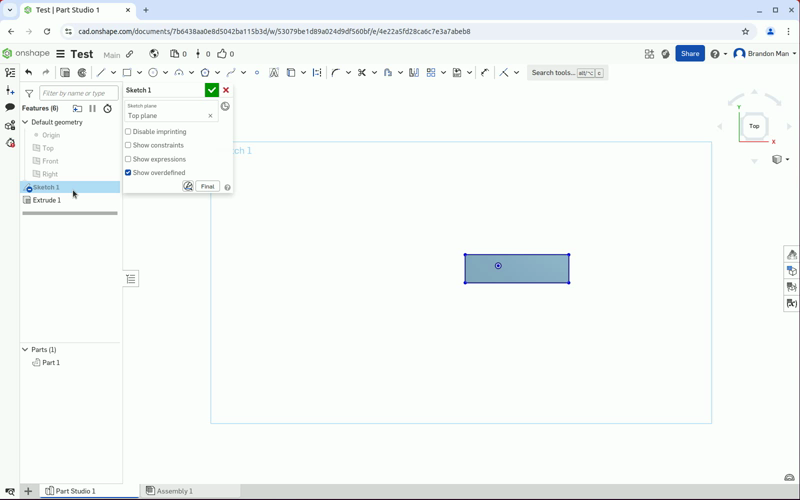
mouse_move(229, 92)
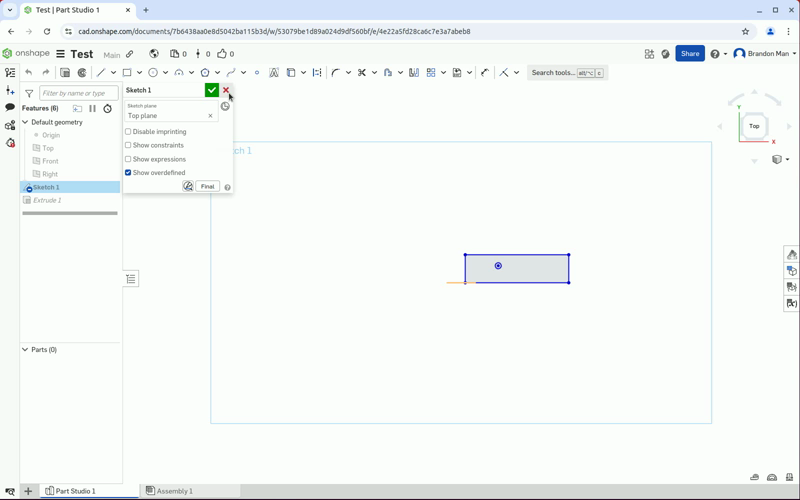
click(229, 92)
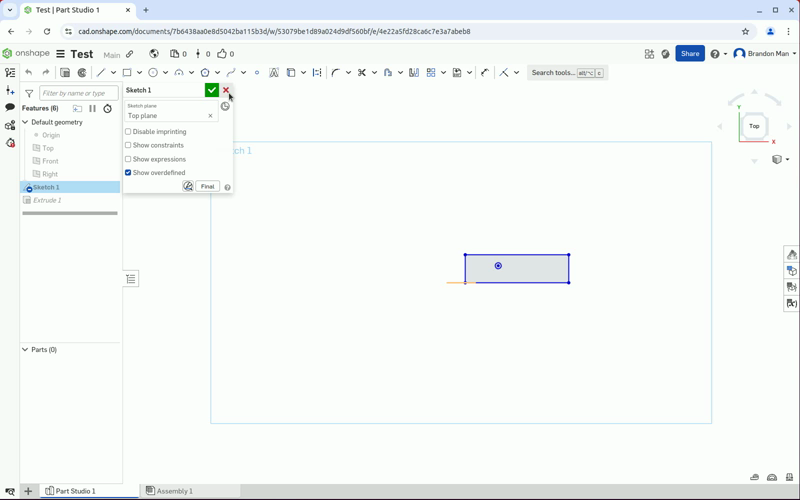
key(shift+s)
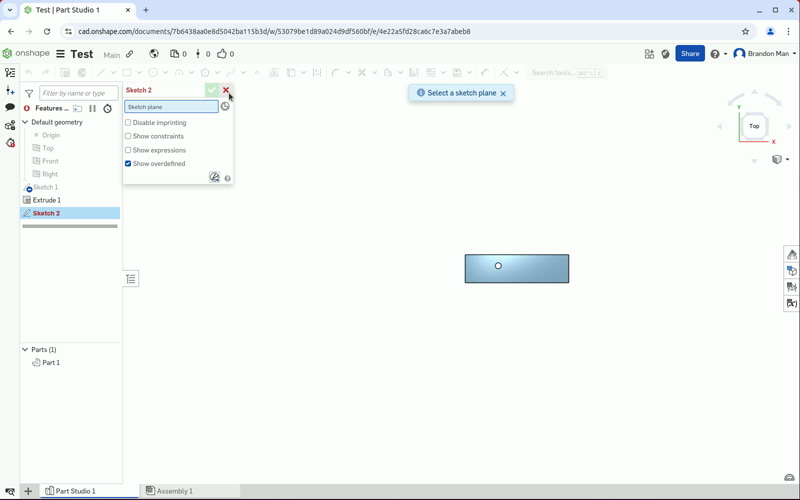
mouse_move(73, 150)
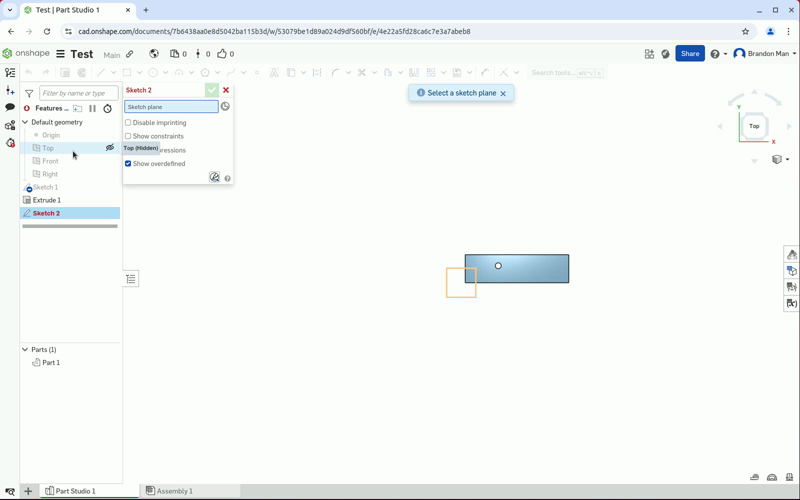
click(73, 150)
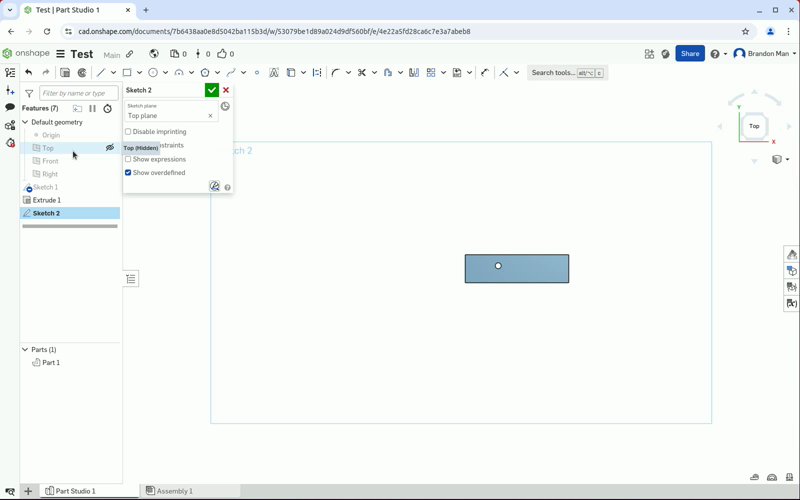
mouse_move(73, 352)
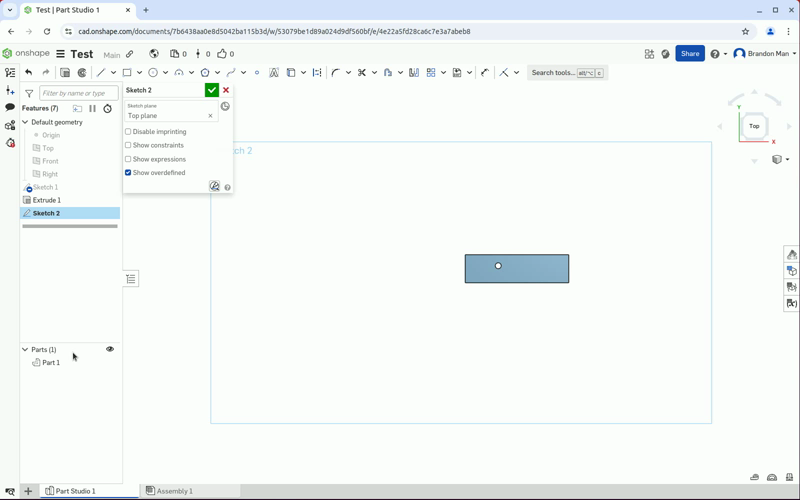
key(y)
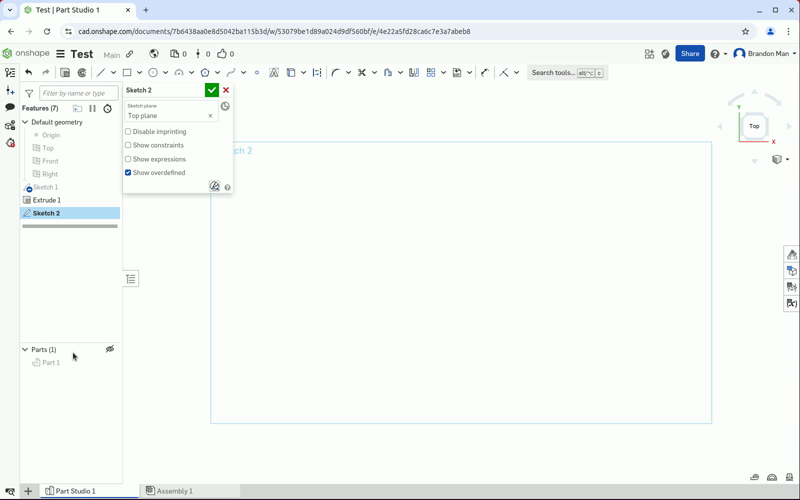
key(l)
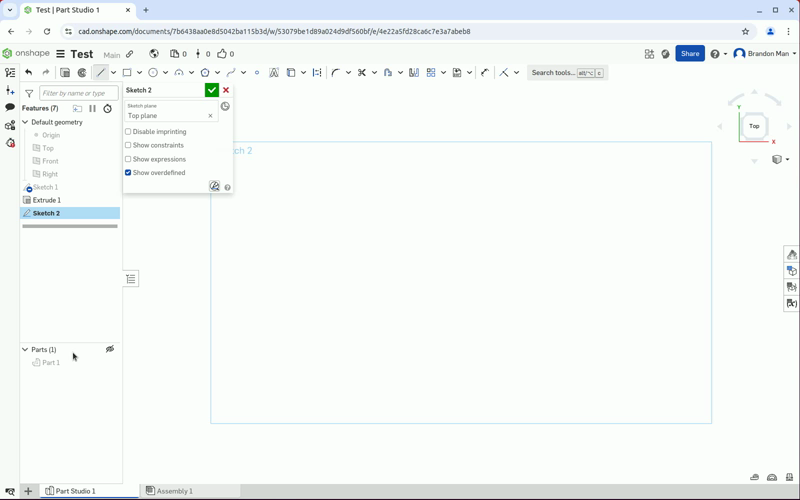
key_down(shift)
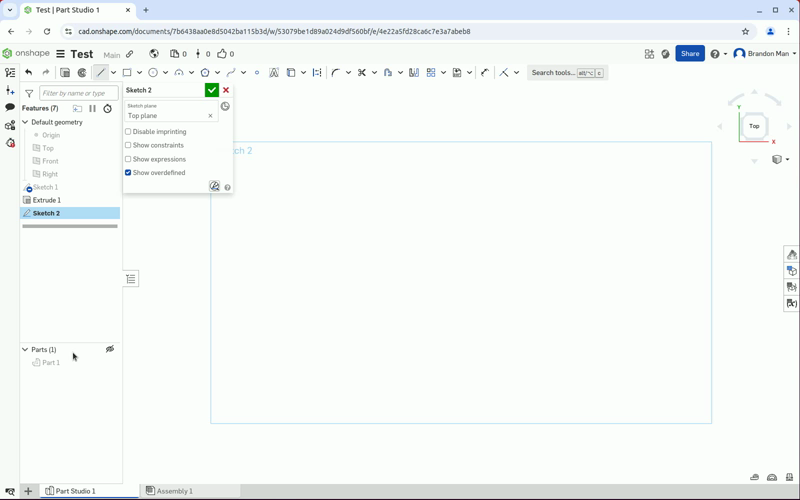
mouse_move(460, 282)
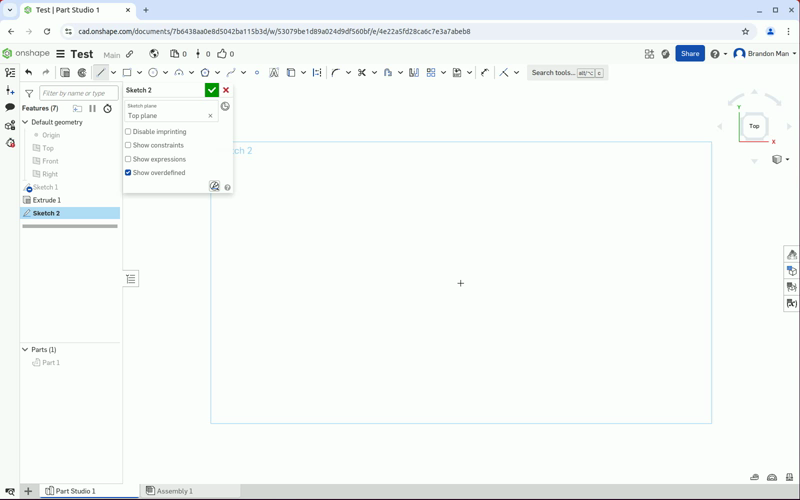
click(460, 282)
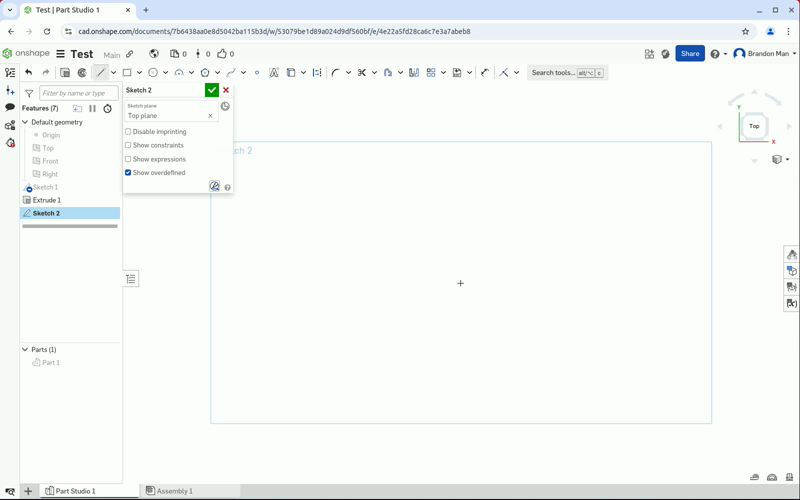
key_up(shift)
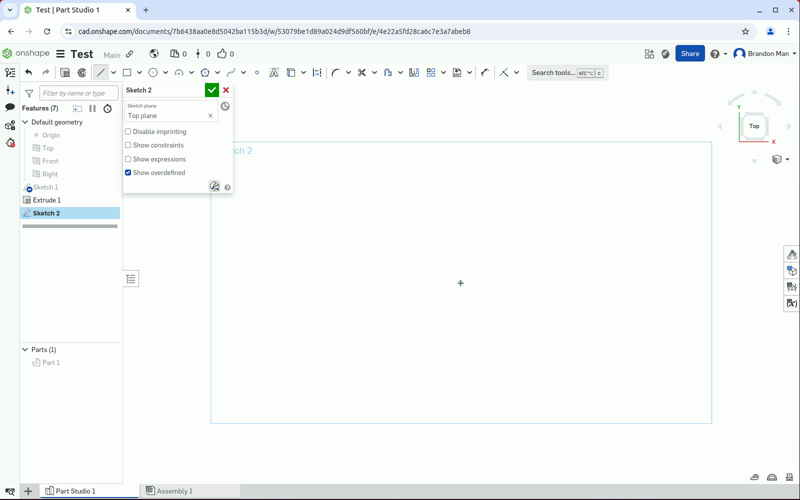
key_down(shift)
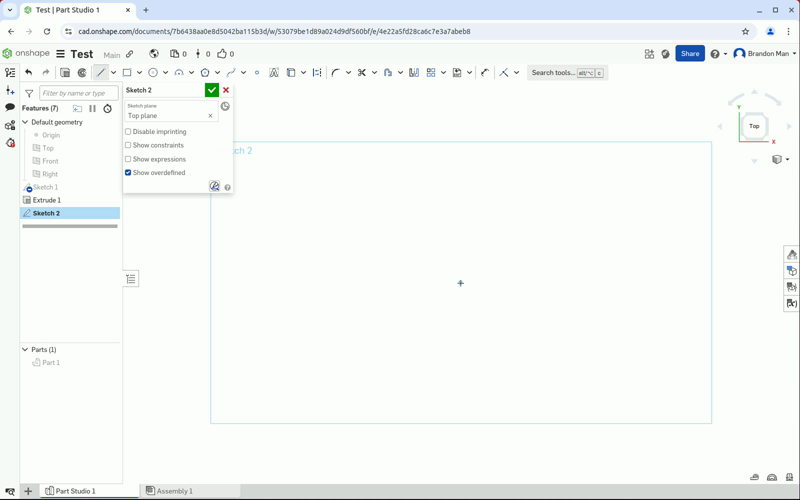
mouse_move(490, 282)
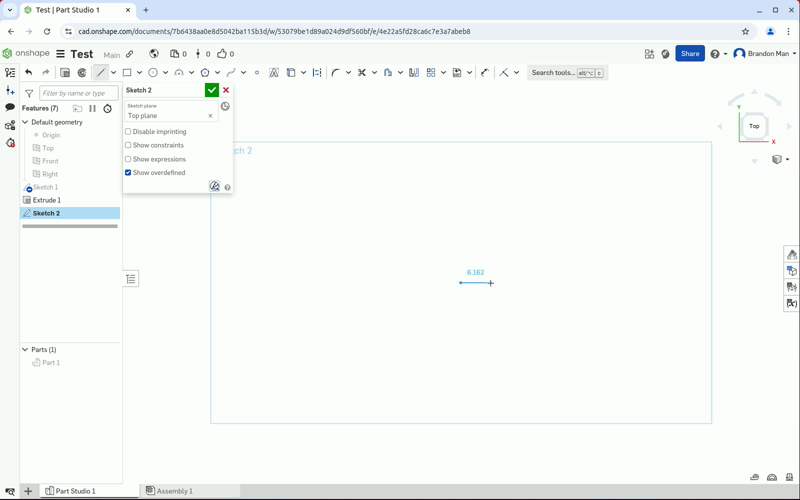
mouse_move(465, 282)
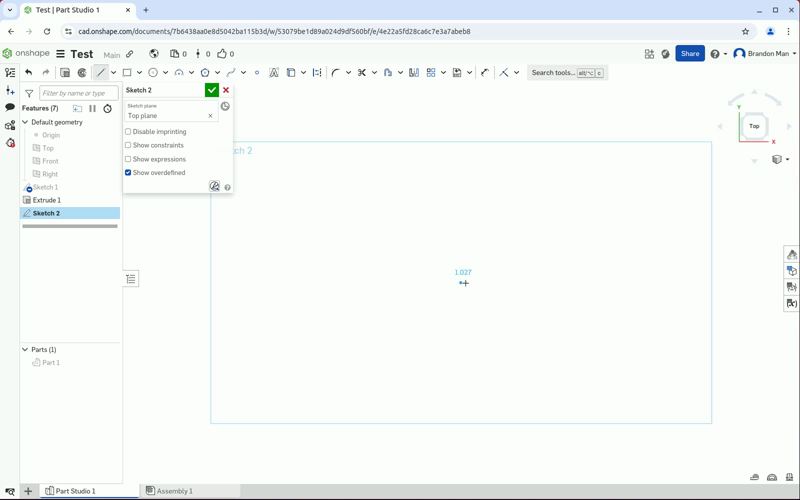
scroll(6)
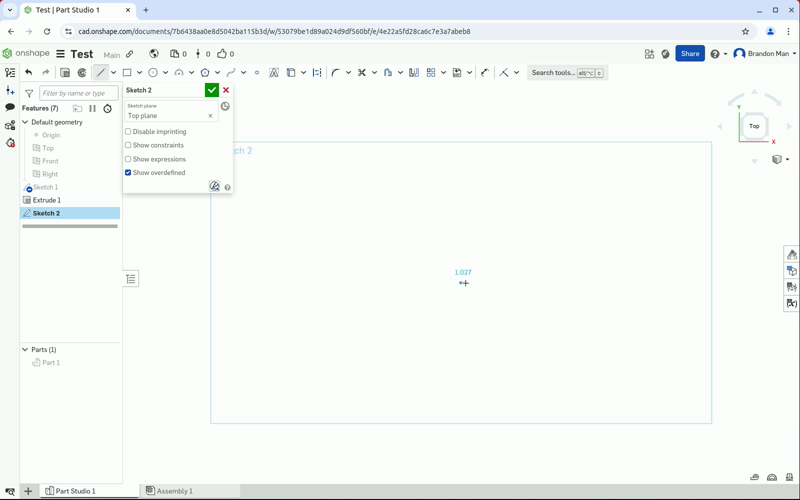
scroll(6)
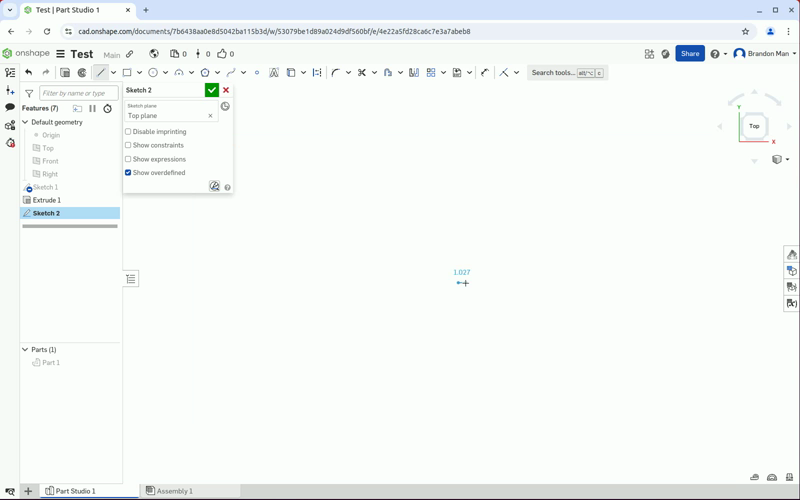
scroll(6)
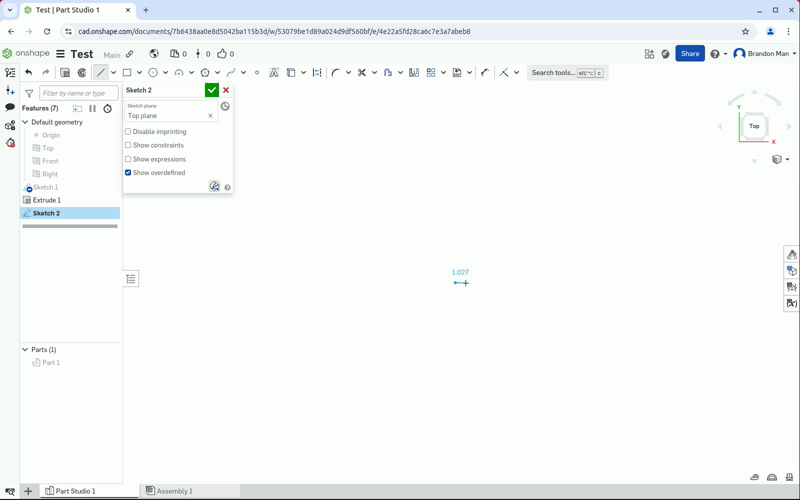
scroll(6)
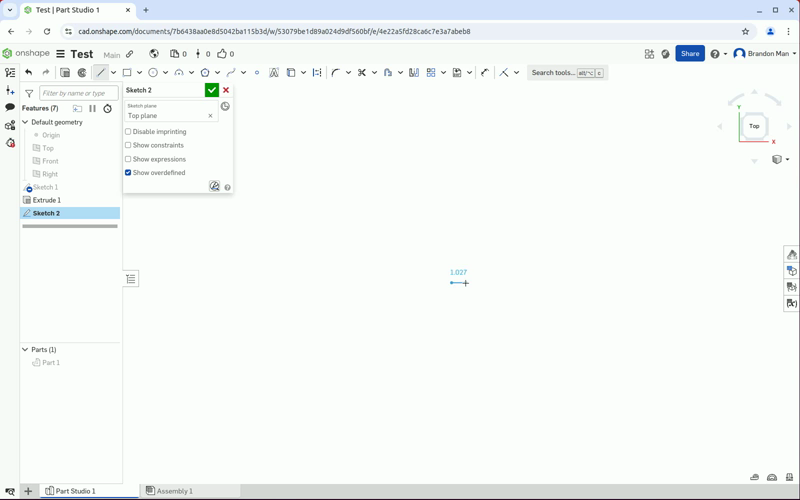
scroll(6)
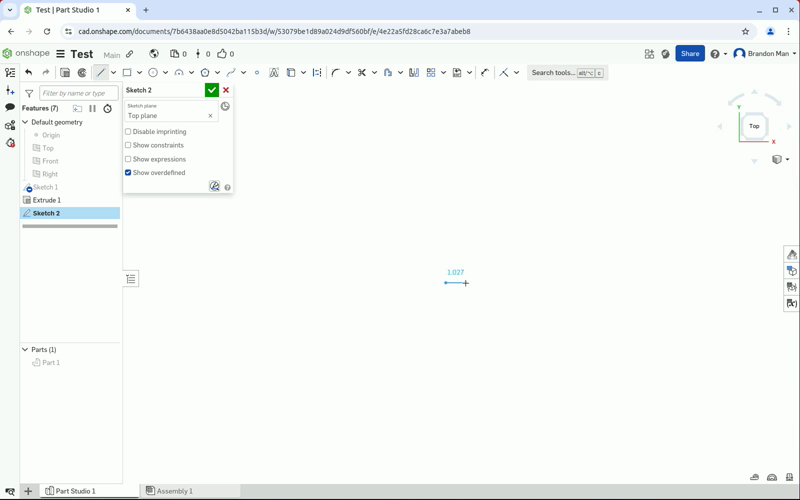
scroll(6)
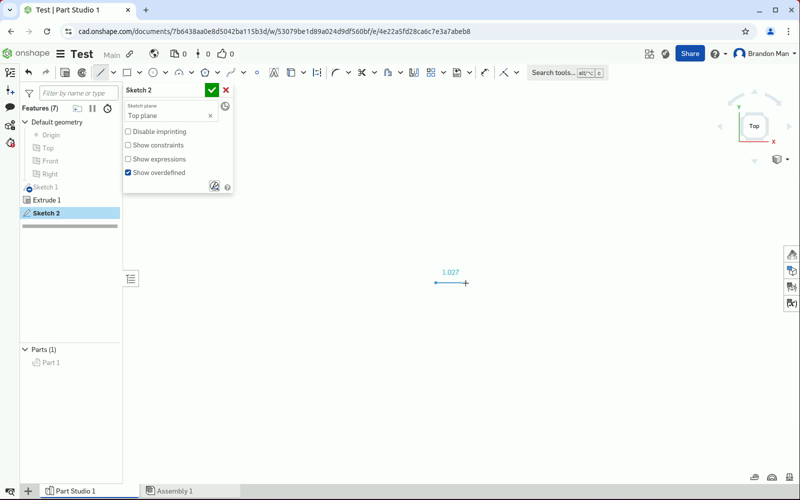
scroll(6)
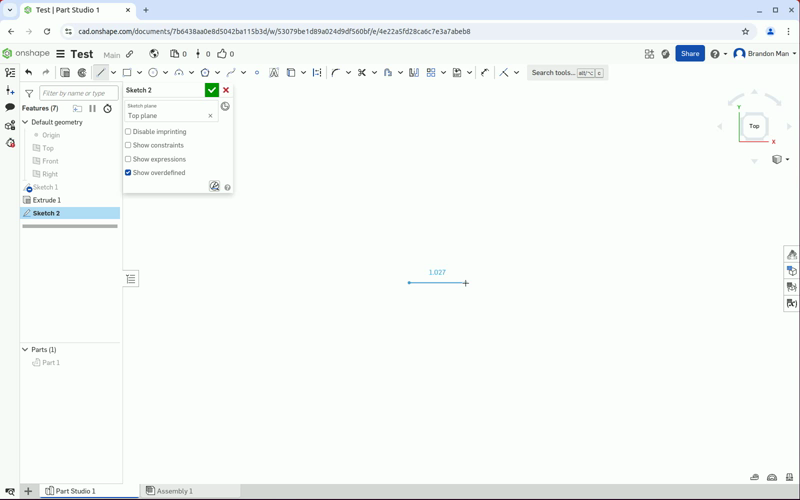
click(465, 282)
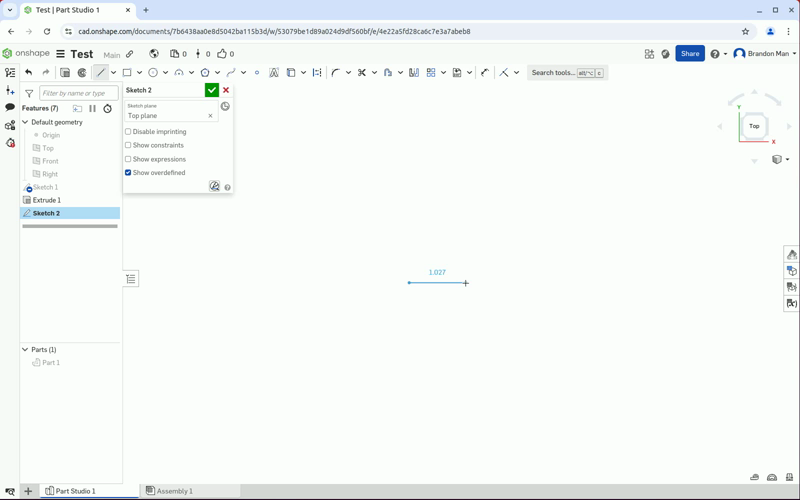
scroll(-6)
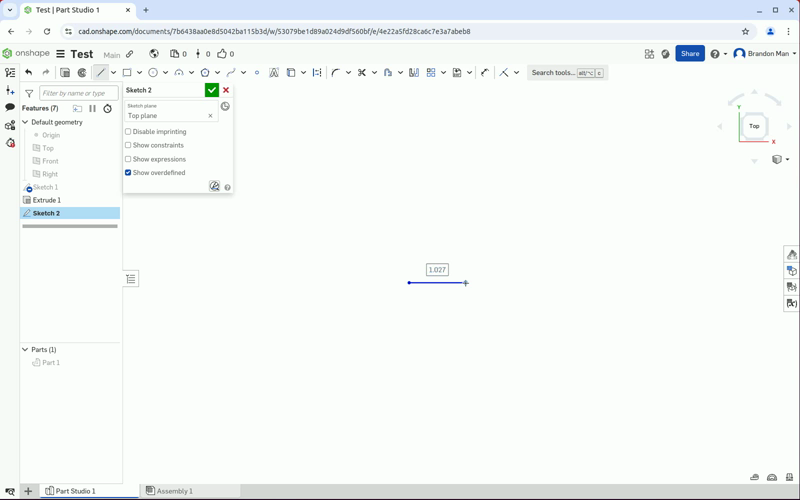
scroll(-6)
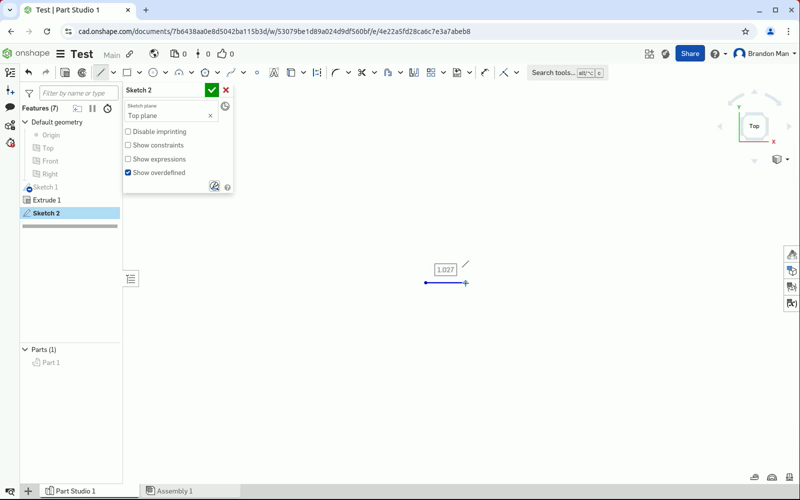
scroll(-6)
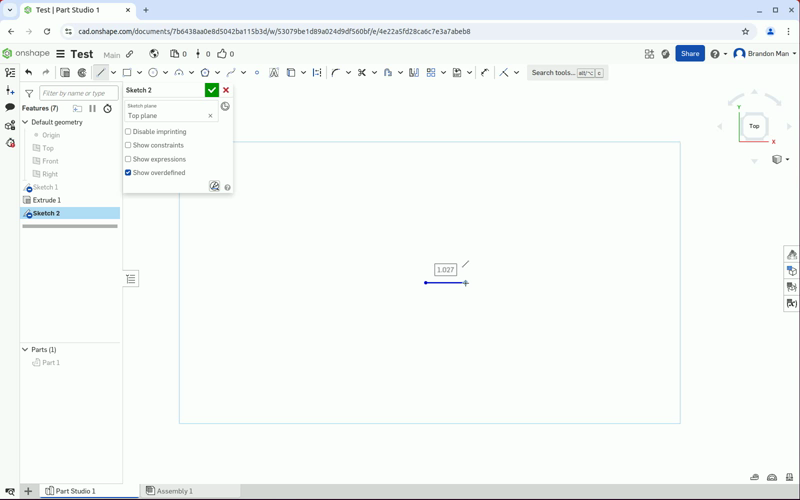
scroll(-6)
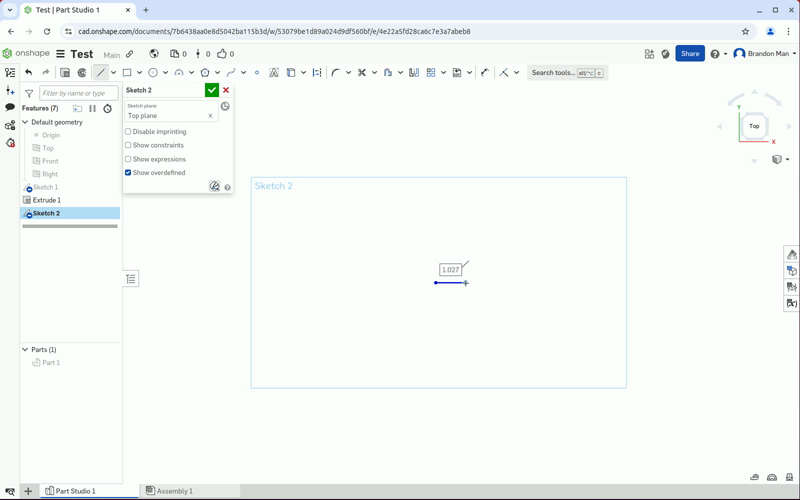
scroll(-6)
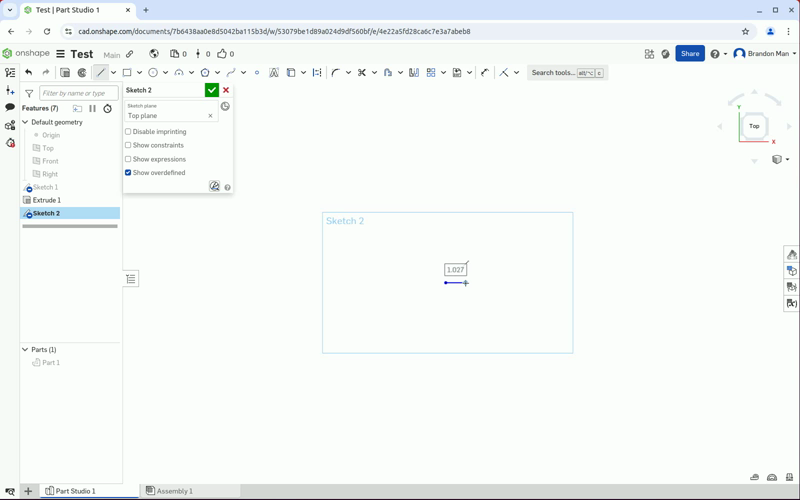
scroll(-6)
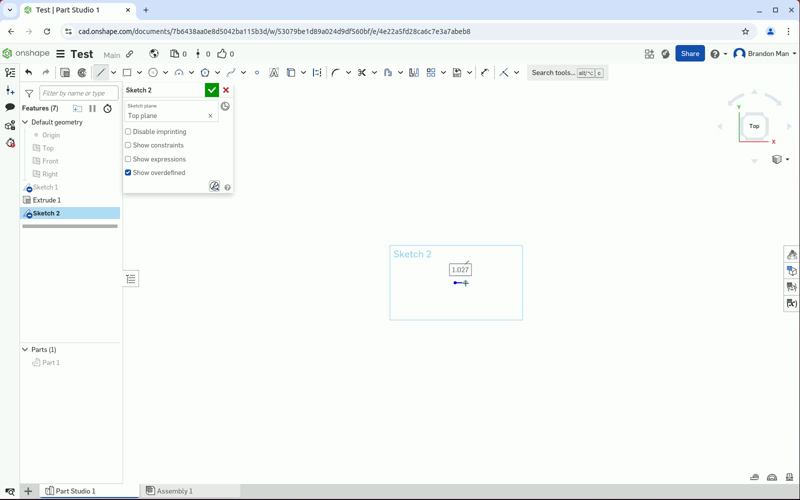
scroll(-6)
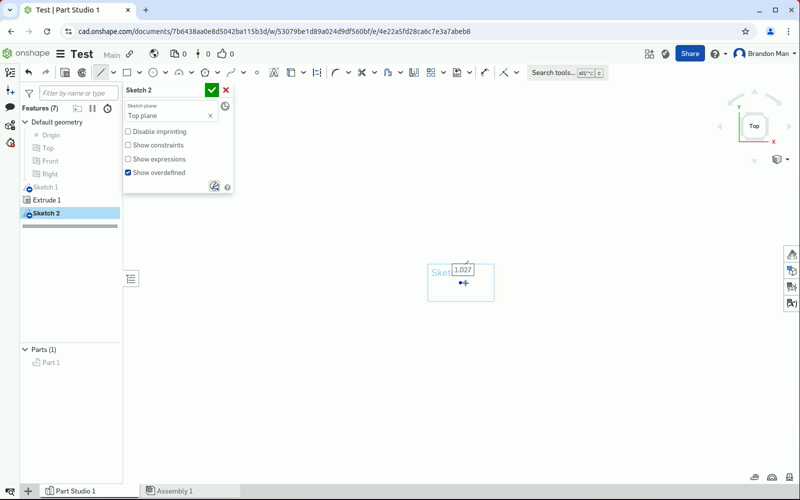
key_up(shift)
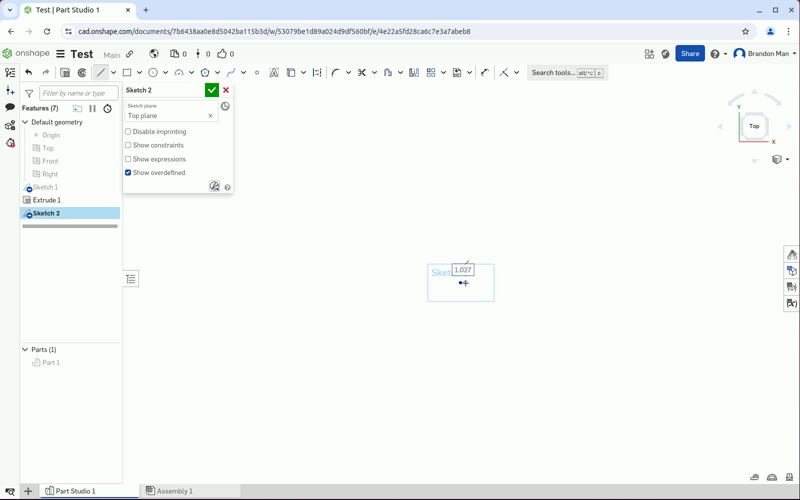
key_down(shift)
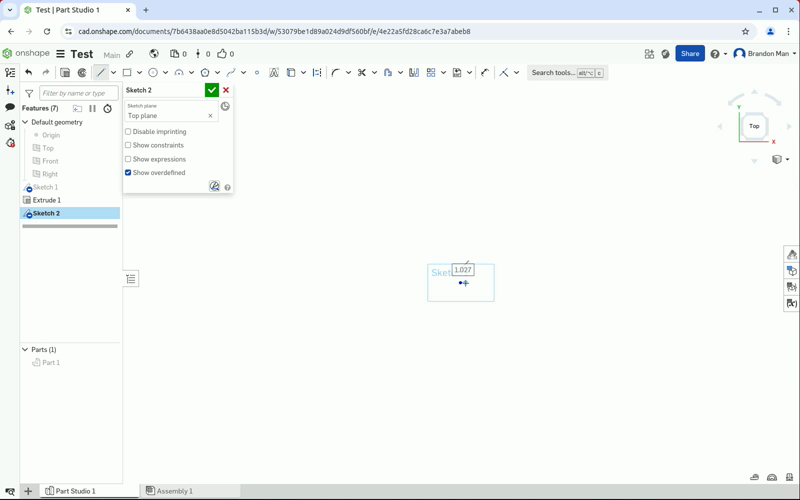
mouse_move(495, 282)
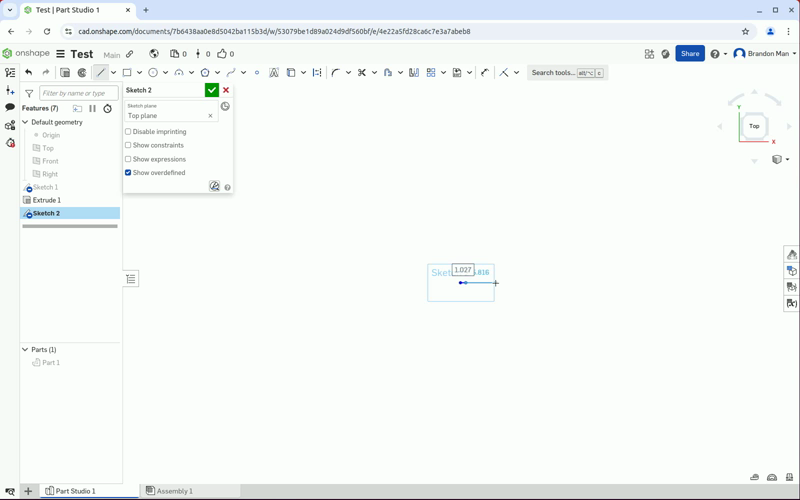
mouse_move(465, 253)
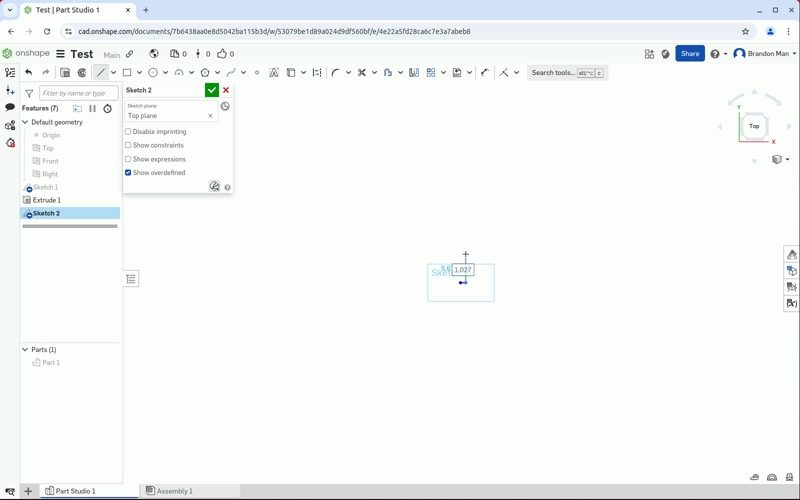
click(465, 253)
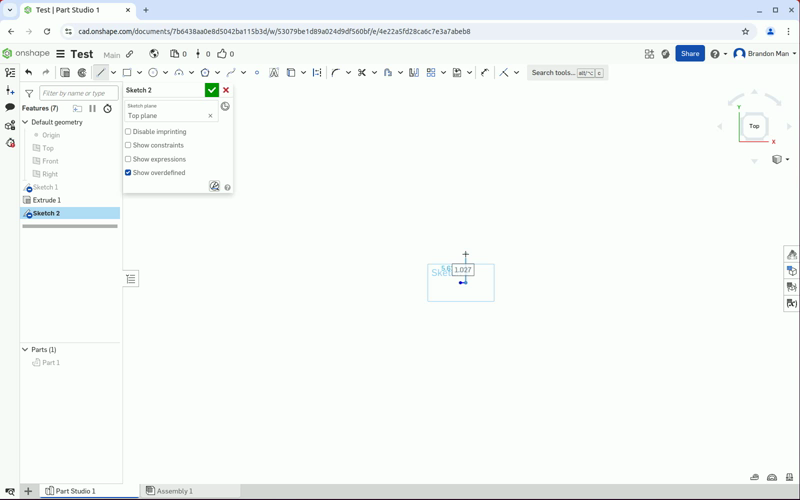
key_up(shift)
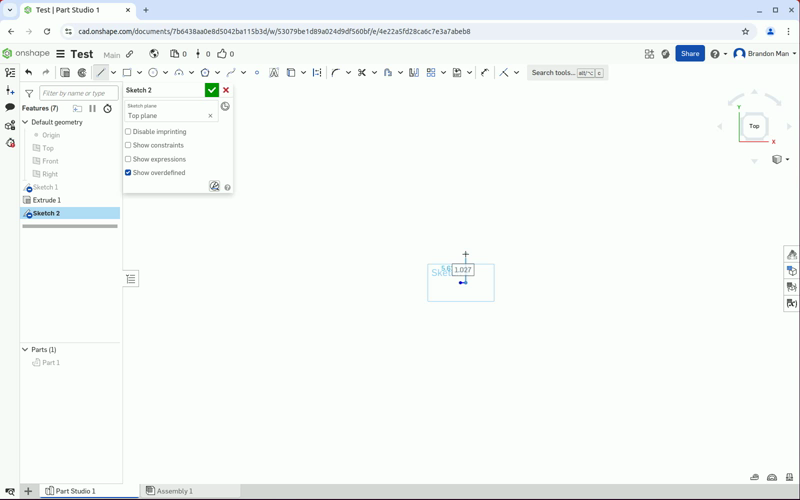
key_down(shift)
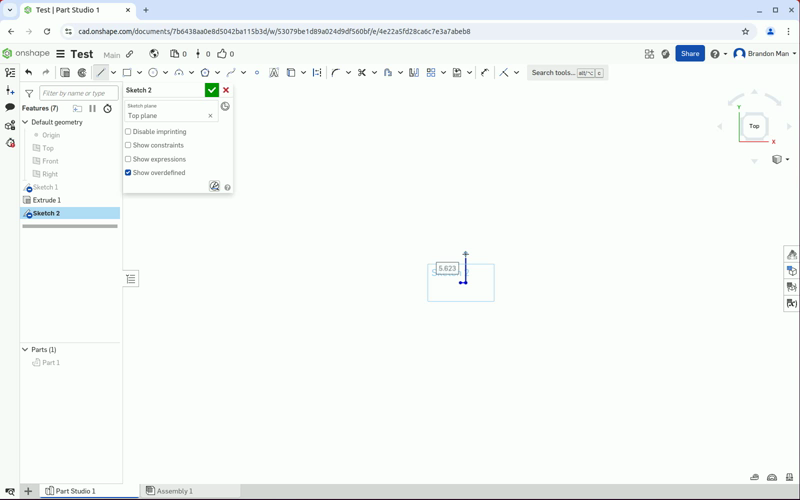
mouse_move(495, 253)
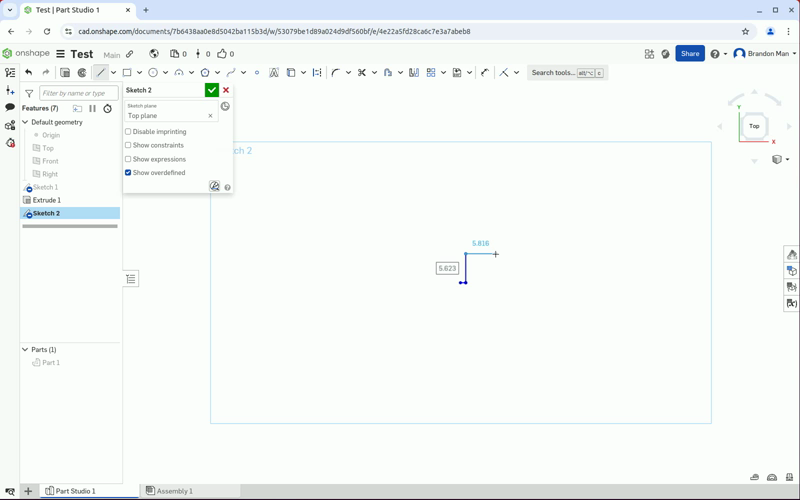
mouse_move(460, 253)
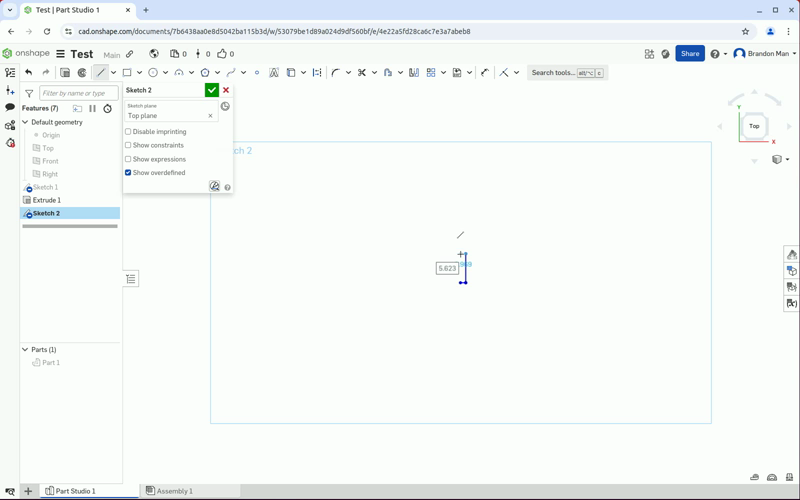
scroll(6)
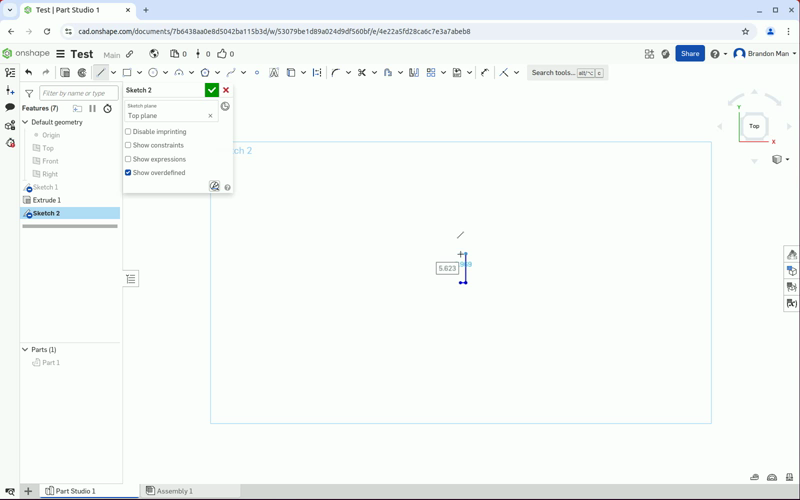
scroll(6)
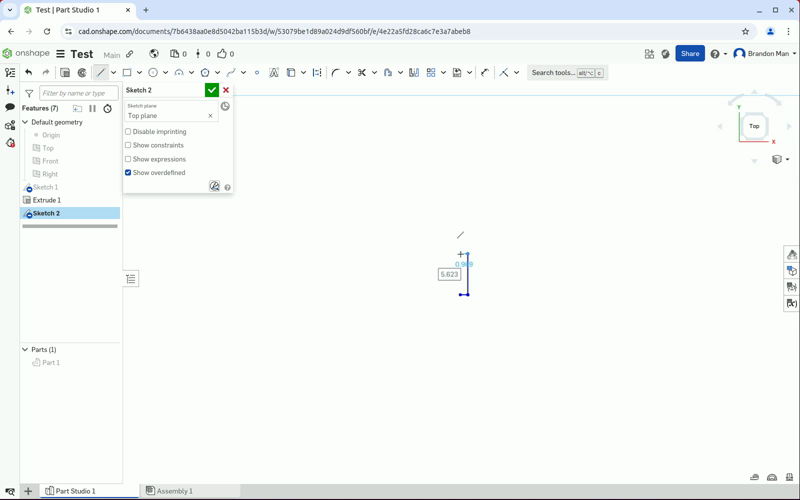
scroll(6)
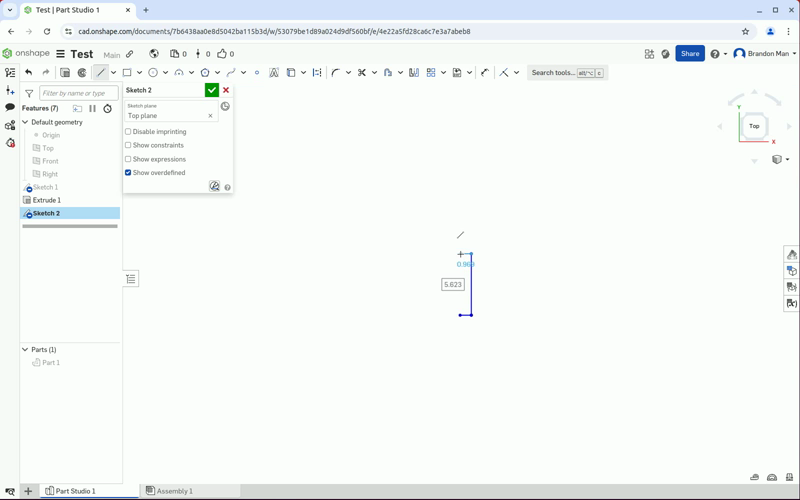
scroll(6)
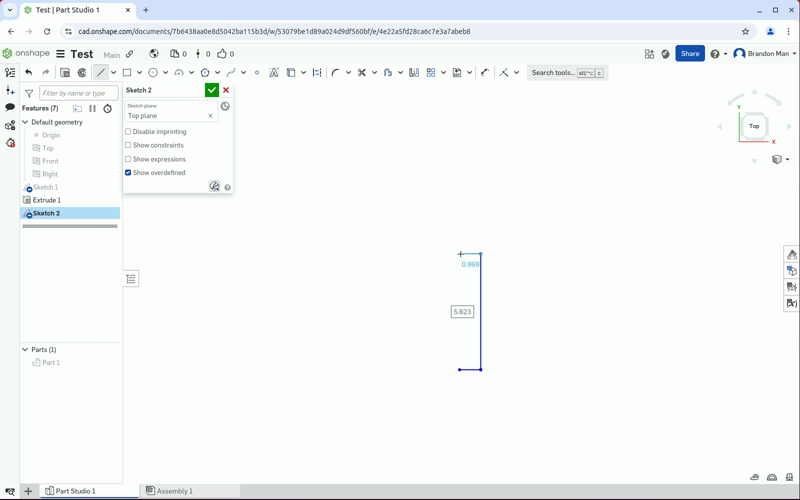
scroll(6)
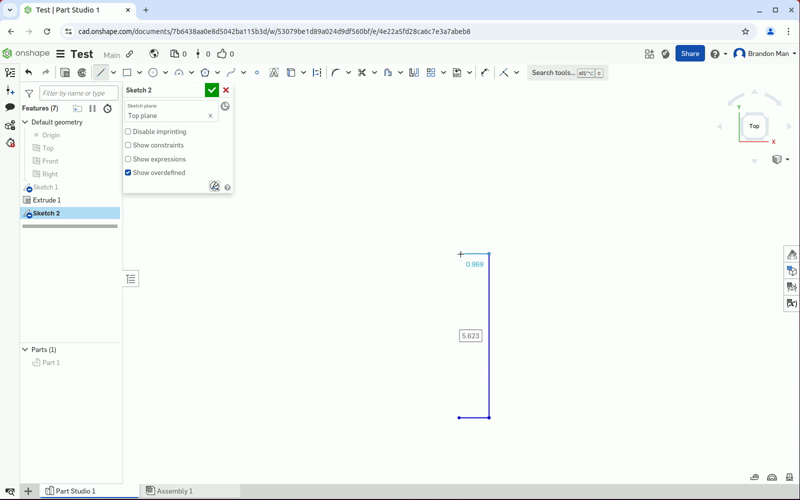
scroll(6)
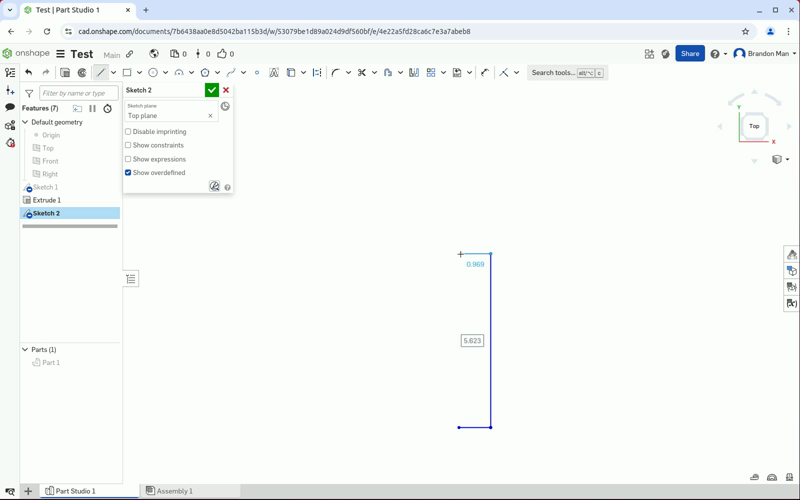
scroll(6)
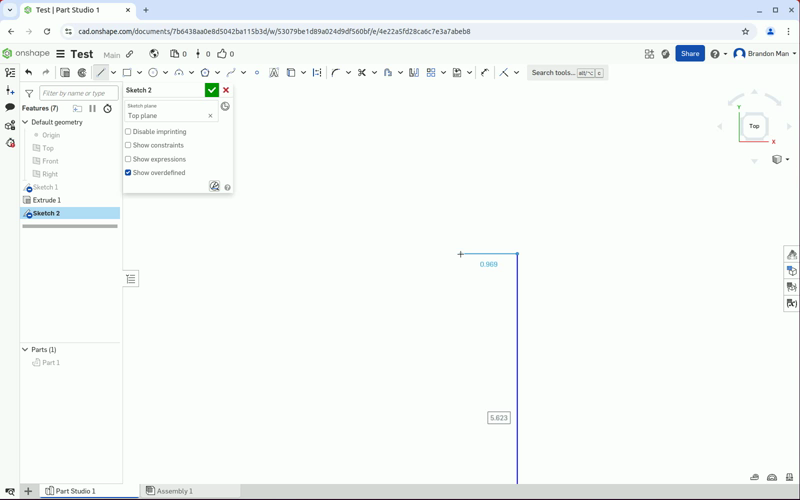
click(460, 253)
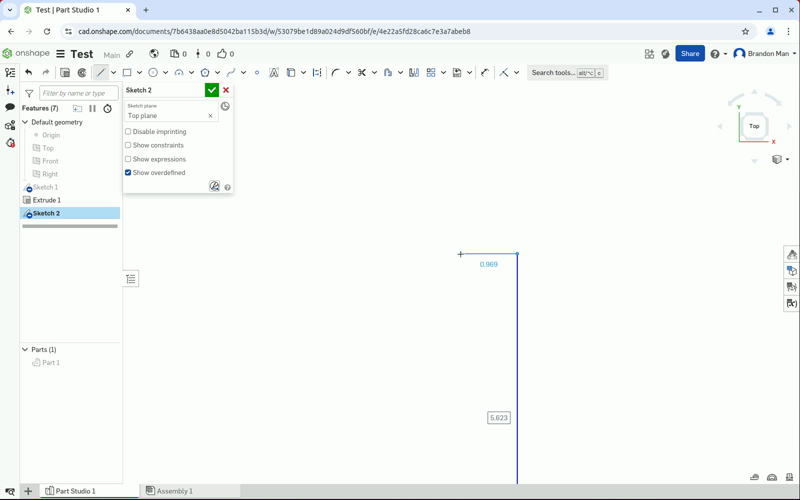
scroll(-6)
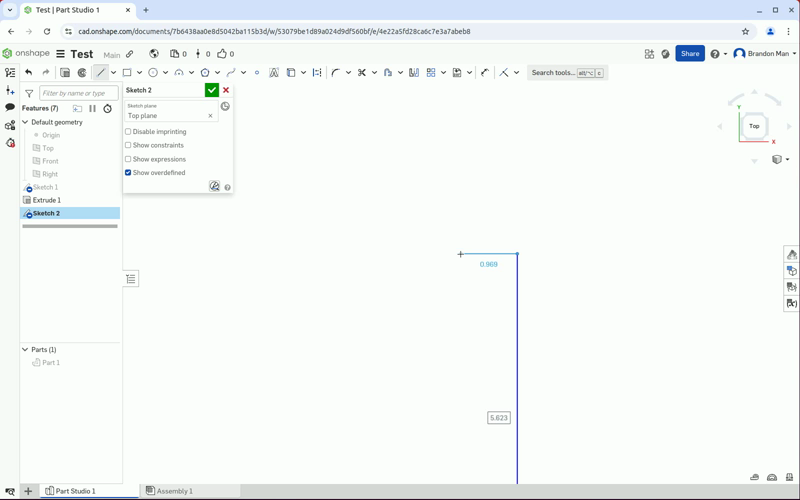
scroll(-6)
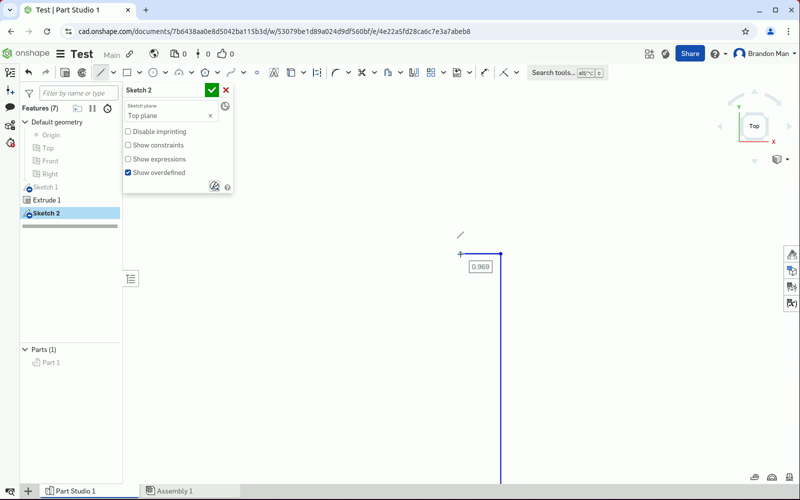
scroll(-6)
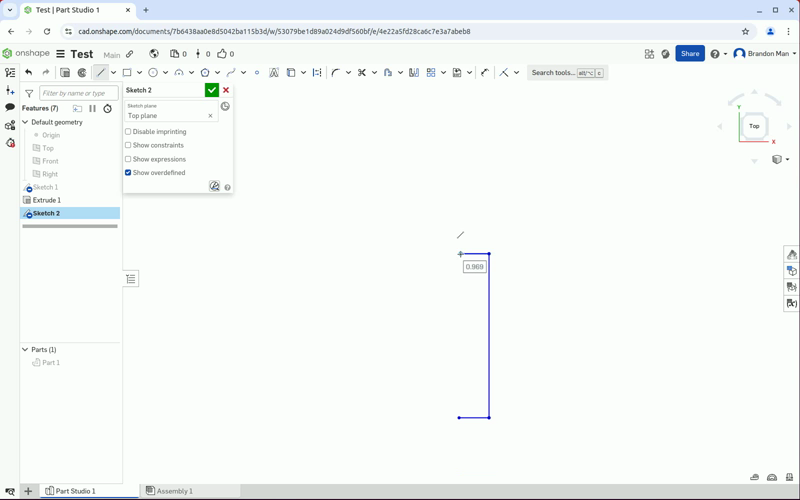
scroll(-6)
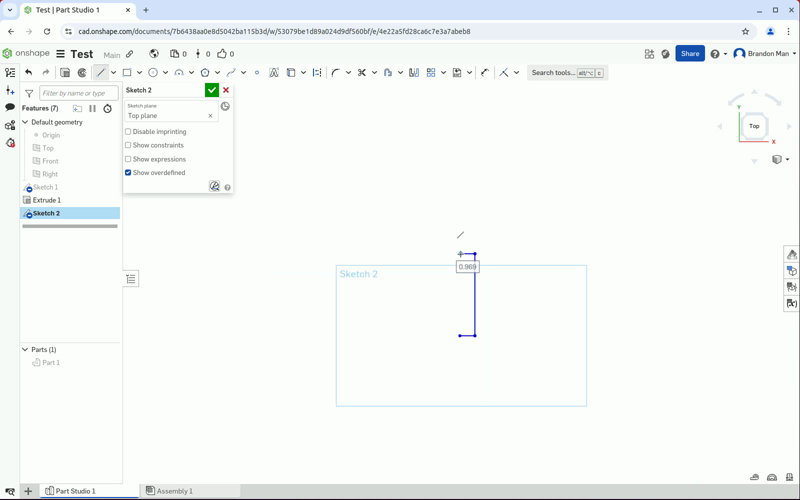
scroll(-6)
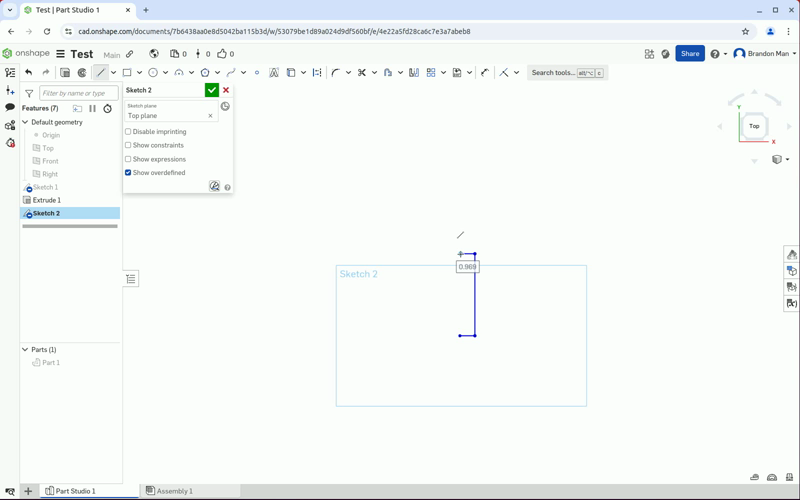
scroll(-6)
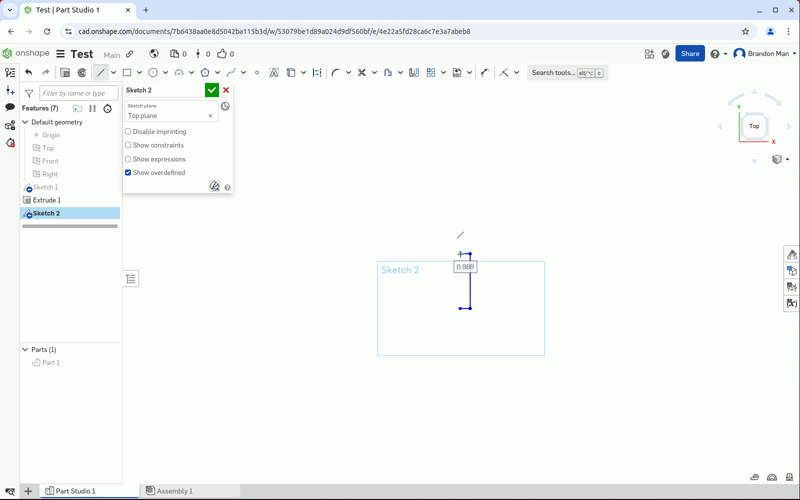
scroll(-6)
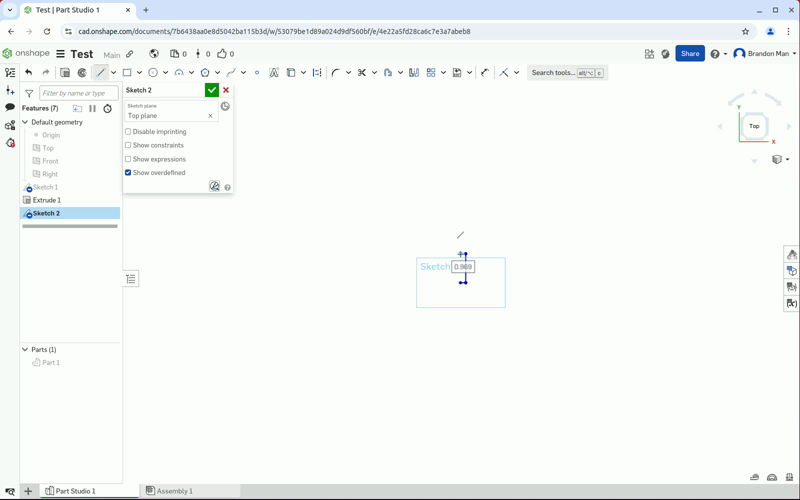
key_up(shift)
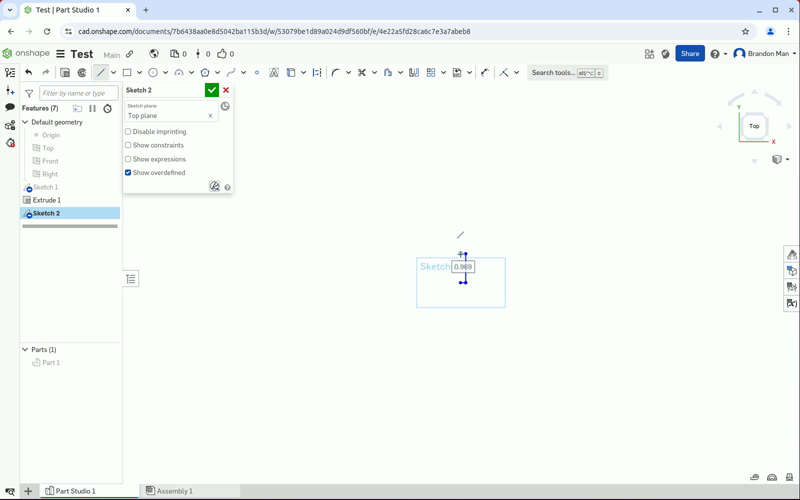
mouse_move(490, 253)
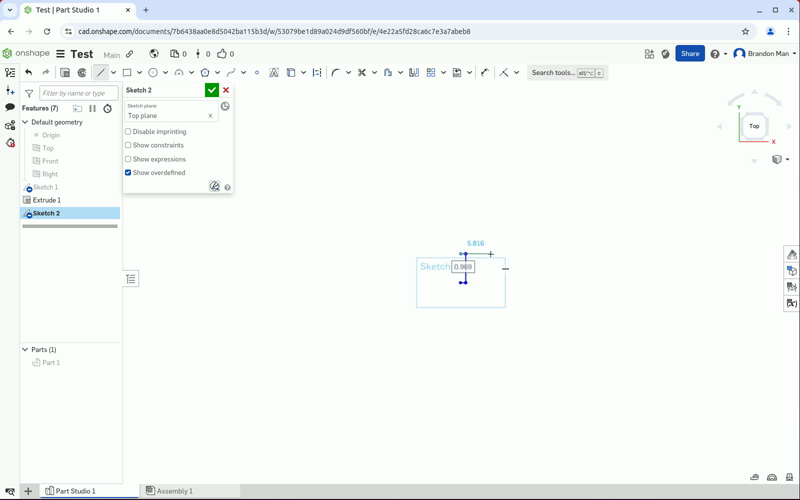
key_down(shift)
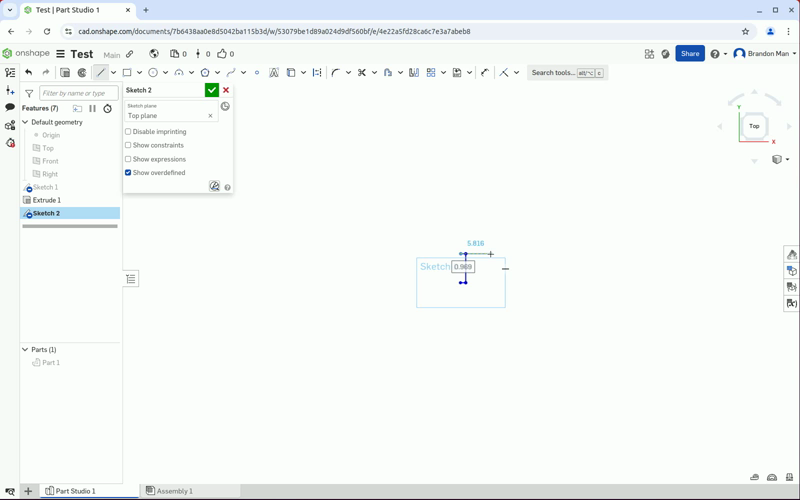
mouse_move(460, 282)
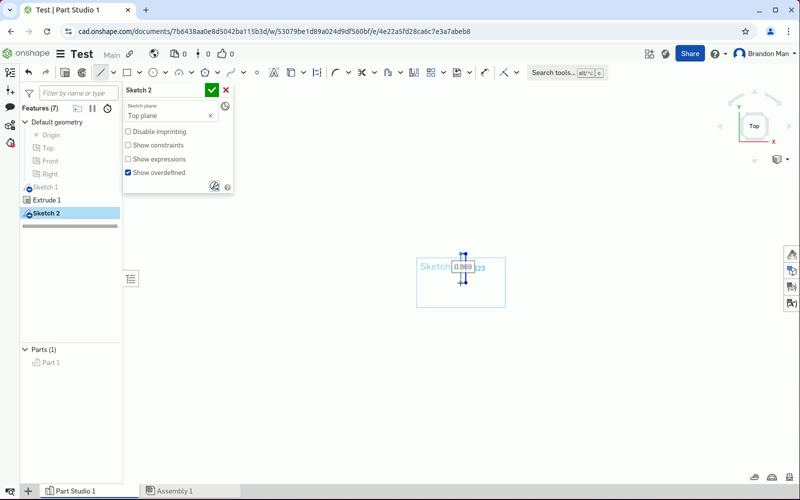
key_up(shift)
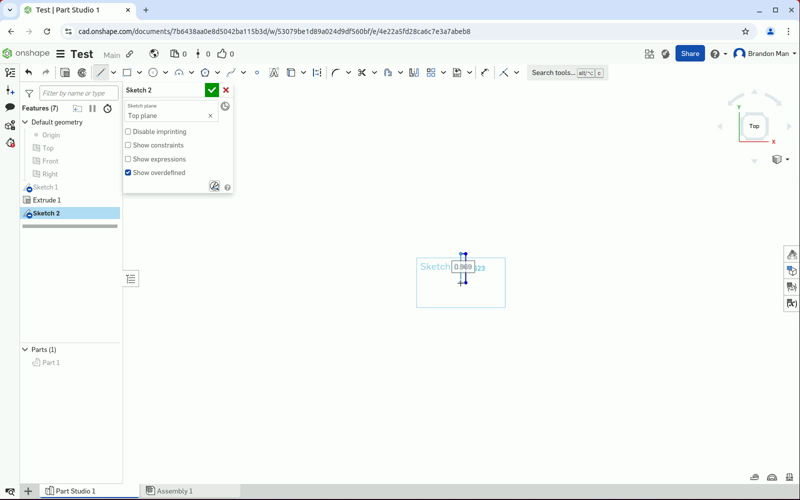
click(460, 282)
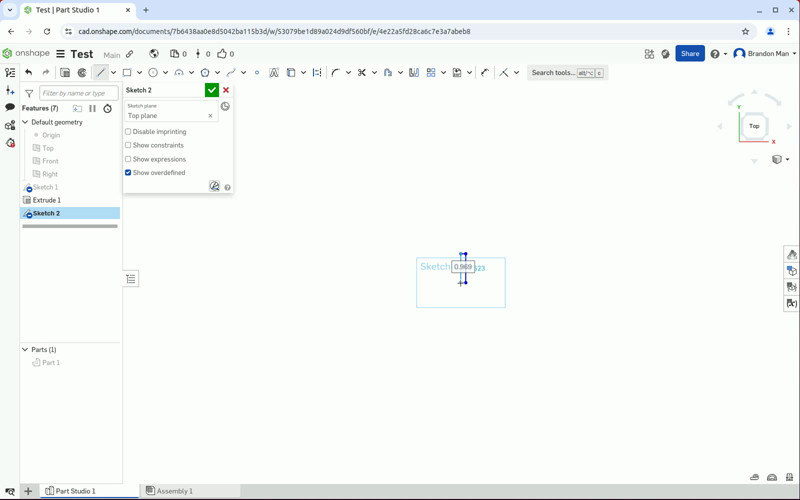
key(esc)
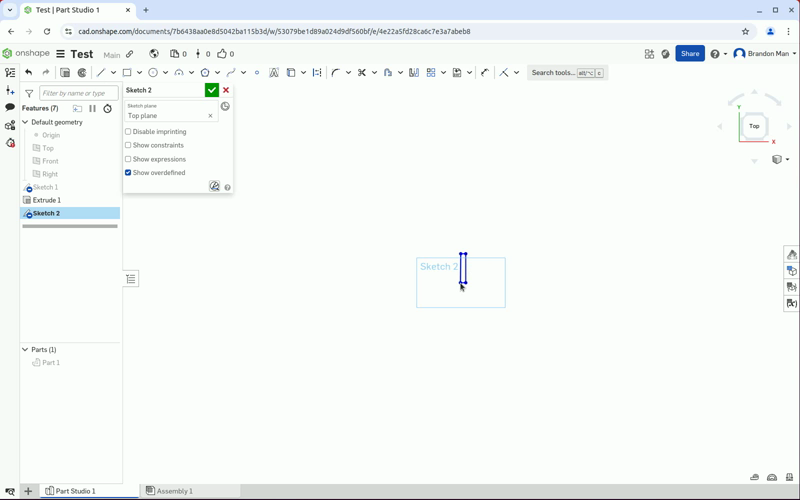
mouse_move(464, 260)
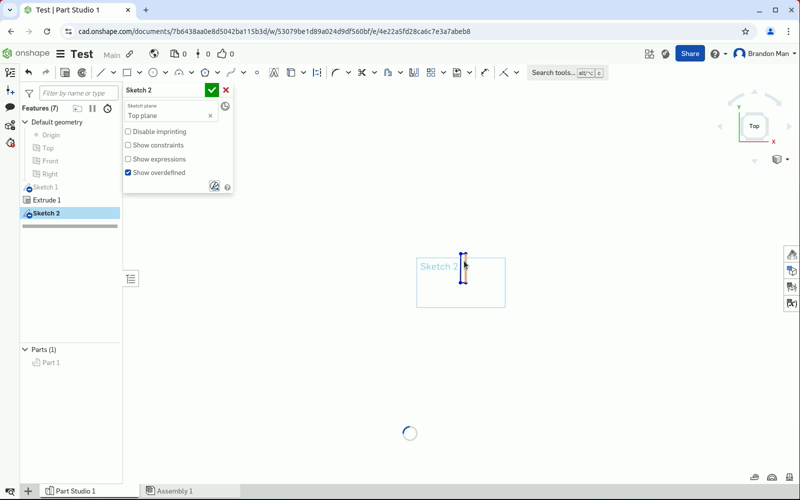
scroll(6)
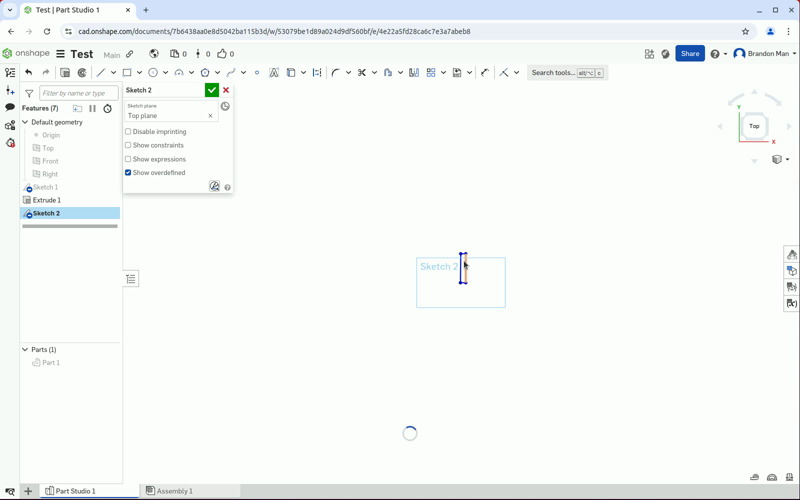
scroll(6)
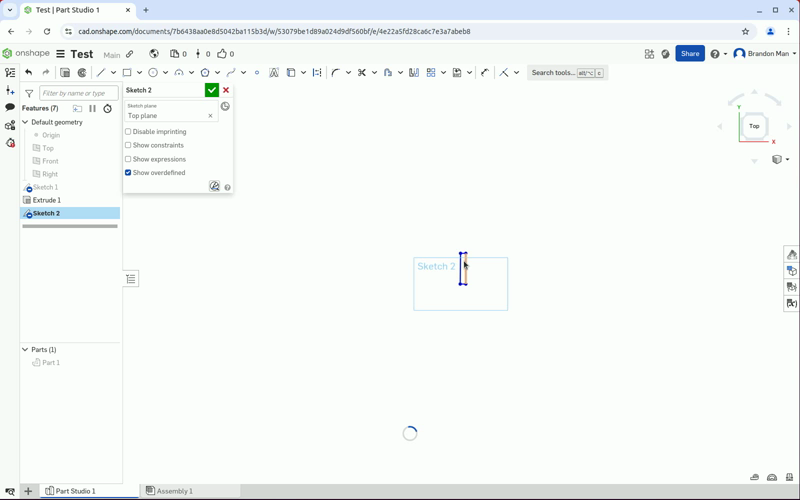
scroll(6)
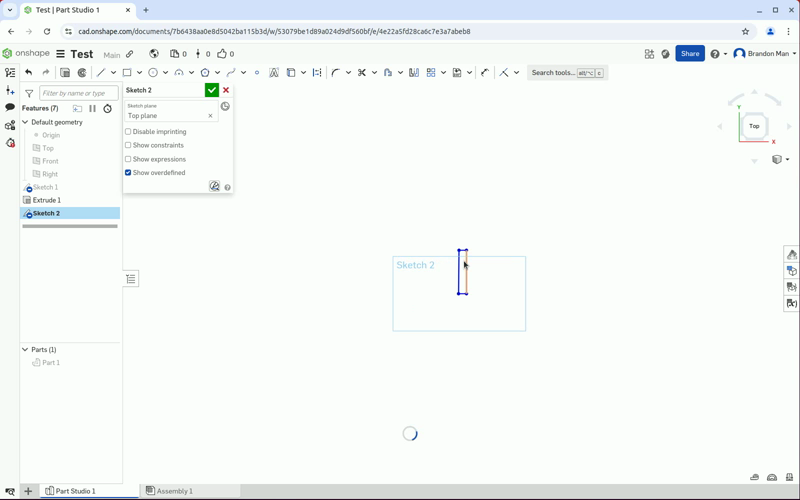
scroll(6)
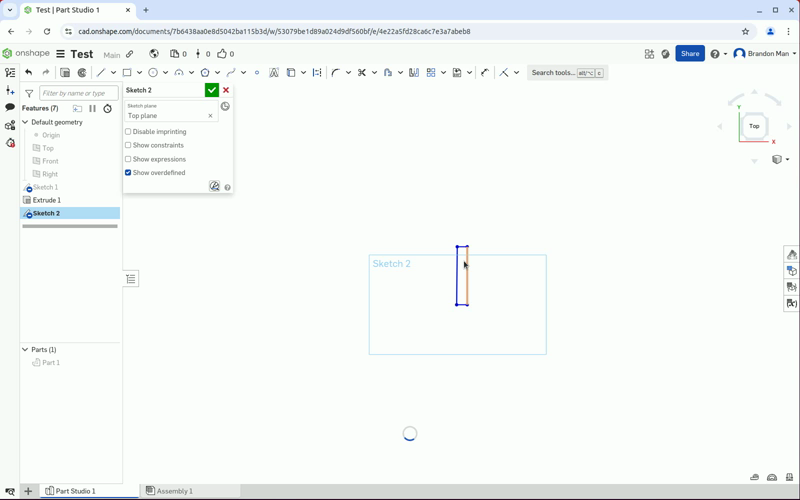
scroll(6)
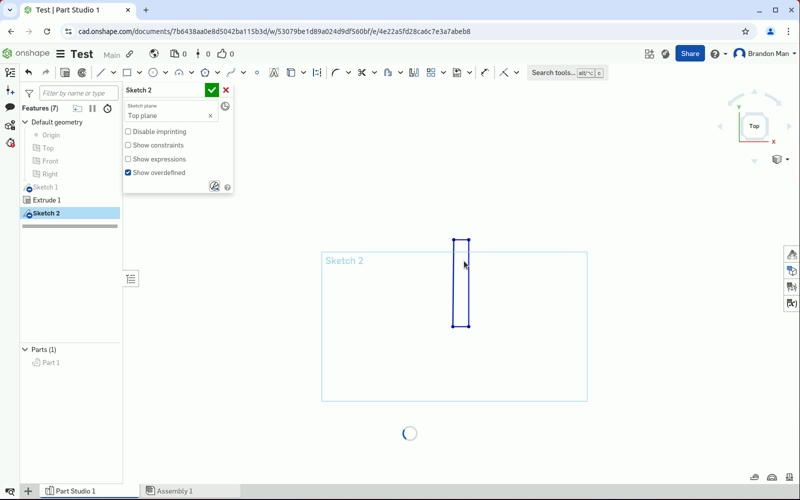
scroll(6)
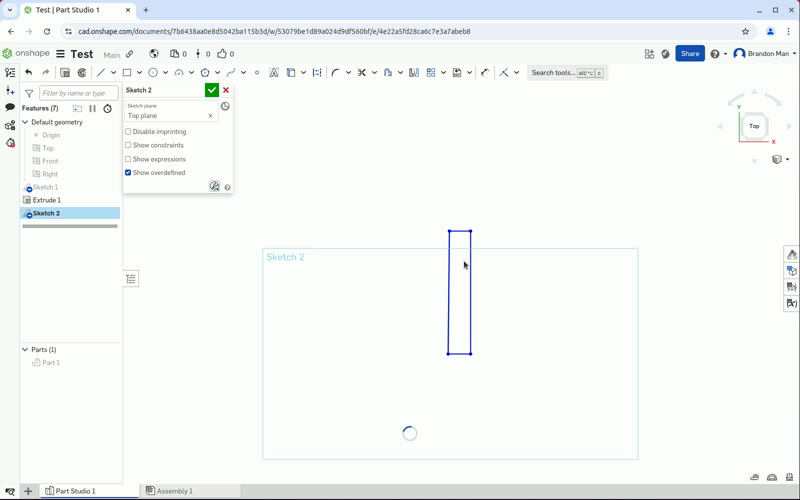
scroll(6)
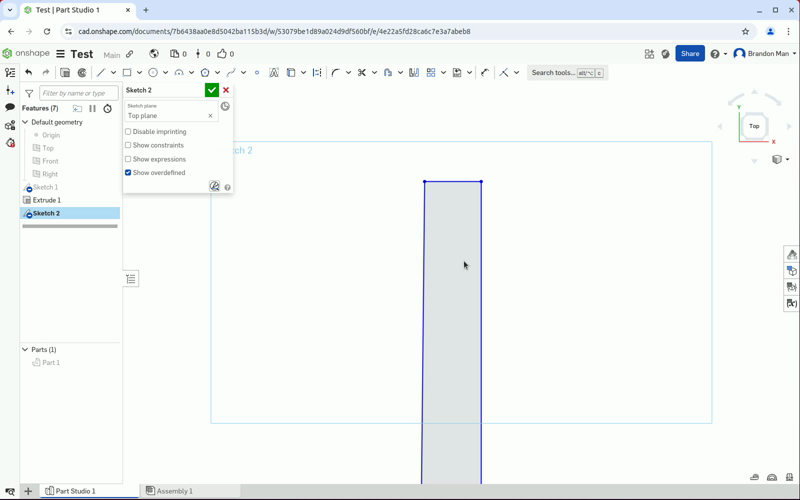
click(464, 260)
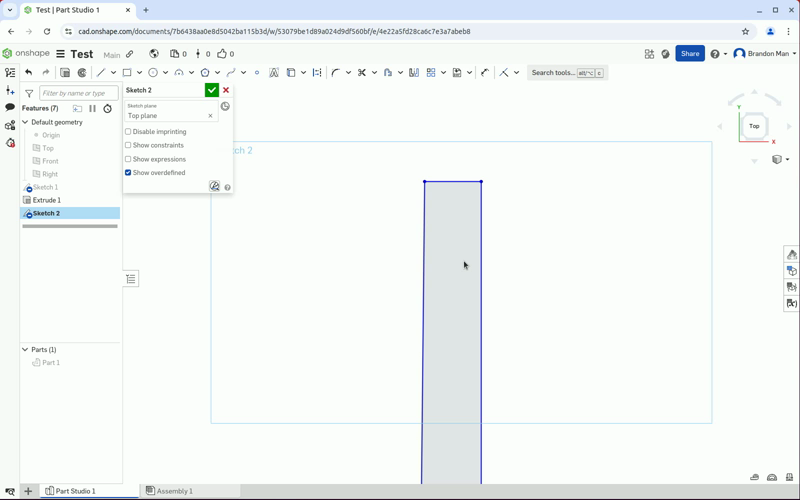
scroll(-6)
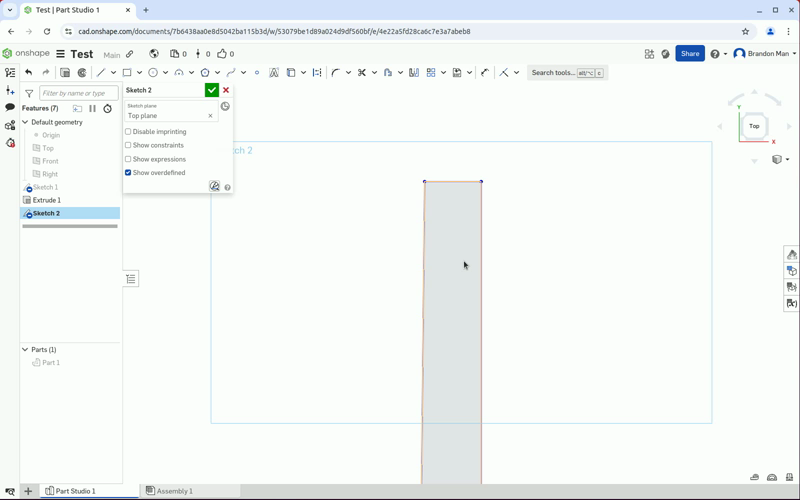
scroll(-6)
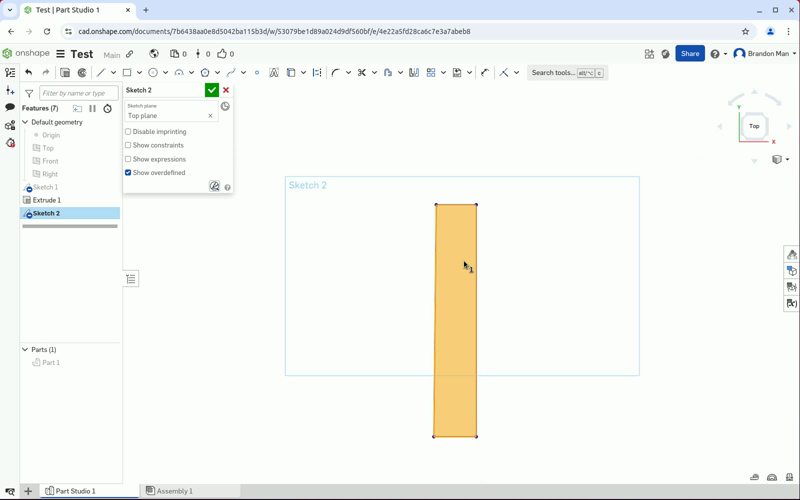
scroll(-6)
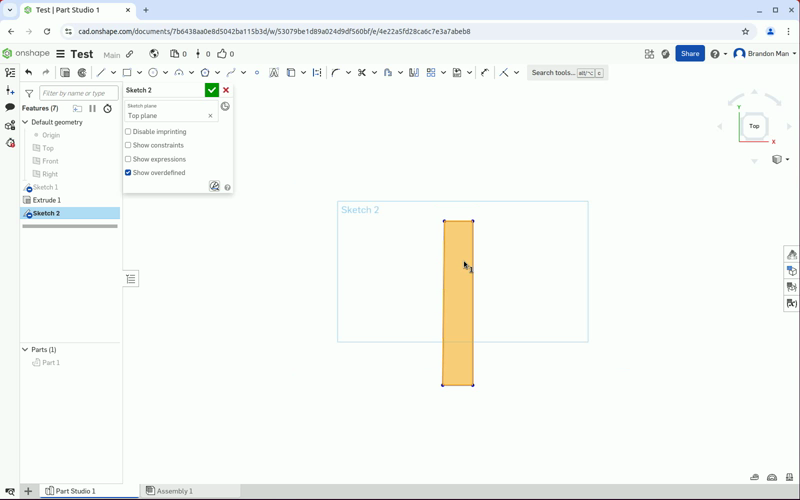
scroll(-6)
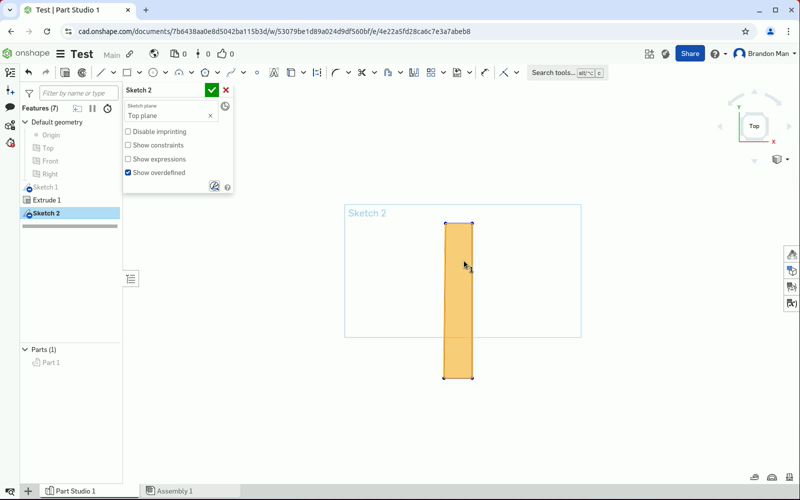
scroll(-6)
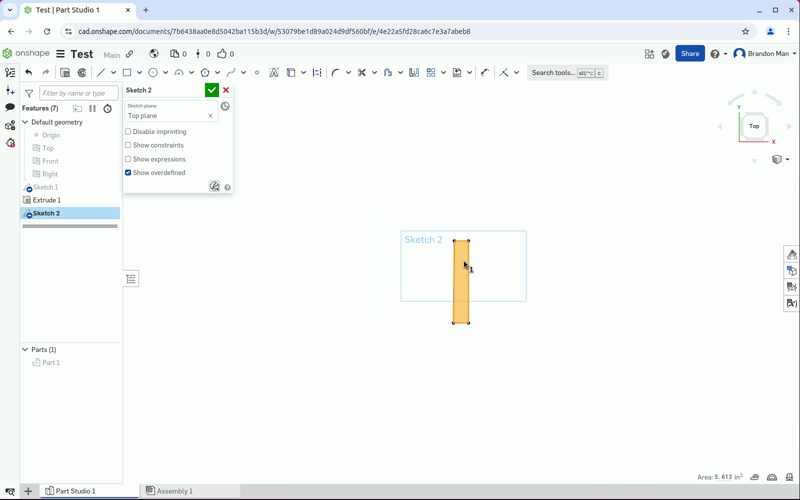
scroll(-6)
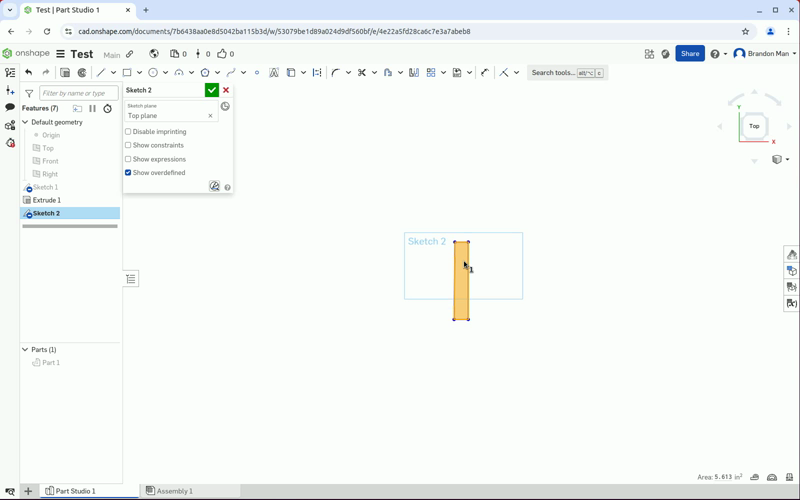
scroll(-6)
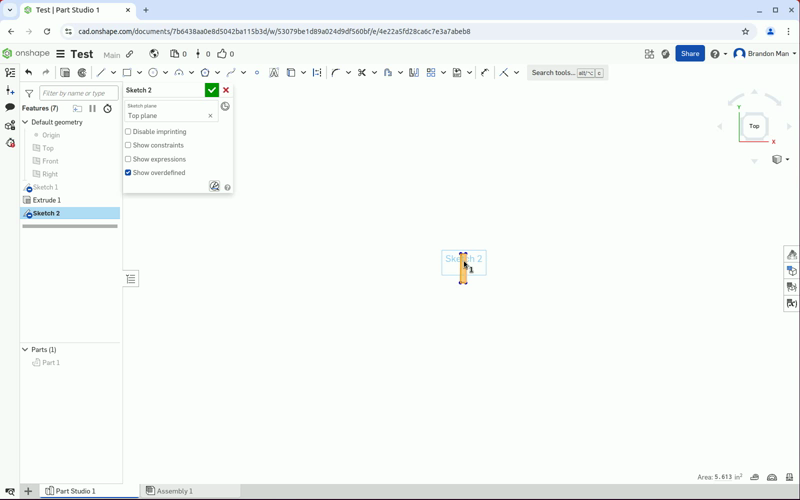
mouse_move(73, 352)
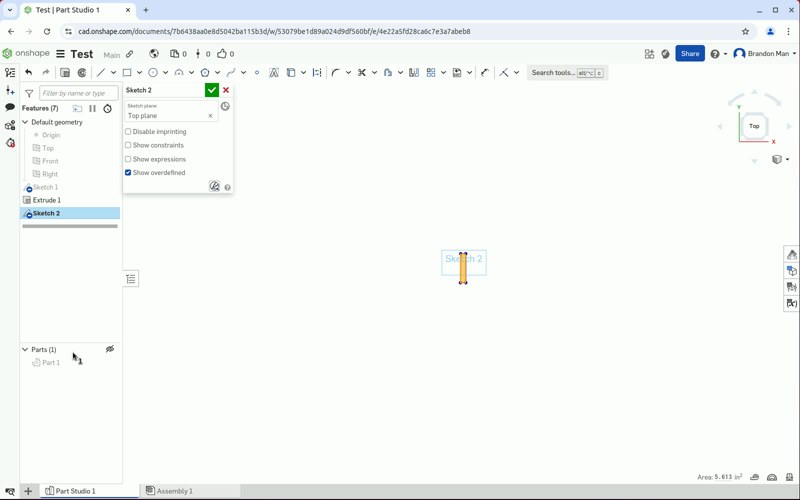
key(shift+y)
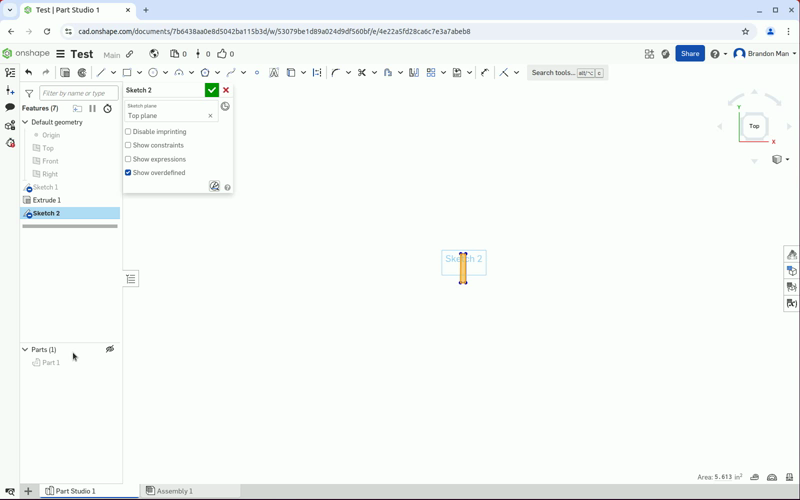
key(shift+e)
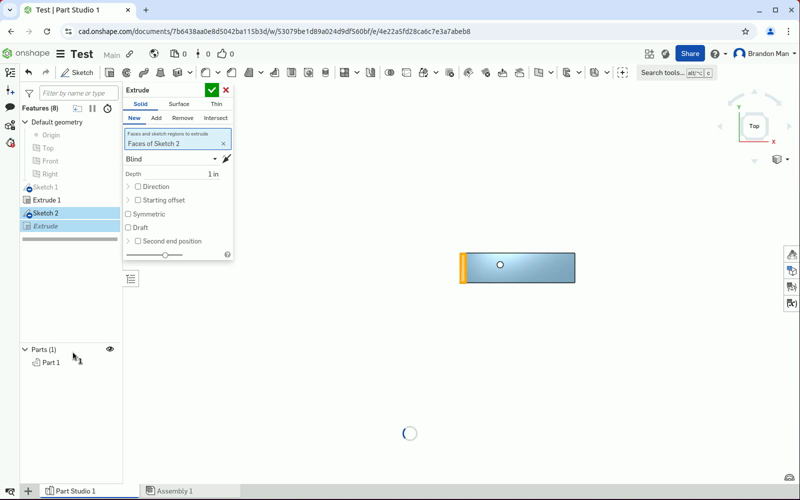
mouse_move(143, 106)
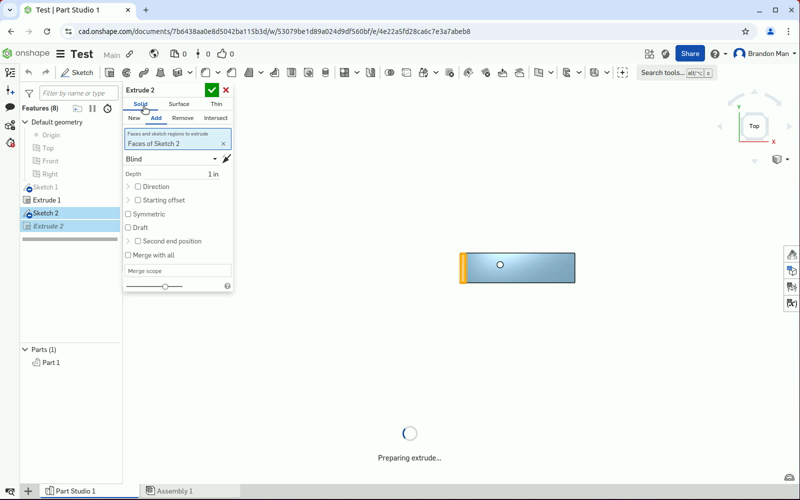
click(143, 106)
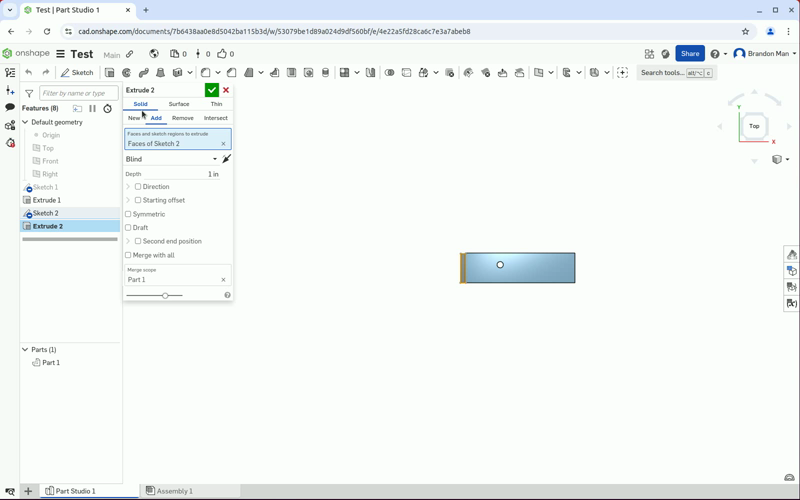
mouse_move(137, 120)
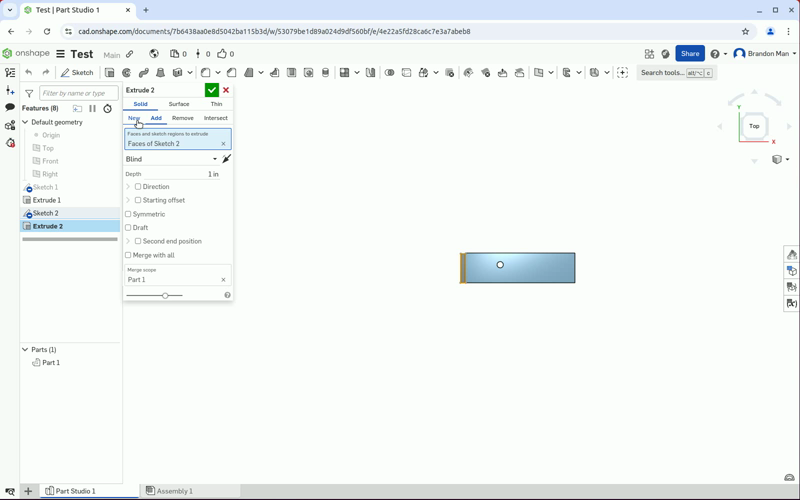
click(137, 120)
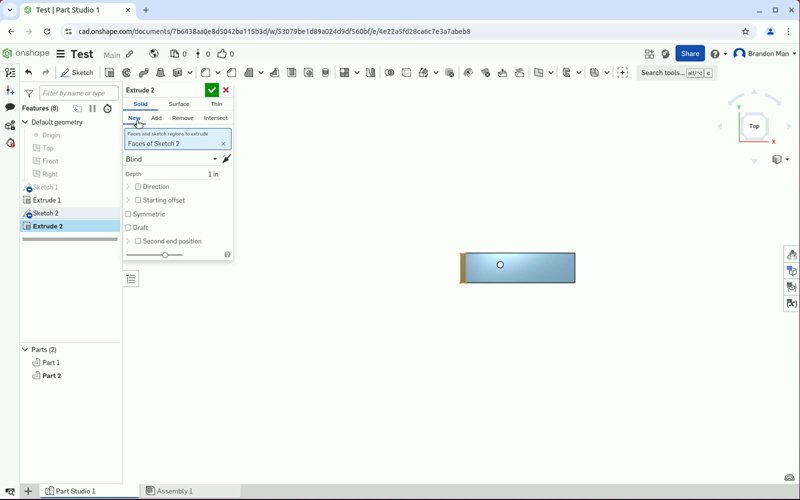
key(tab, 4)
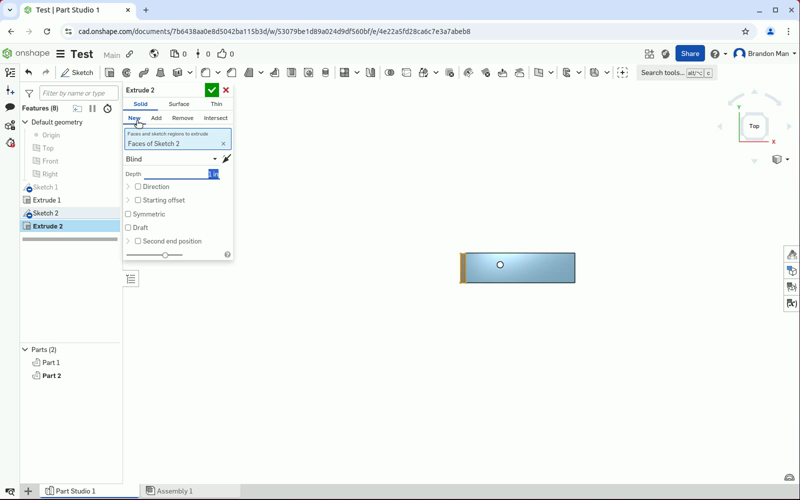
text(4.574)
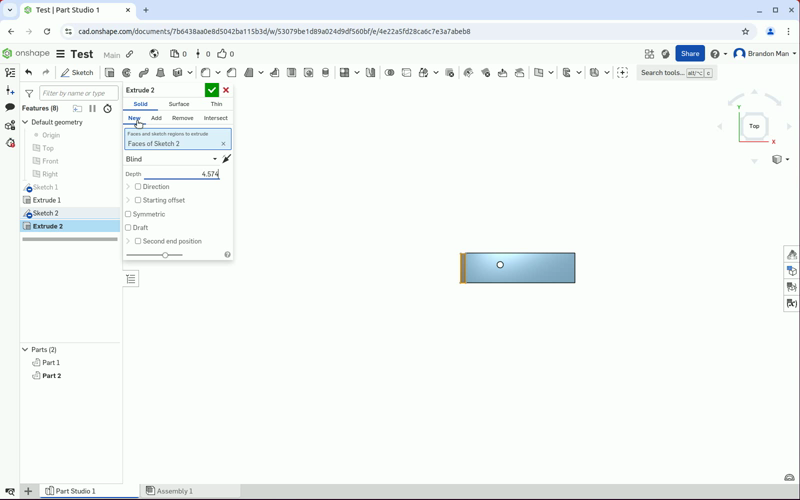
key(enter)
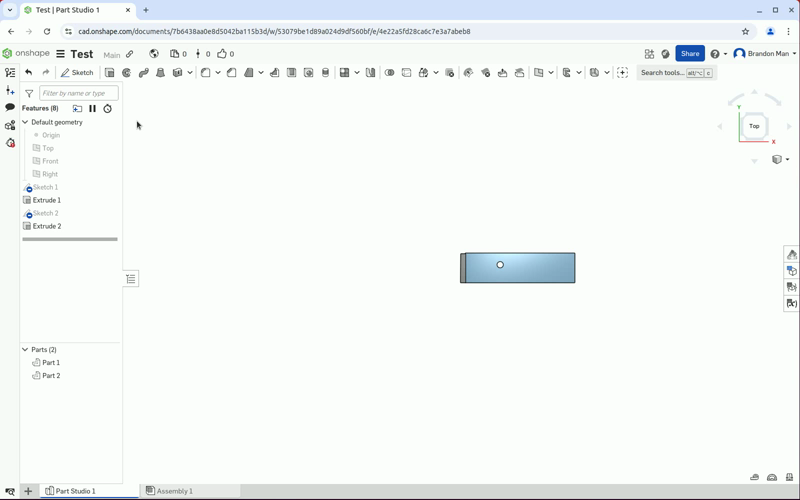
key(shift+h)
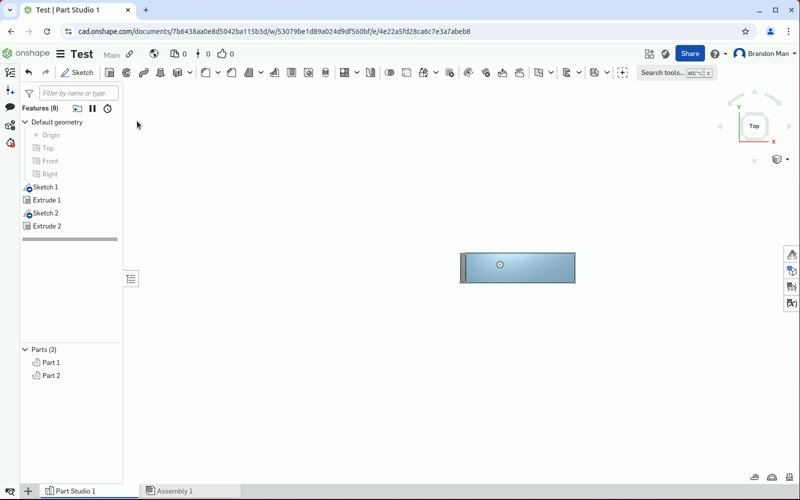
key(shift+h)
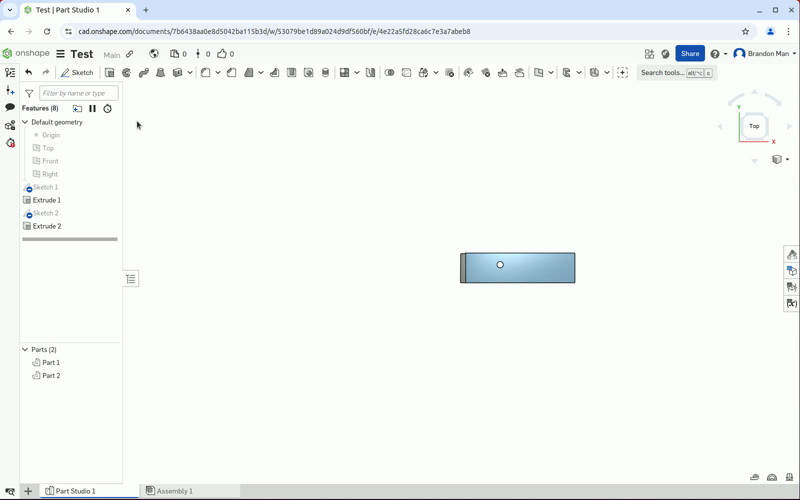
mouse_move(73, 189)
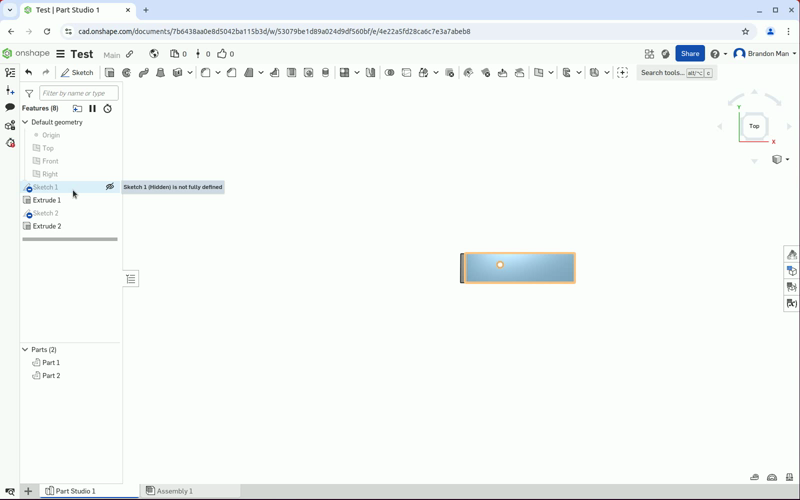
click(73, 189)
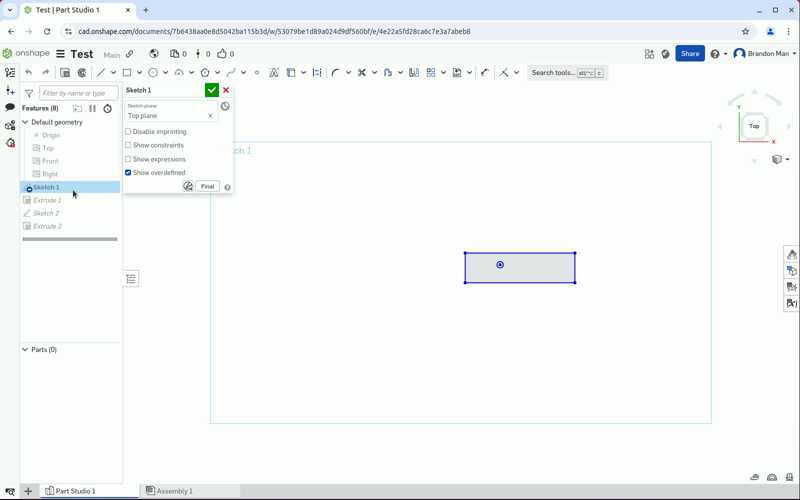
mouse_move(229, 92)
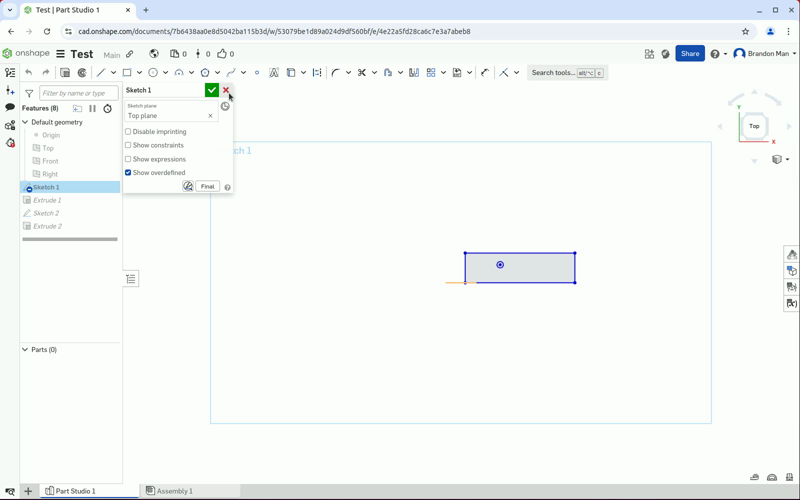
click(229, 92)
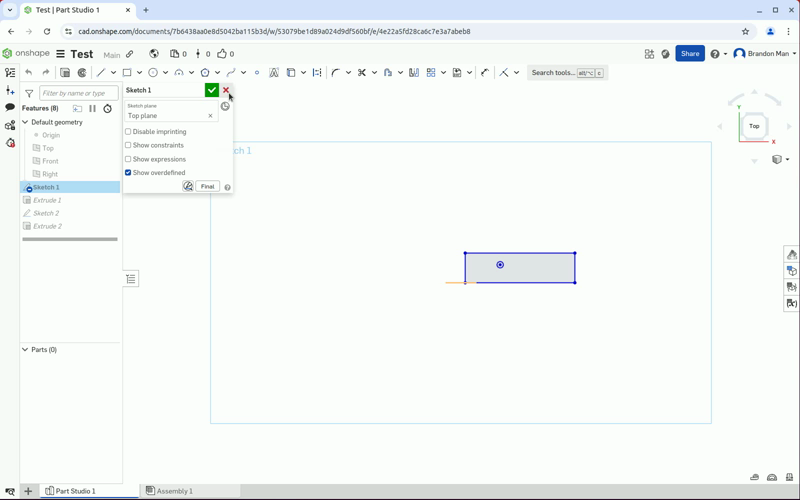
key(shift+s)
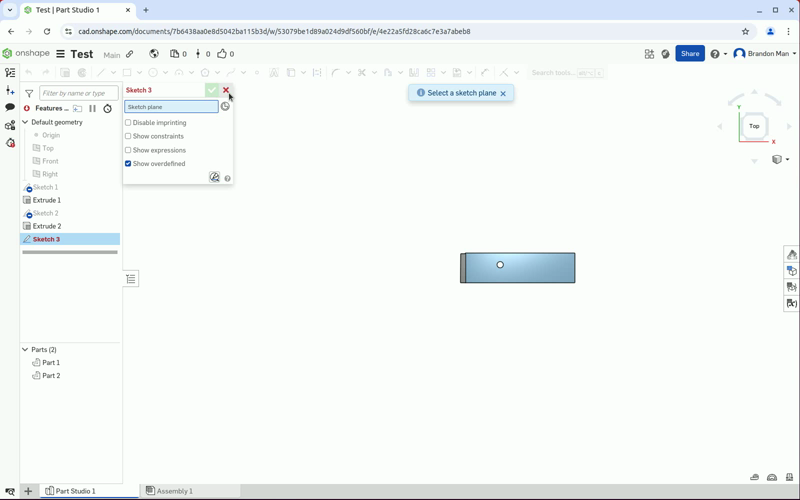
mouse_move(73, 150)
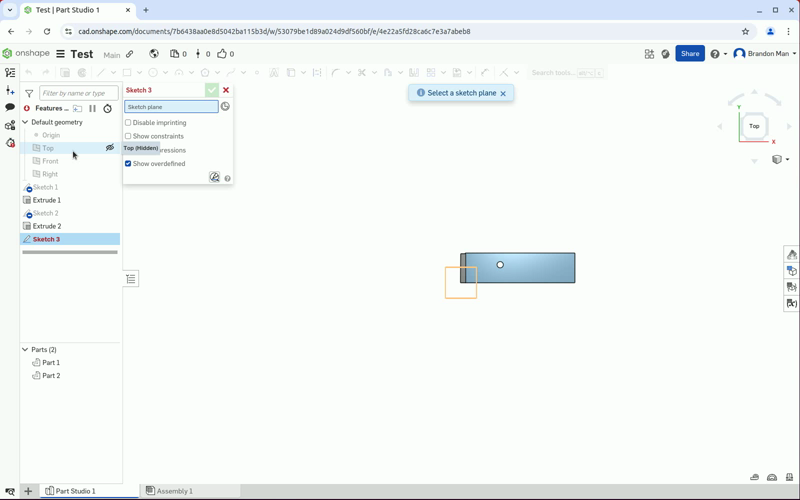
click(73, 150)
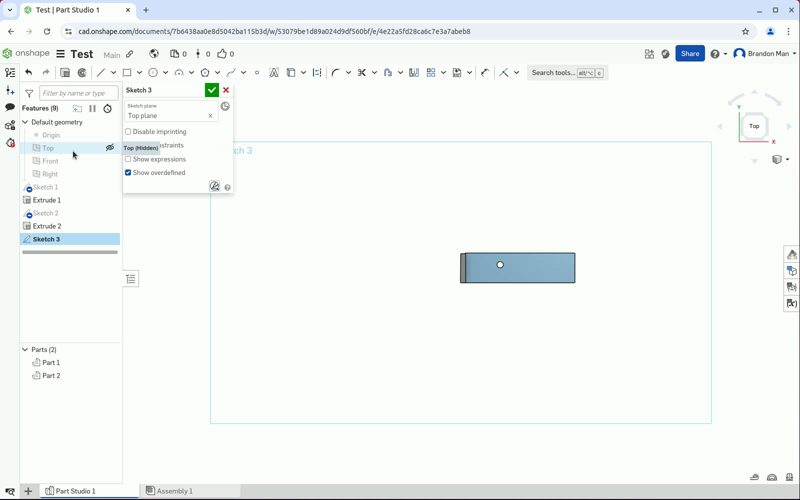
mouse_move(73, 352)
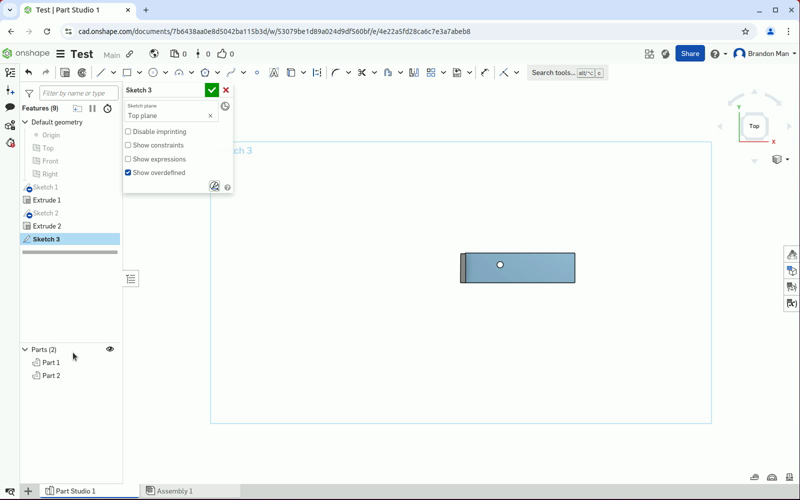
key(y)
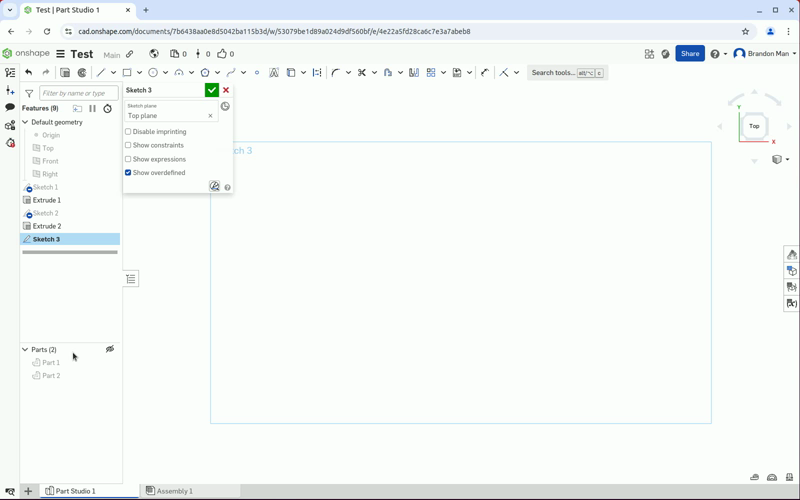
key(l)
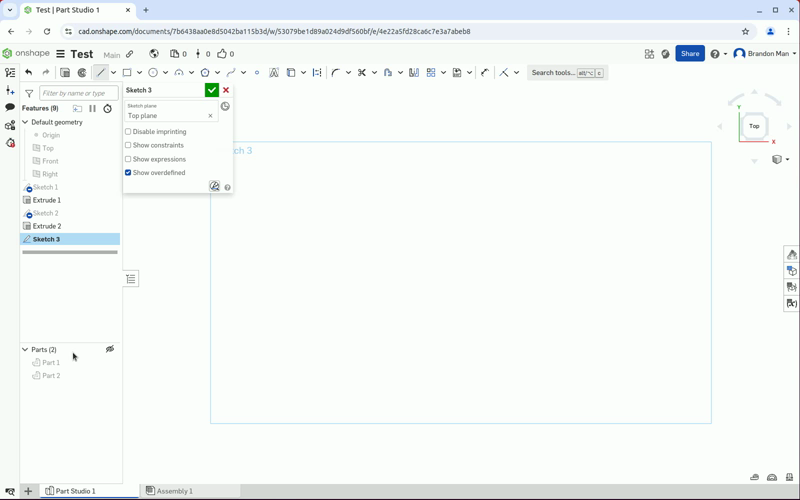
key_down(shift)
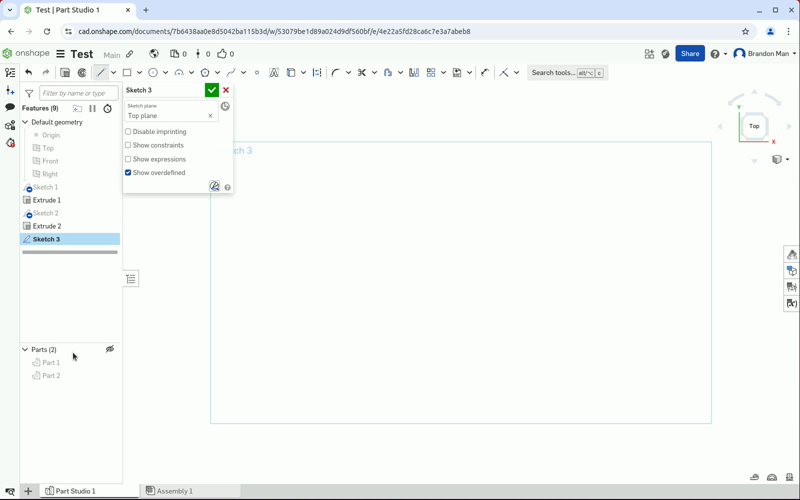
mouse_move(568, 282)
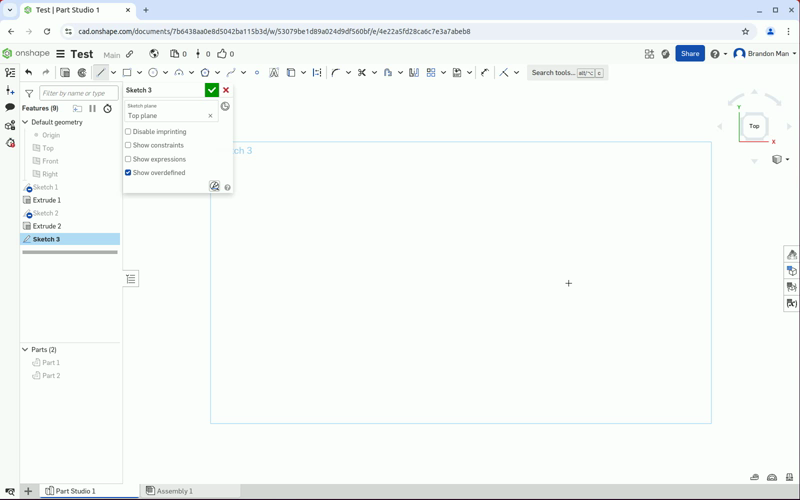
click(568, 282)
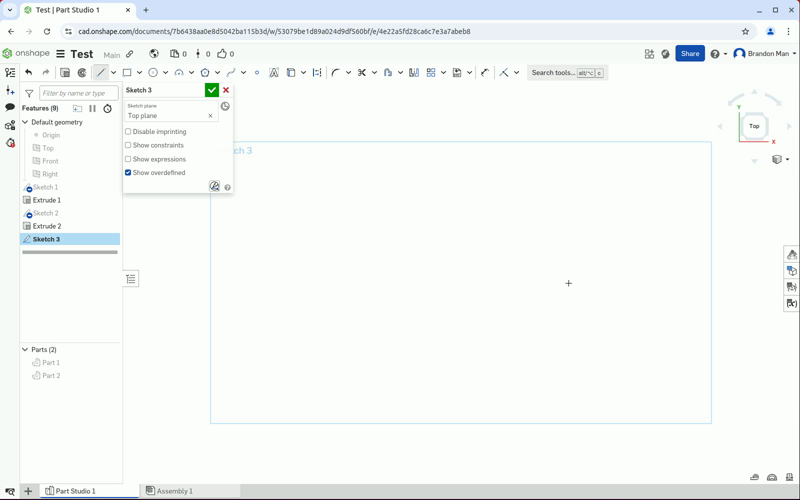
key_up(shift)
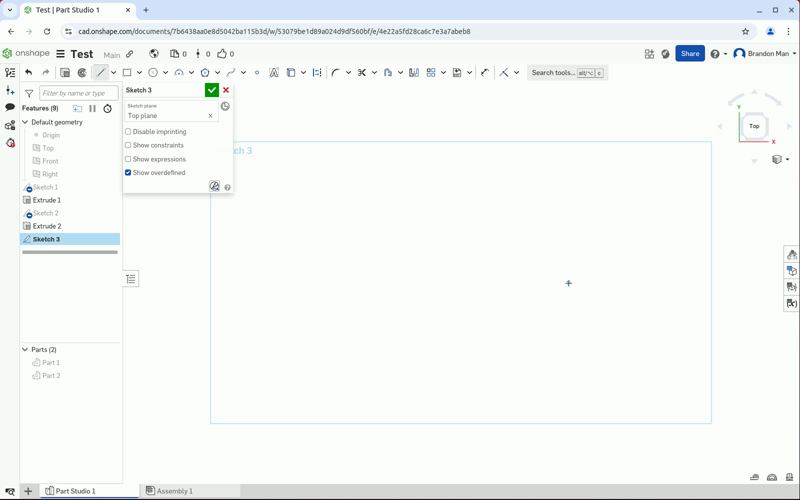
key_down(shift)
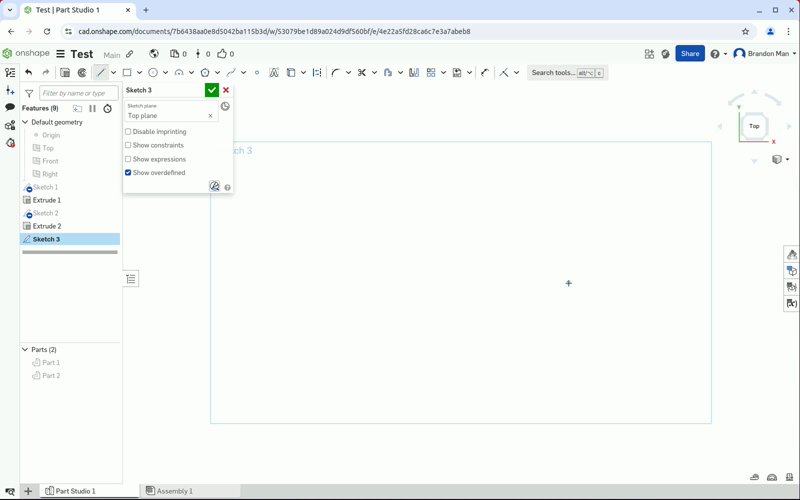
mouse_move(589, 282)
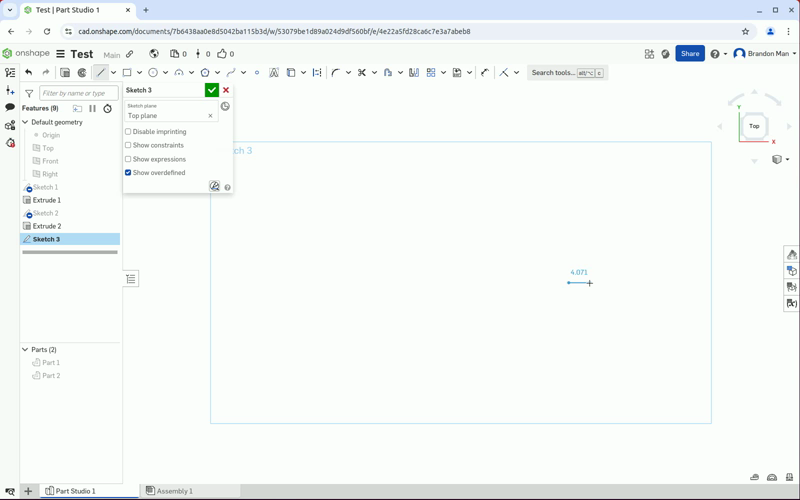
mouse_move(573, 282)
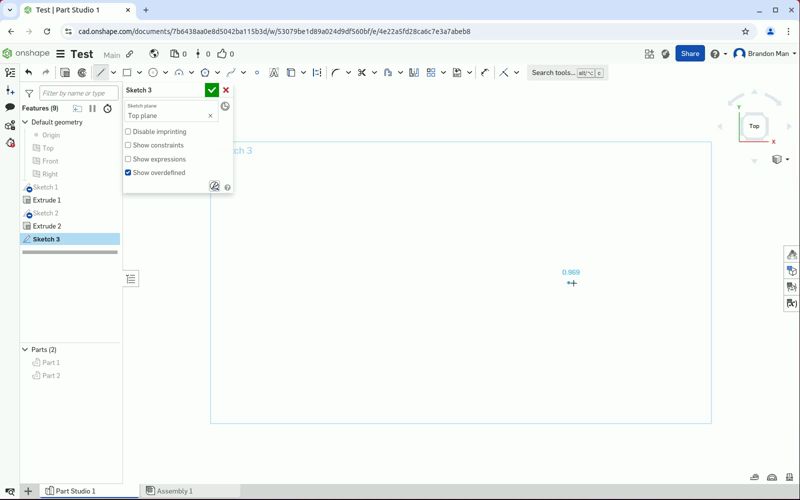
scroll(6)
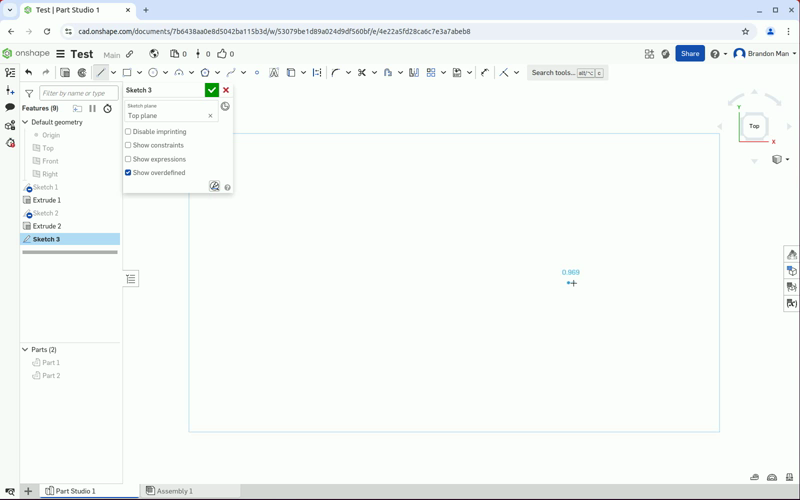
scroll(6)
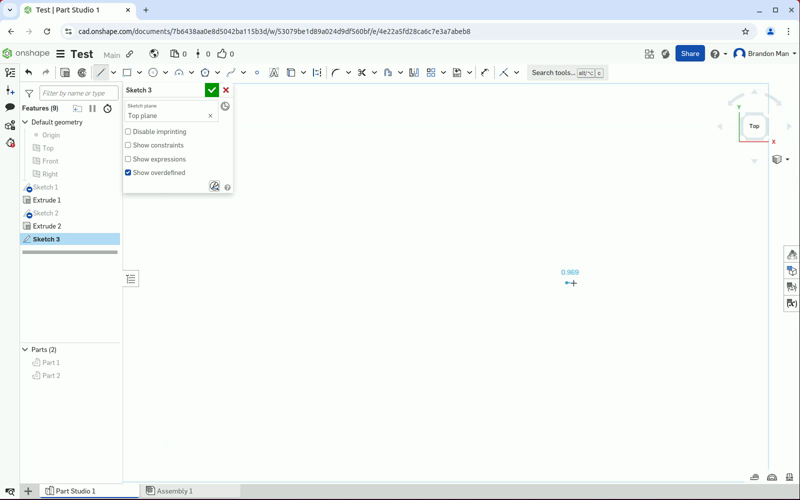
scroll(6)
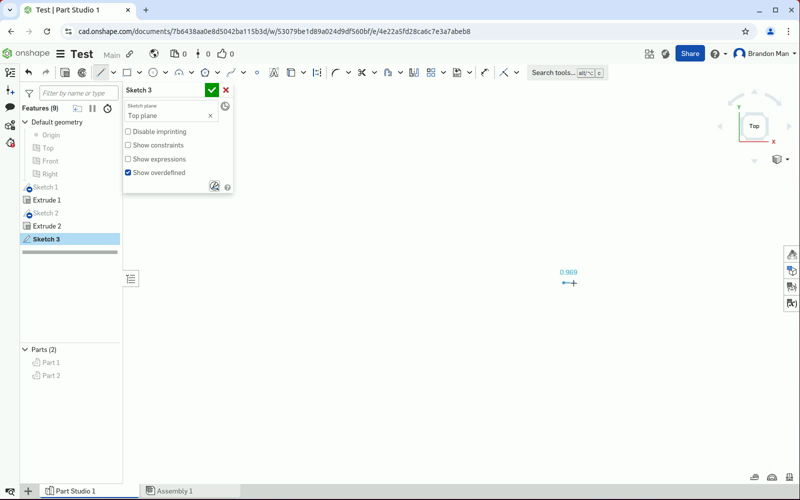
scroll(6)
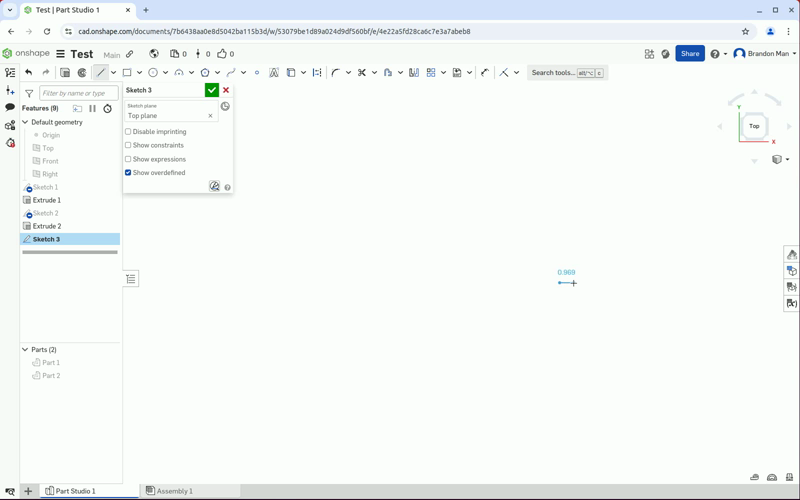
scroll(6)
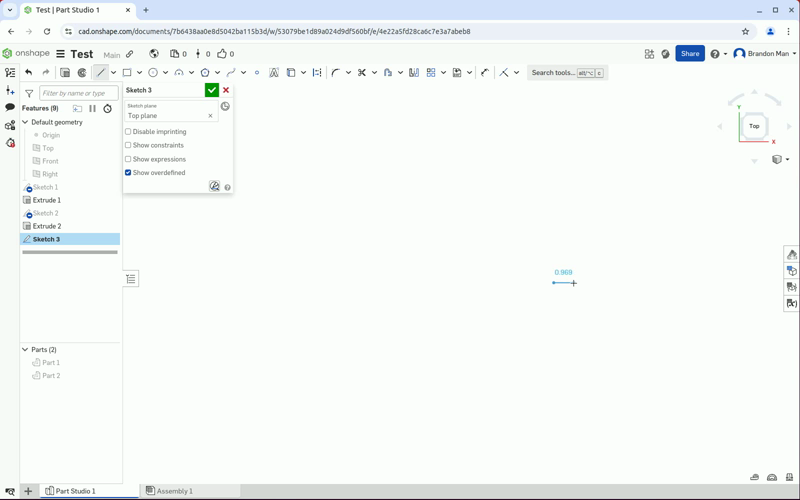
scroll(6)
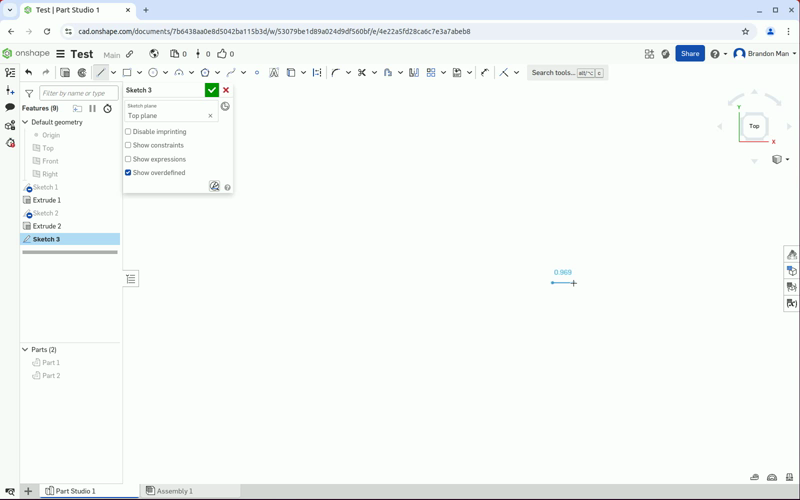
scroll(6)
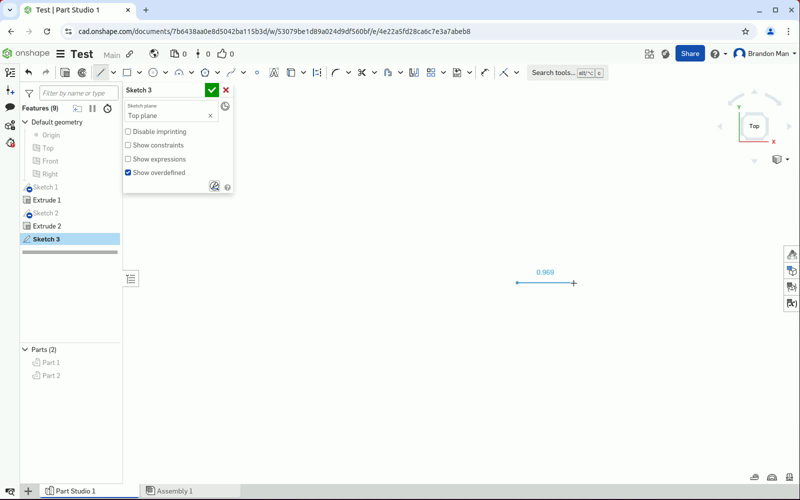
click(573, 282)
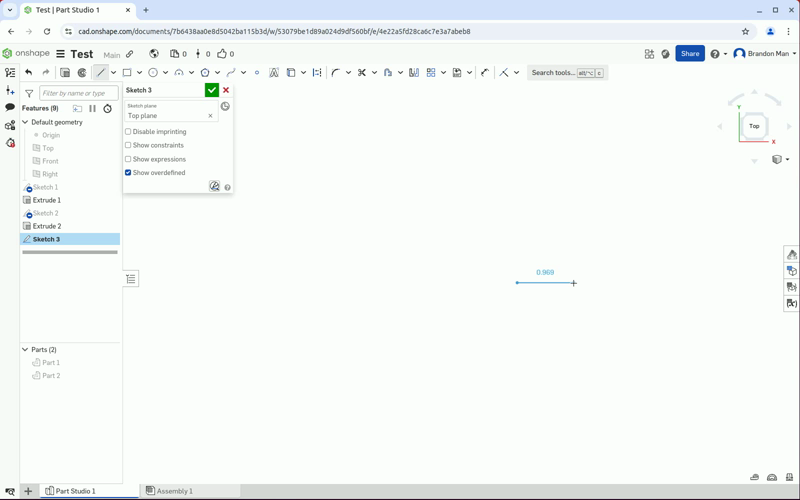
scroll(-6)
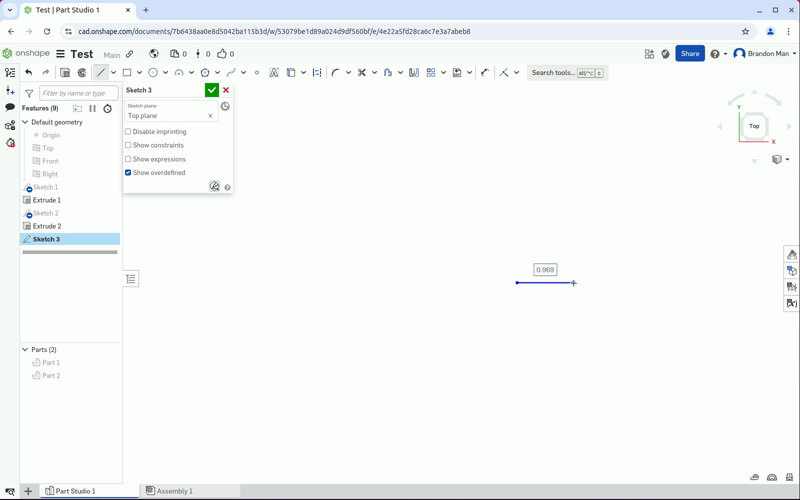
scroll(-6)
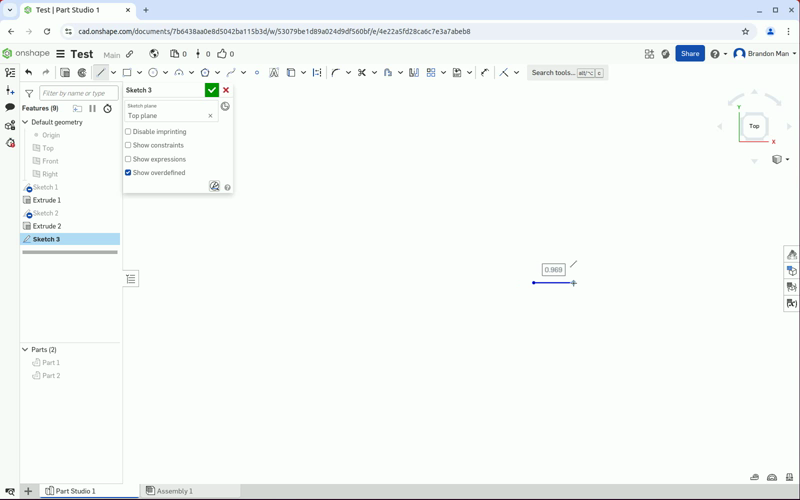
scroll(-6)
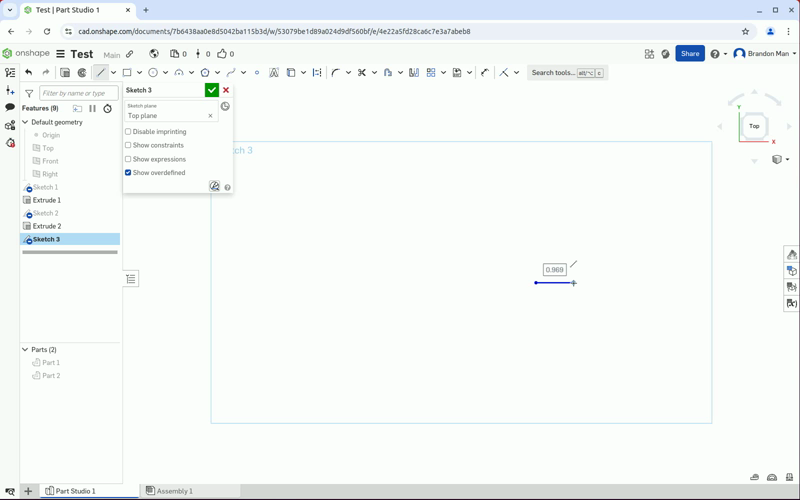
scroll(-6)
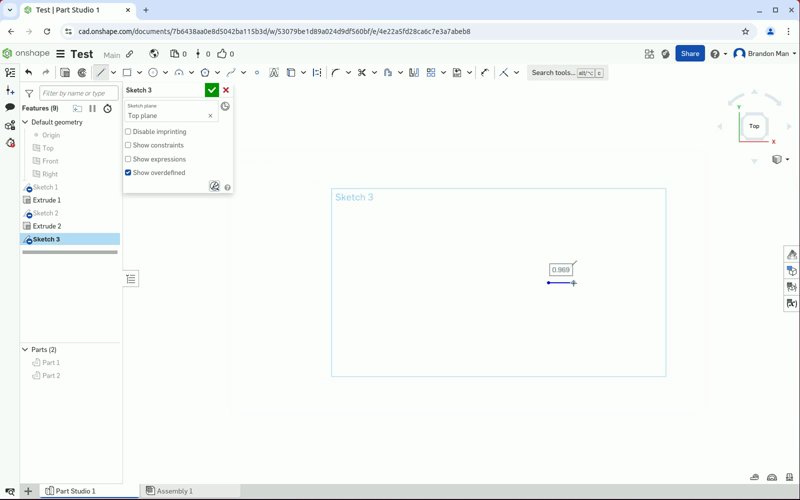
scroll(-6)
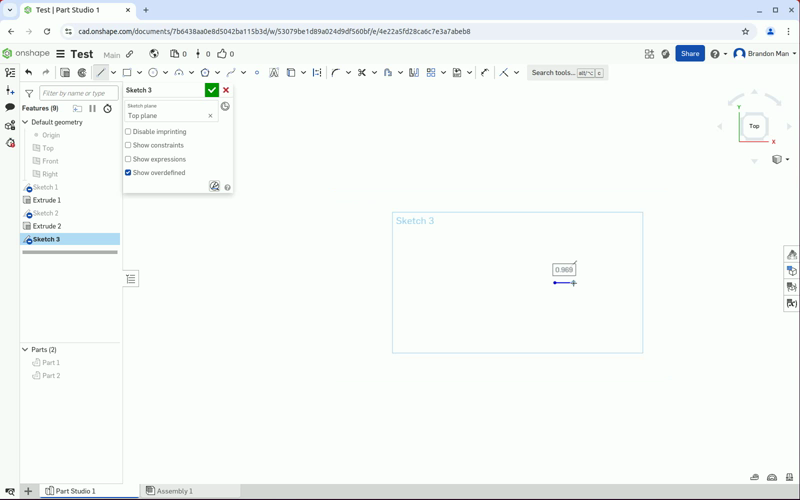
scroll(-6)
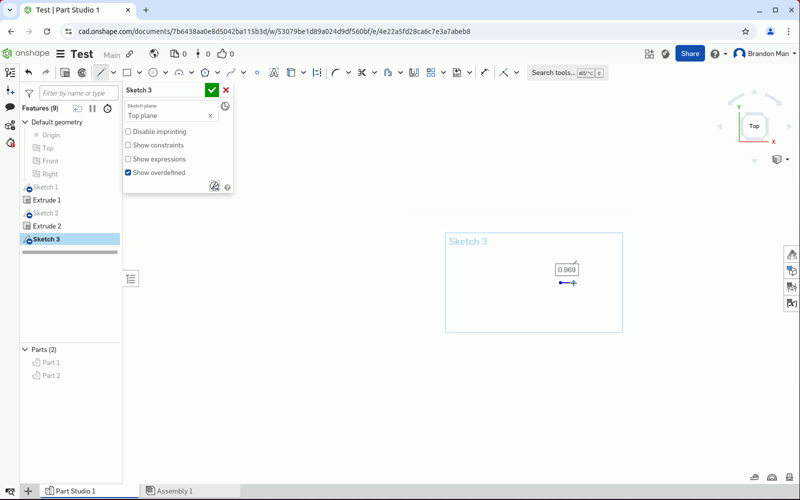
scroll(-6)
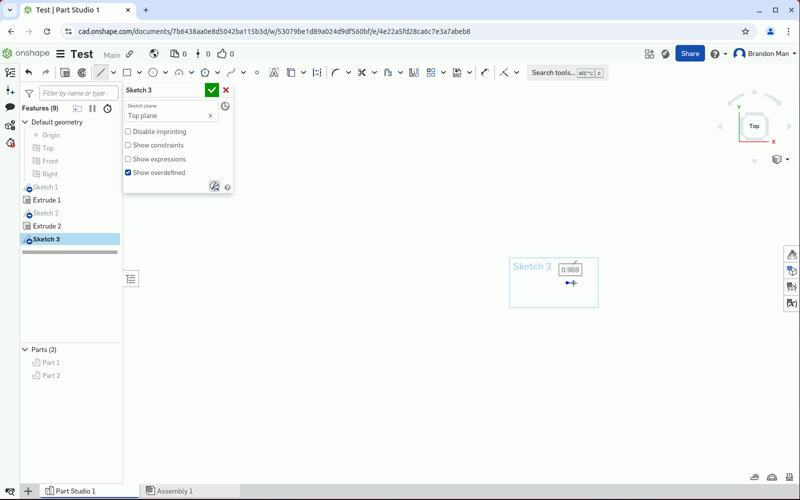
key_up(shift)
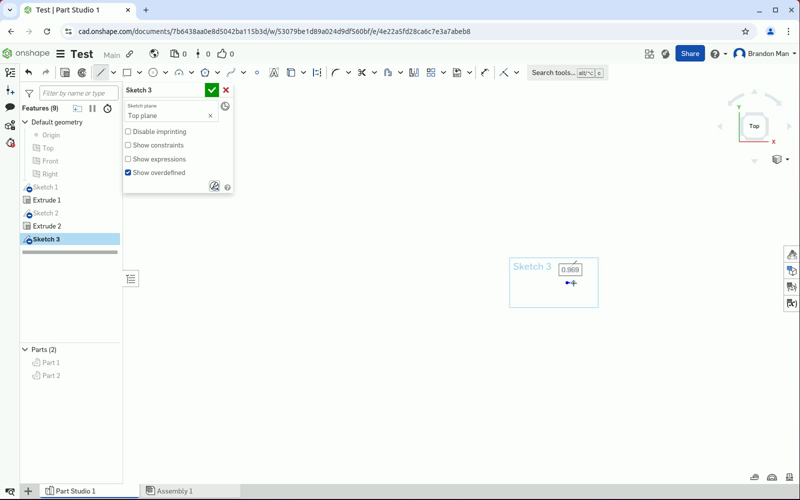
key_down(shift)
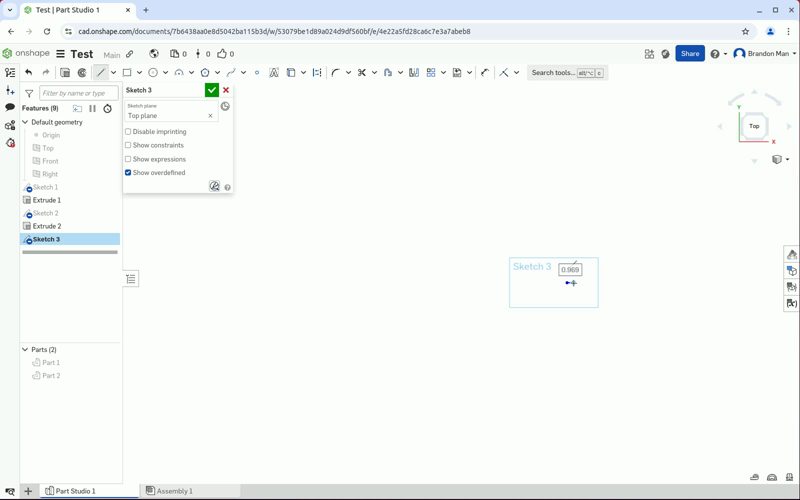
mouse_move(589, 282)
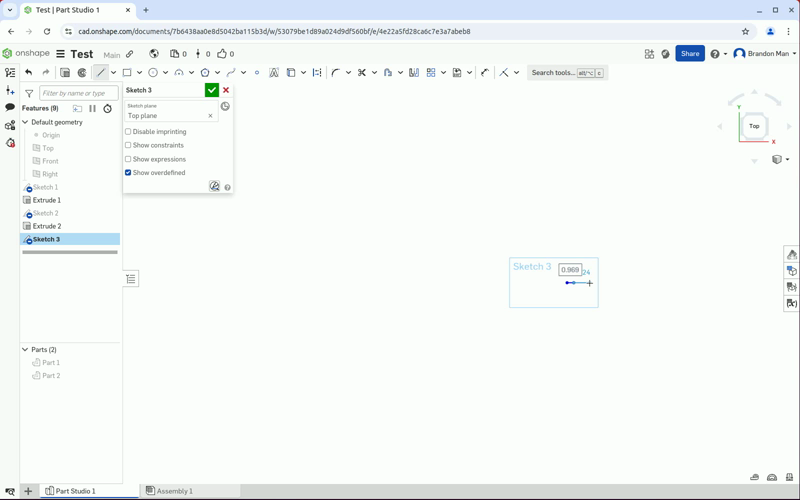
mouse_move(573, 253)
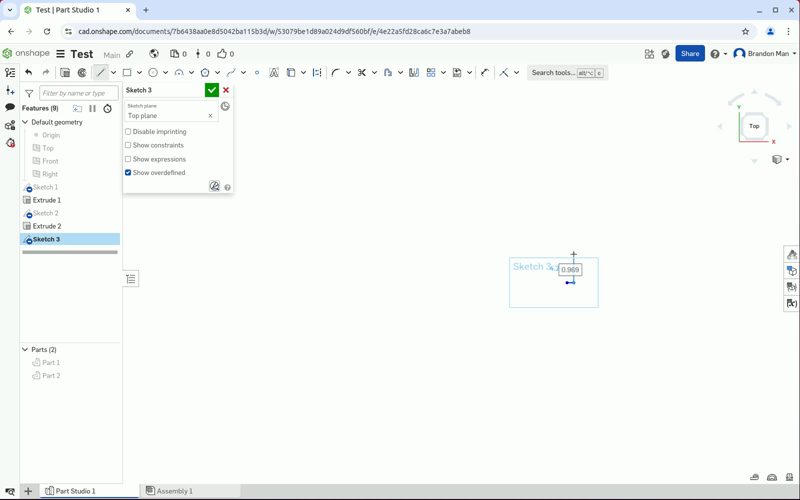
click(573, 253)
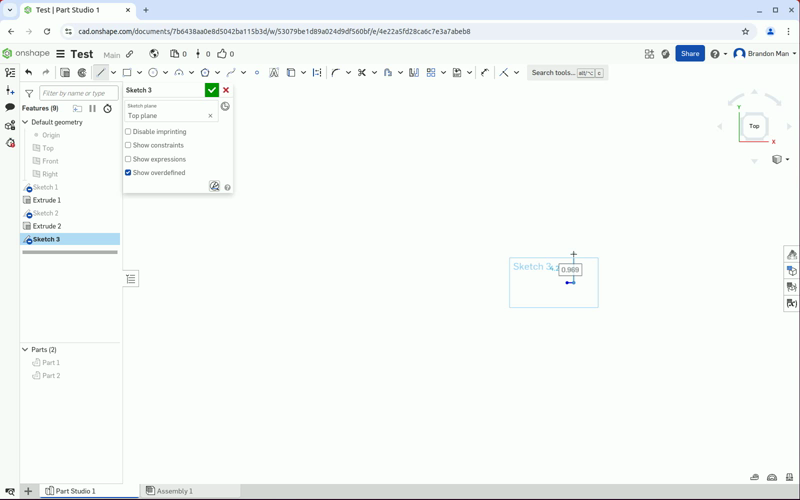
key_up(shift)
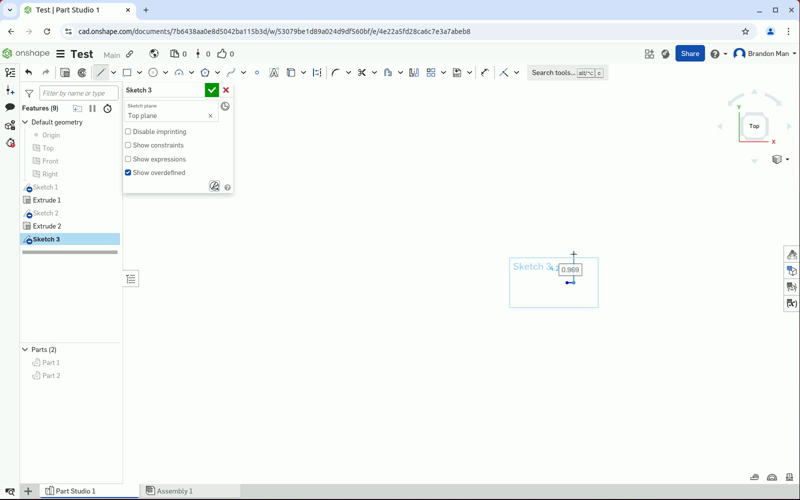
key_down(shift)
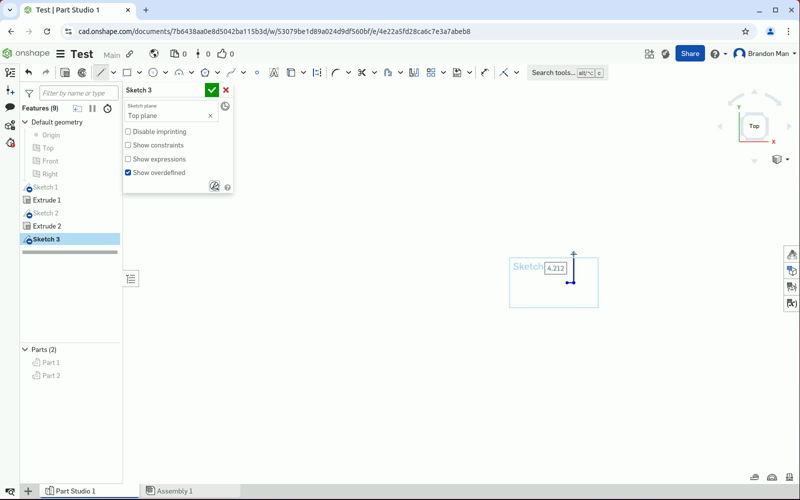
mouse_move(589, 253)
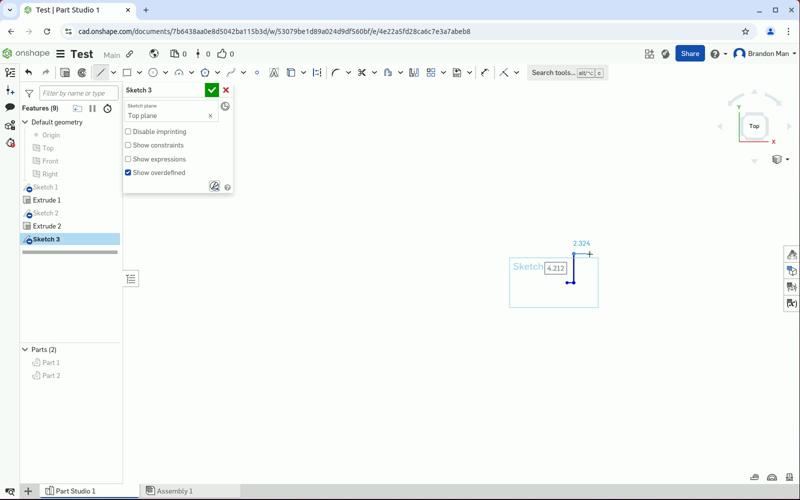
mouse_move(568, 253)
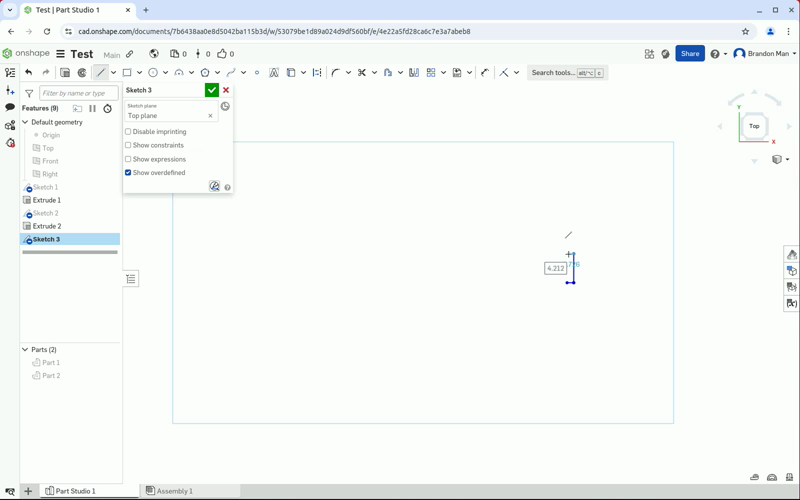
scroll(6)
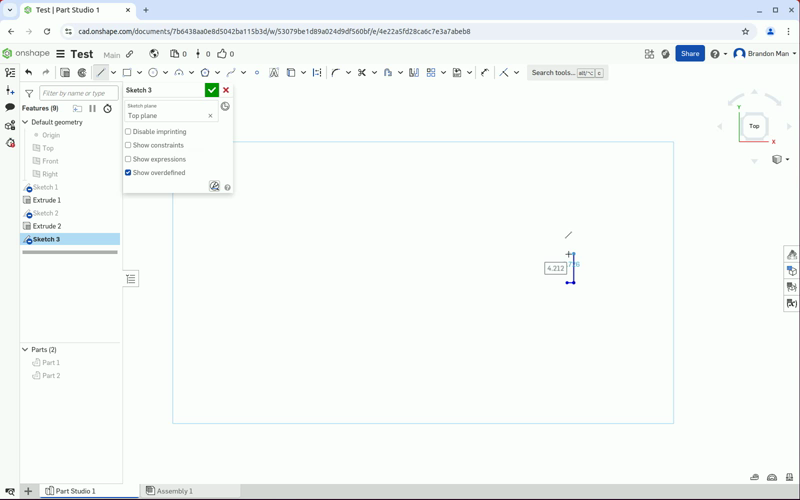
scroll(6)
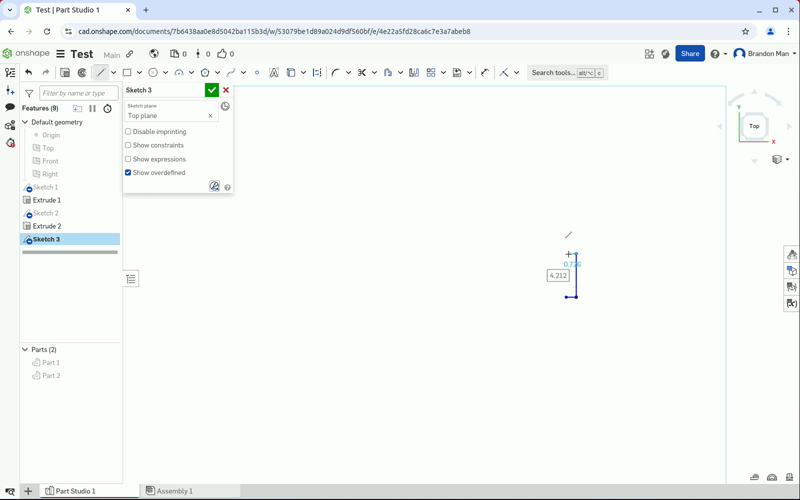
scroll(6)
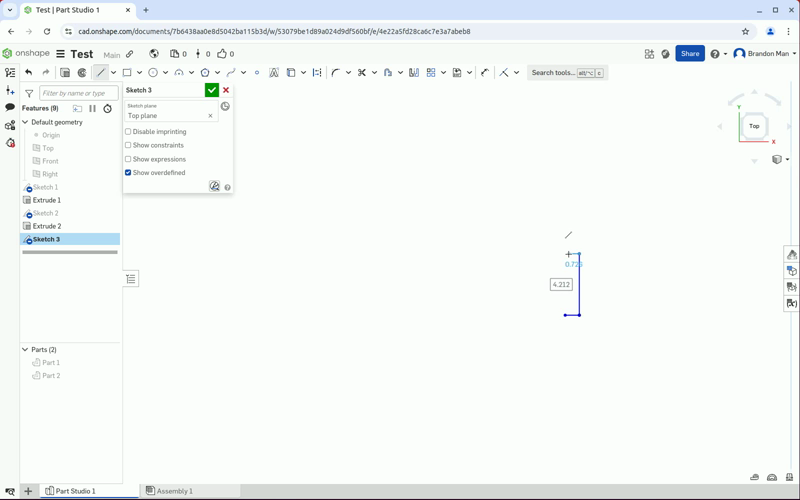
scroll(6)
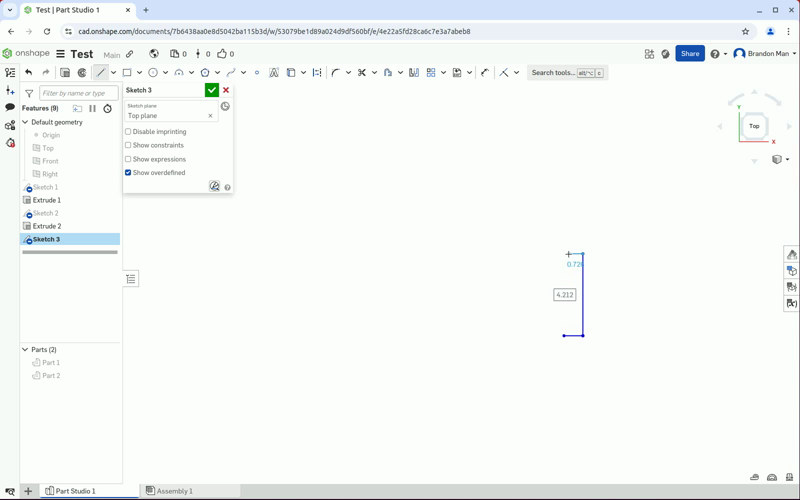
scroll(6)
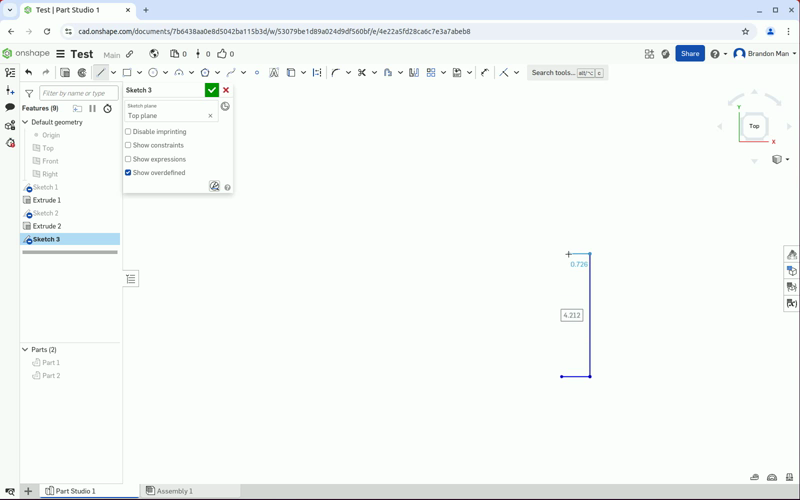
scroll(6)
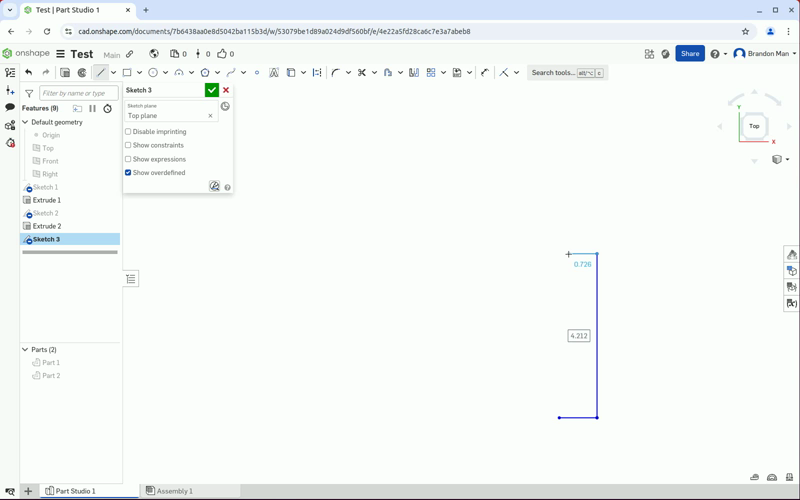
scroll(6)
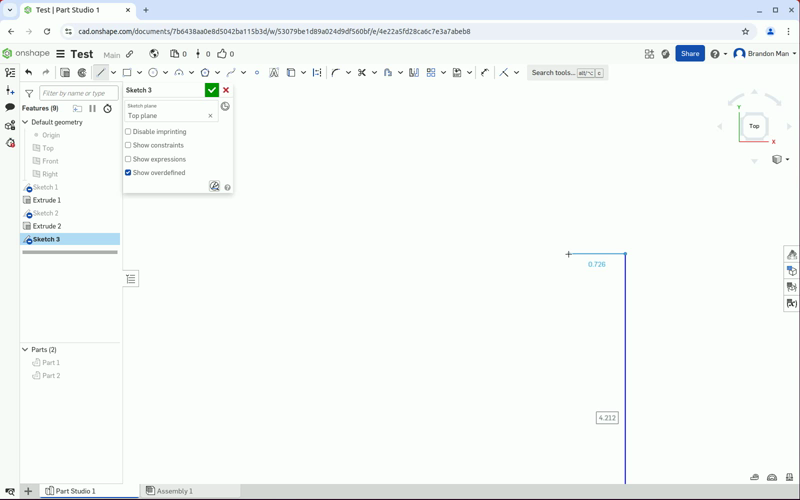
click(568, 253)
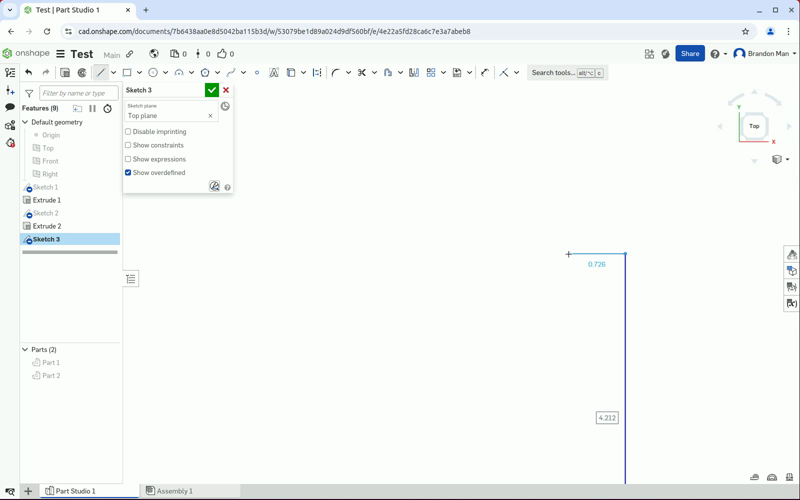
scroll(-6)
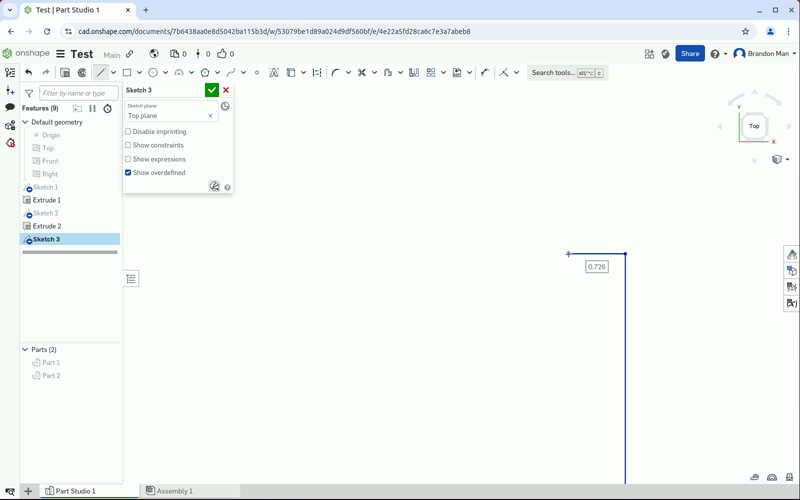
scroll(-6)
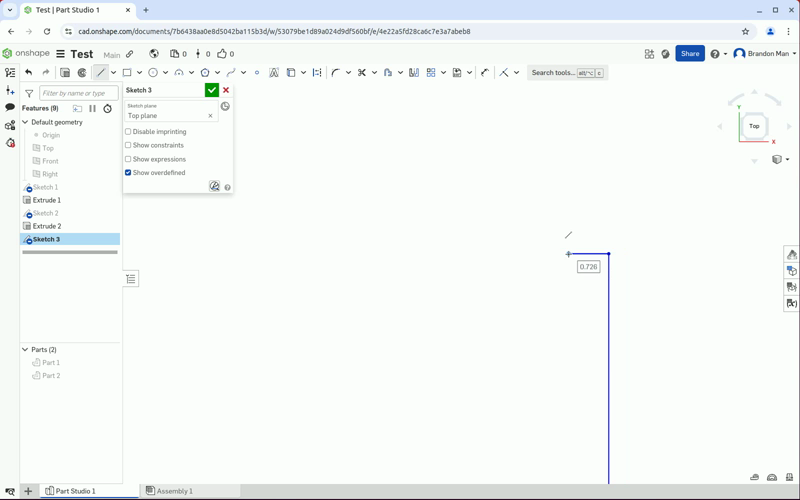
scroll(-6)
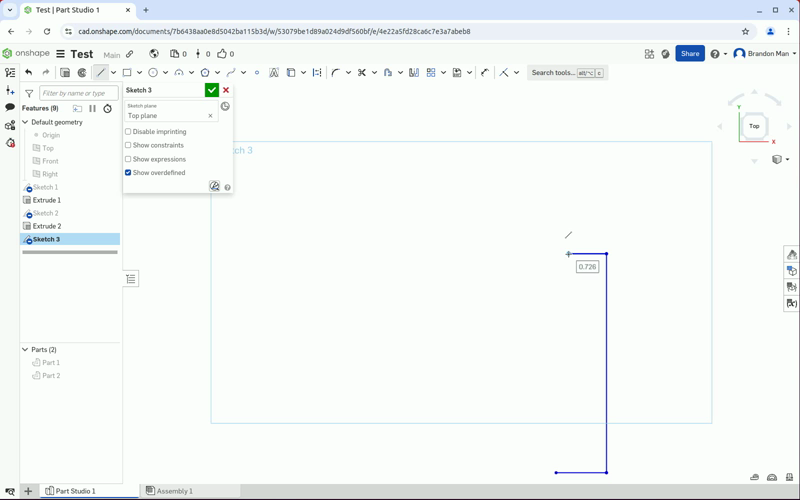
scroll(-6)
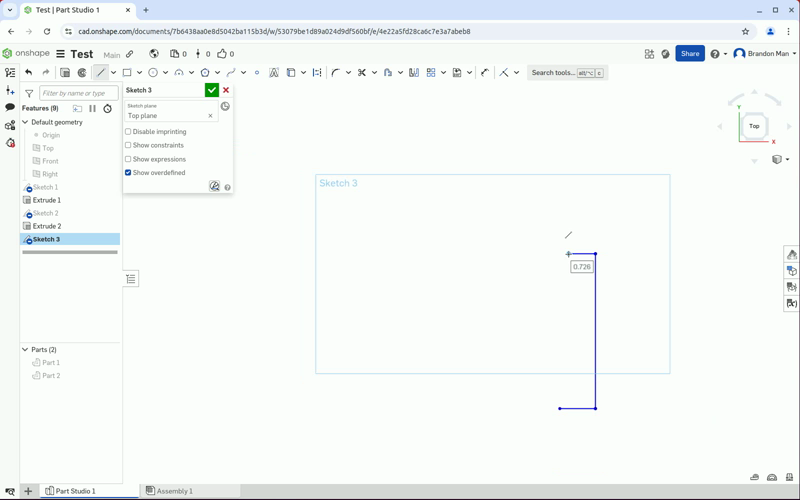
scroll(-6)
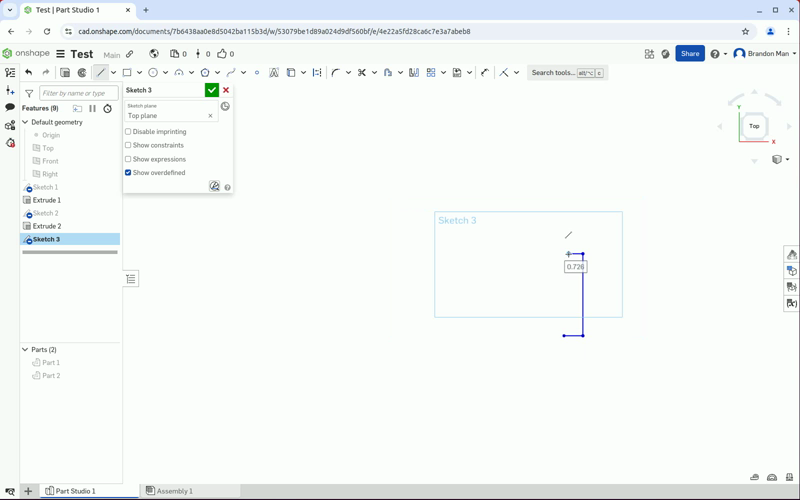
scroll(-6)
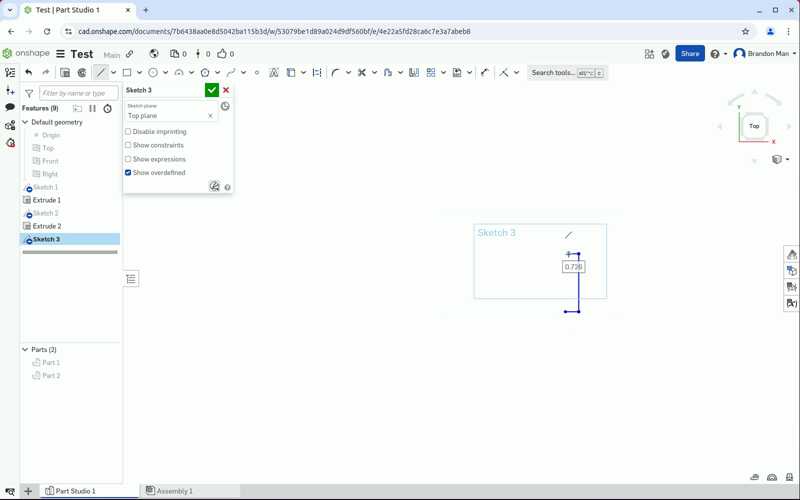
scroll(-6)
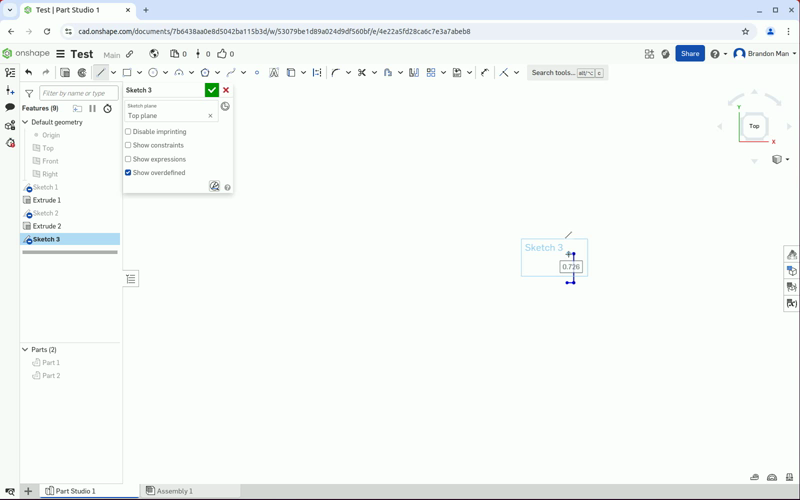
key_up(shift)
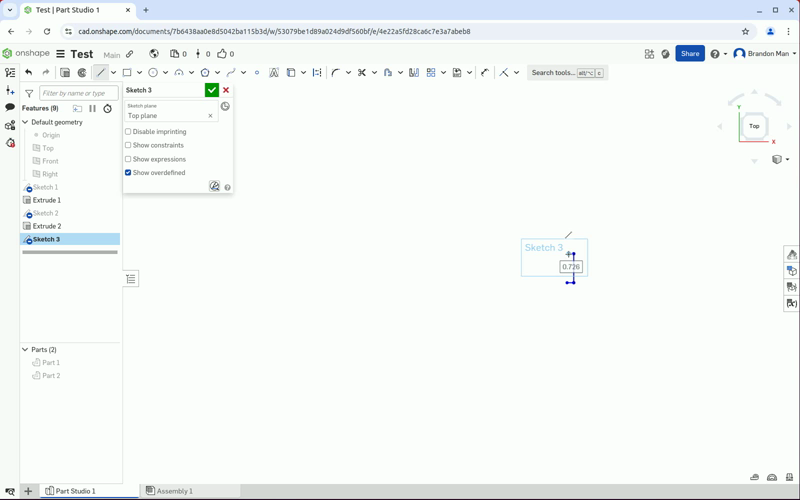
mouse_move(589, 253)
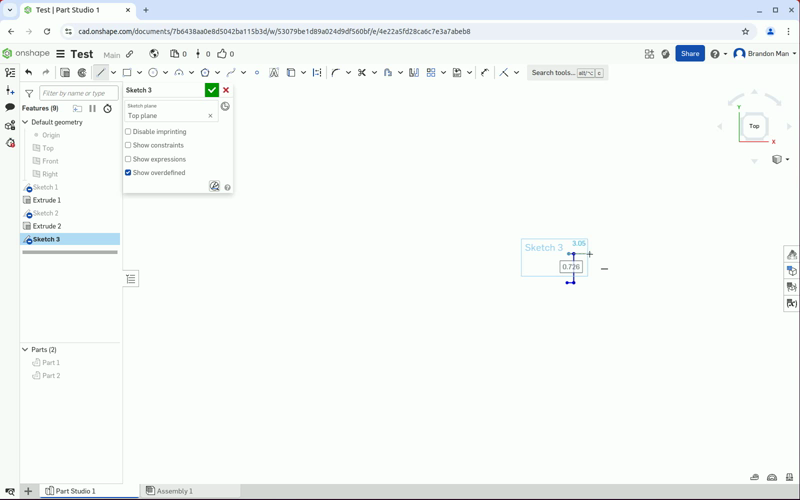
key_down(shift)
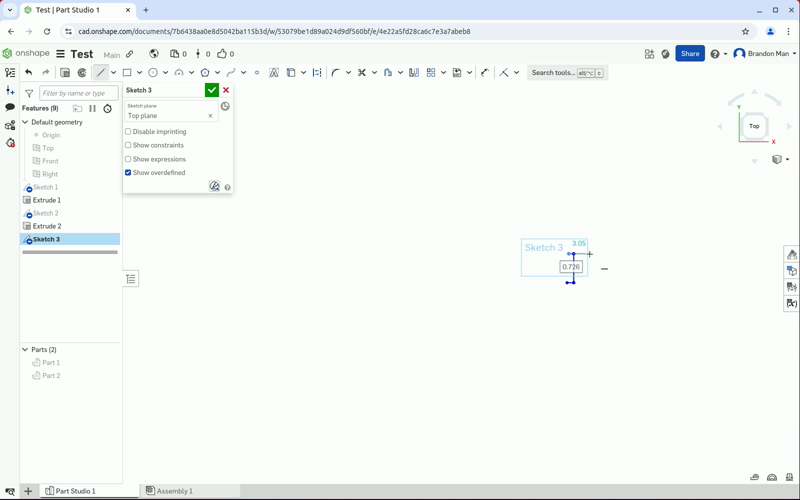
mouse_move(568, 282)
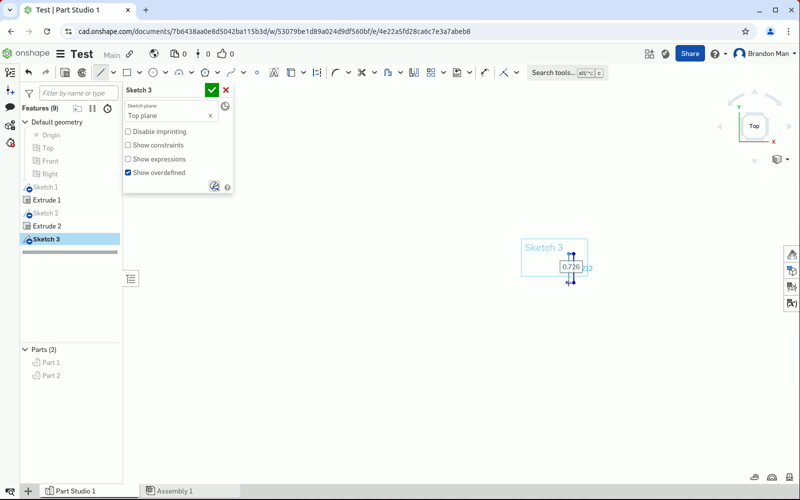
key_up(shift)
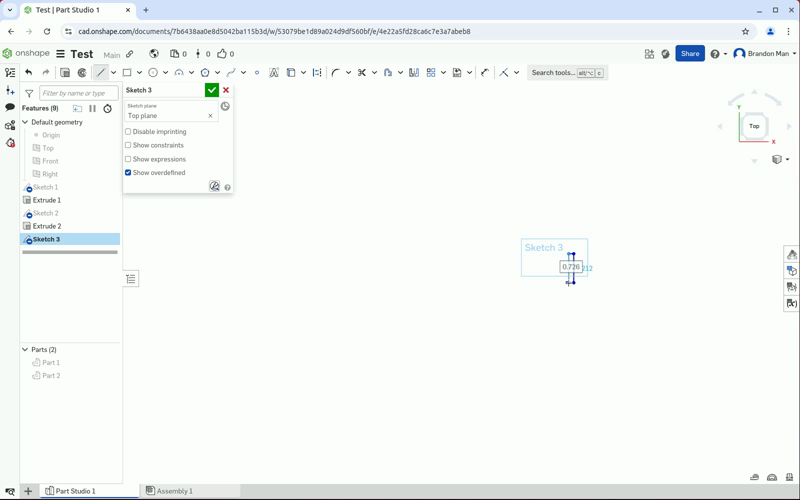
click(568, 282)
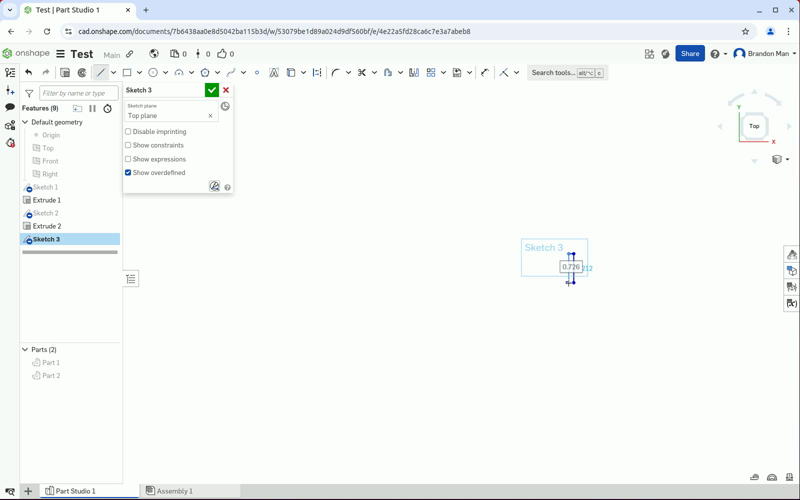
key(esc)
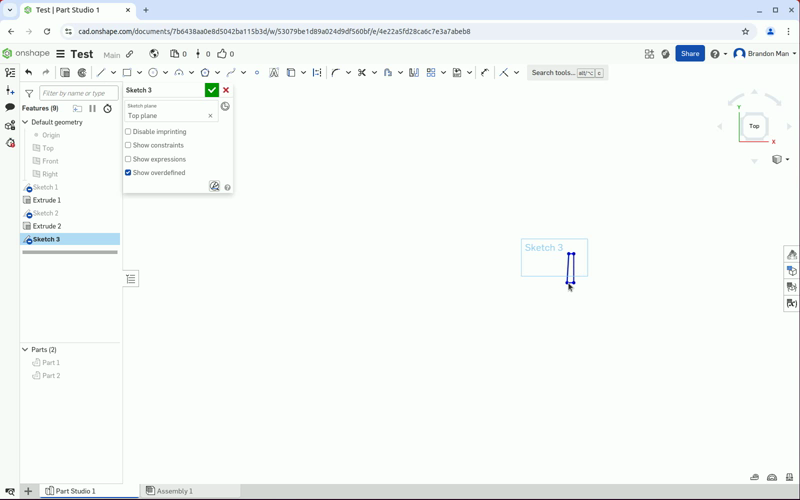
mouse_move(568, 261)
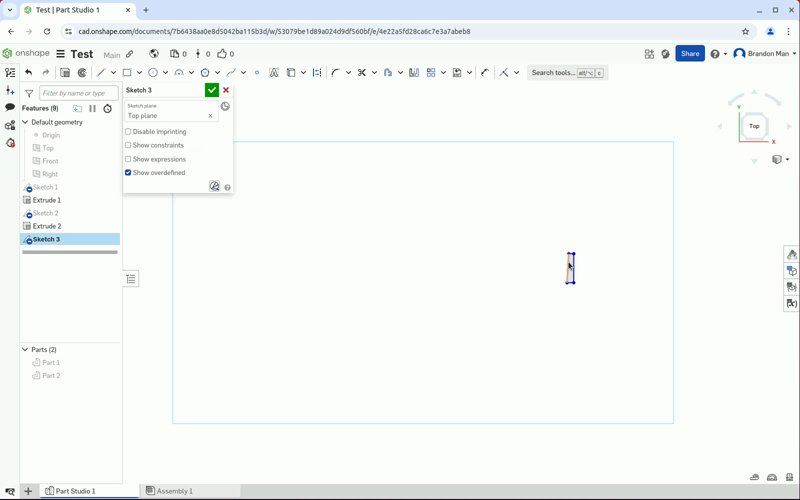
scroll(6)
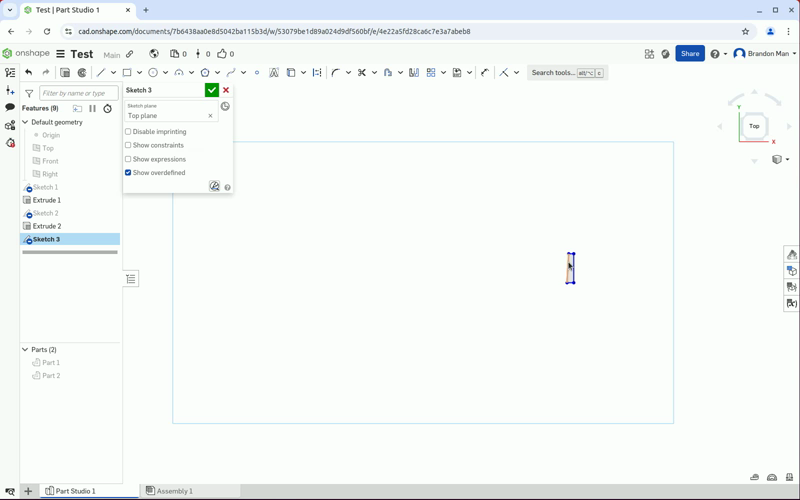
scroll(6)
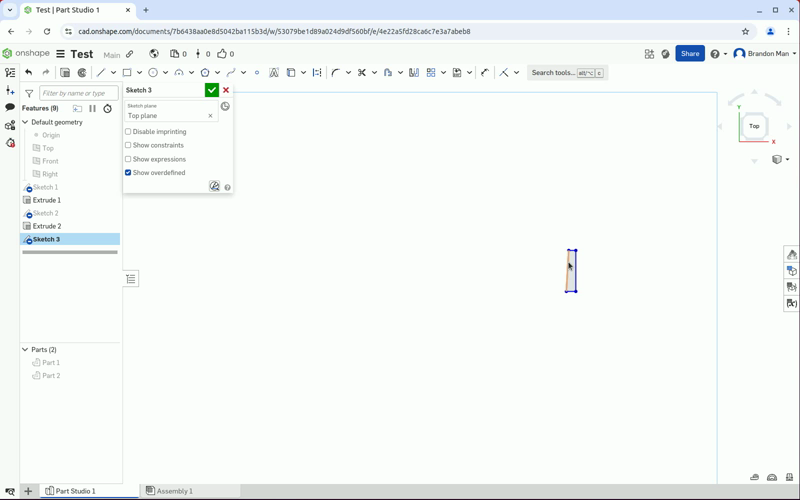
scroll(6)
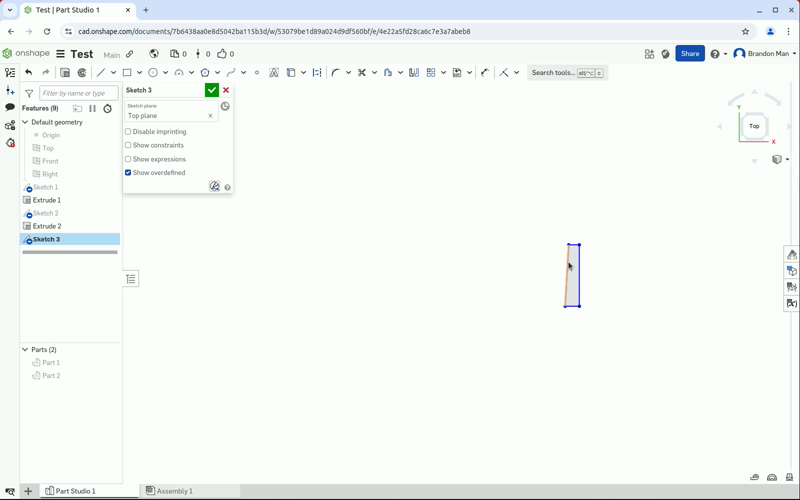
scroll(6)
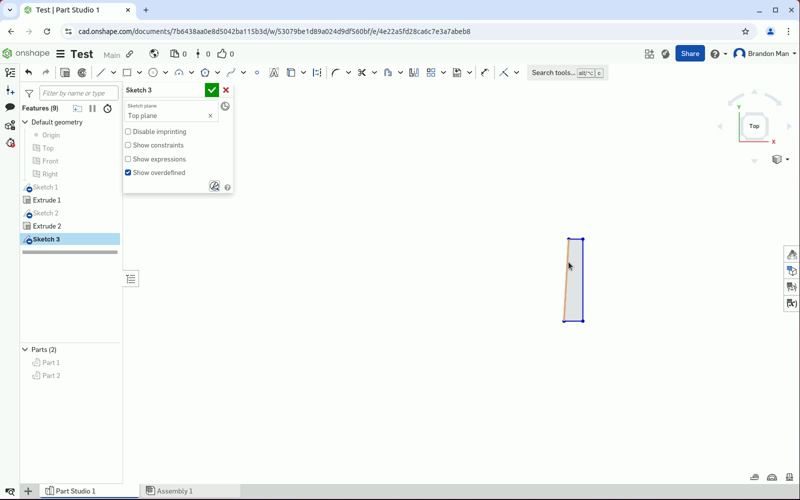
scroll(6)
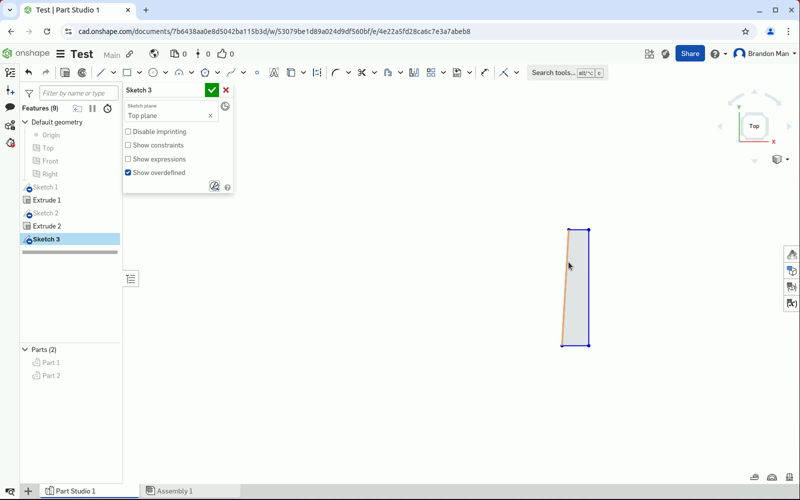
scroll(6)
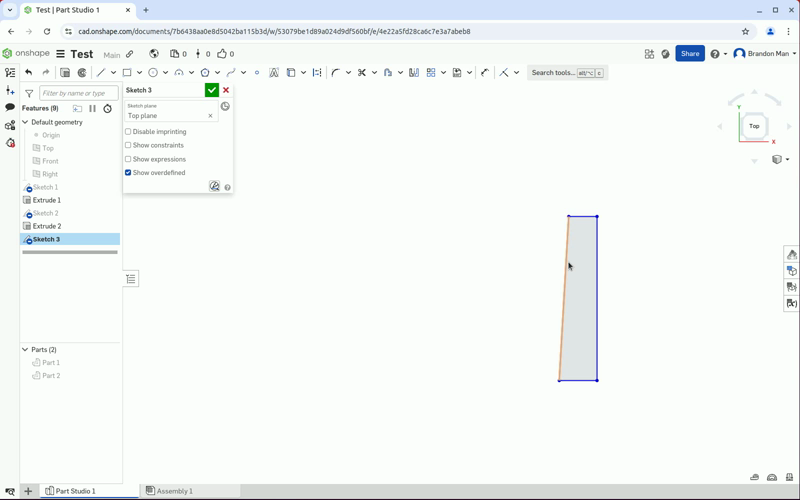
scroll(6)
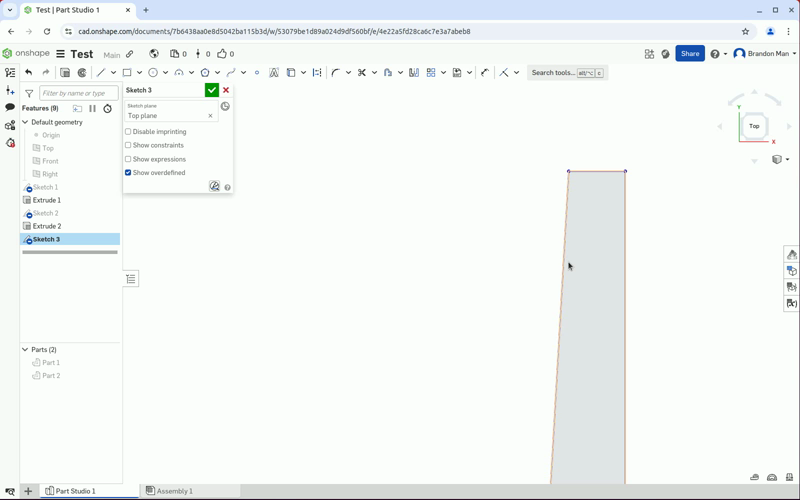
click(568, 261)
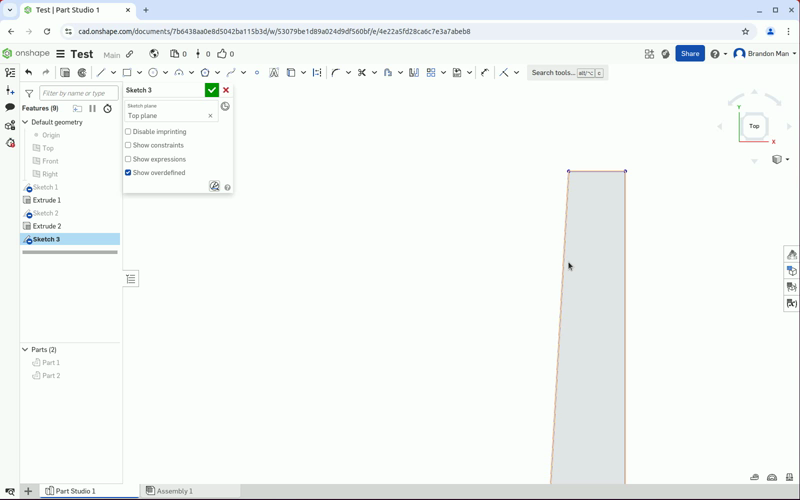
scroll(-6)
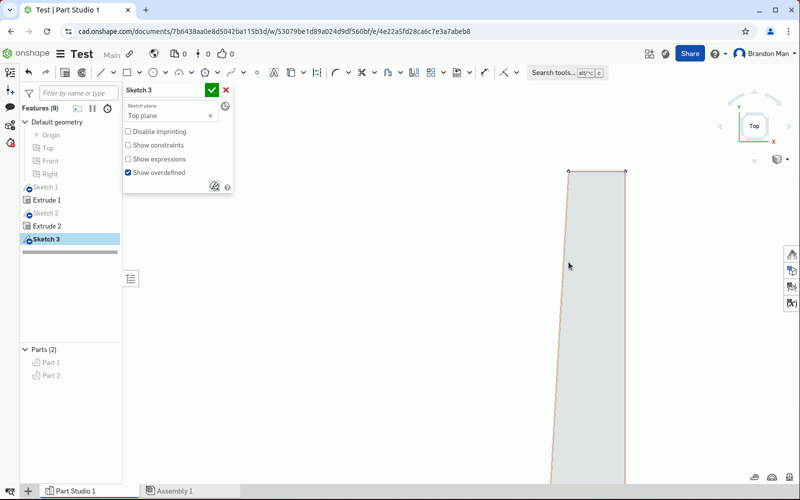
scroll(-6)
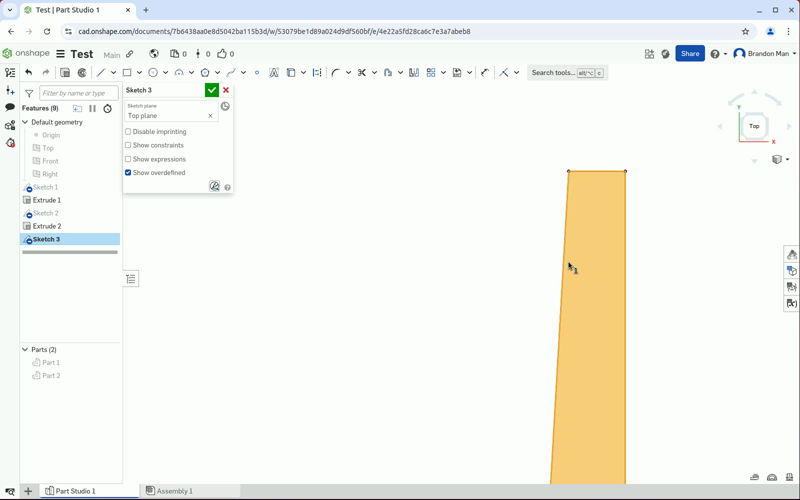
scroll(-6)
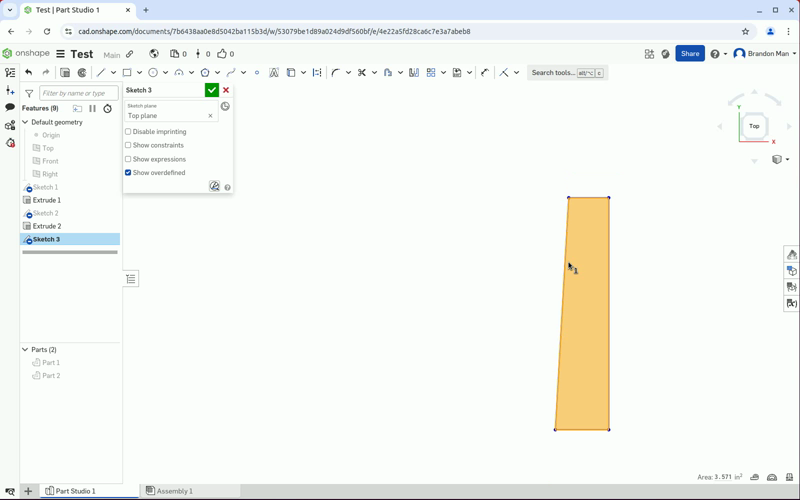
scroll(-6)
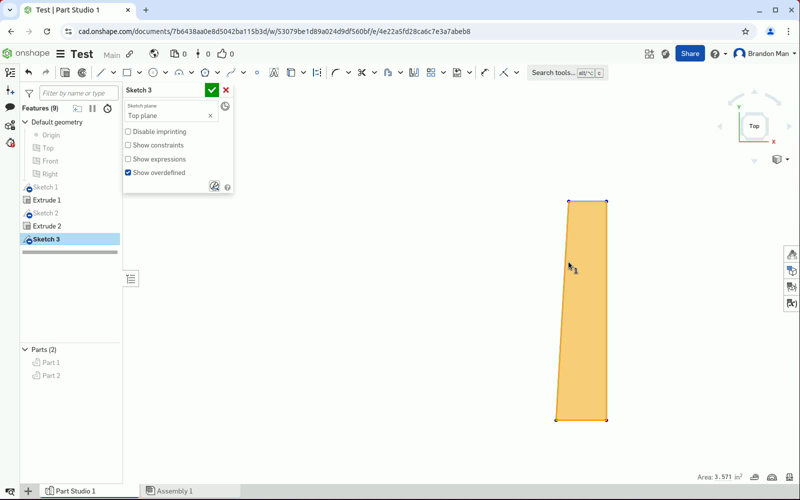
scroll(-6)
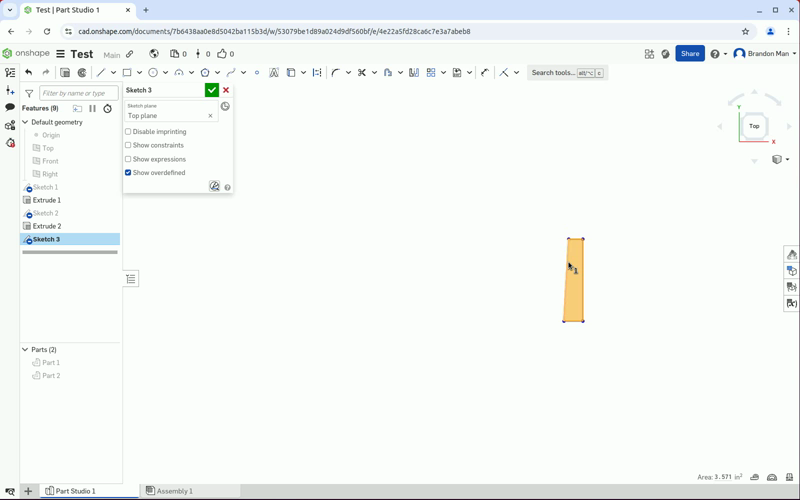
scroll(-6)
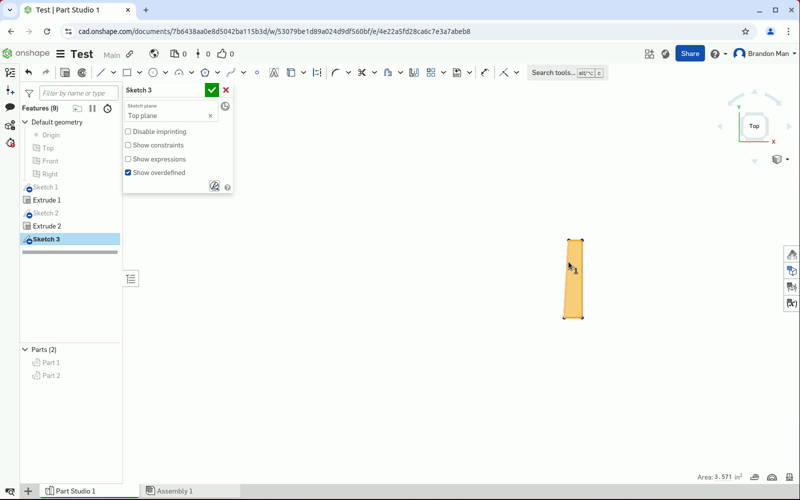
scroll(-6)
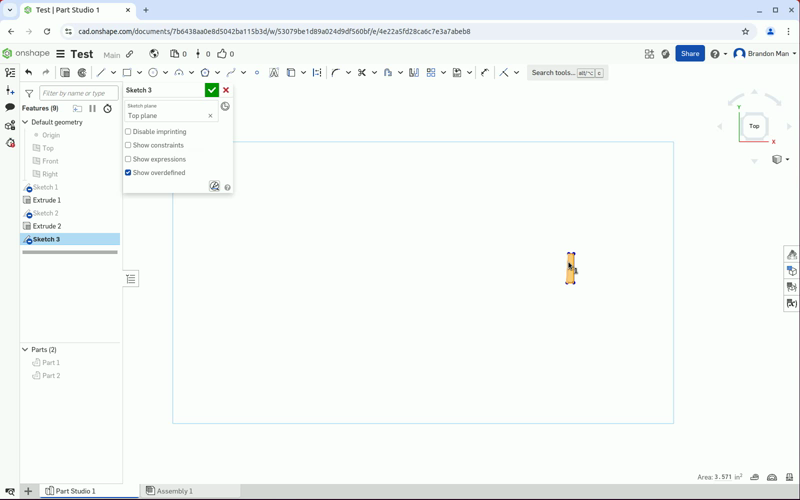
mouse_move(73, 352)
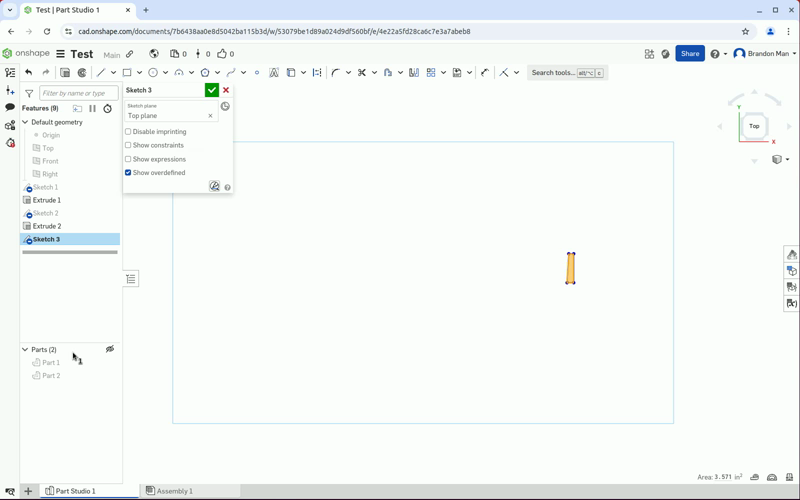
key(shift+y)
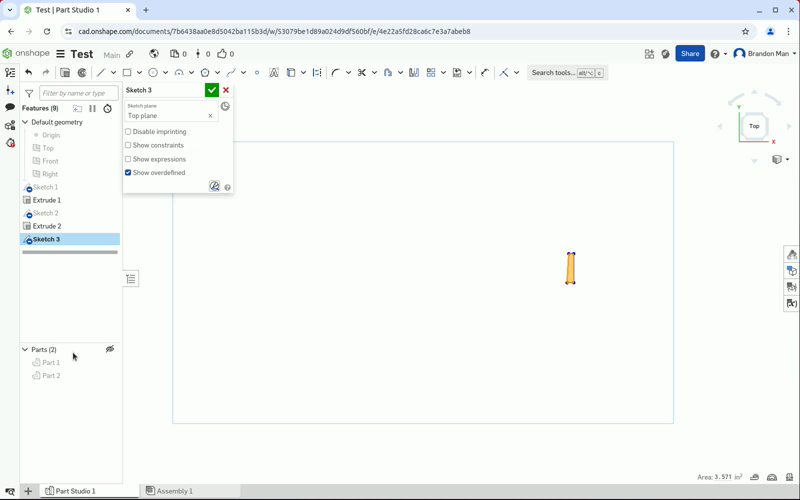
key(shift+e)
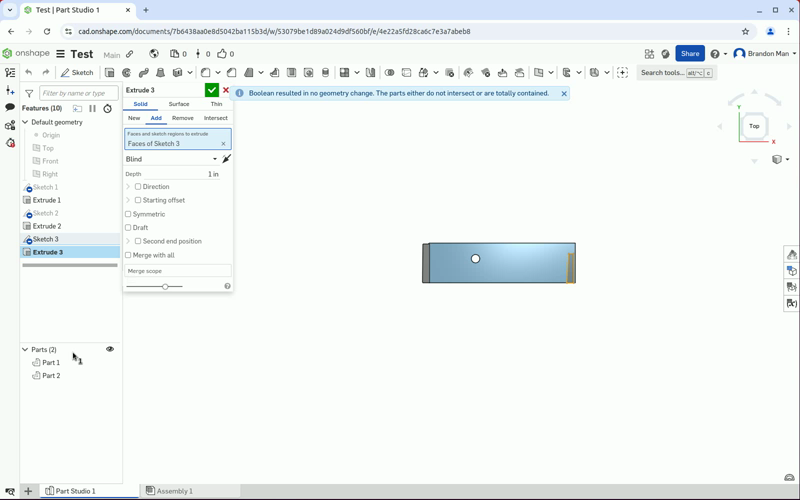
mouse_move(143, 106)
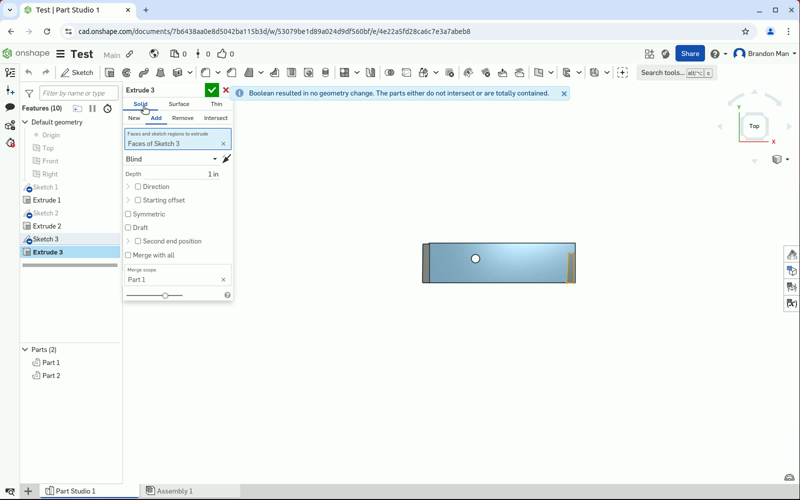
click(143, 106)
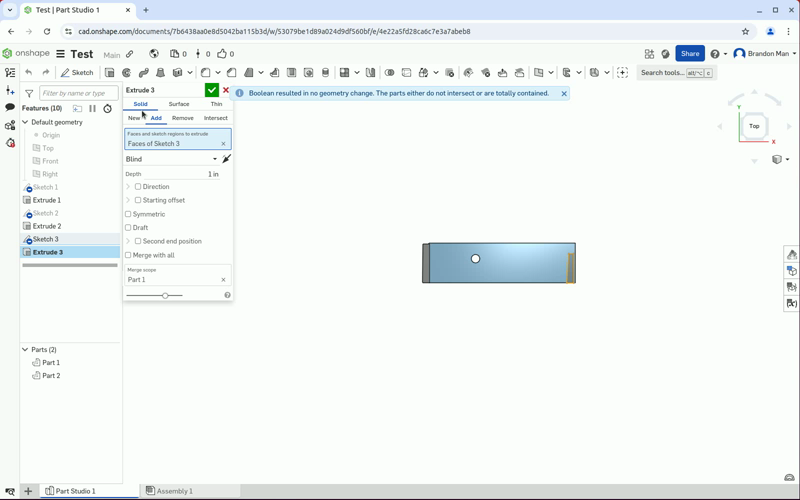
mouse_move(137, 120)
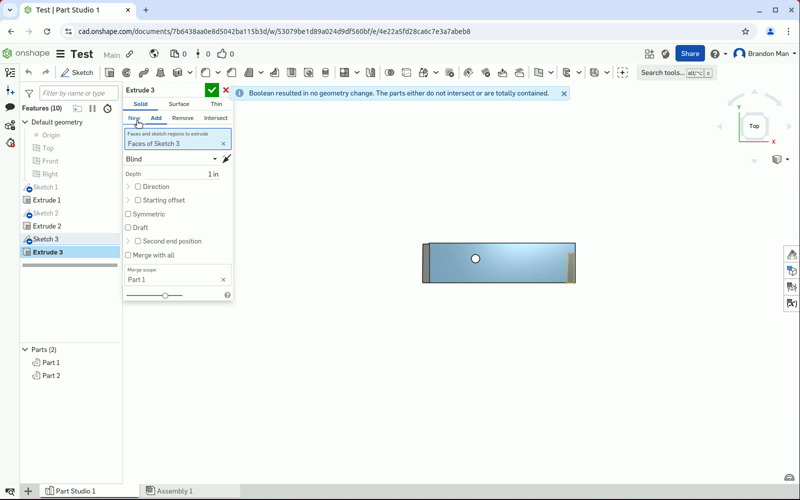
click(137, 120)
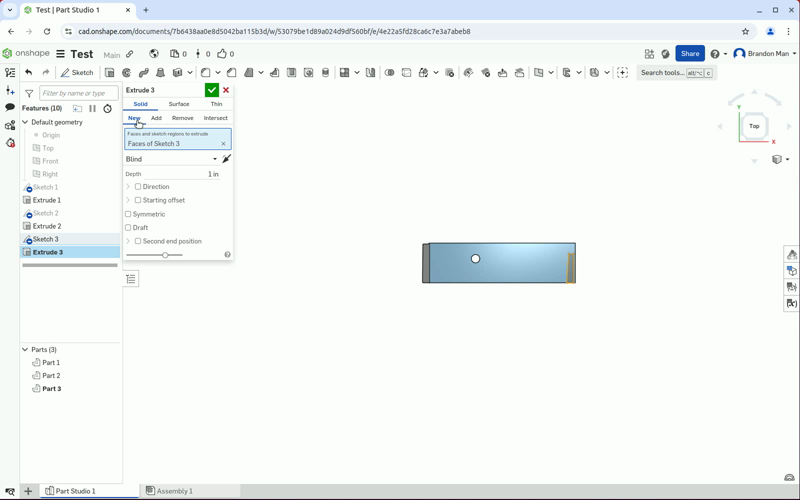
key(tab, 4)
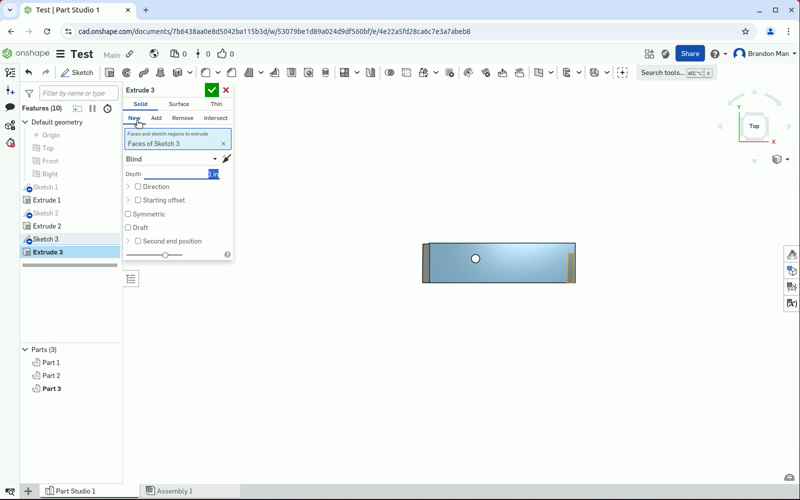
text(4.574)
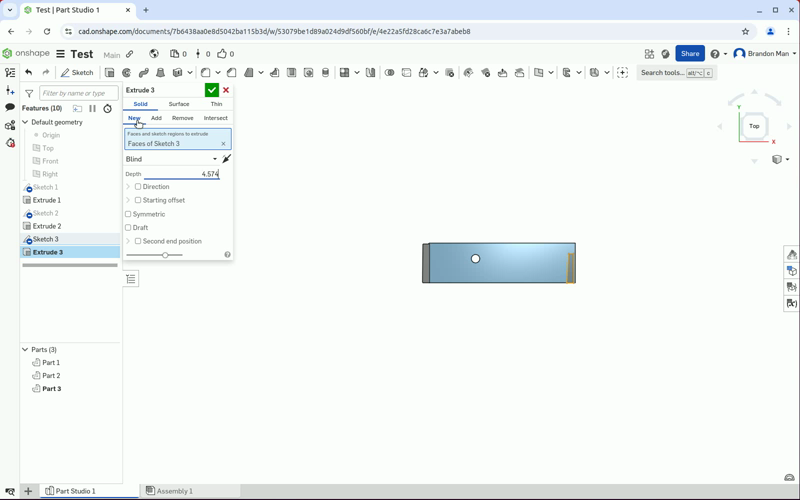
key(enter)
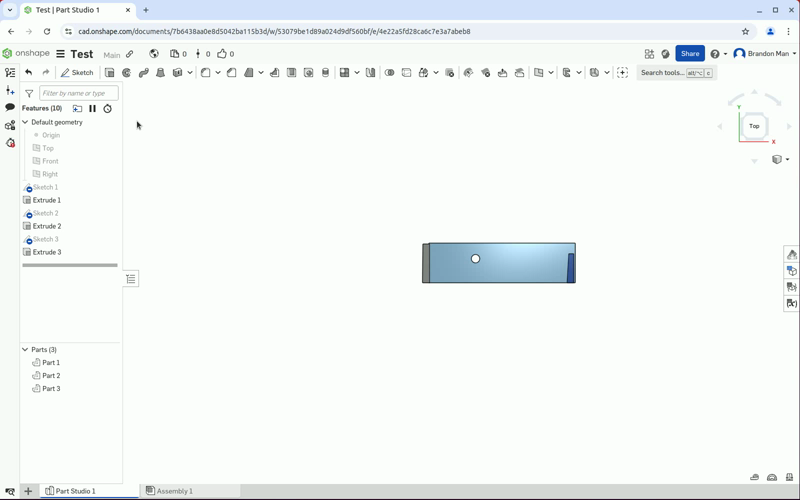
key(shift+h)
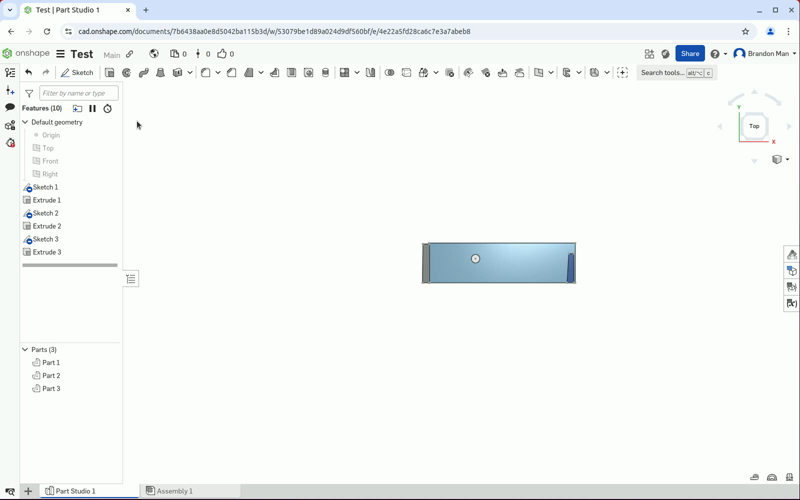
key(shift+h)
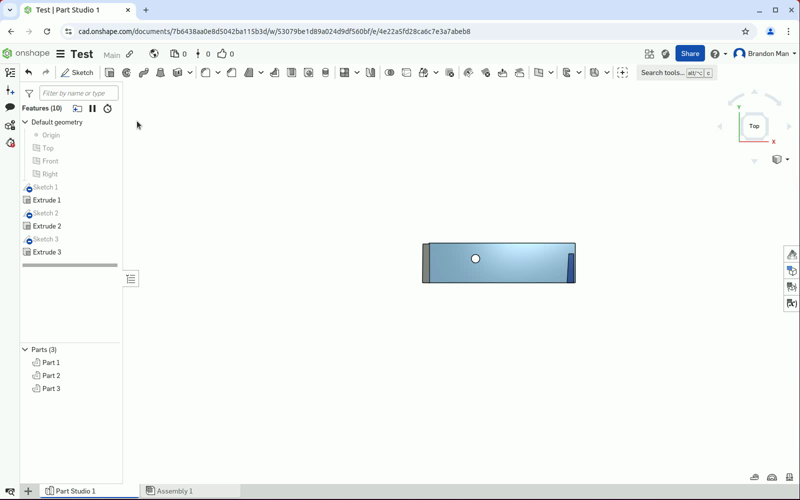
mouse_move(73, 189)
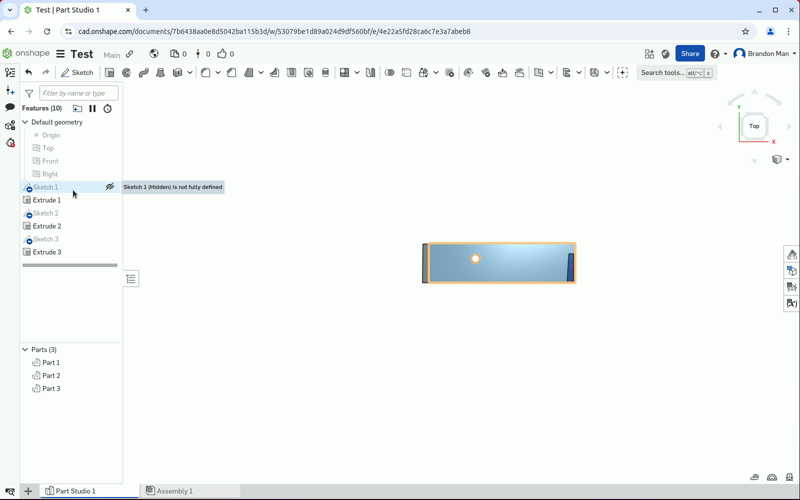
click(73, 189)
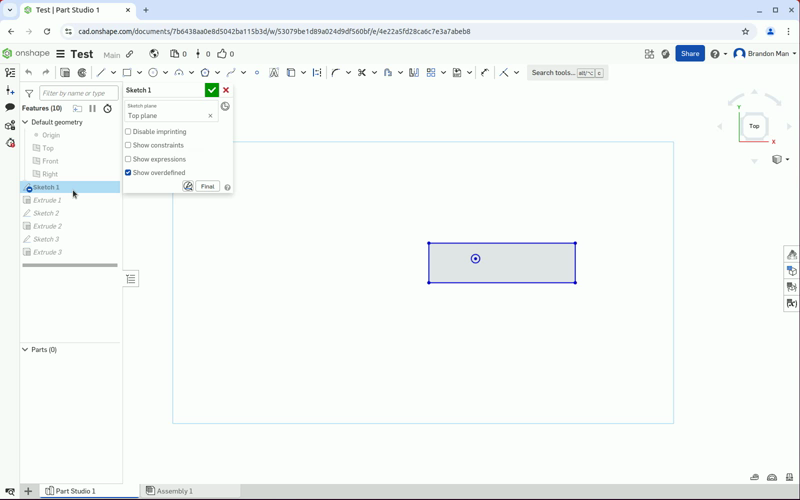
mouse_move(229, 92)
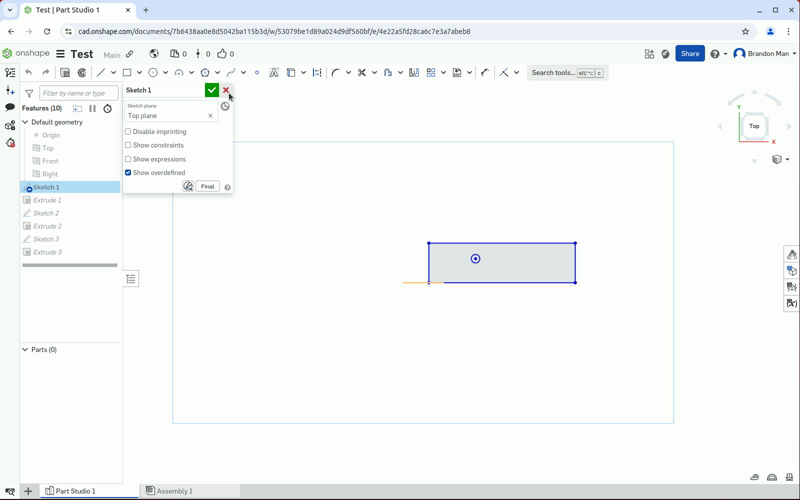
click(229, 92)
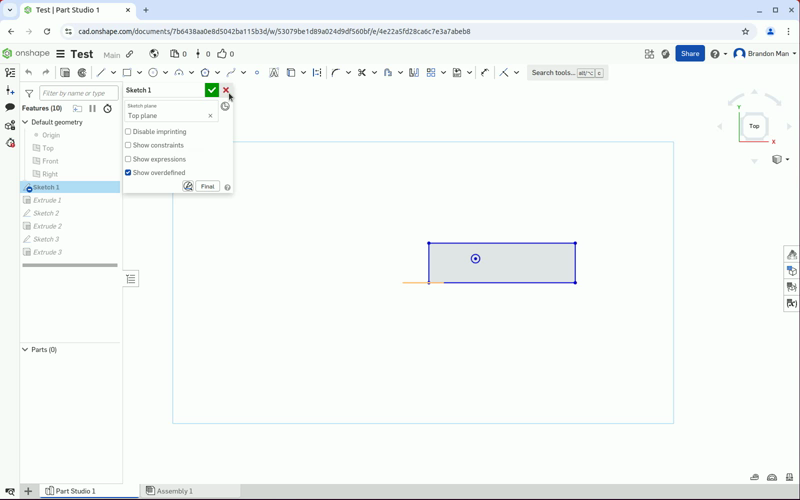
key(shift+s)
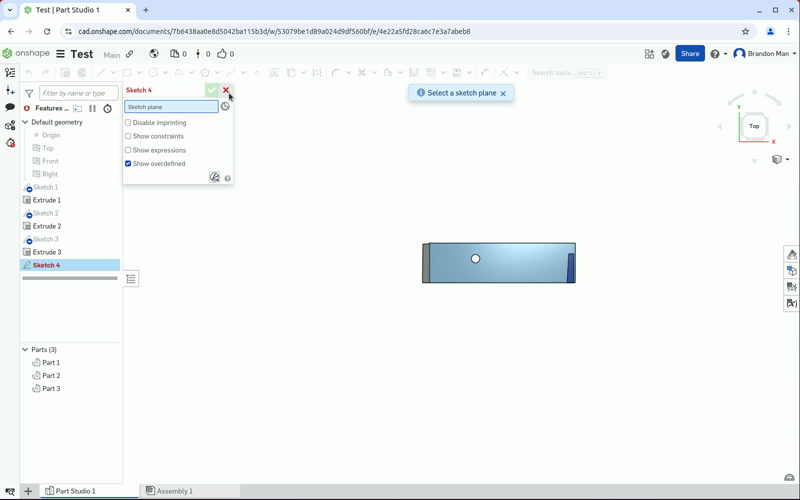
mouse_move(73, 150)
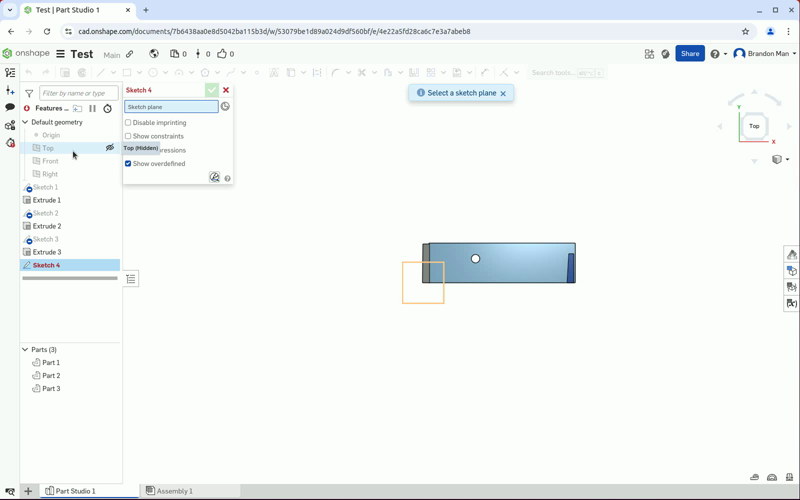
click(73, 150)
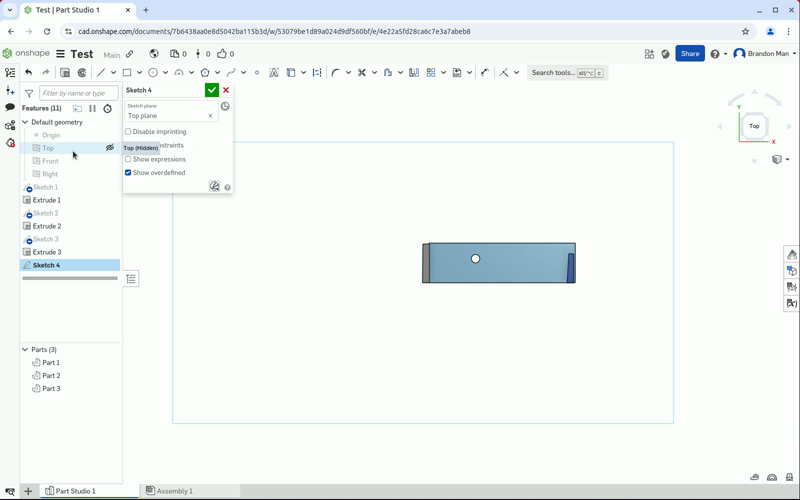
mouse_move(73, 352)
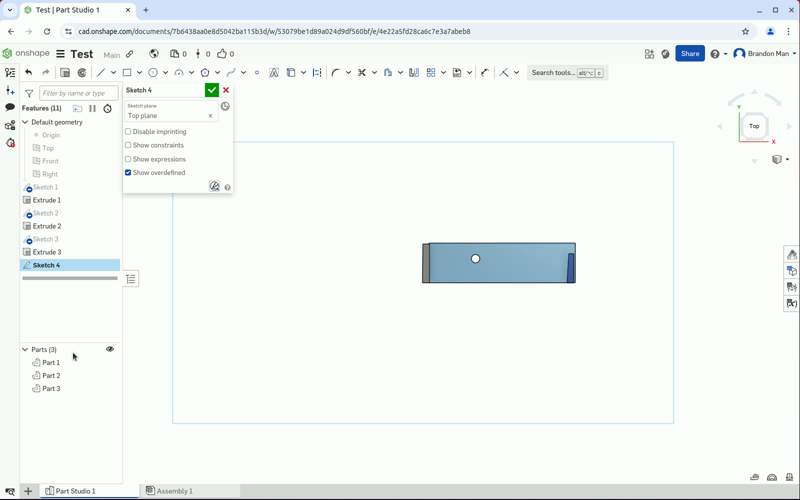
key(y)
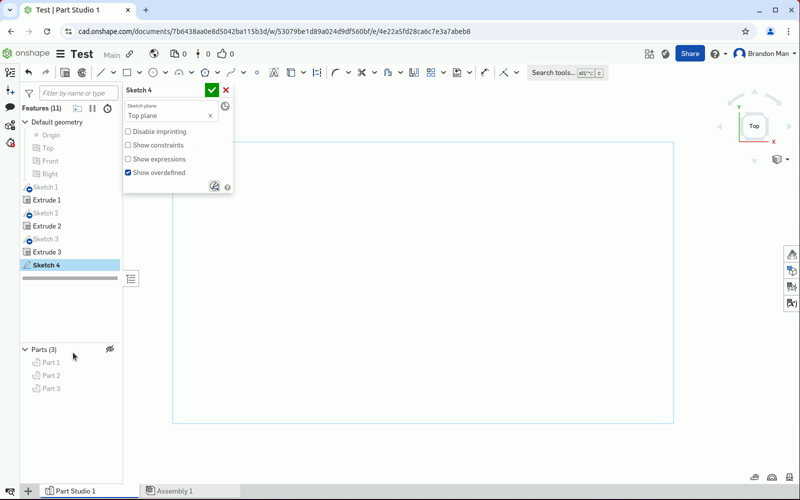
key(a)
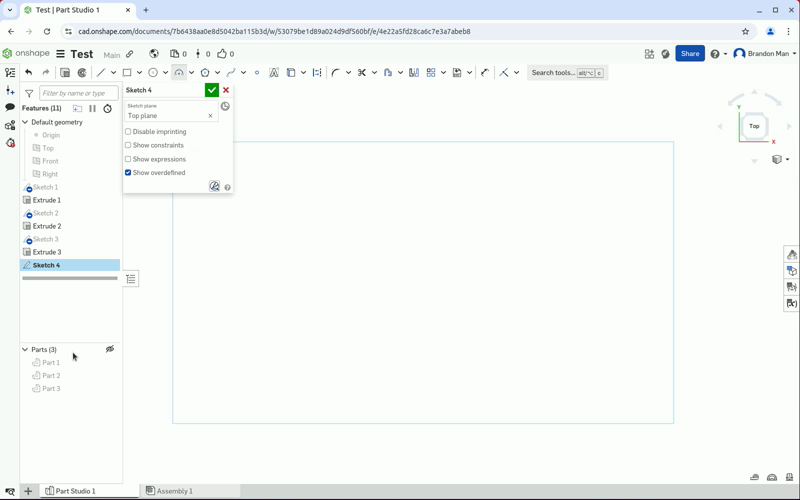
key_down(shift)
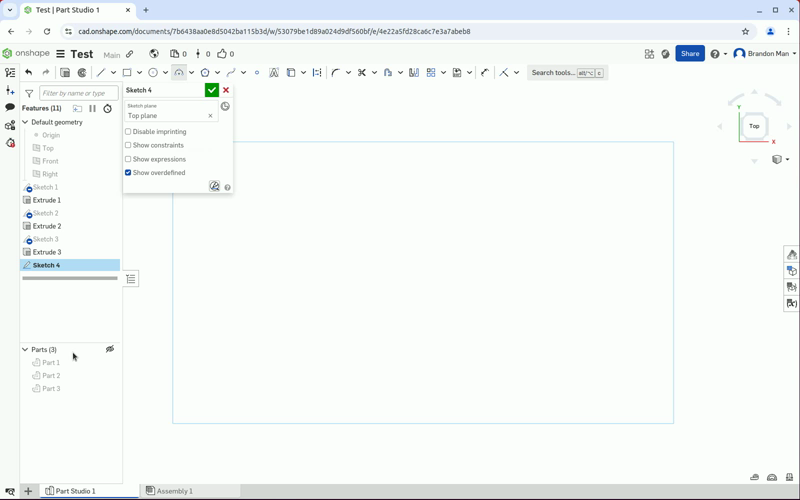
mouse_move(478, 272)
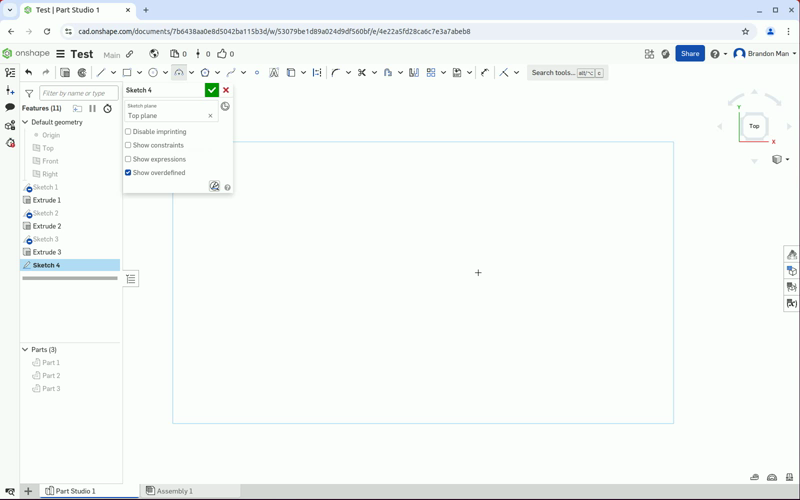
click(478, 272)
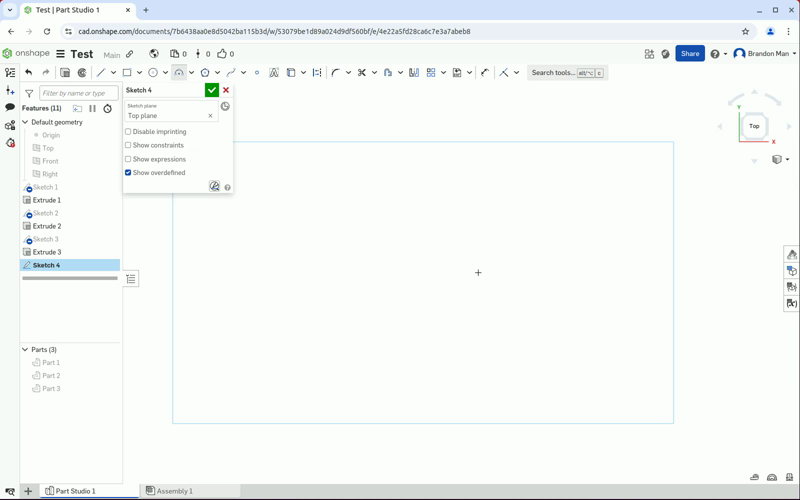
key_up(shift)
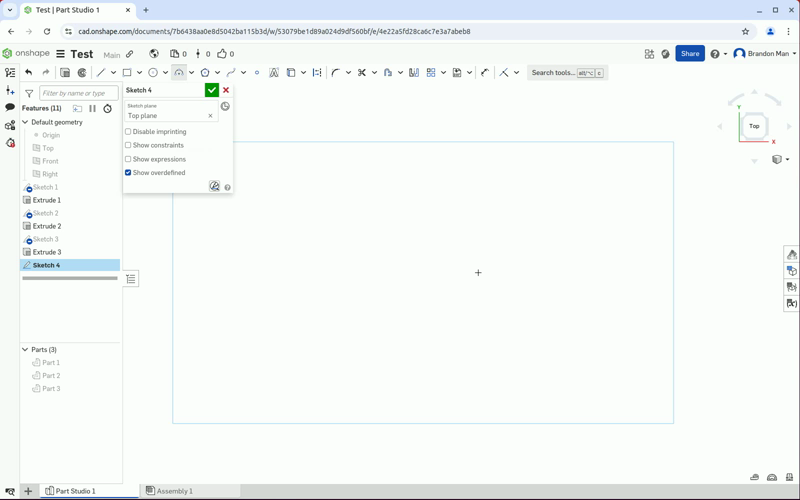
key_down(shift)
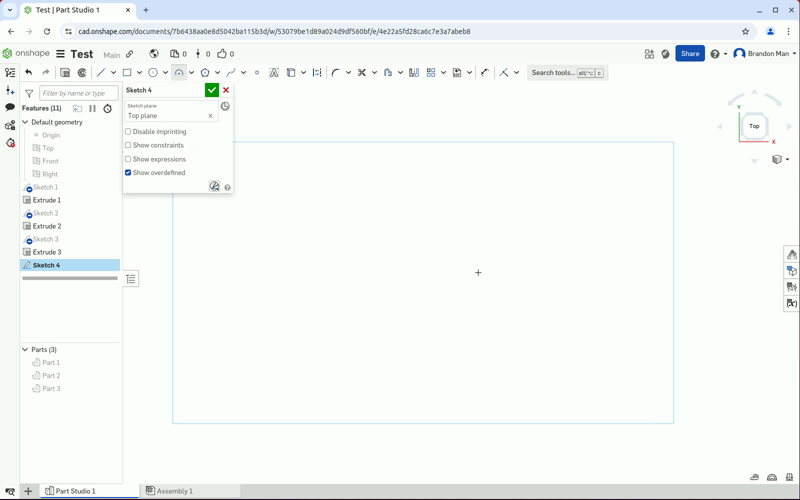
mouse_move(479, 273)
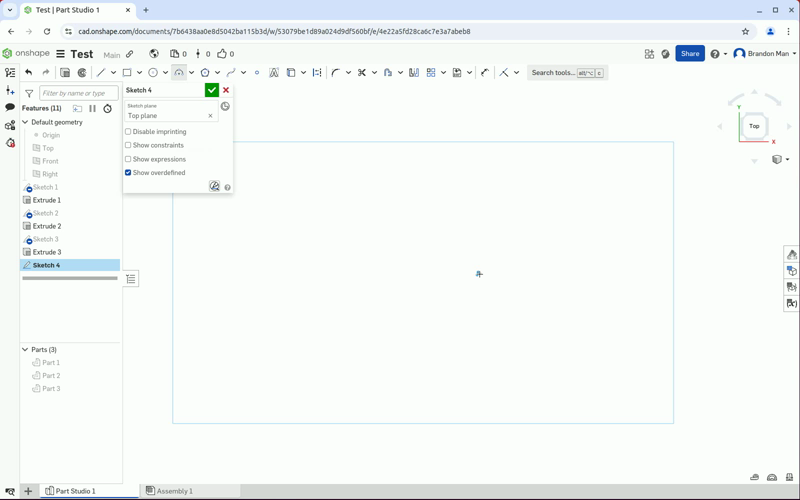
scroll(6)
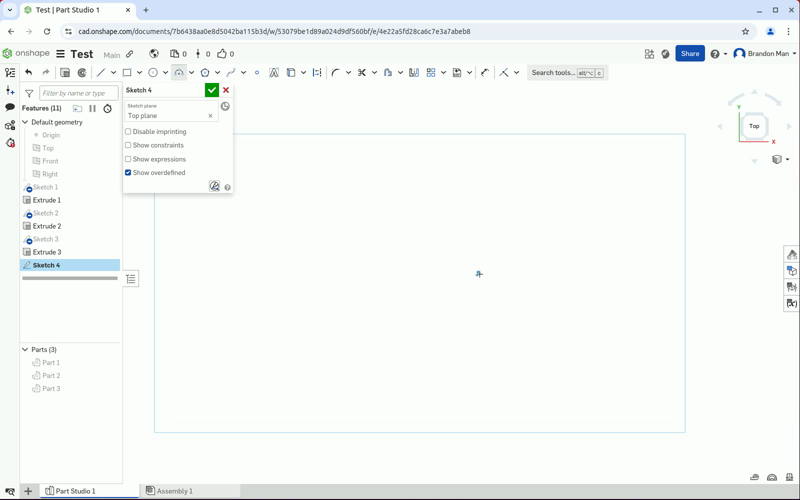
scroll(6)
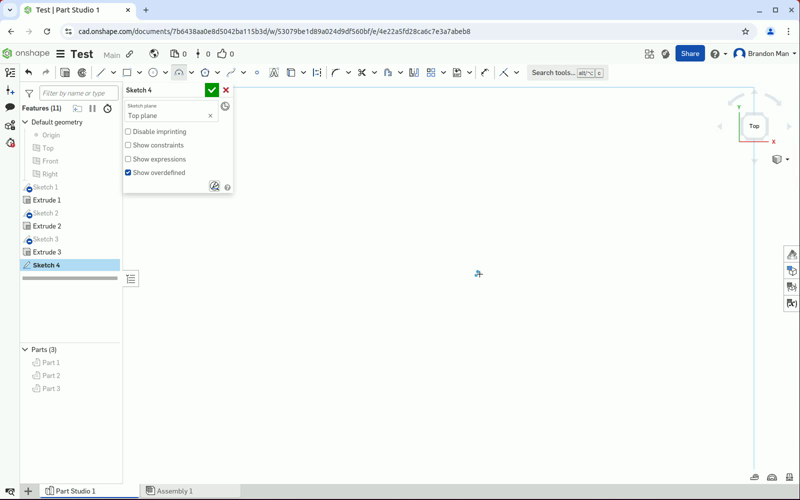
scroll(6)
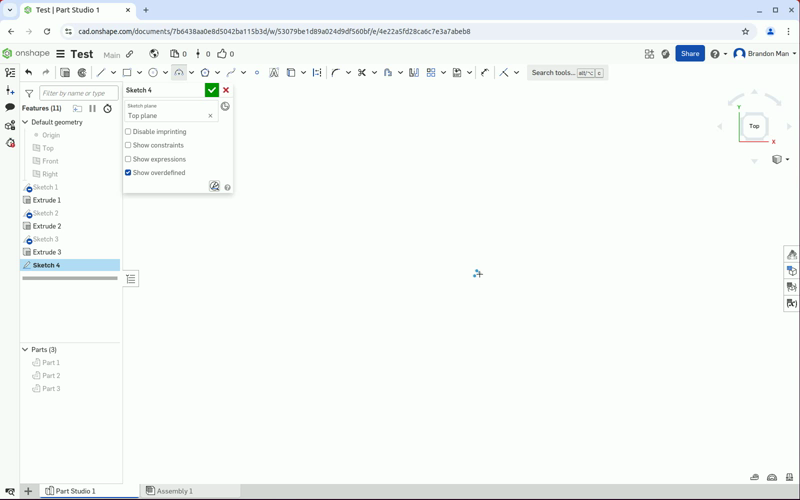
scroll(6)
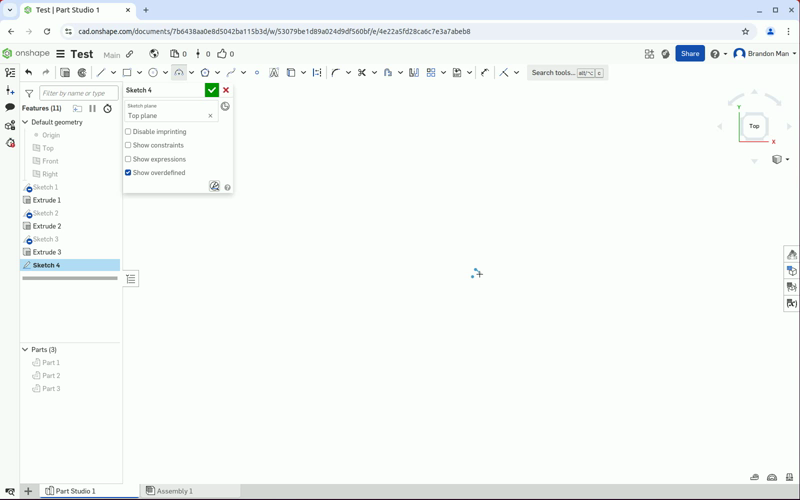
scroll(6)
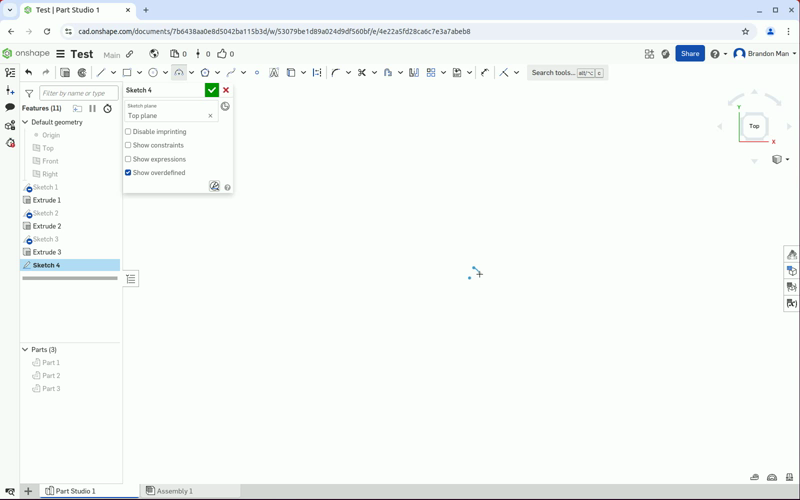
scroll(6)
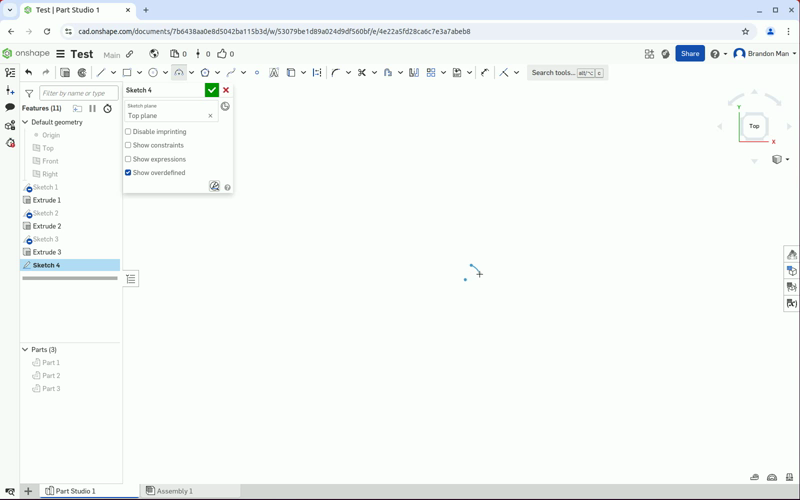
scroll(6)
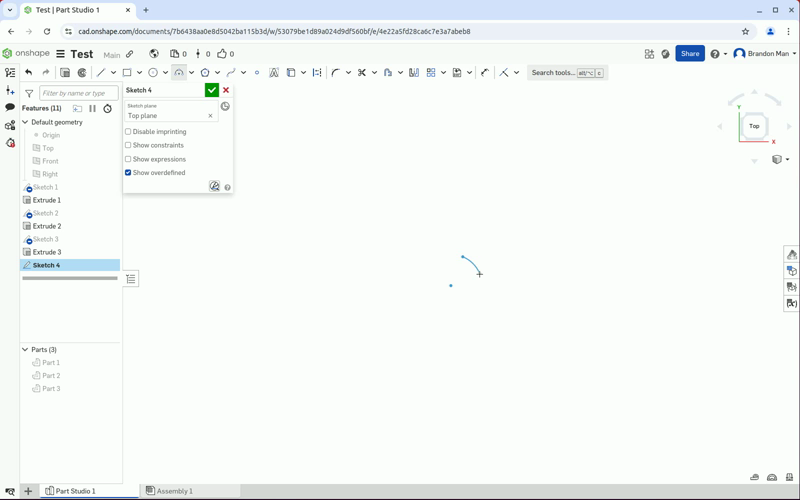
click(479, 273)
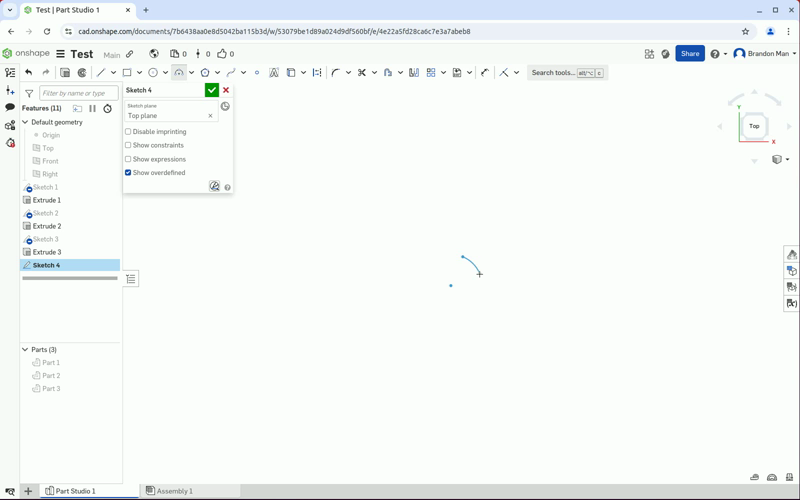
scroll(-6)
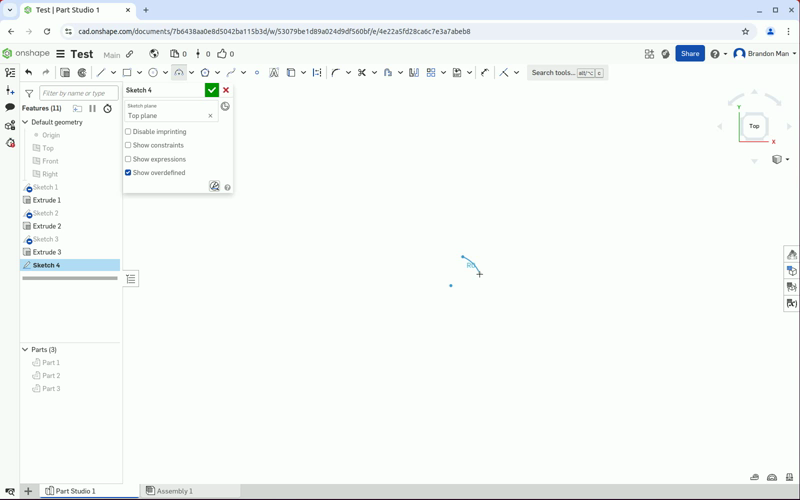
scroll(-6)
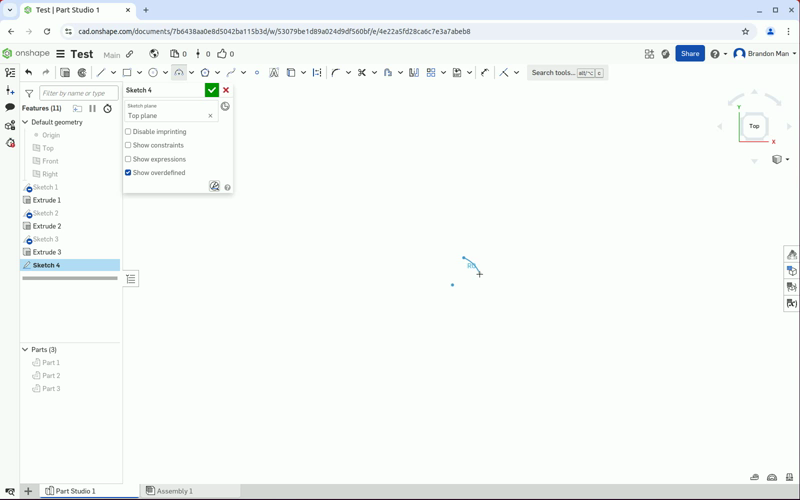
scroll(-6)
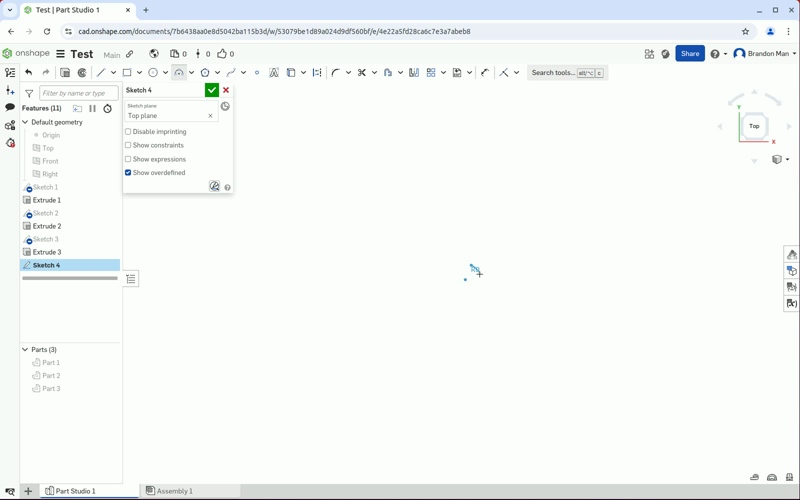
scroll(-6)
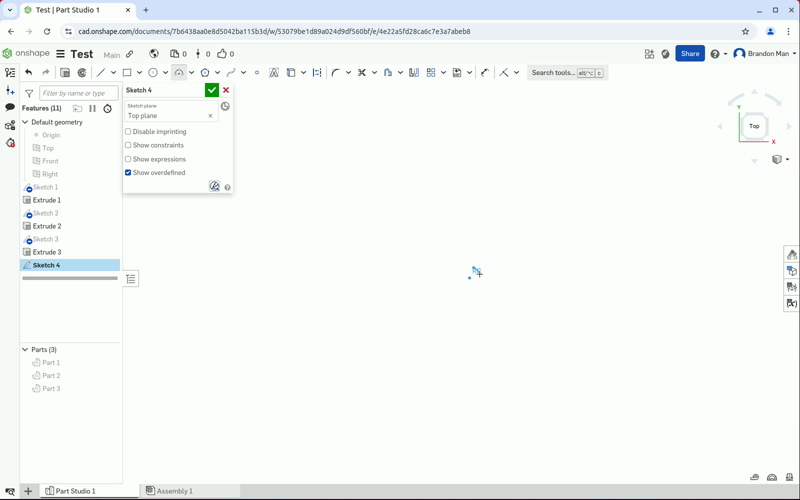
scroll(-6)
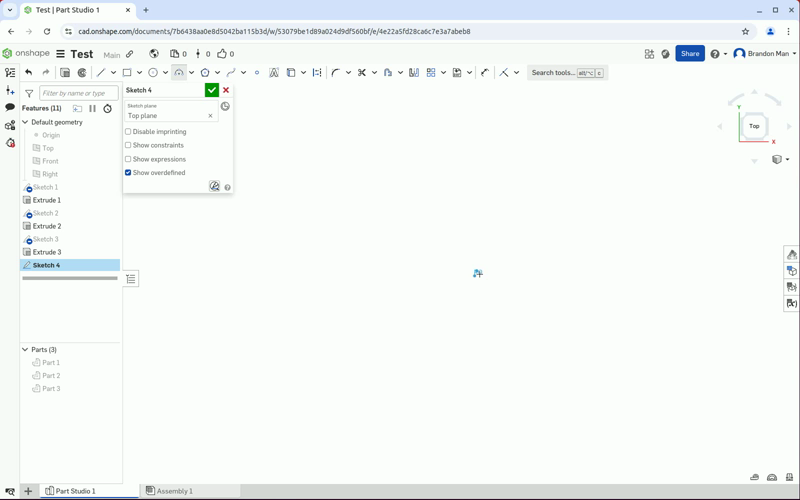
scroll(-6)
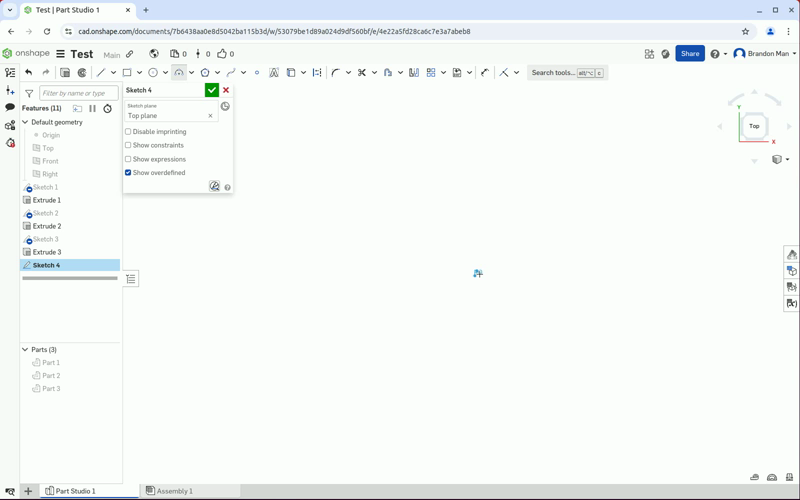
scroll(-6)
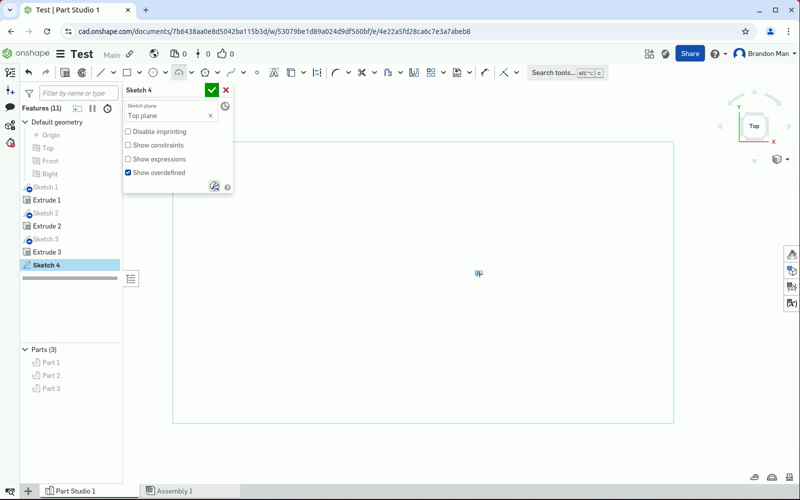
mouse_move(478, 273)
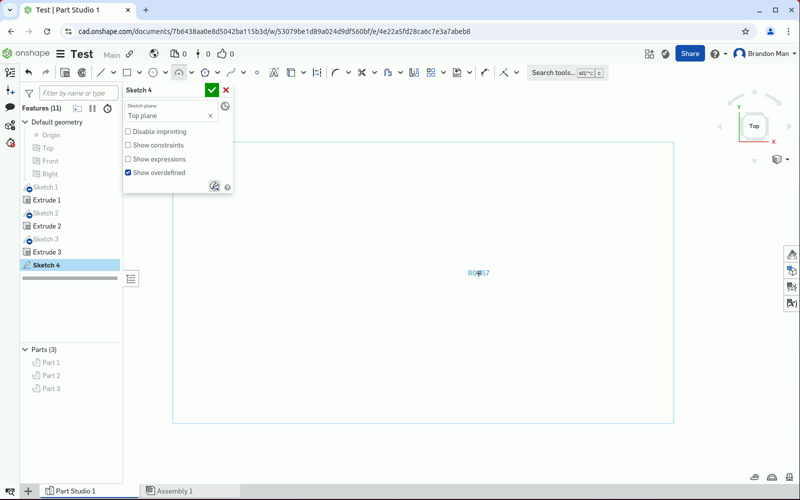
scroll(6)
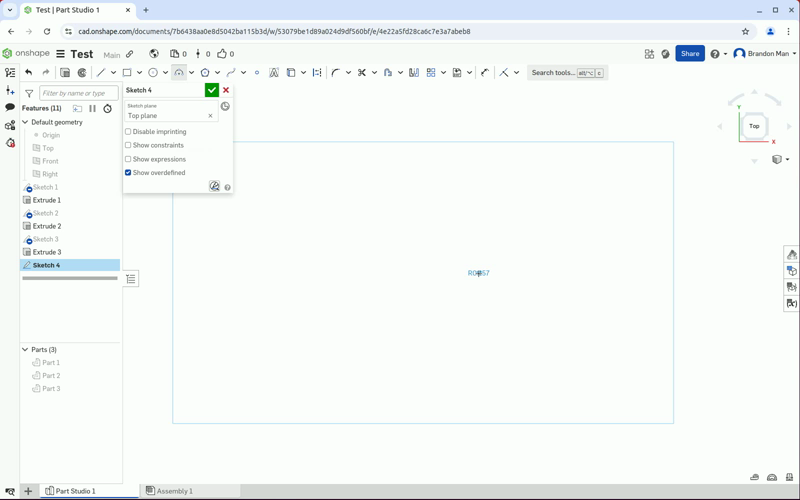
scroll(6)
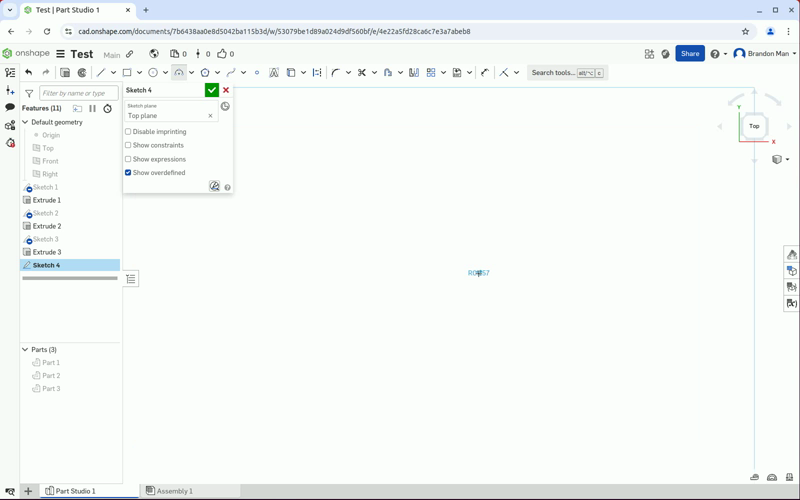
scroll(6)
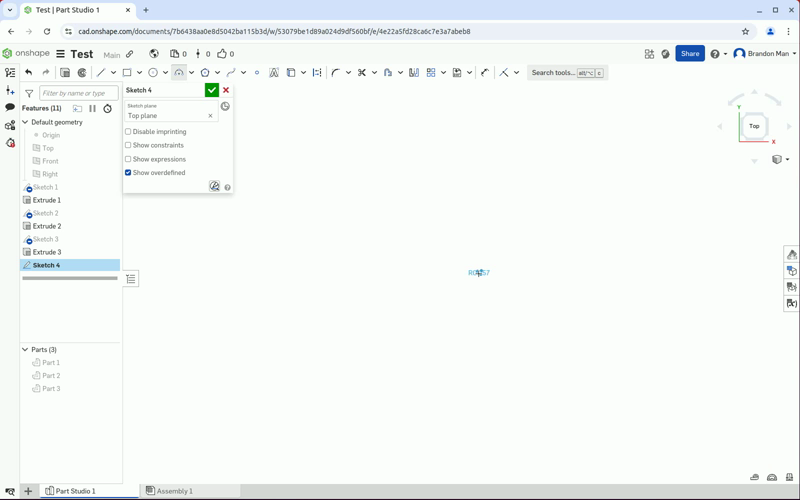
scroll(6)
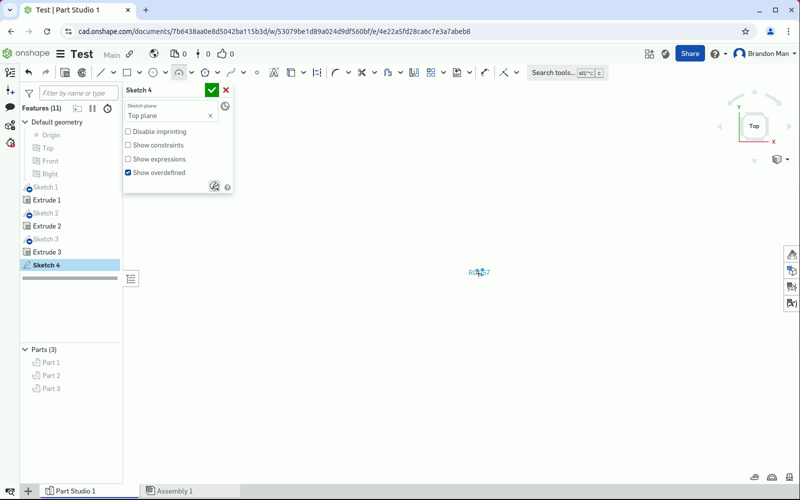
scroll(6)
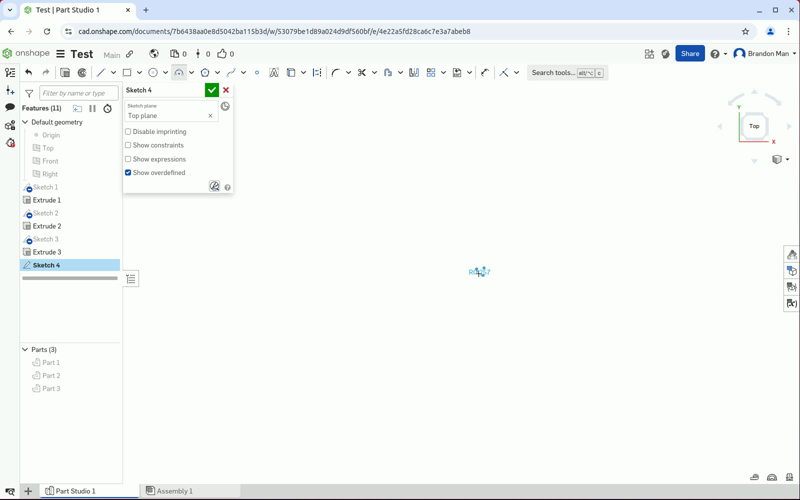
scroll(6)
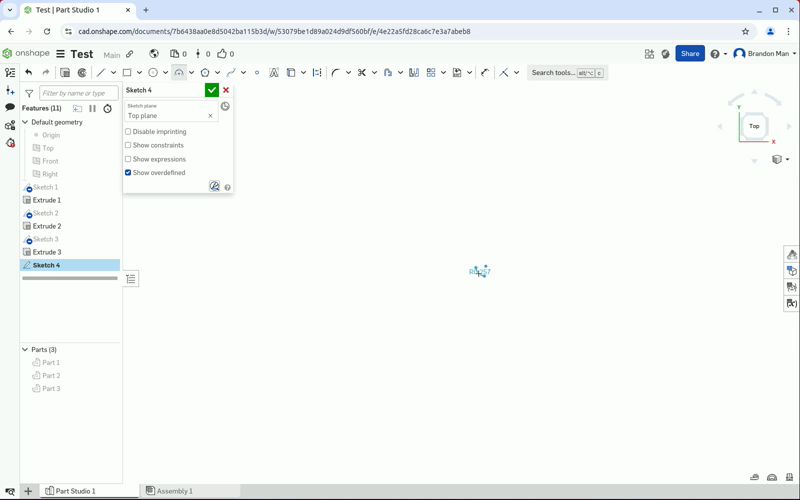
scroll(6)
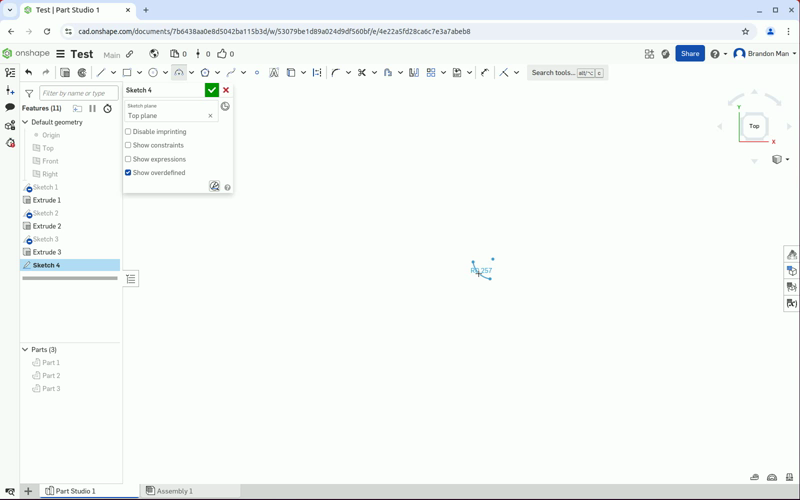
click(478, 273)
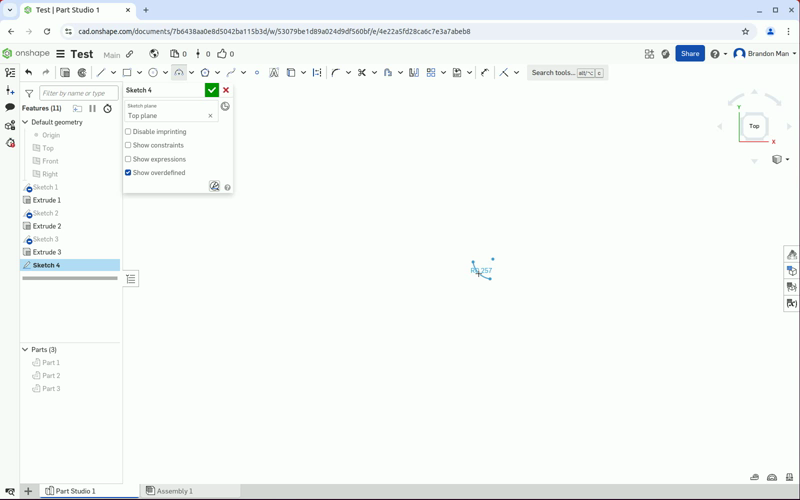
scroll(-6)
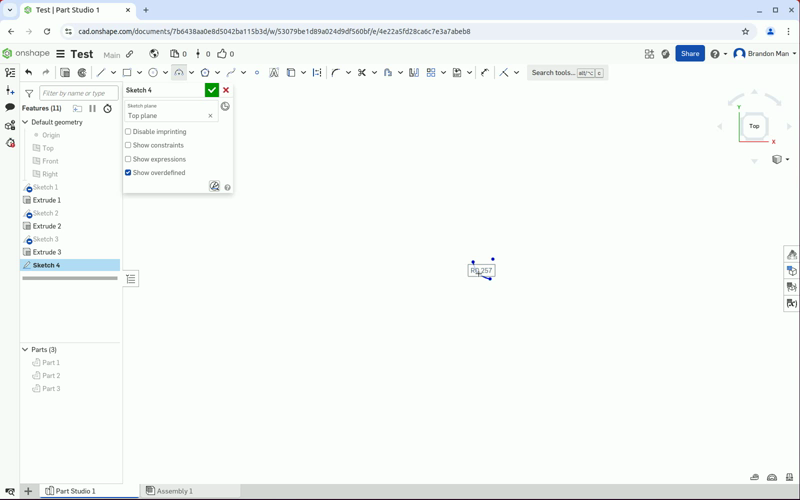
scroll(-6)
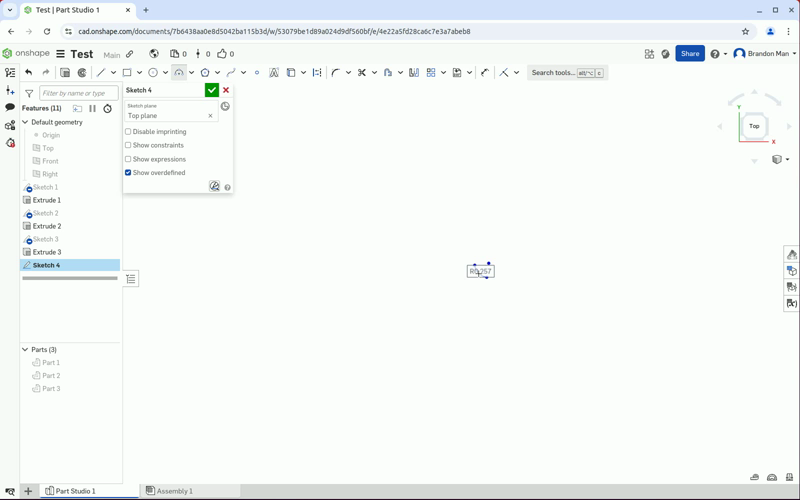
scroll(-6)
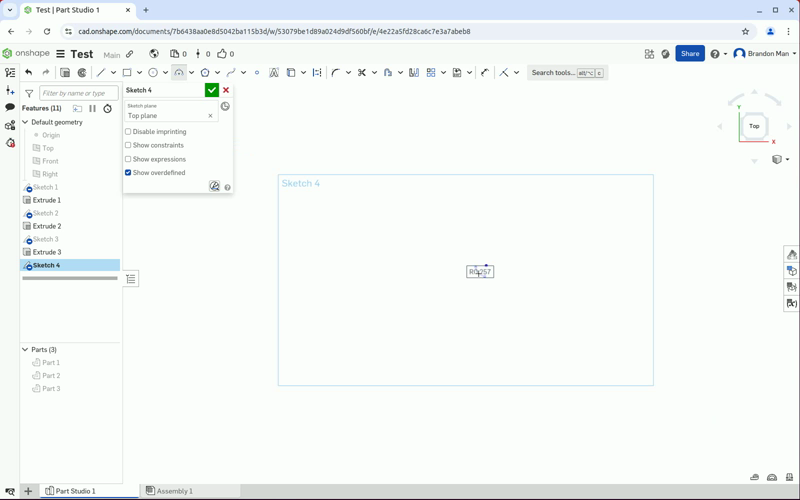
scroll(-6)
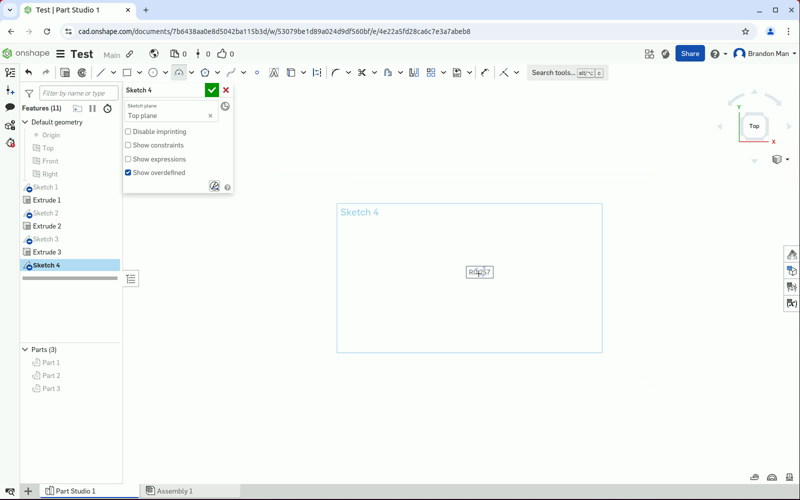
scroll(-6)
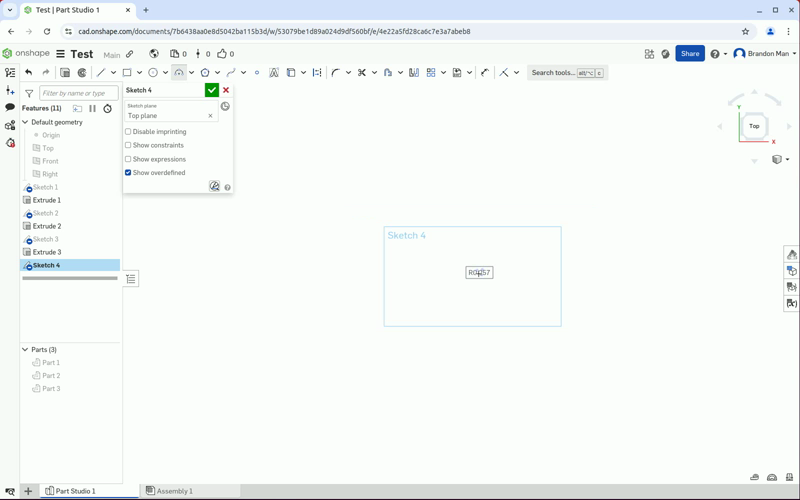
scroll(-6)
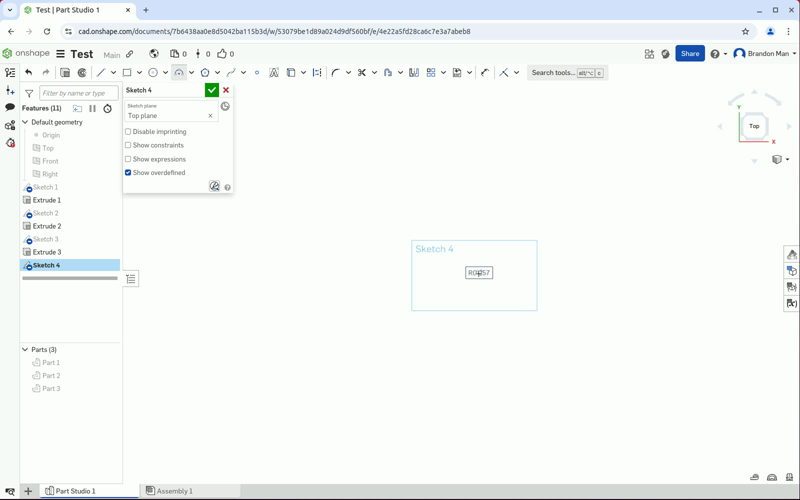
scroll(-6)
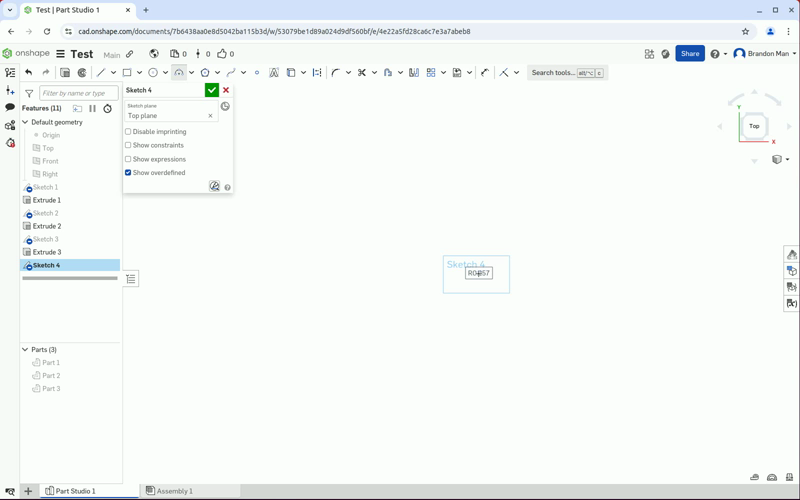
key_up(shift)
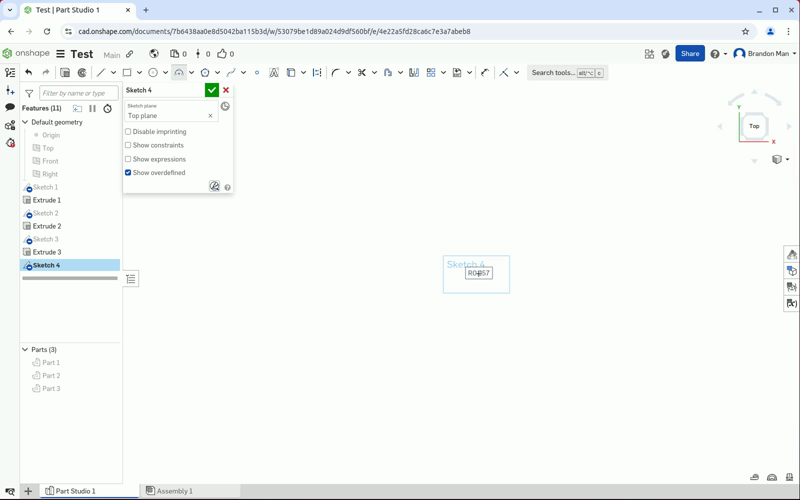
key(esc)
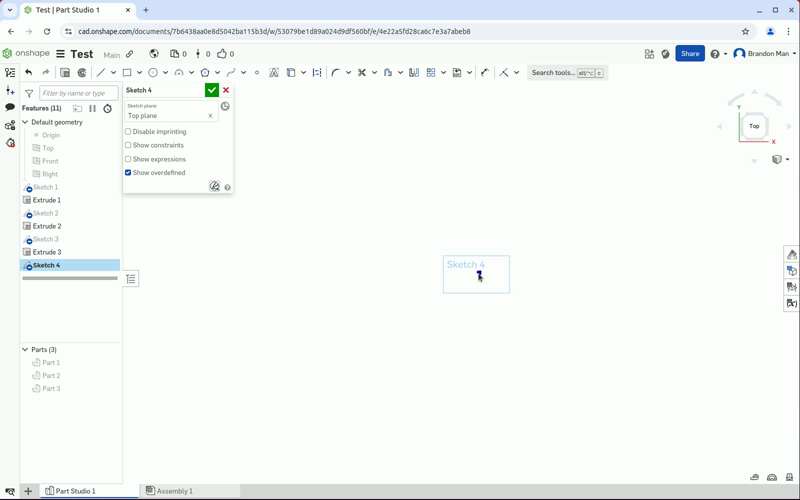
key(l)
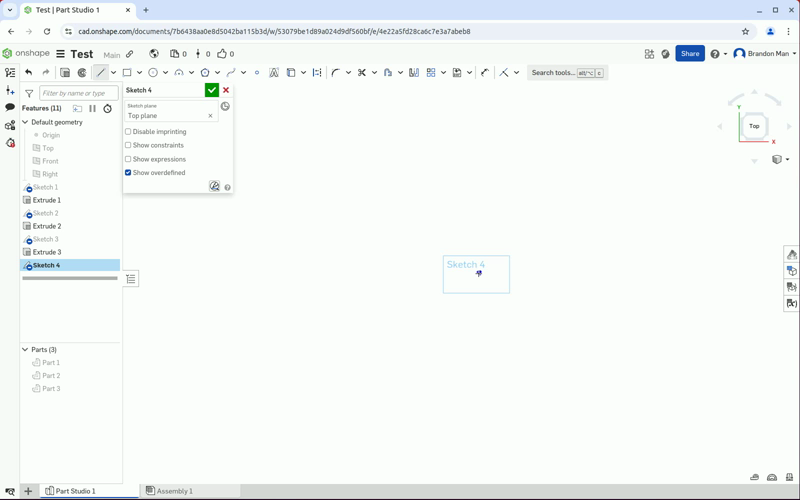
mouse_move(479, 273)
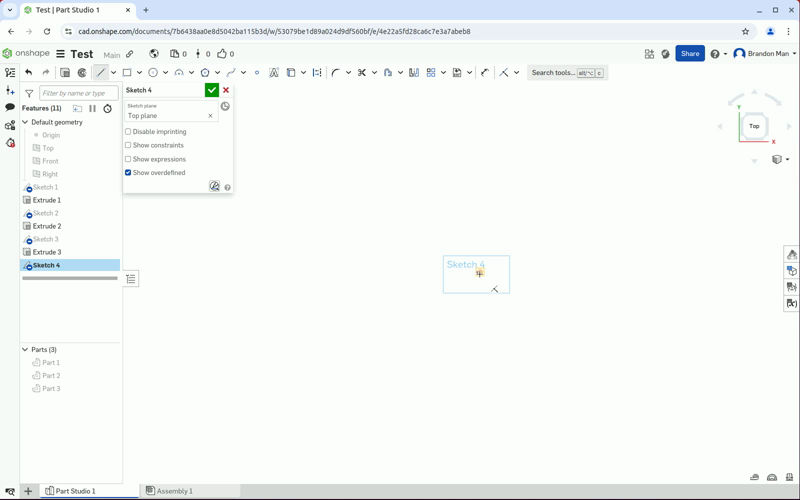
scroll(6)
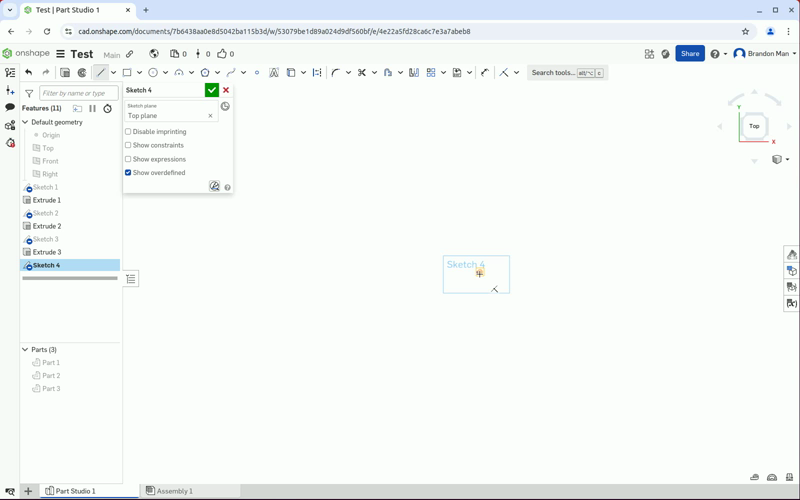
scroll(6)
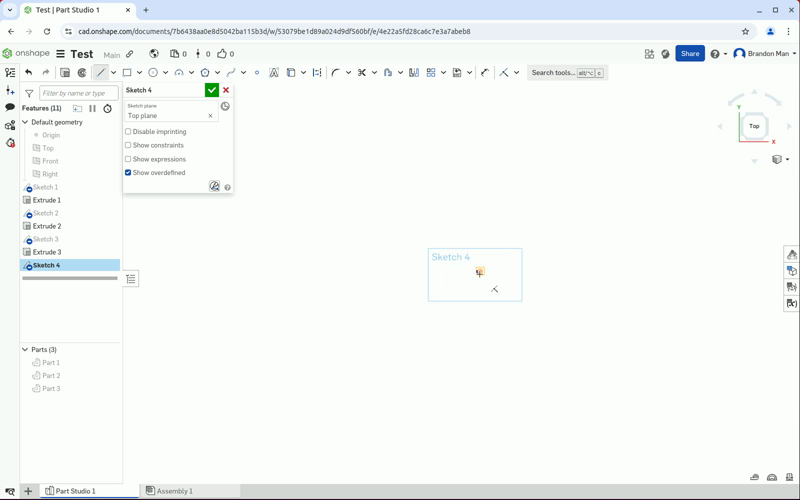
scroll(6)
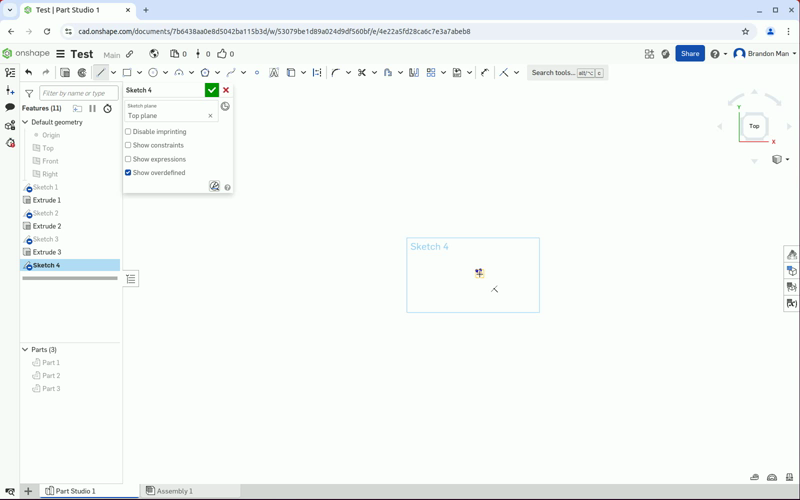
scroll(6)
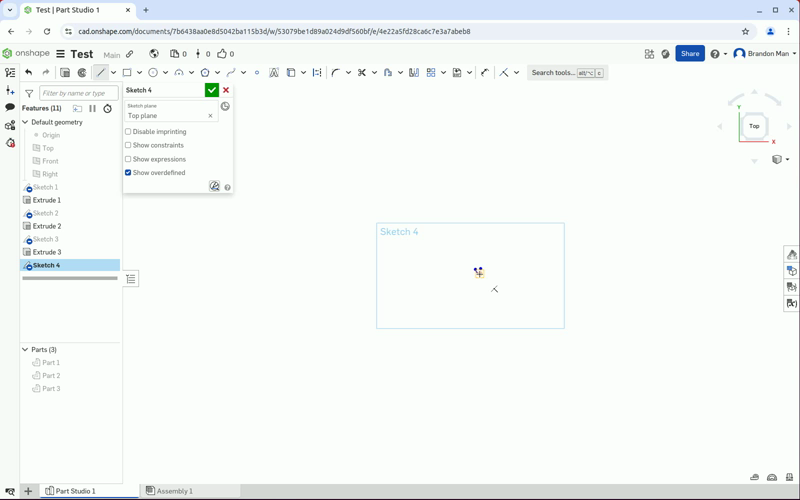
scroll(6)
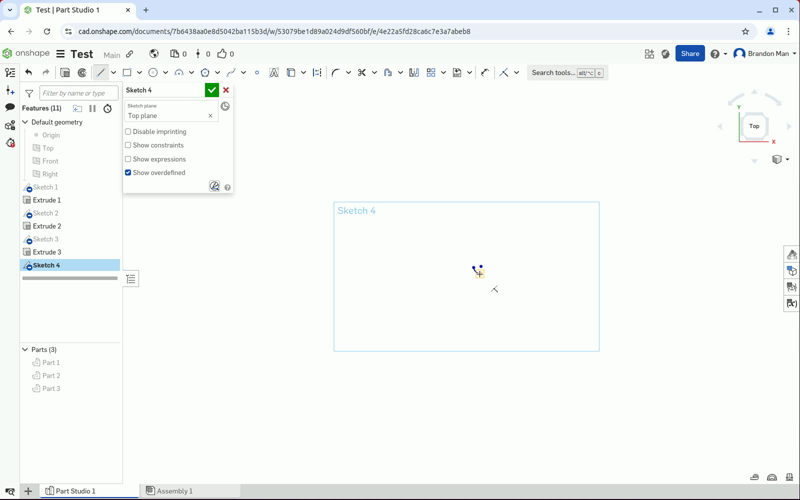
scroll(6)
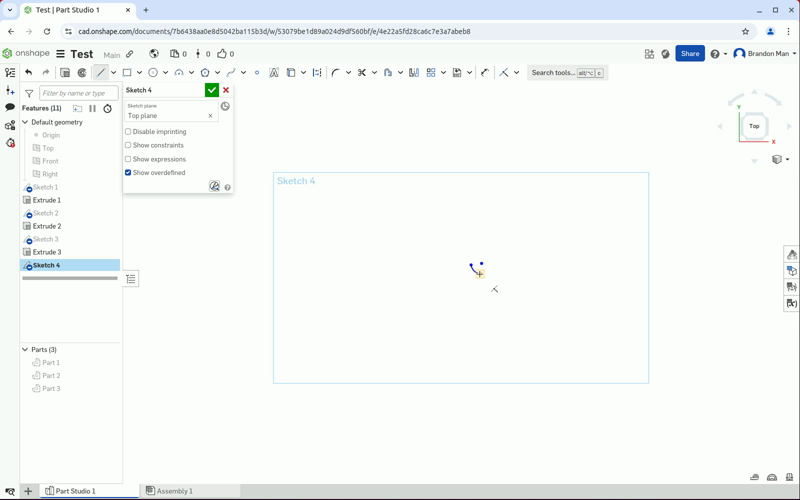
scroll(6)
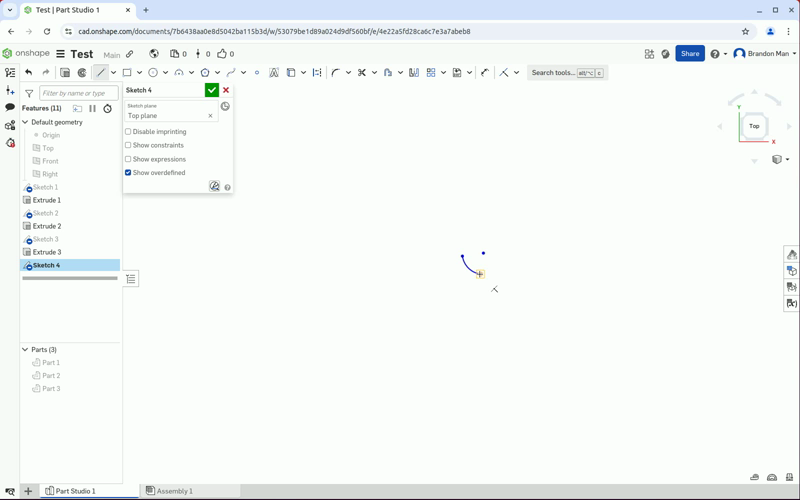
click(479, 273)
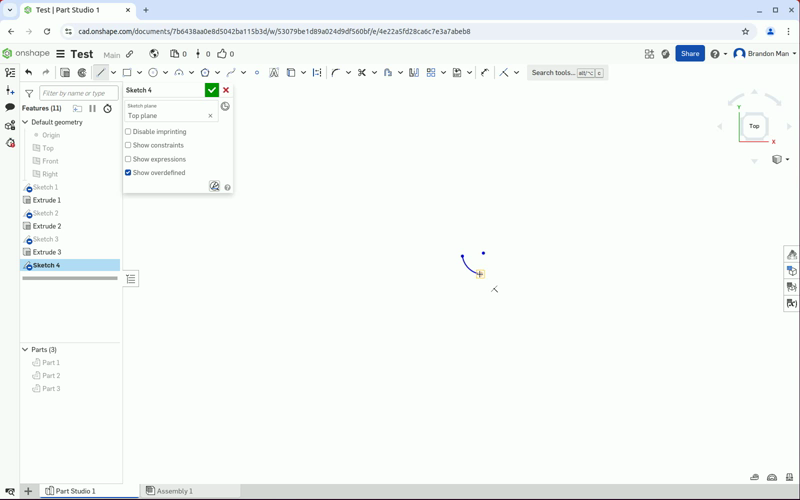
scroll(-6)
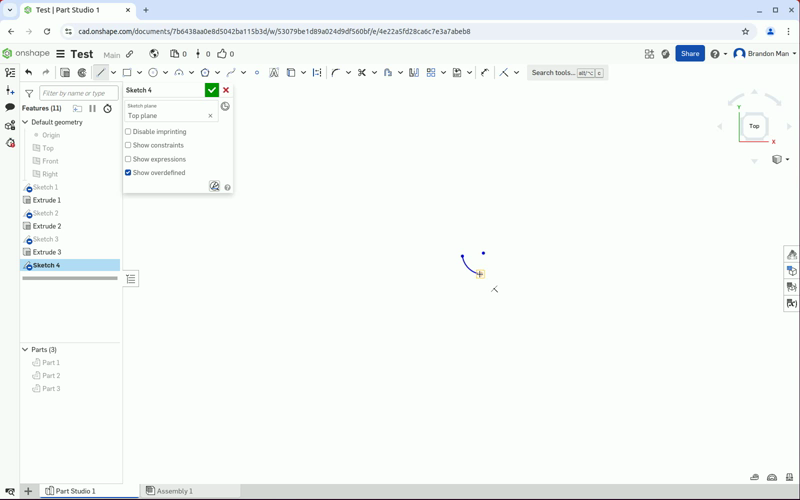
scroll(-6)
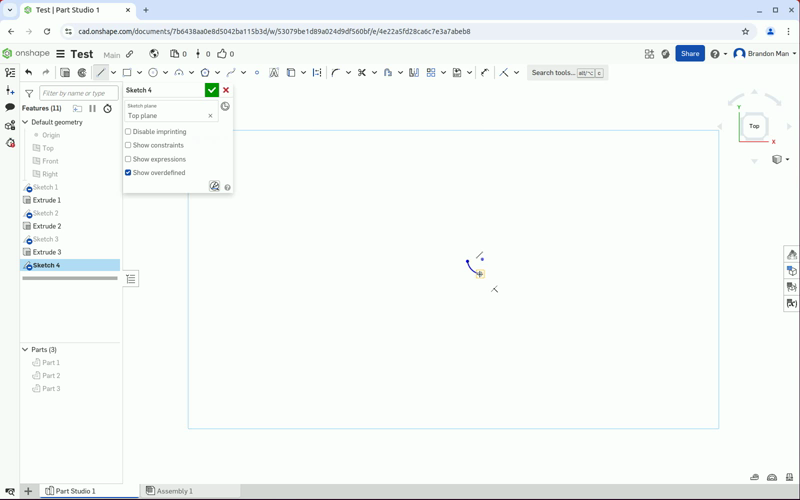
scroll(-6)
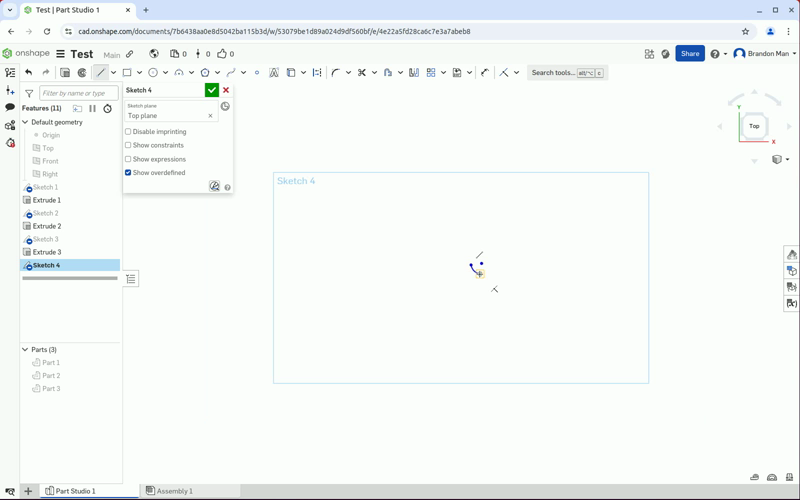
scroll(-6)
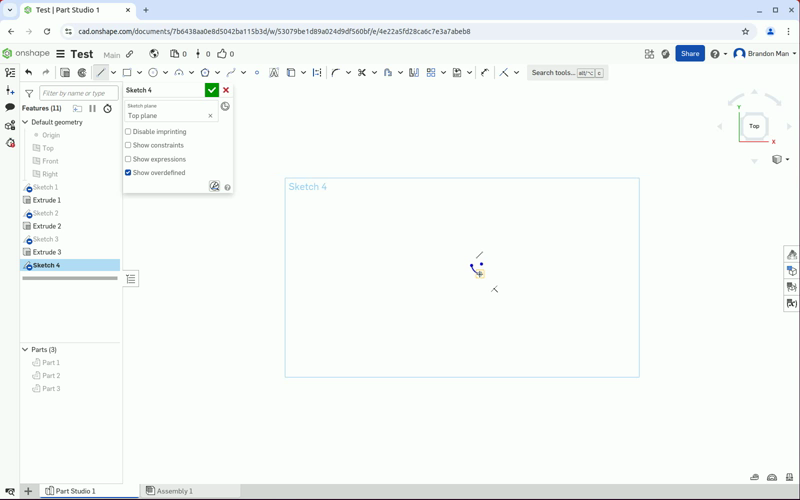
scroll(-6)
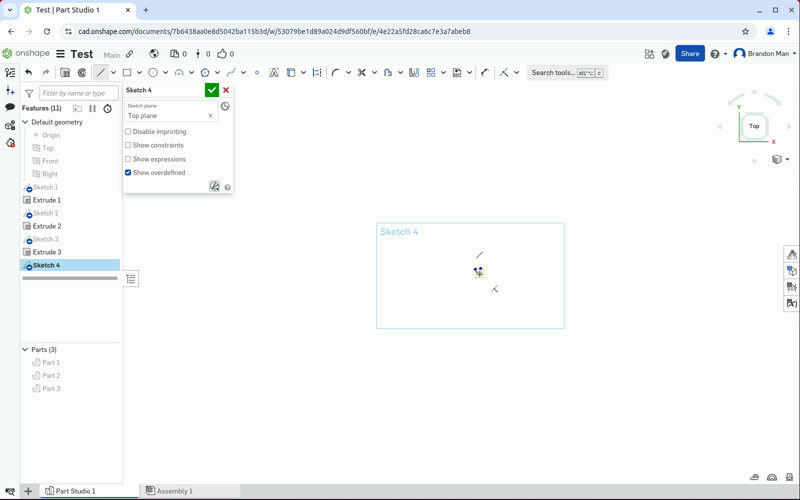
scroll(-6)
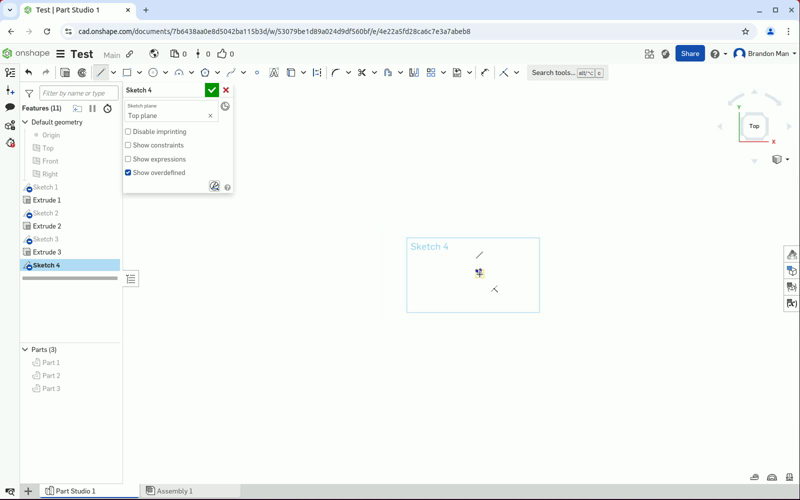
scroll(-6)
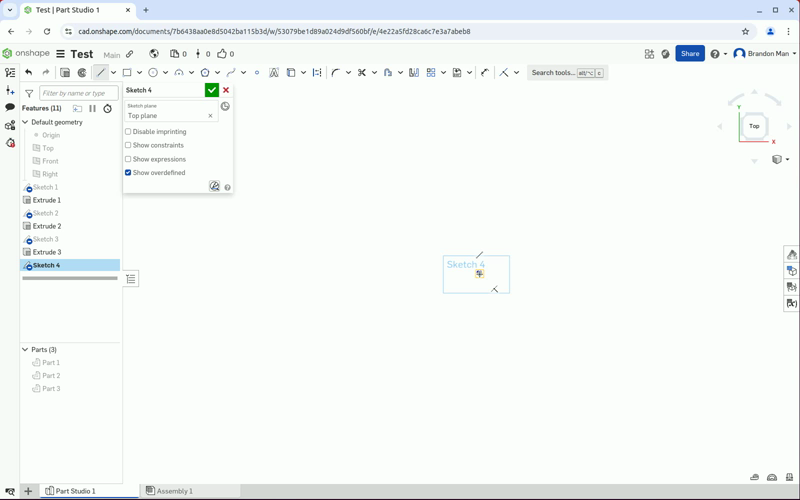
key_down(shift)
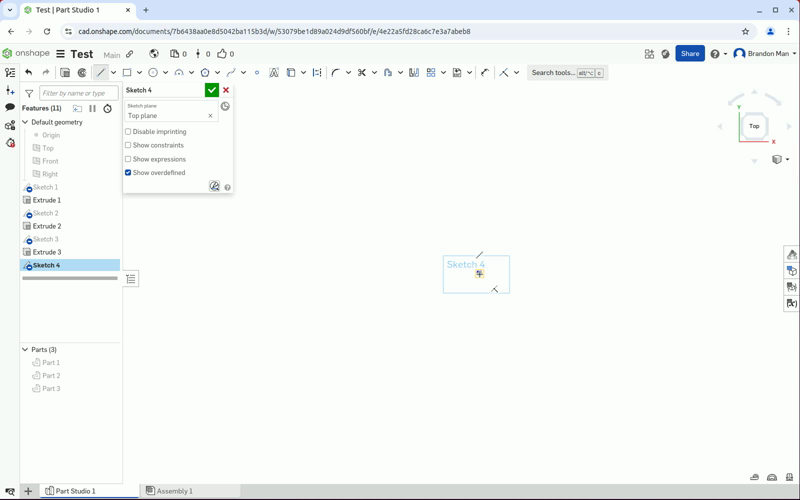
mouse_move(509, 273)
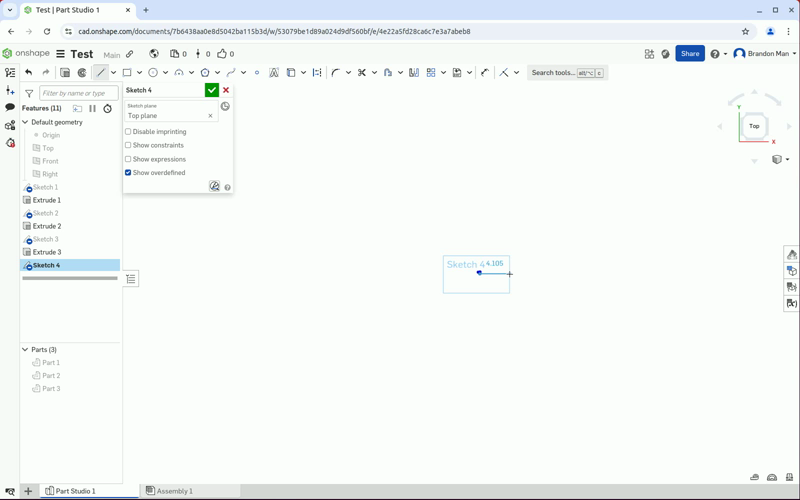
mouse_move(516, 273)
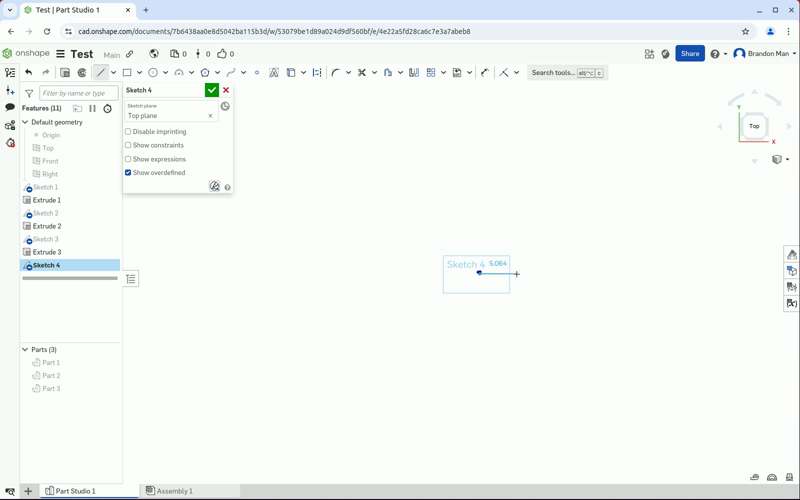
click(516, 273)
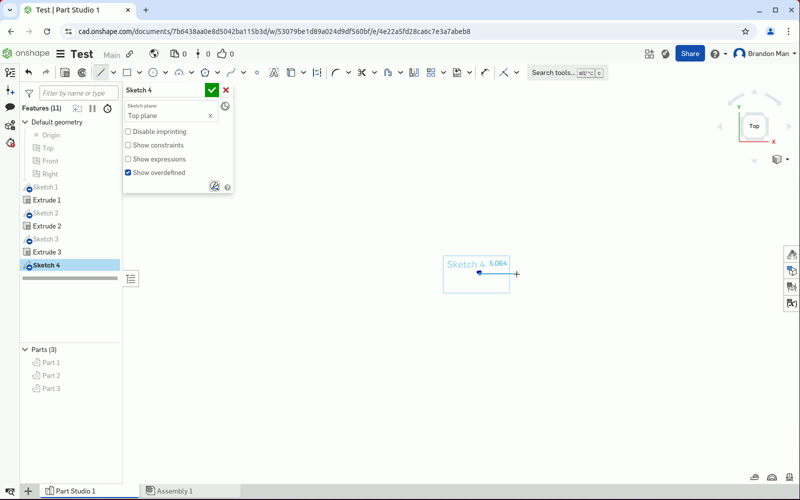
key_up(shift)
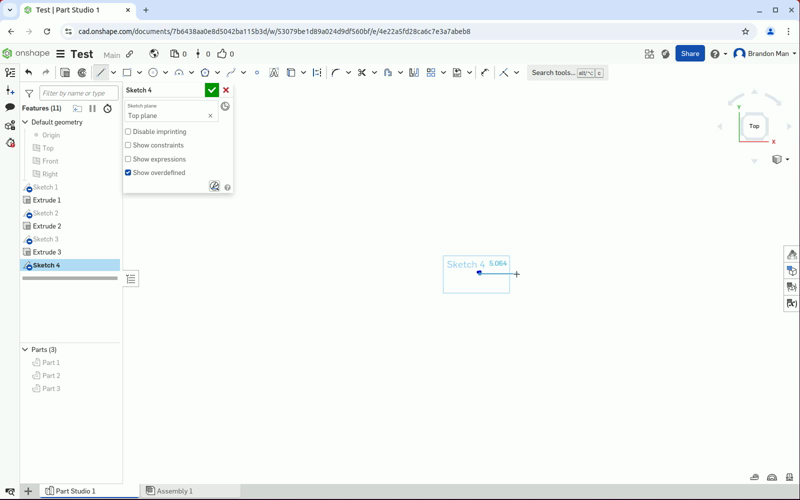
key(esc)
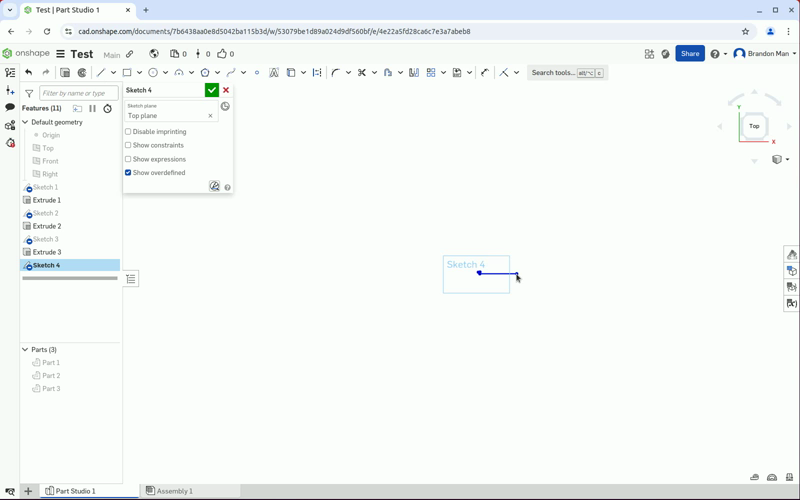
key(a)
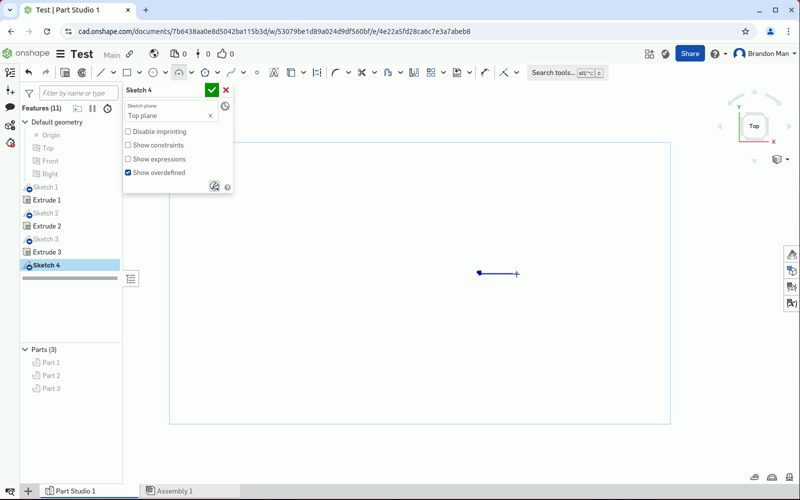
mouse_move(516, 273)
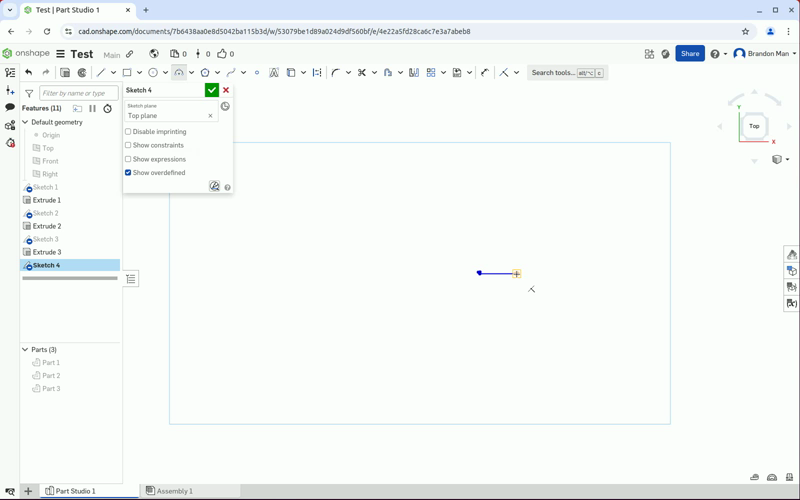
click(516, 273)
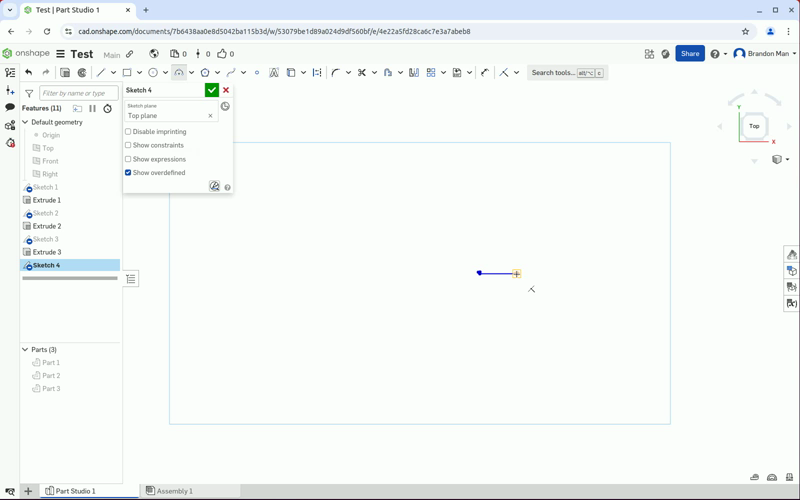
key_down(shift)
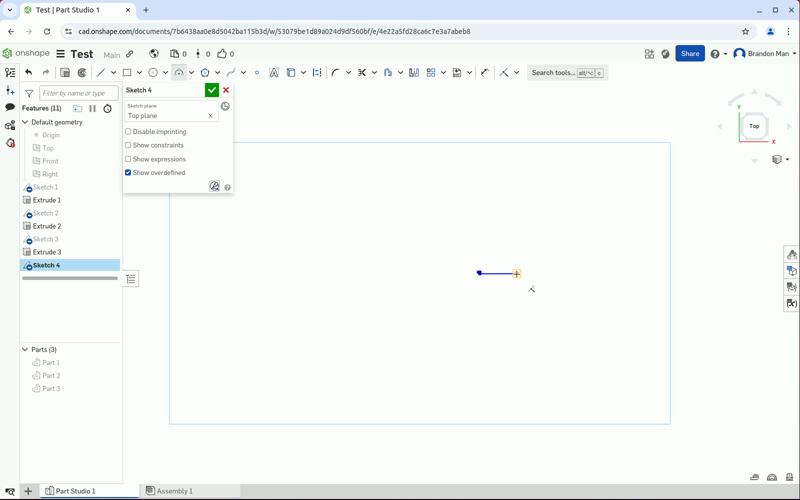
mouse_move(517, 272)
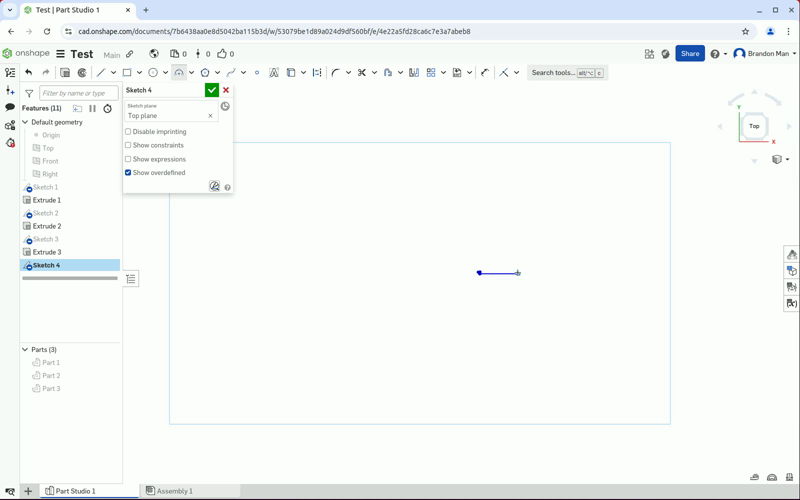
scroll(6)
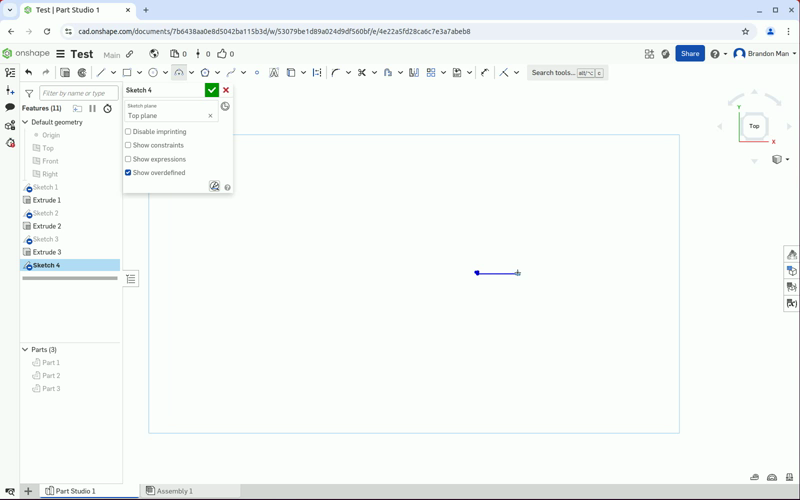
scroll(6)
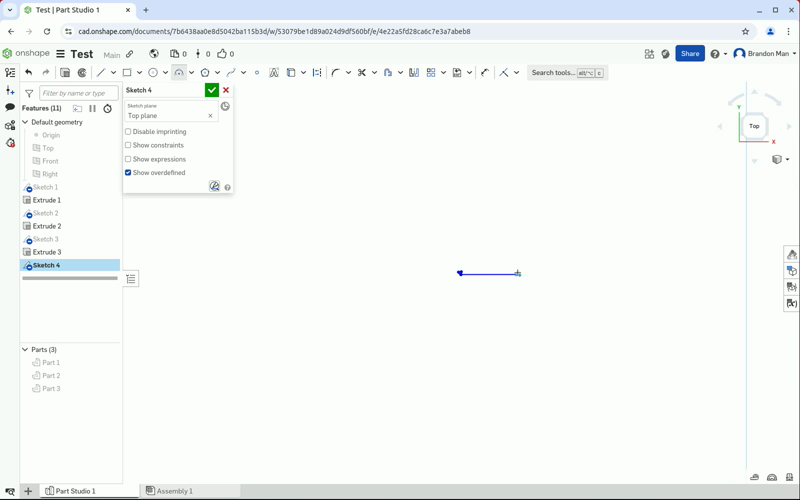
scroll(6)
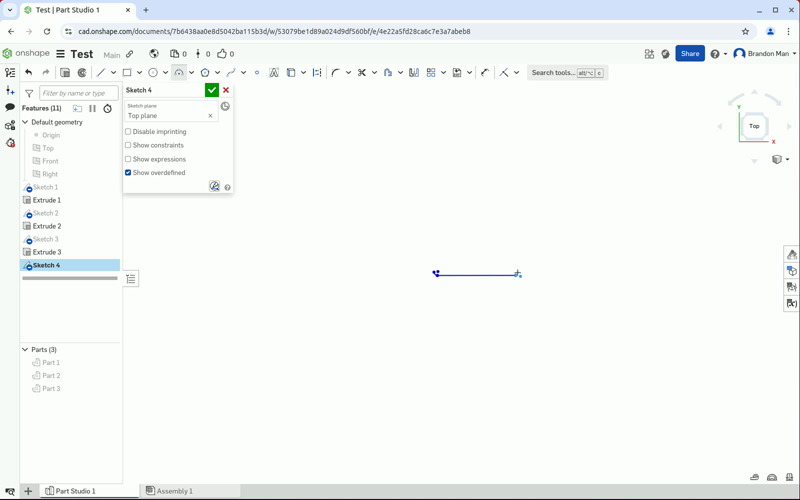
scroll(6)
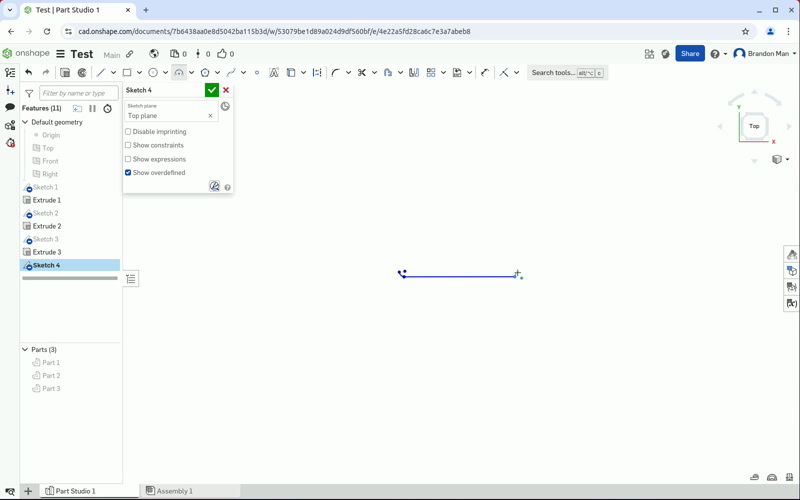
scroll(6)
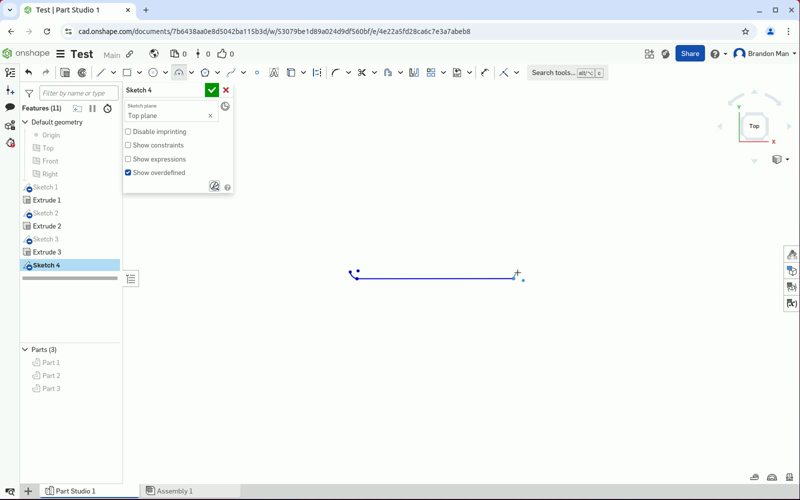
scroll(6)
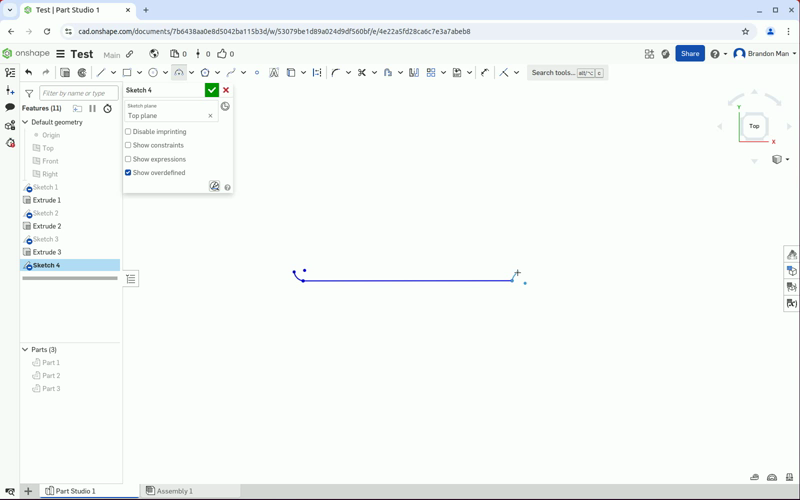
scroll(6)
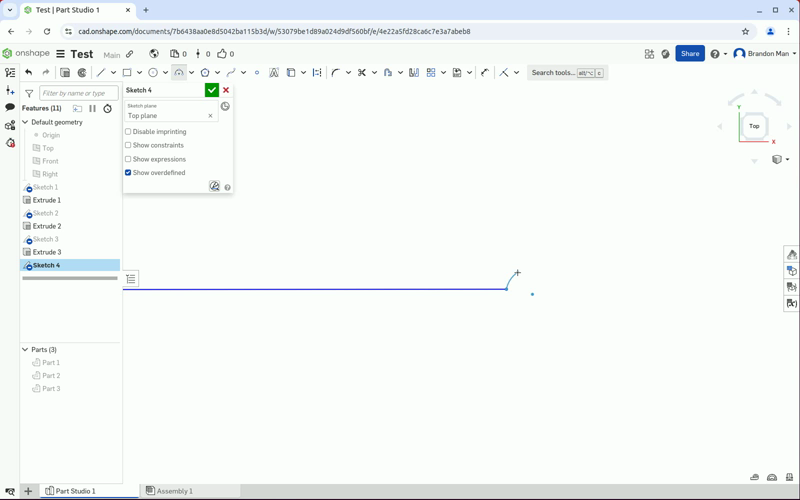
click(517, 272)
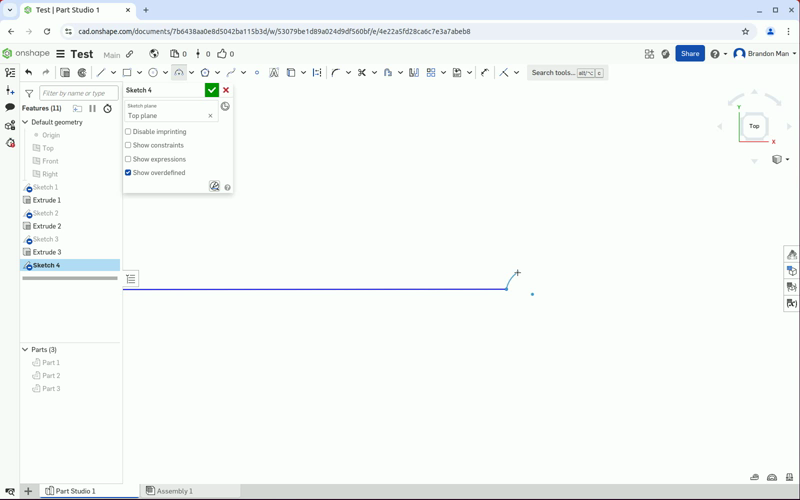
scroll(-6)
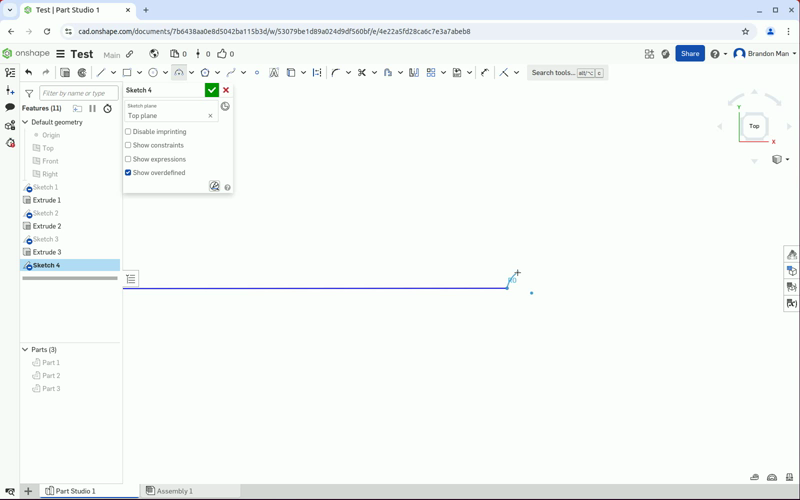
scroll(-6)
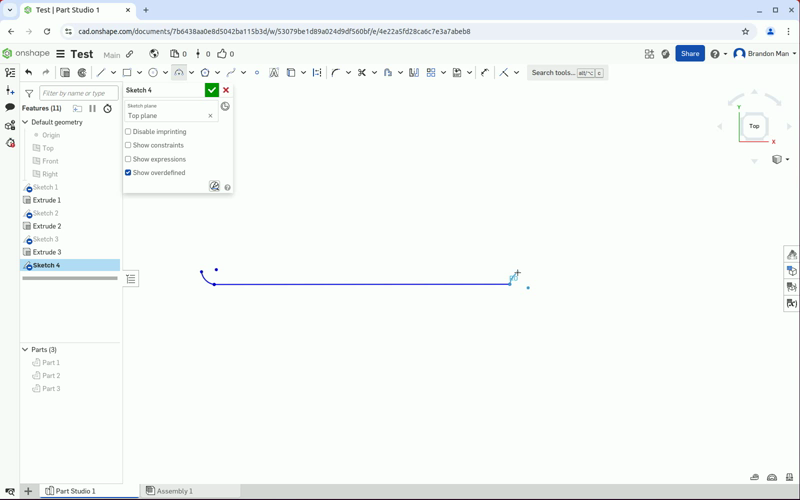
scroll(-6)
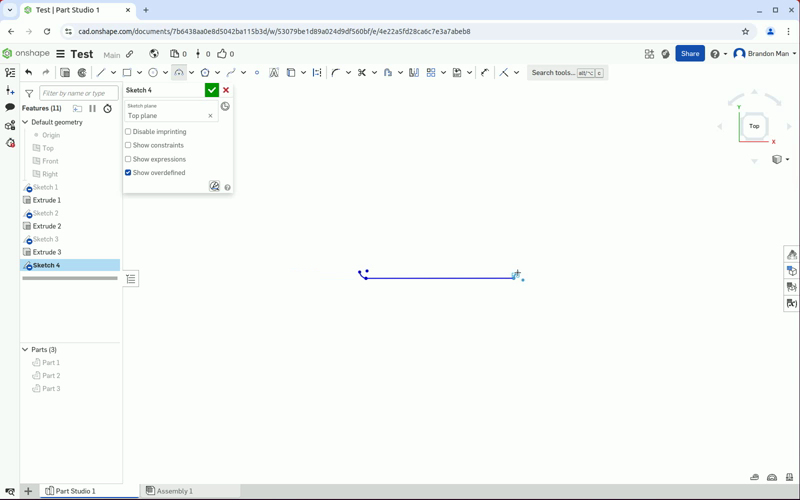
scroll(-6)
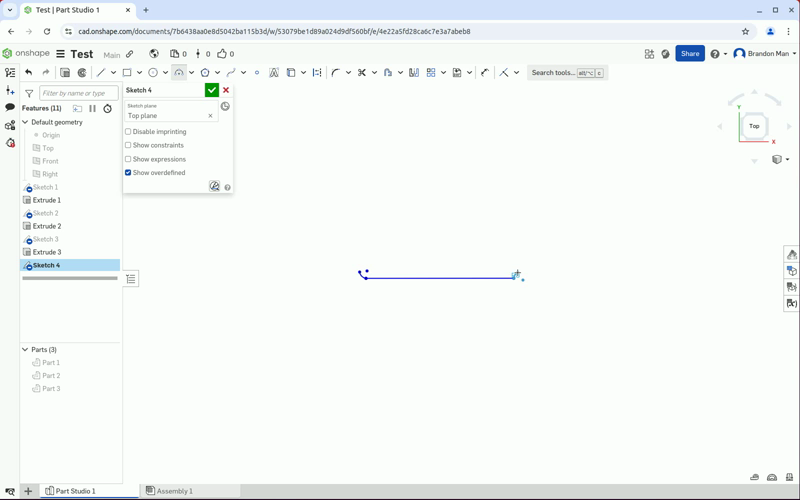
scroll(-6)
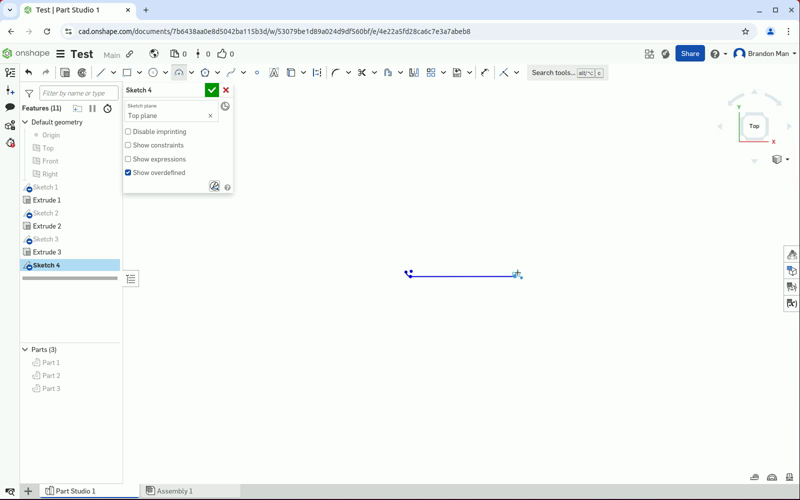
scroll(-6)
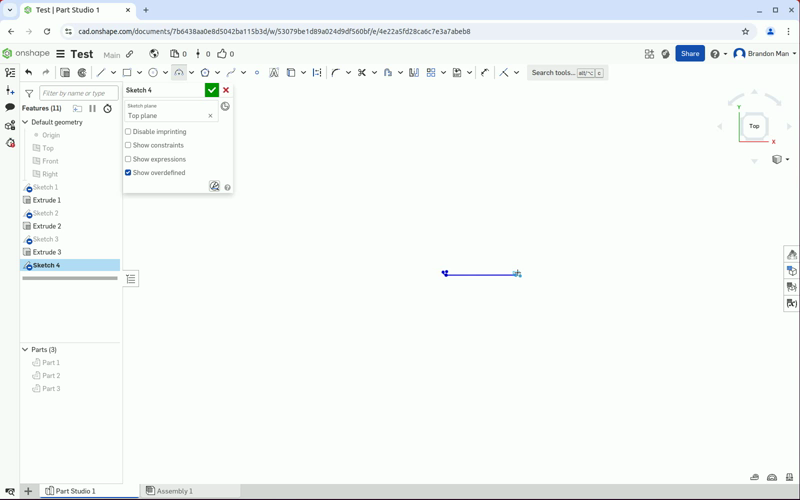
scroll(-6)
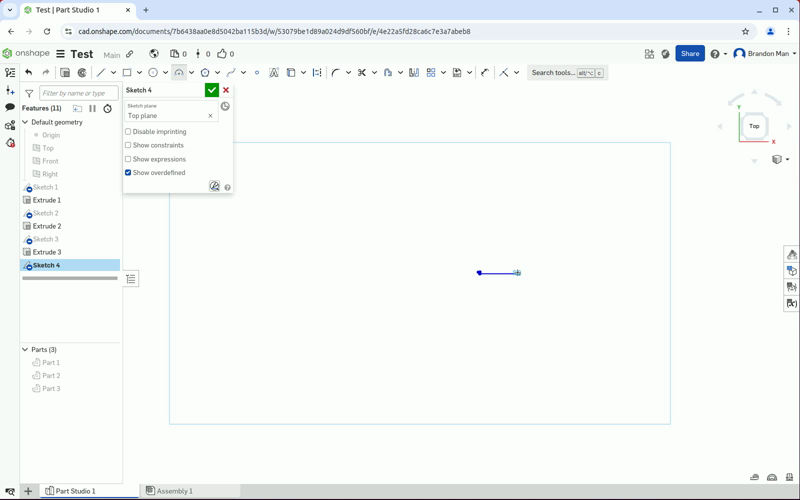
mouse_move(517, 273)
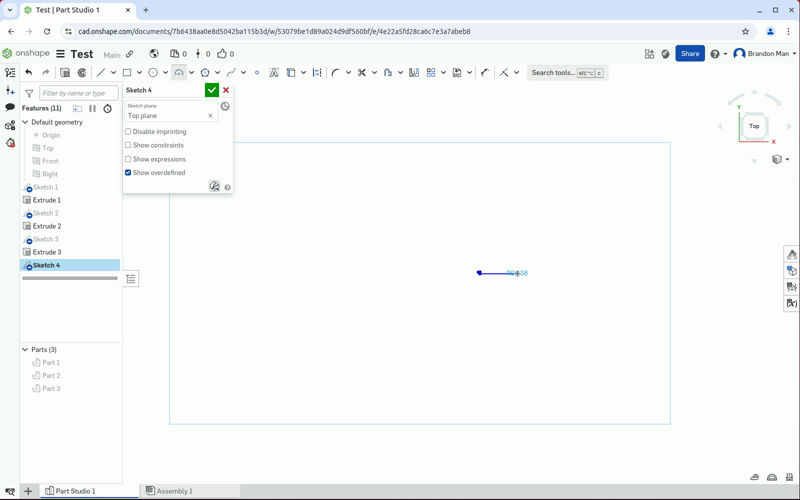
scroll(6)
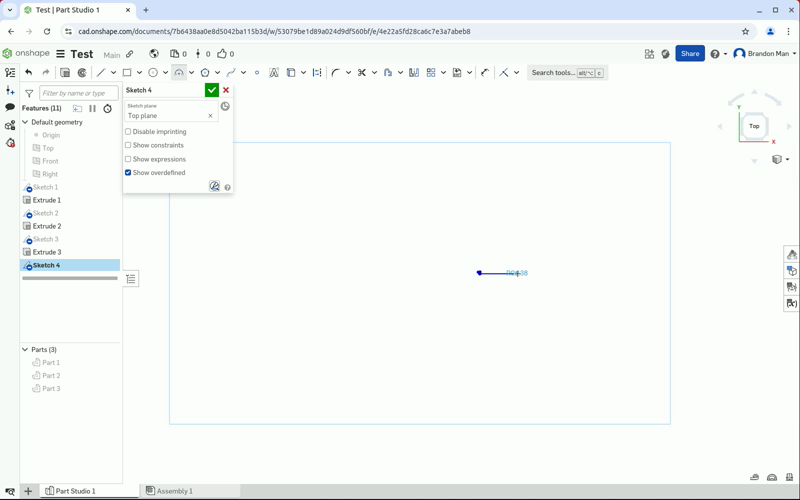
scroll(6)
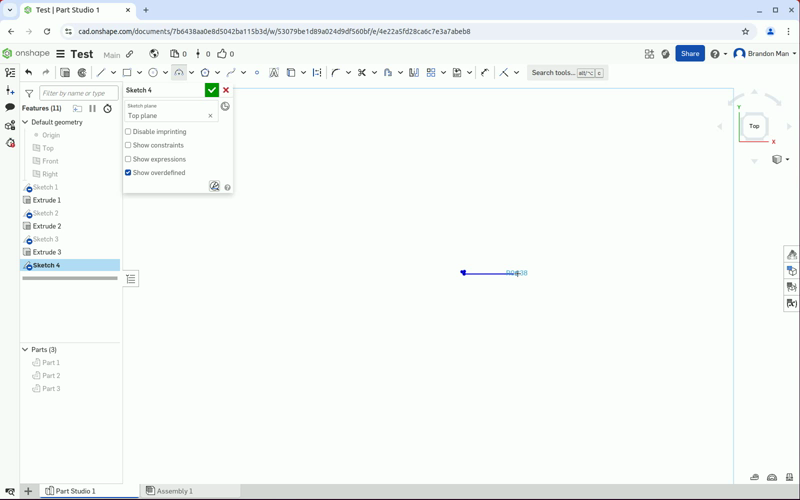
scroll(6)
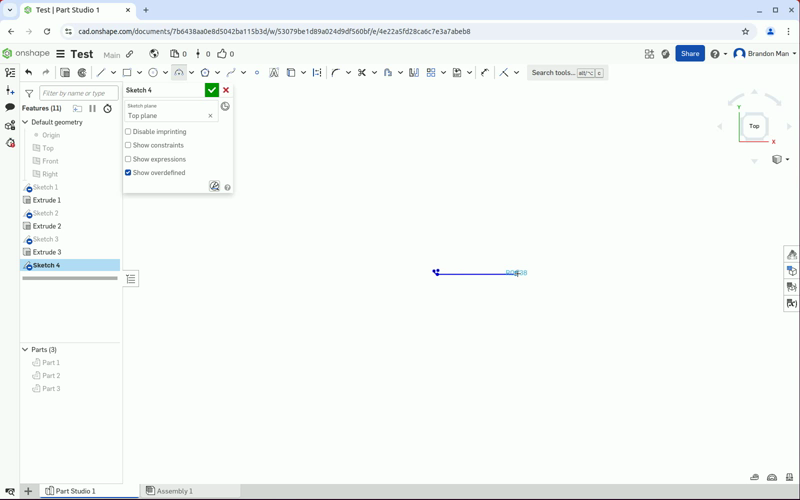
scroll(6)
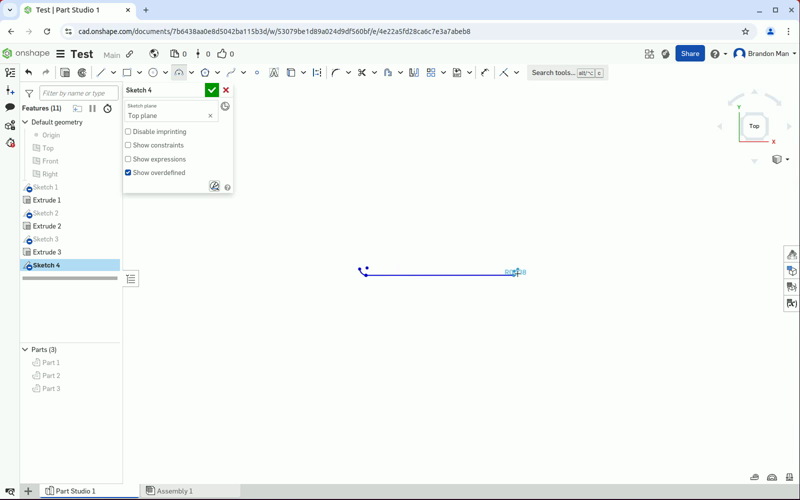
scroll(6)
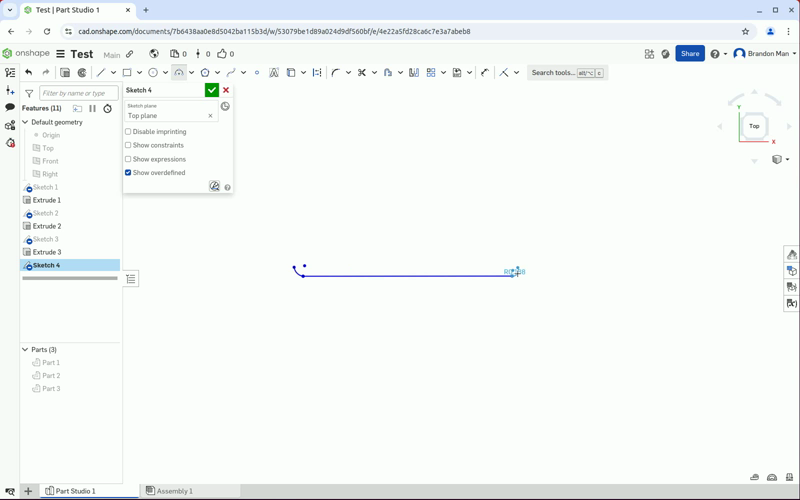
scroll(6)
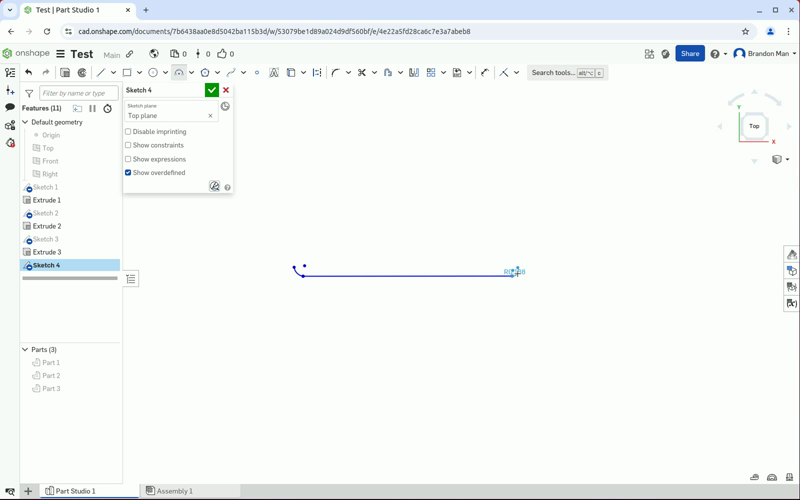
scroll(6)
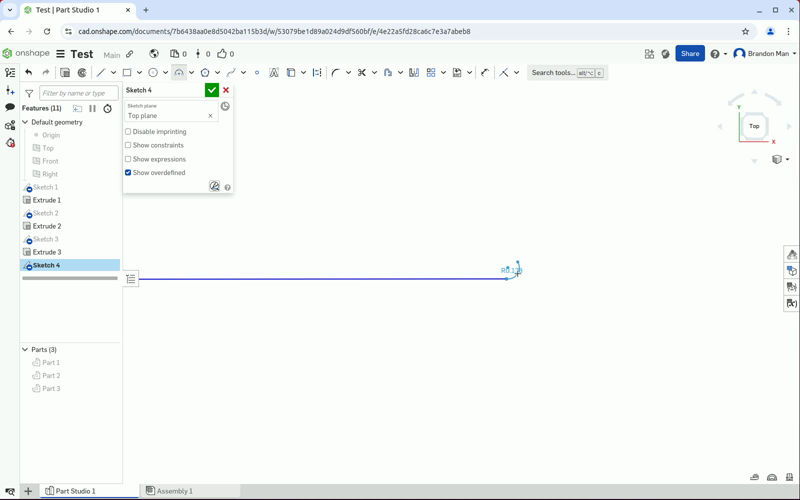
click(517, 273)
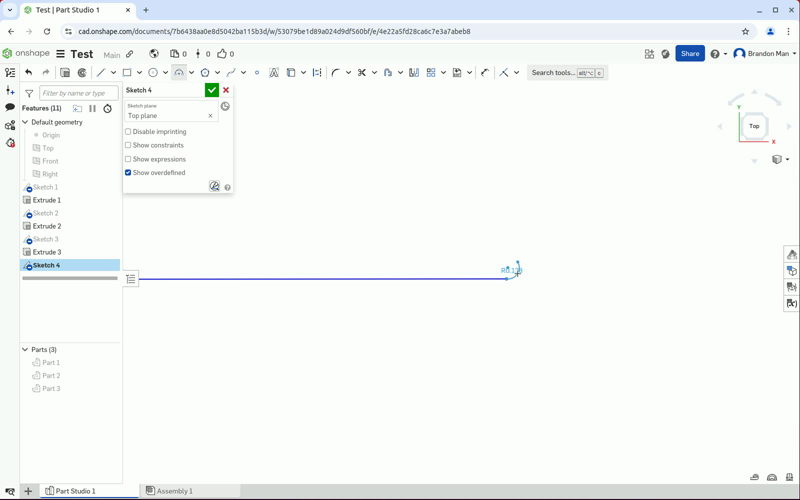
scroll(-6)
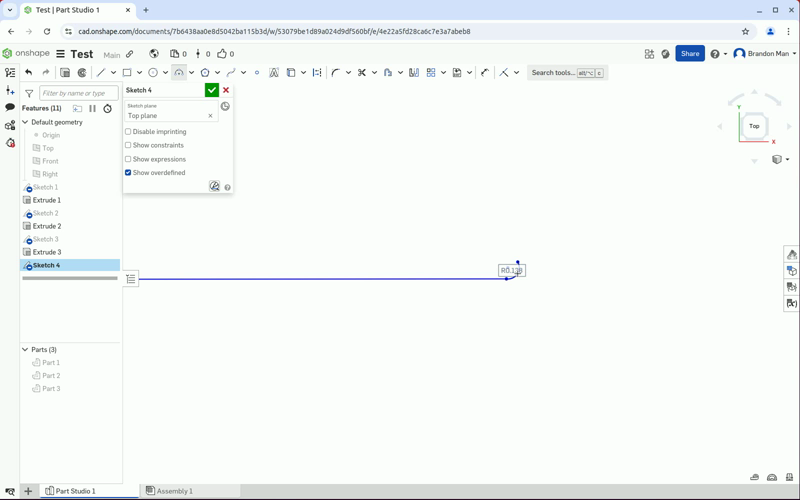
scroll(-6)
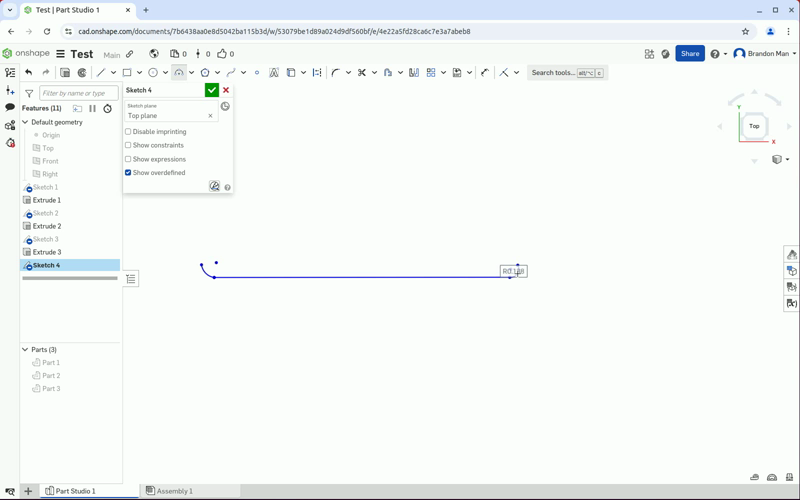
scroll(-6)
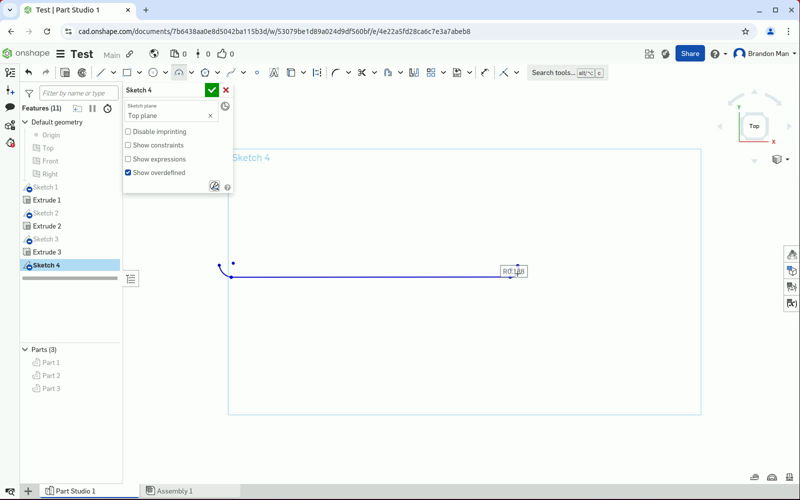
scroll(-6)
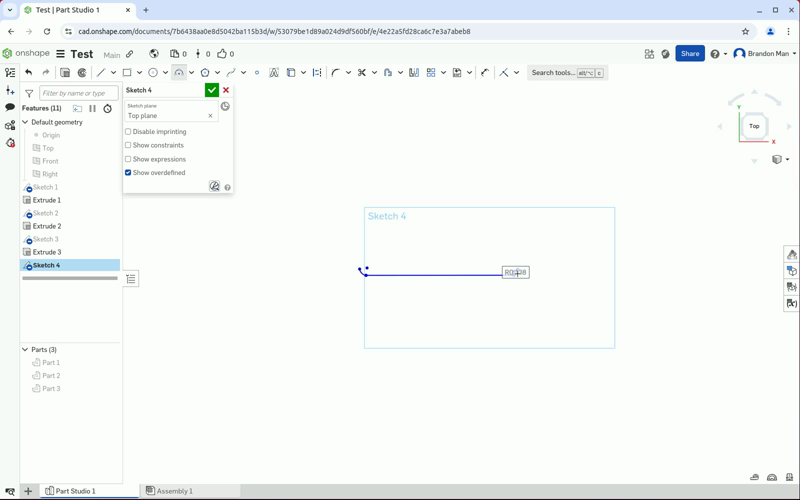
scroll(-6)
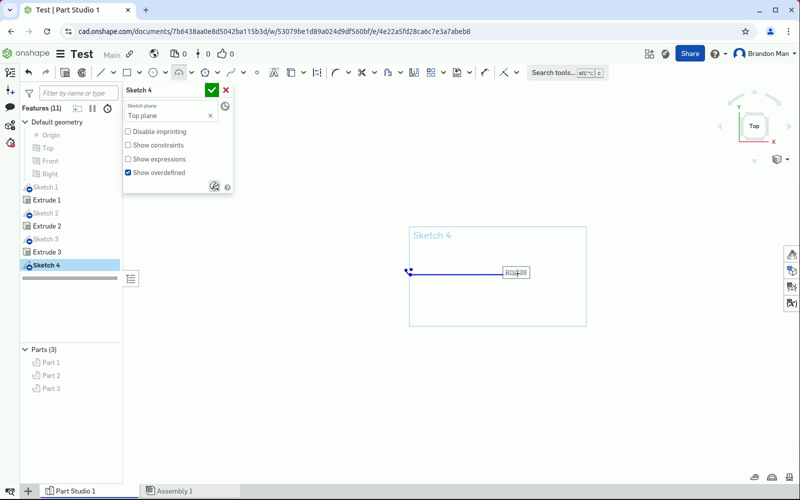
scroll(-6)
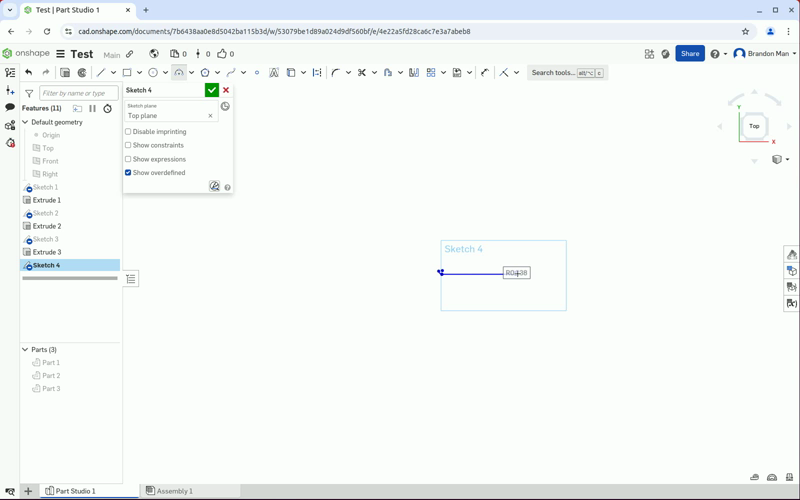
scroll(-6)
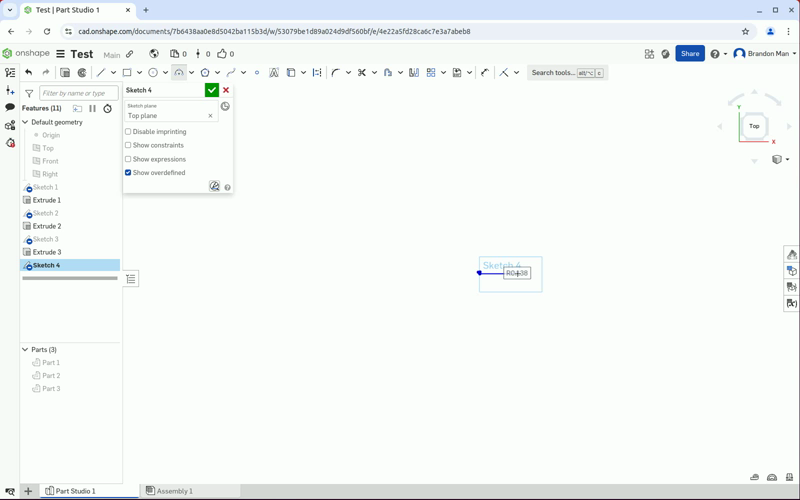
key_up(shift)
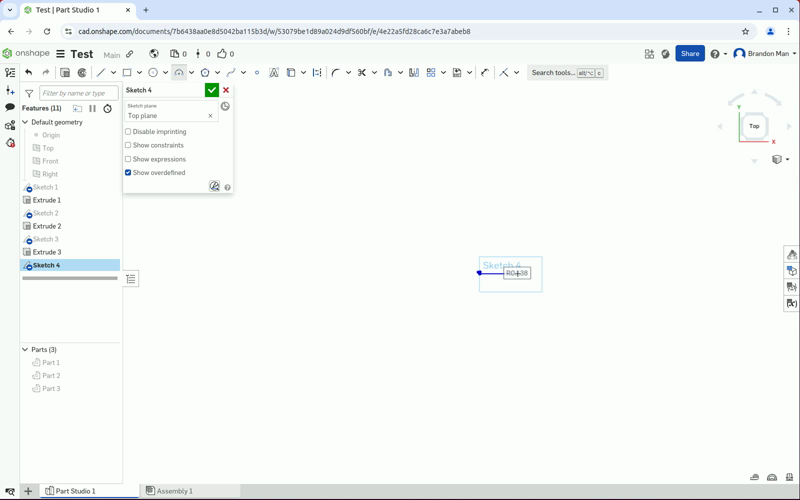
key(esc)
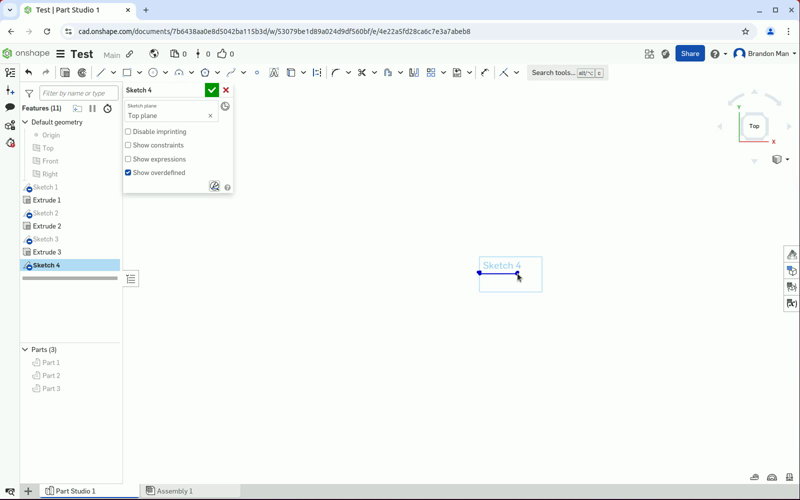
key(l)
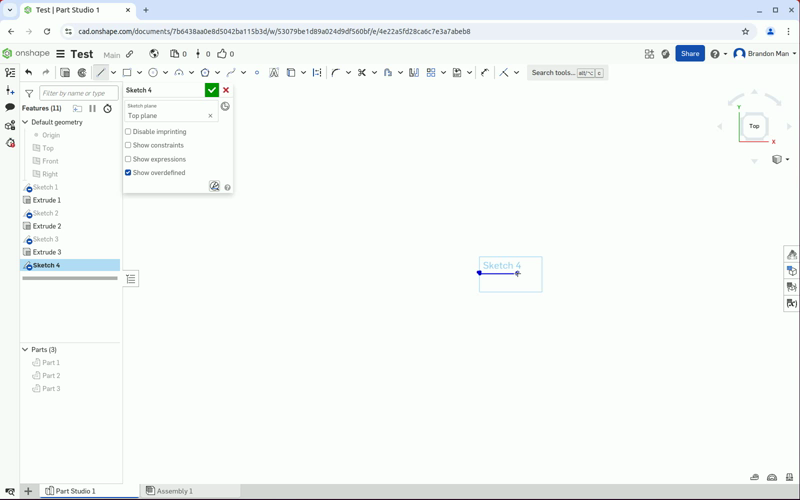
mouse_move(517, 272)
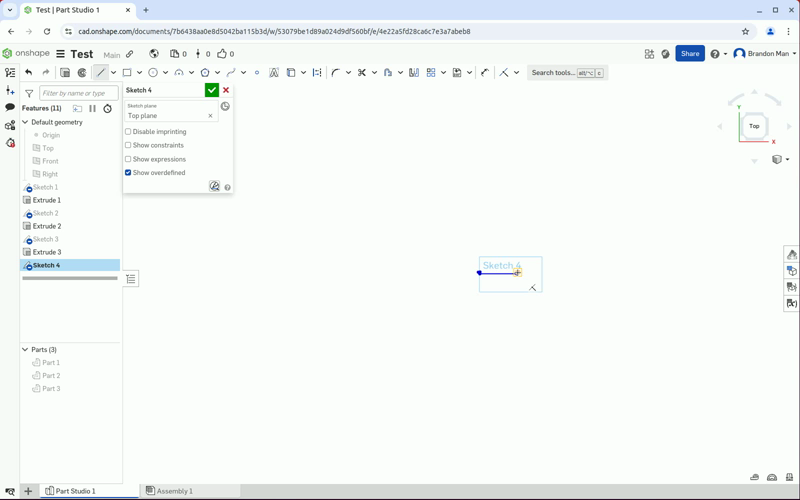
scroll(6)
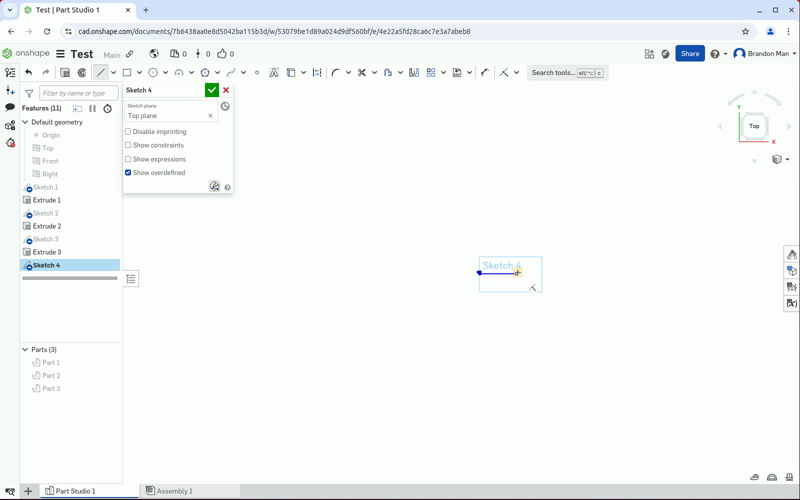
scroll(6)
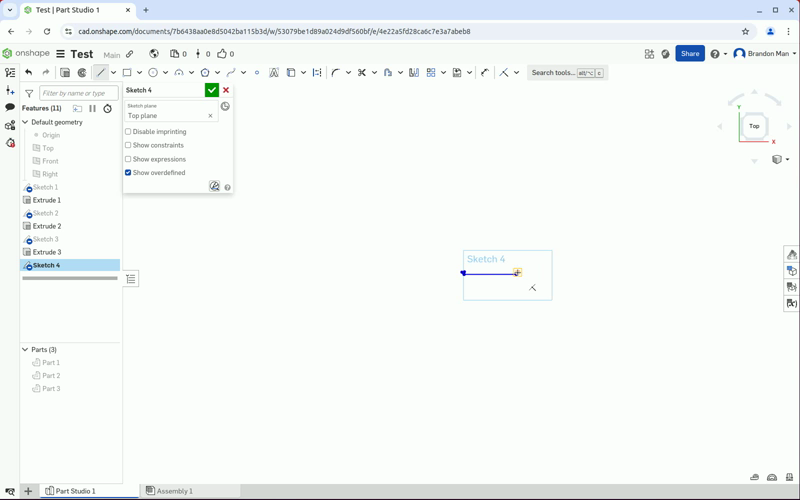
scroll(6)
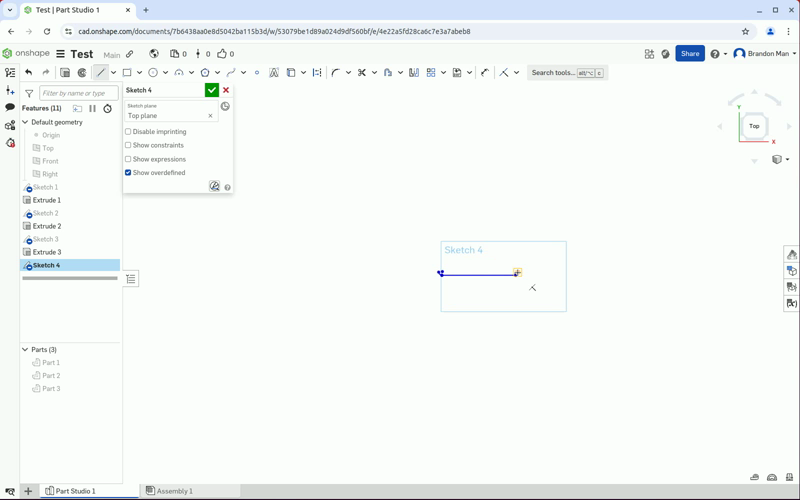
scroll(6)
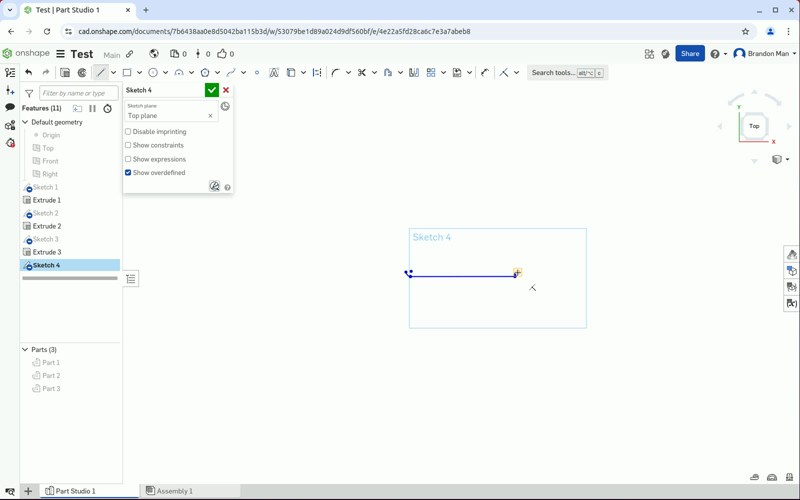
scroll(6)
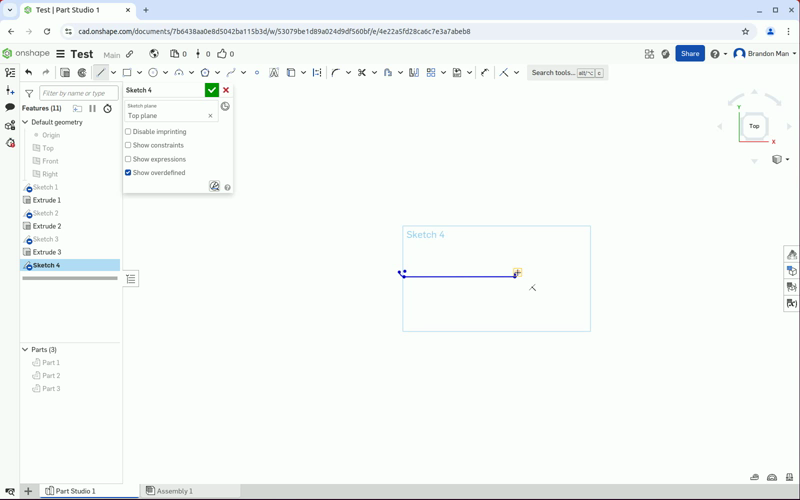
scroll(6)
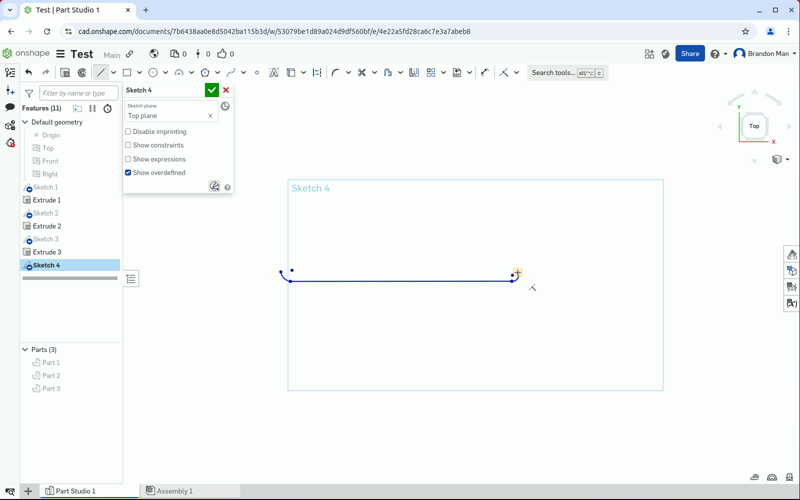
scroll(6)
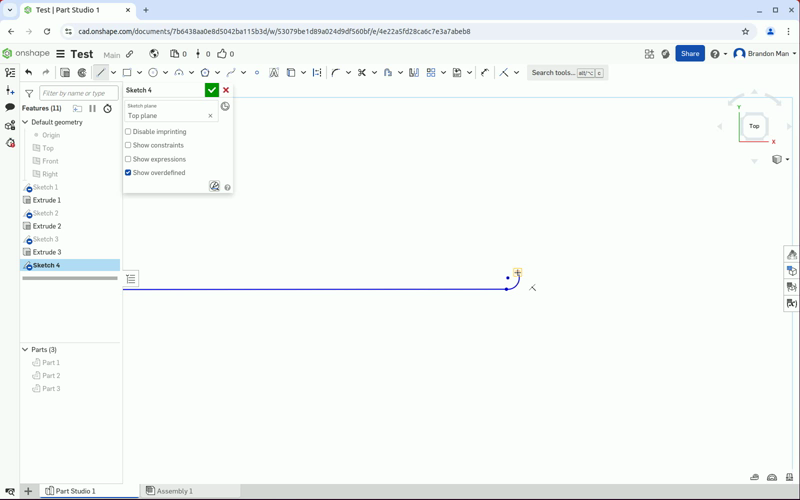
click(517, 272)
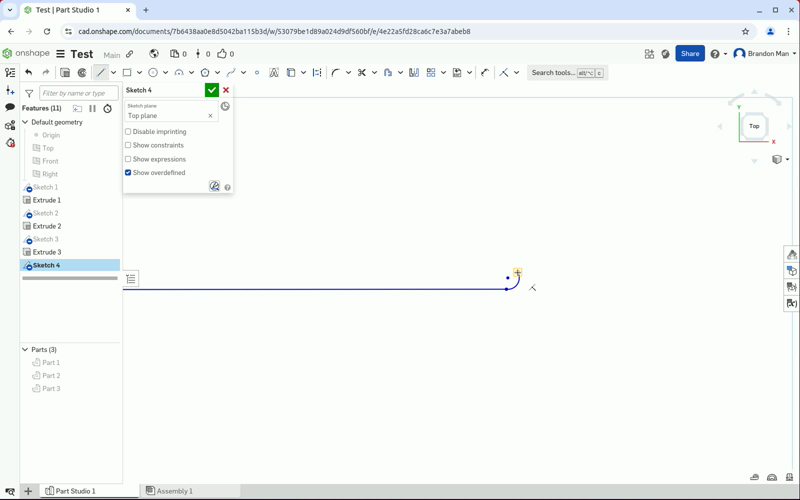
scroll(-6)
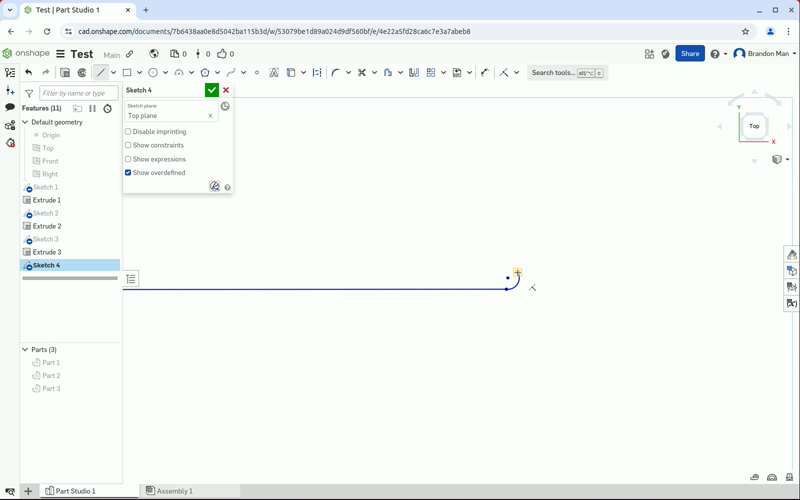
scroll(-6)
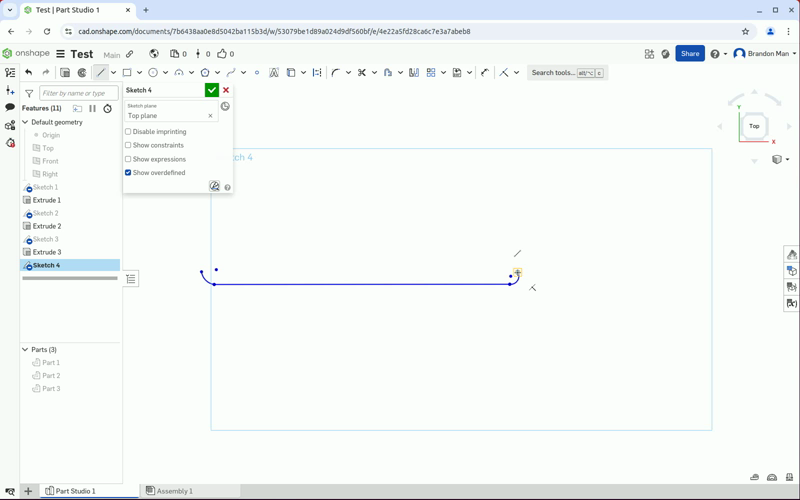
scroll(-6)
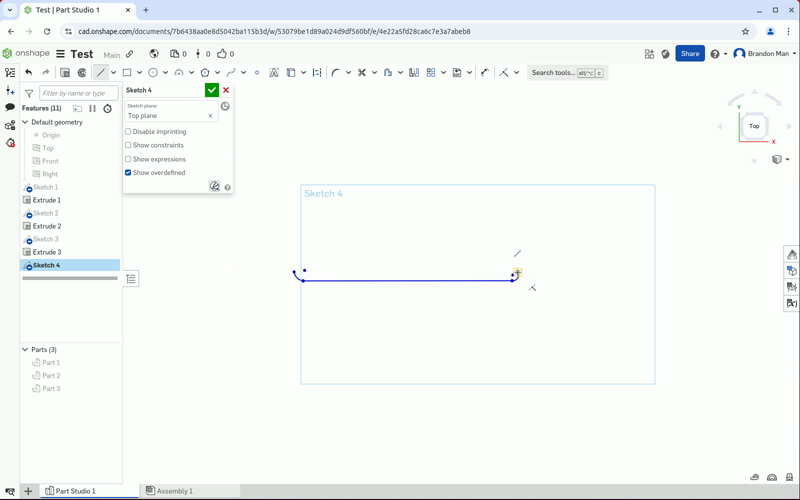
scroll(-6)
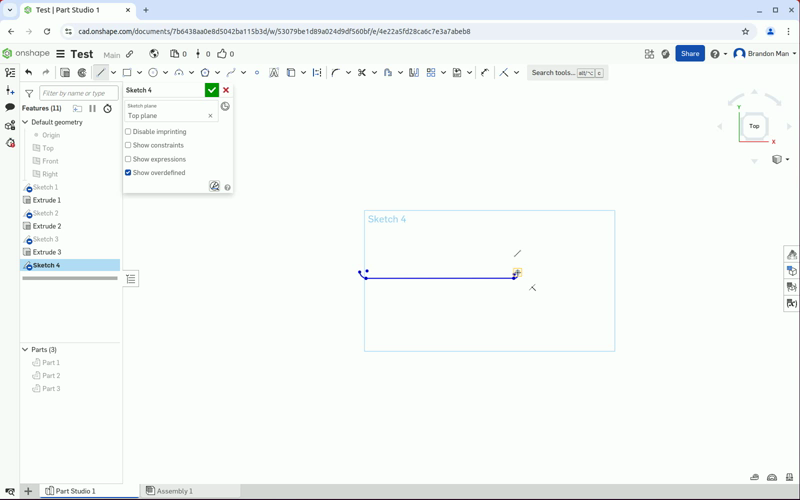
scroll(-6)
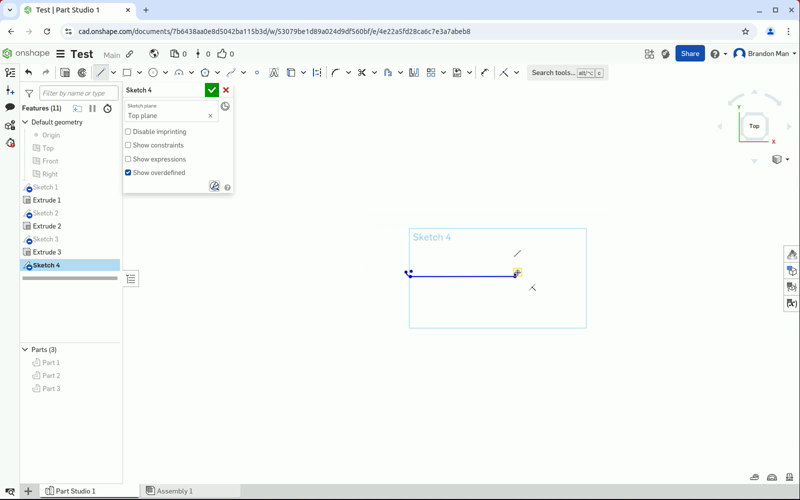
scroll(-6)
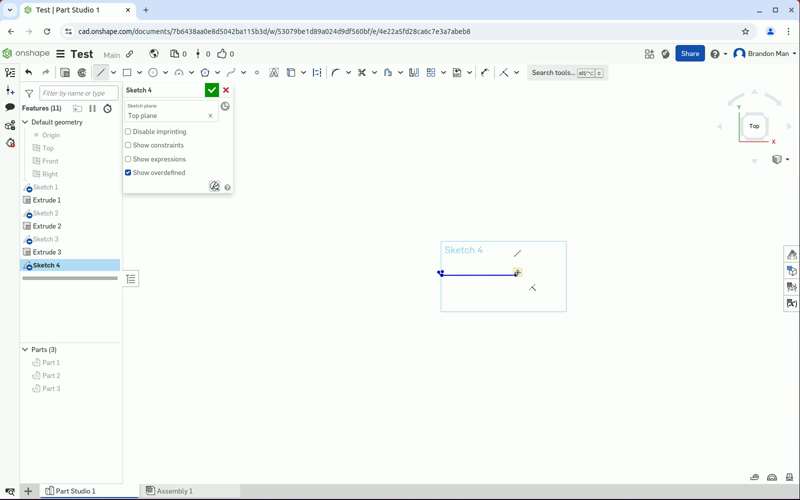
scroll(-6)
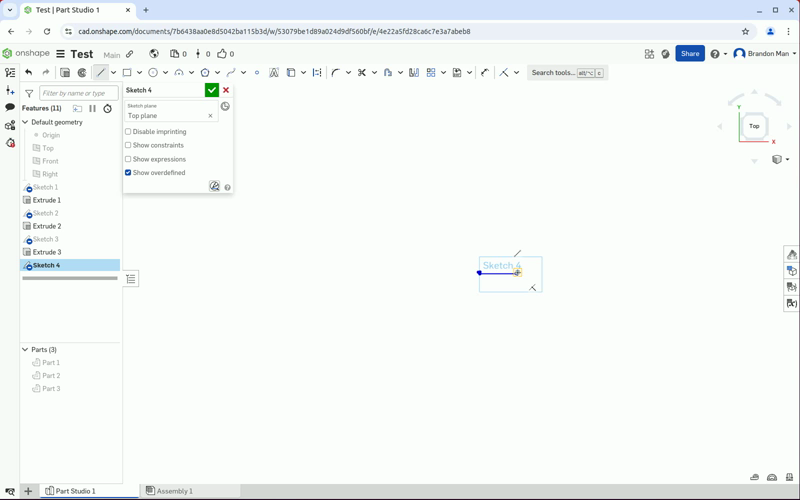
key_down(shift)
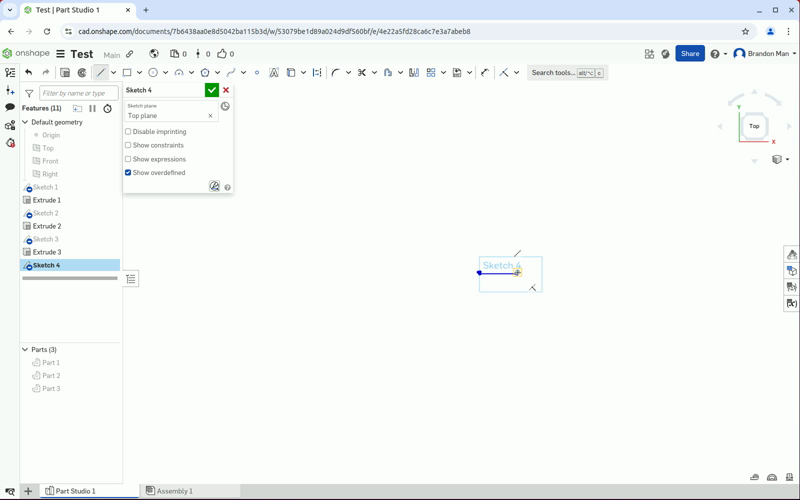
mouse_move(547, 272)
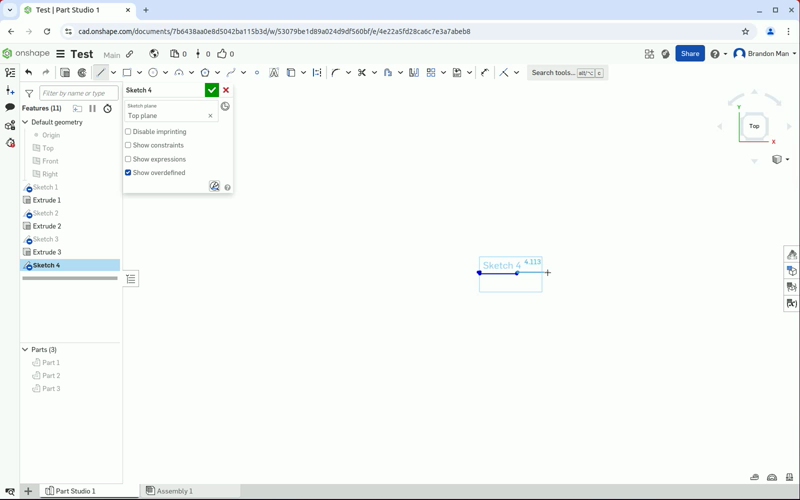
mouse_move(517, 257)
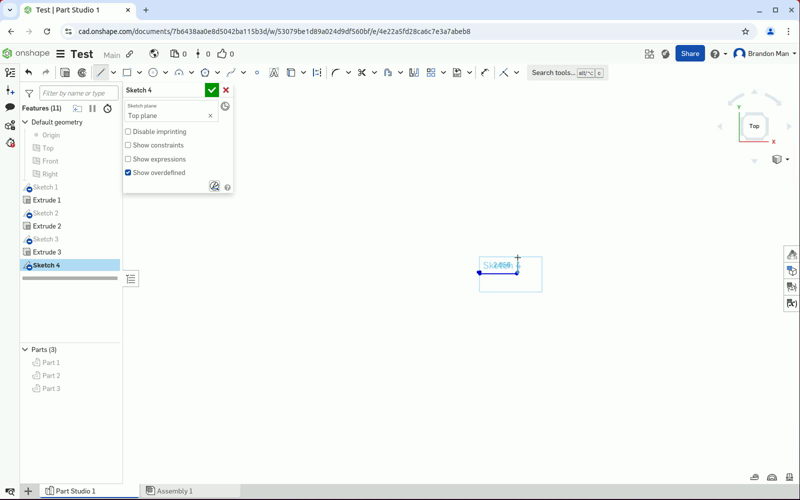
click(517, 257)
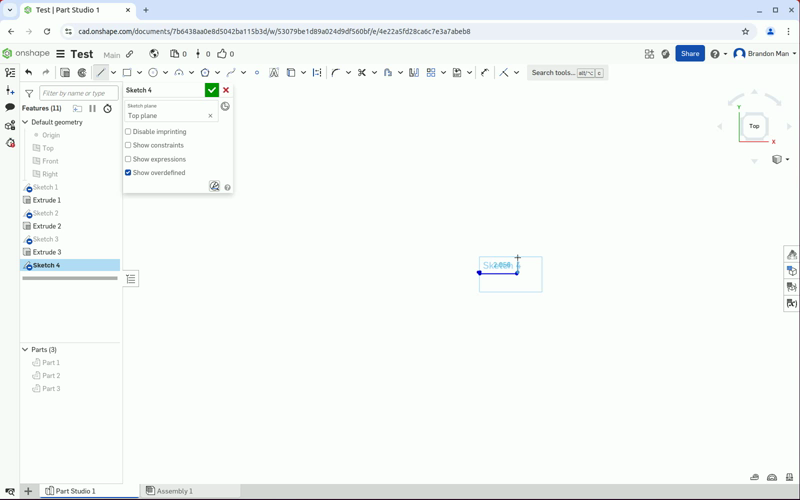
key_up(shift)
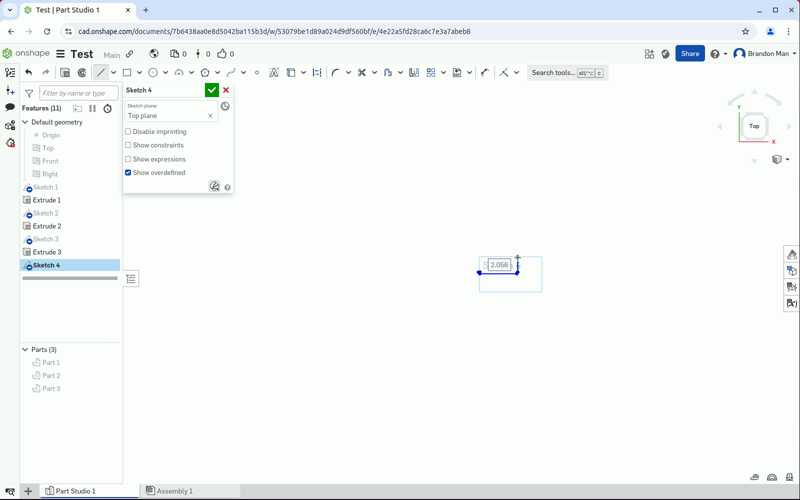
key_down(shift)
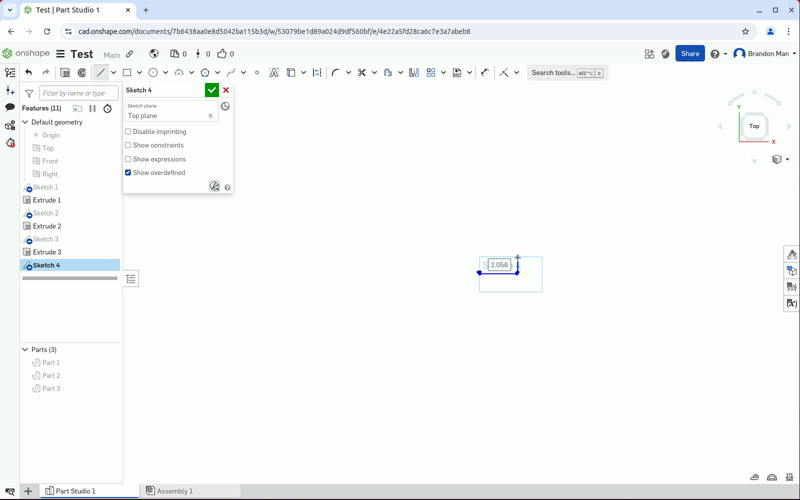
mouse_move(547, 257)
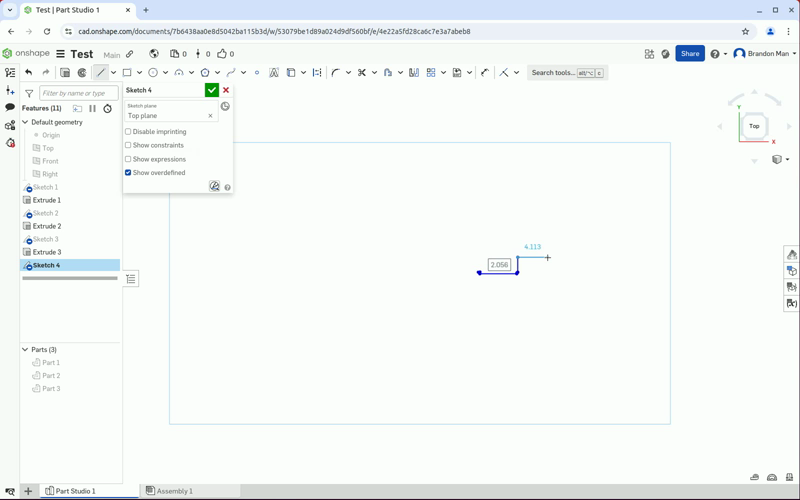
mouse_move(478, 257)
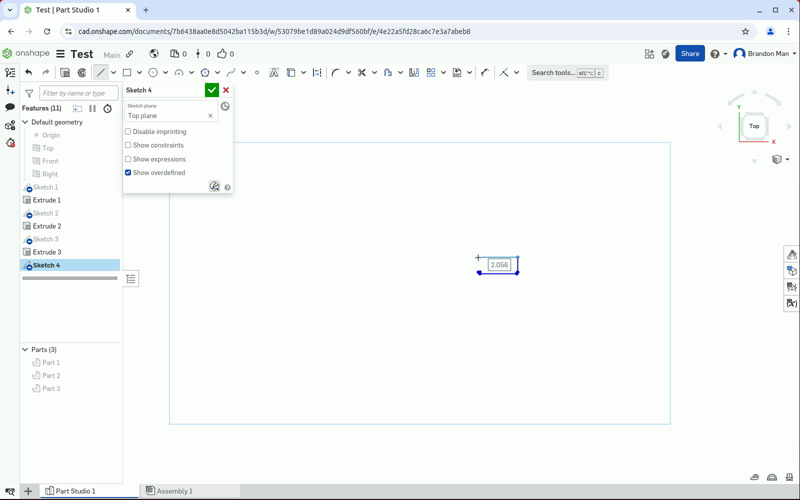
click(478, 257)
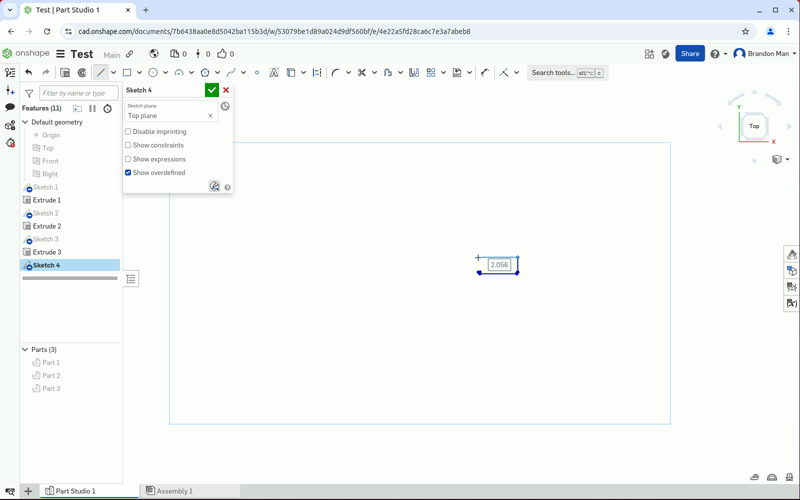
key_up(shift)
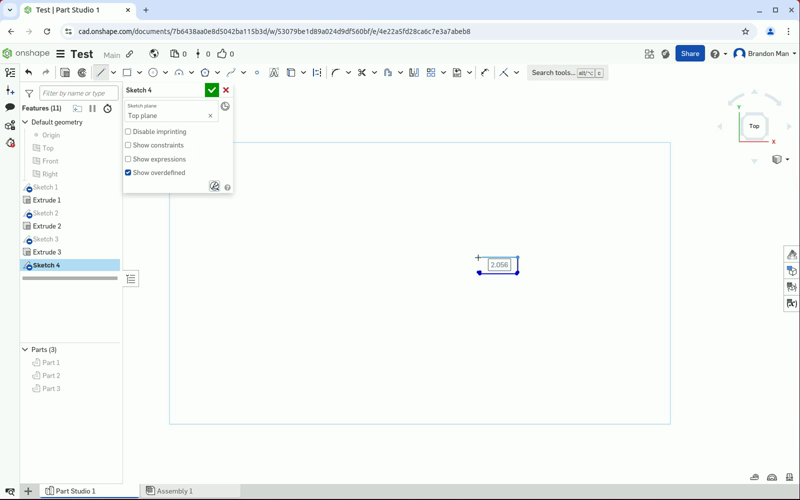
mouse_move(508, 257)
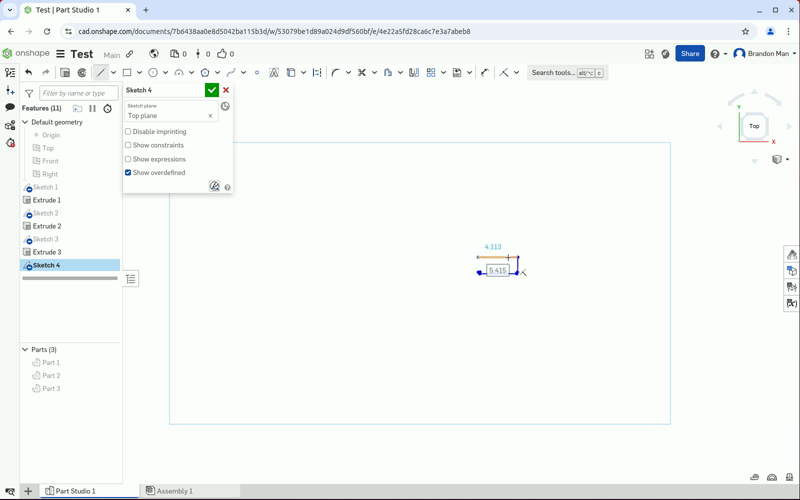
key_down(shift)
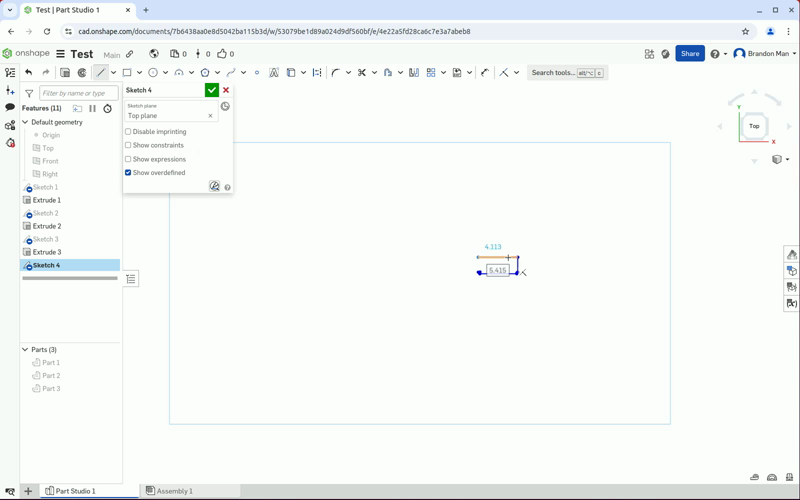
mouse_move(478, 272)
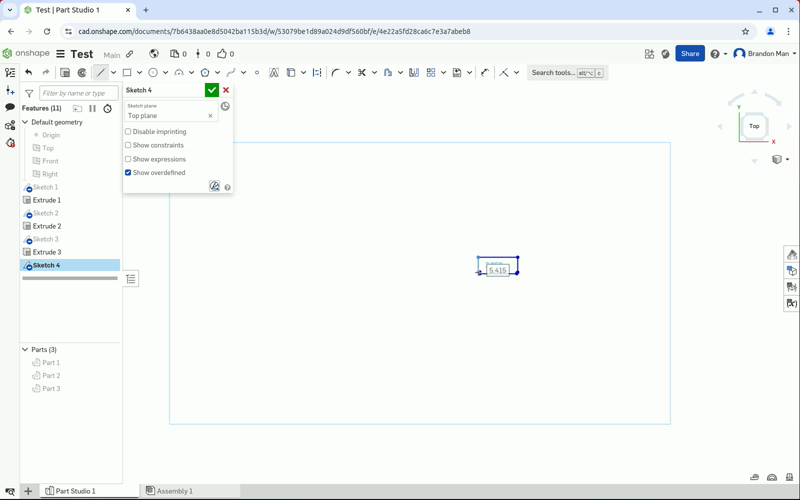
scroll(6)
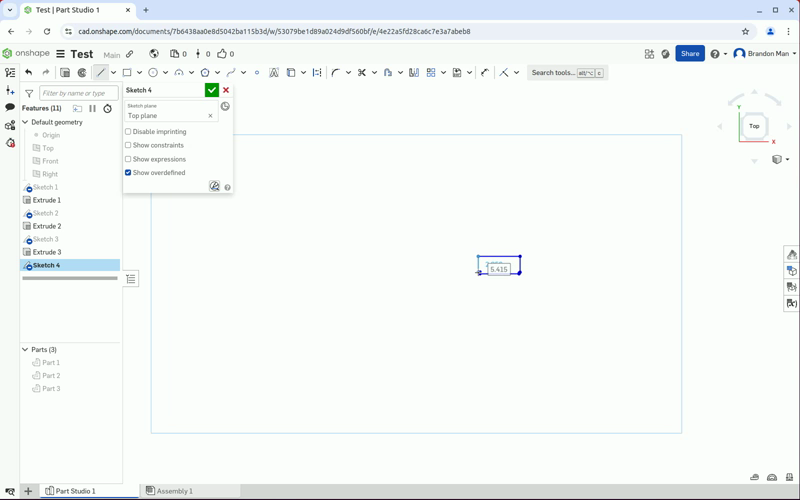
scroll(6)
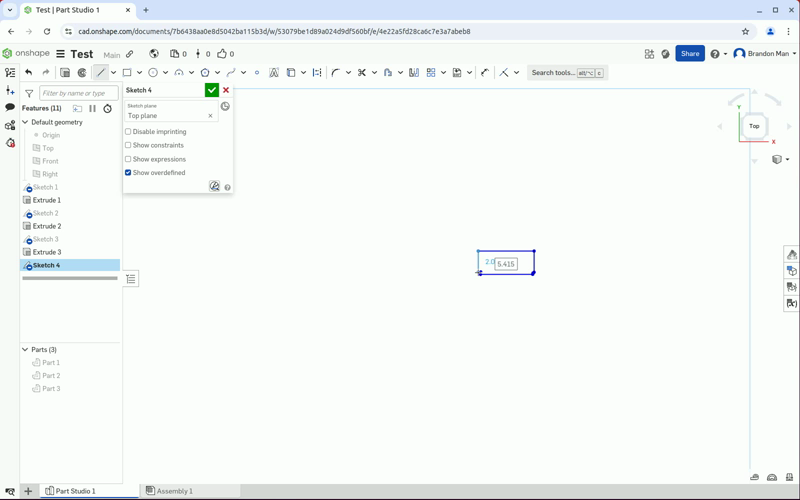
scroll(6)
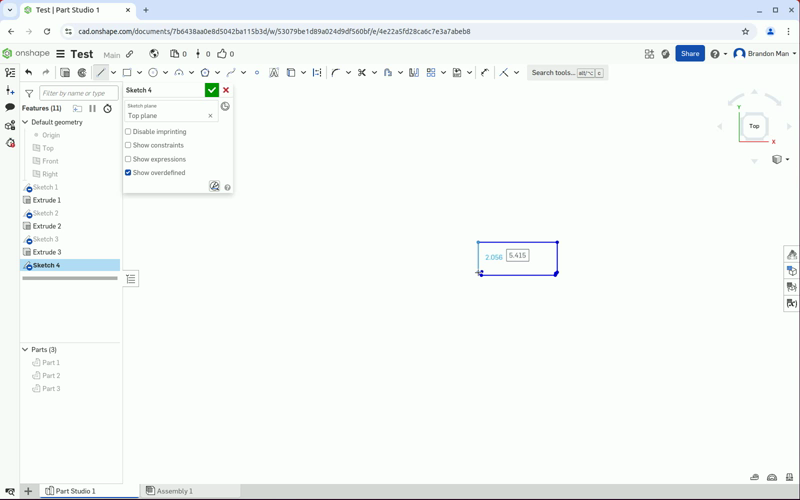
scroll(6)
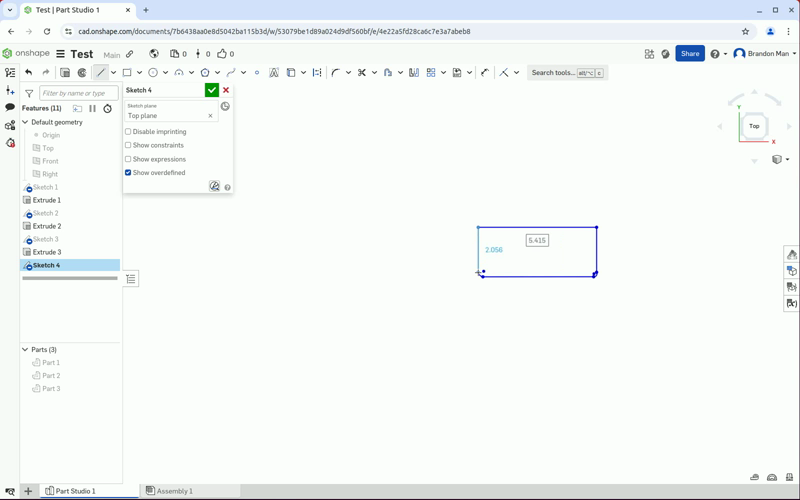
scroll(6)
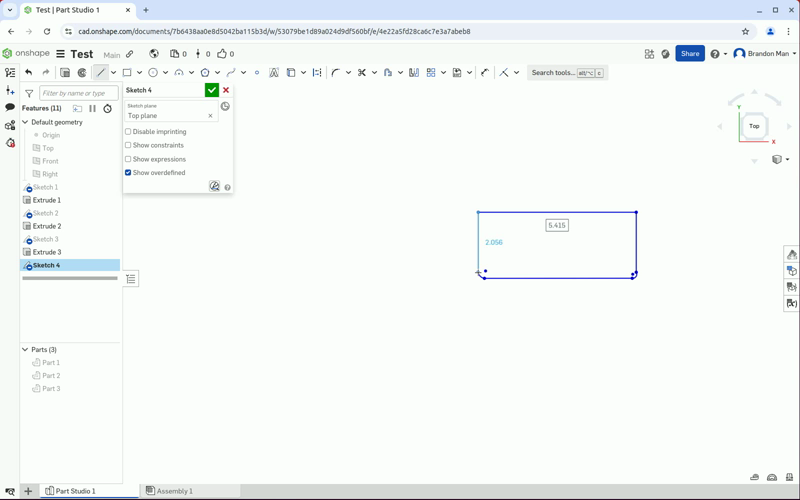
scroll(6)
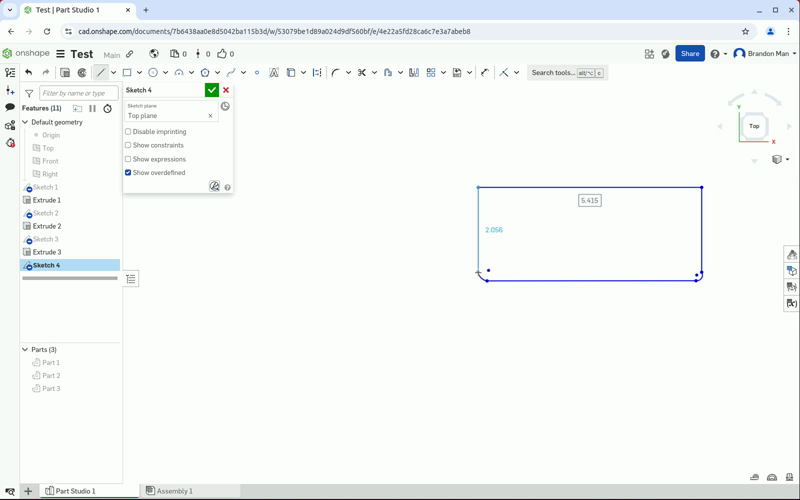
scroll(6)
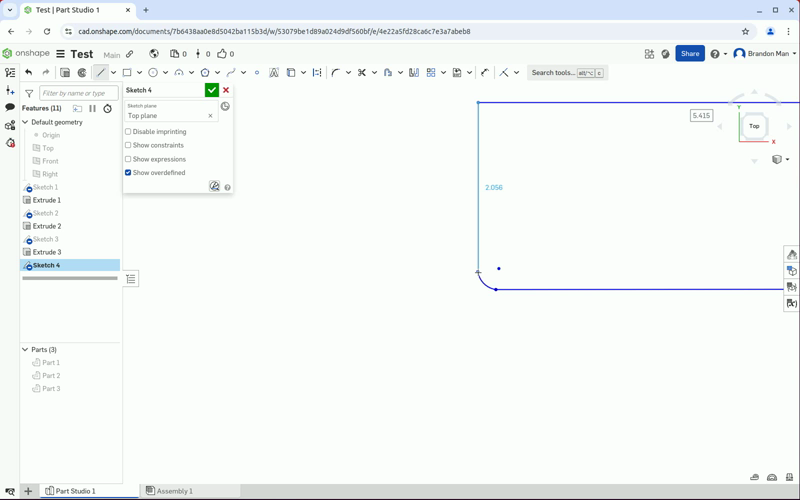
key_up(shift)
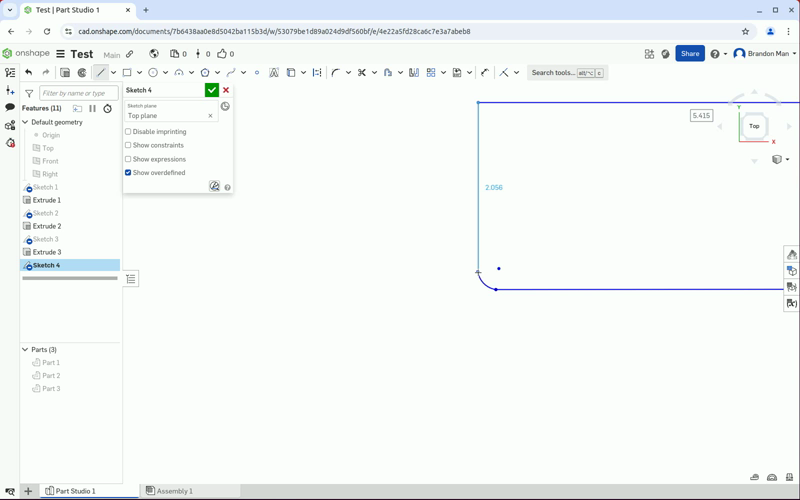
click(478, 272)
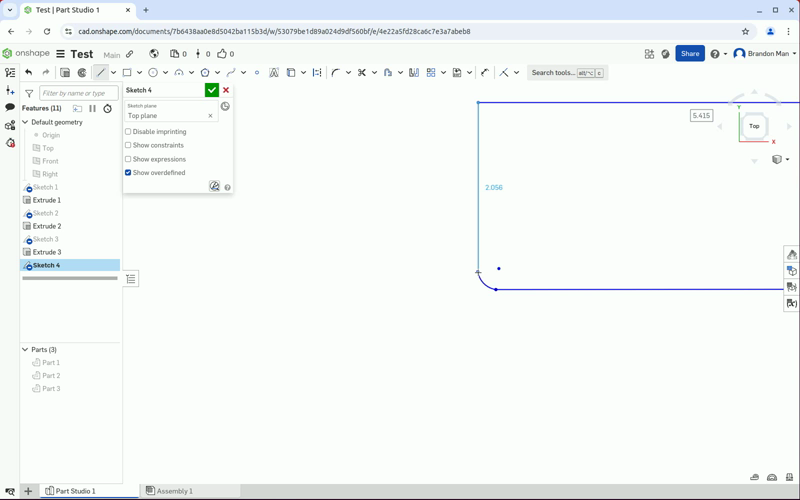
scroll(-6)
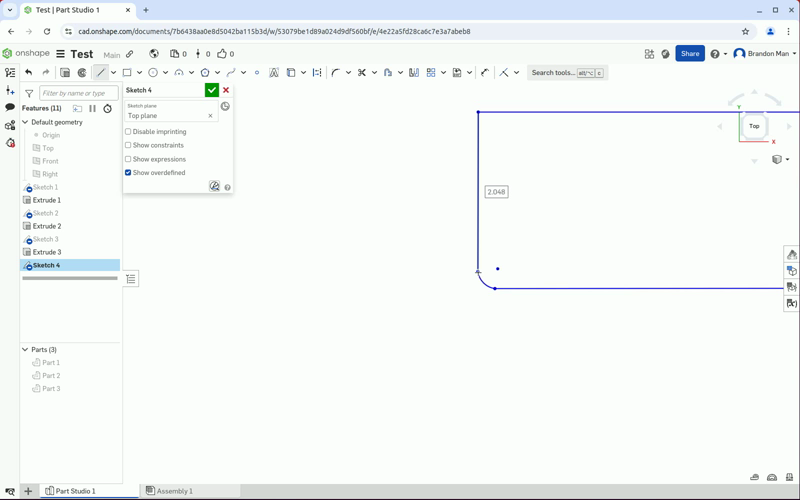
scroll(-6)
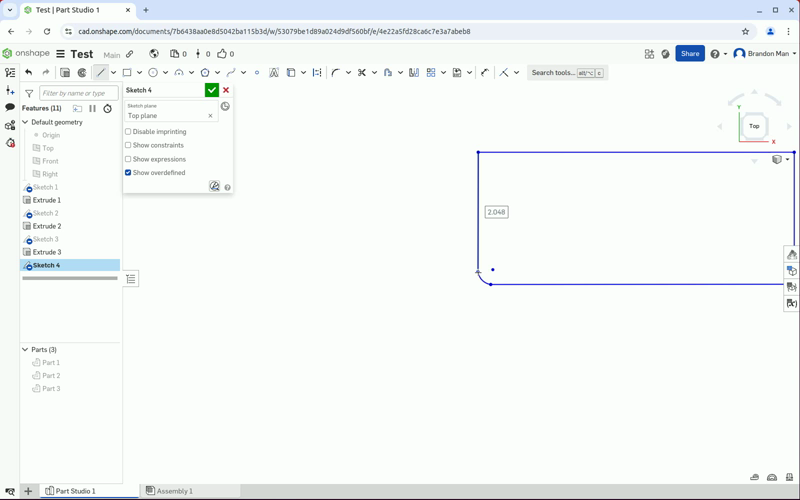
scroll(-6)
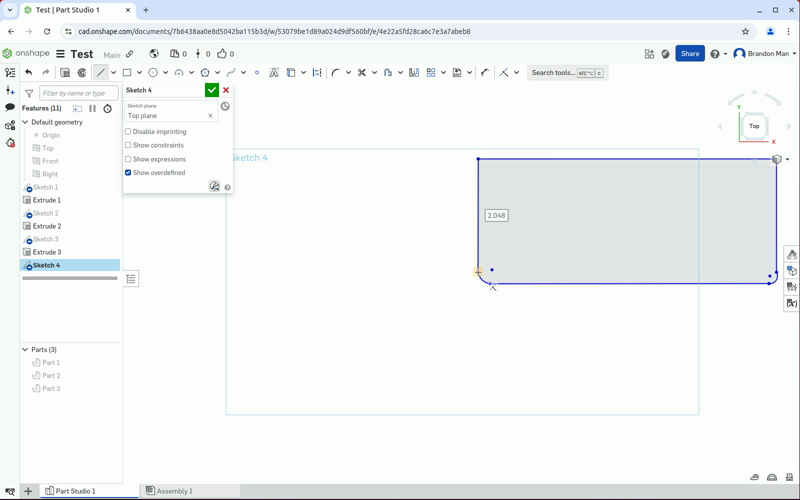
scroll(-6)
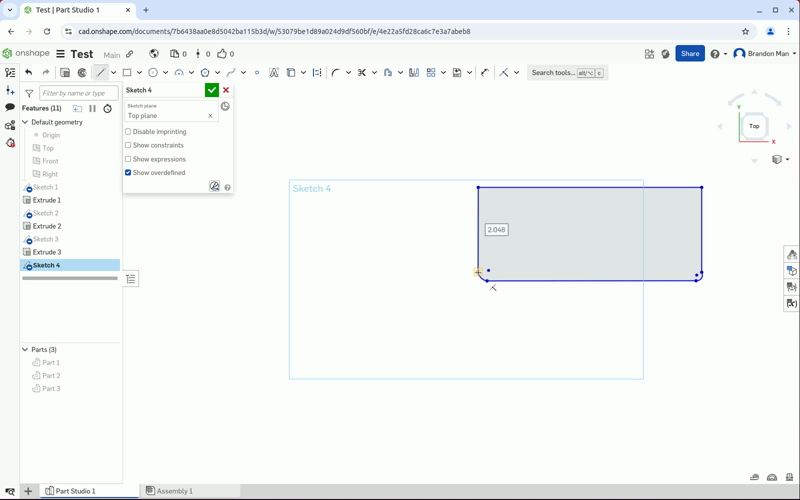
scroll(-6)
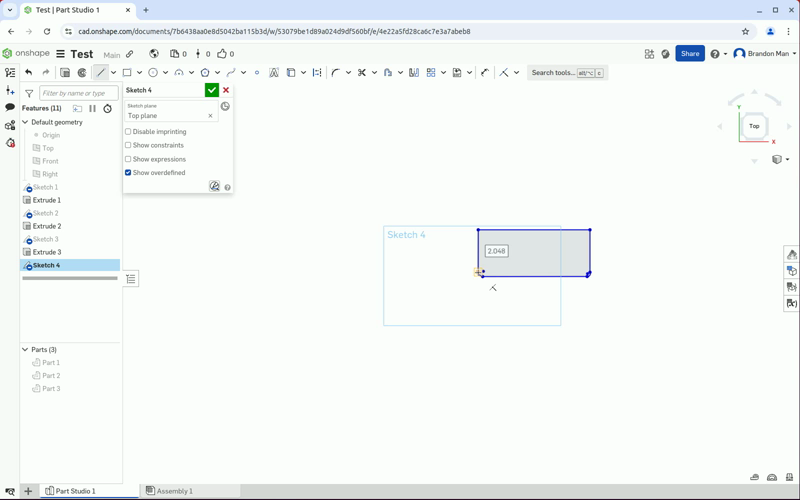
scroll(-6)
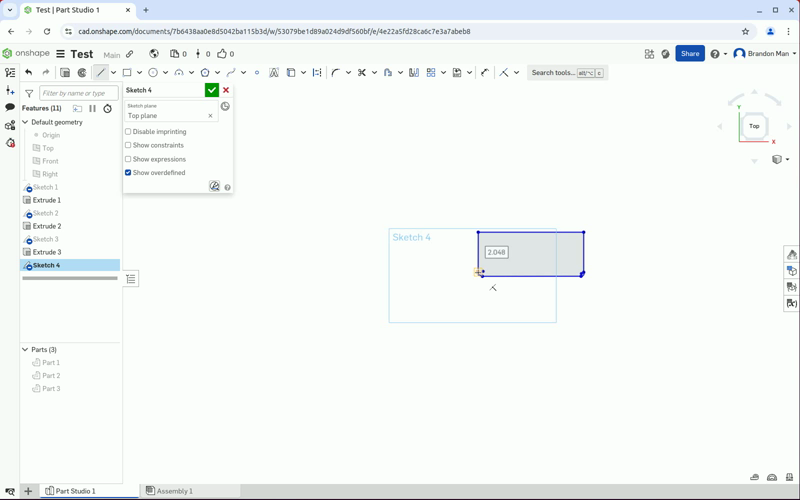
scroll(-6)
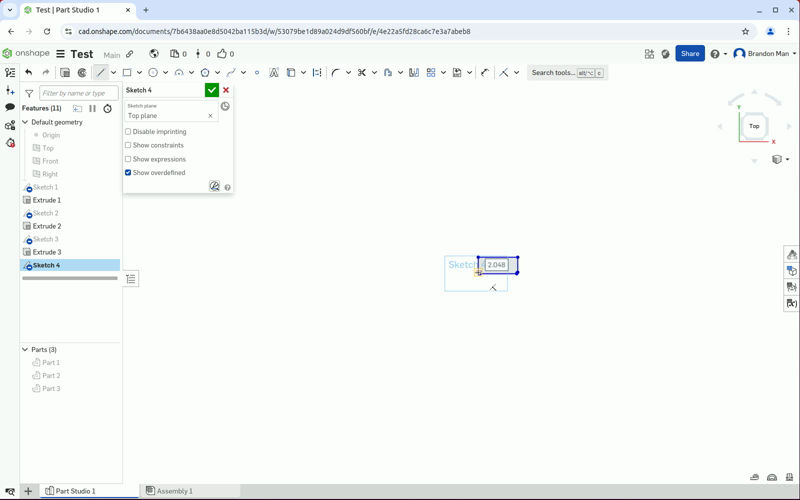
key(esc)
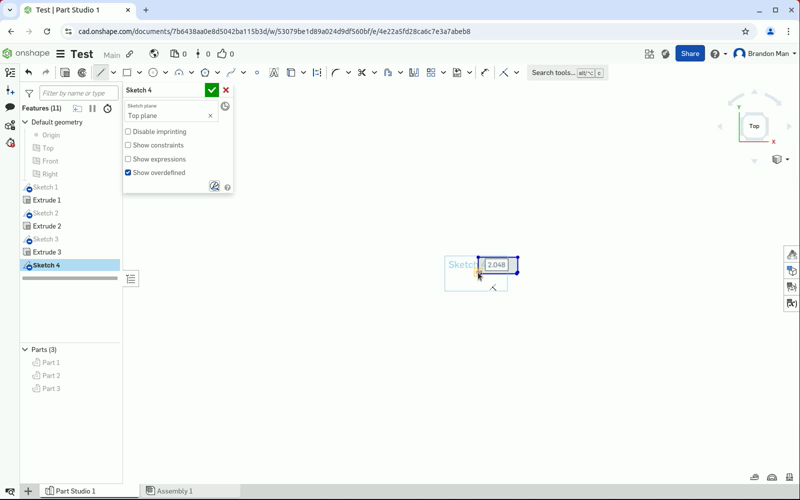
key(c)
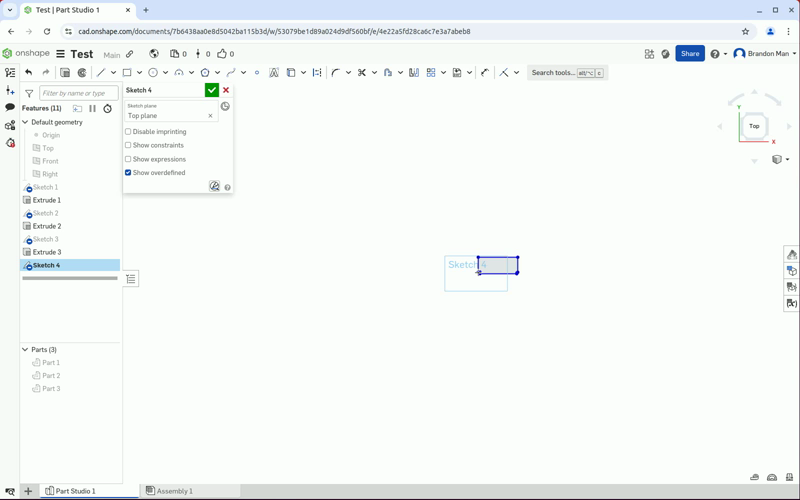
key_down(shift)
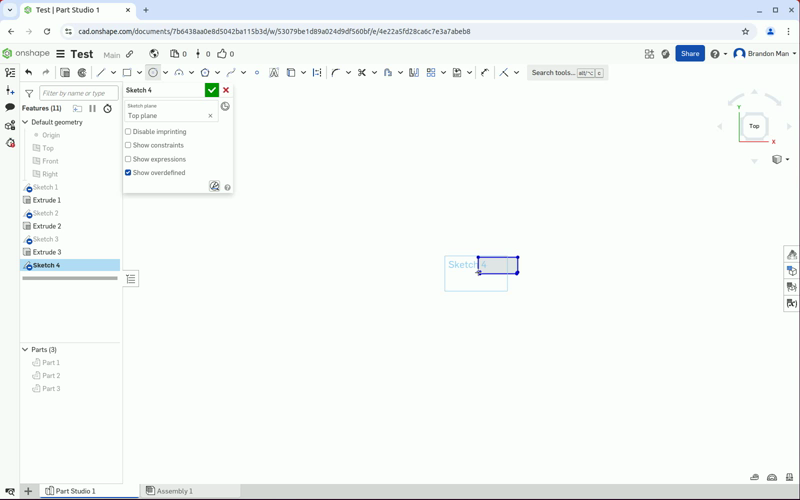
mouse_move(498, 265)
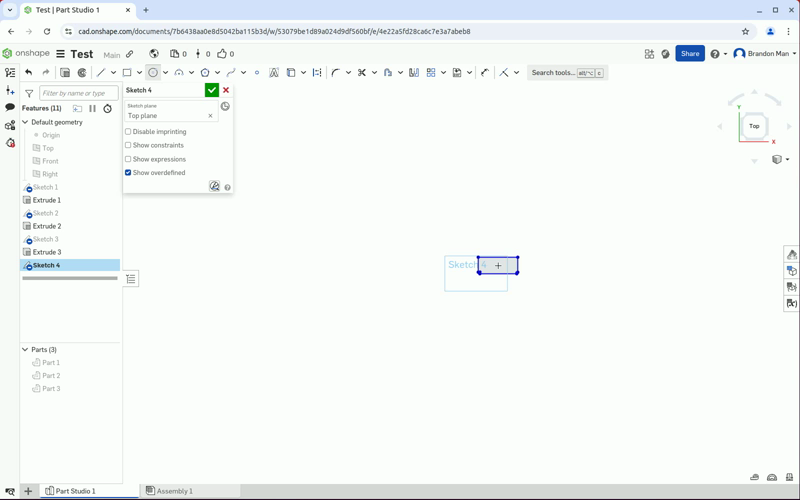
click(498, 265)
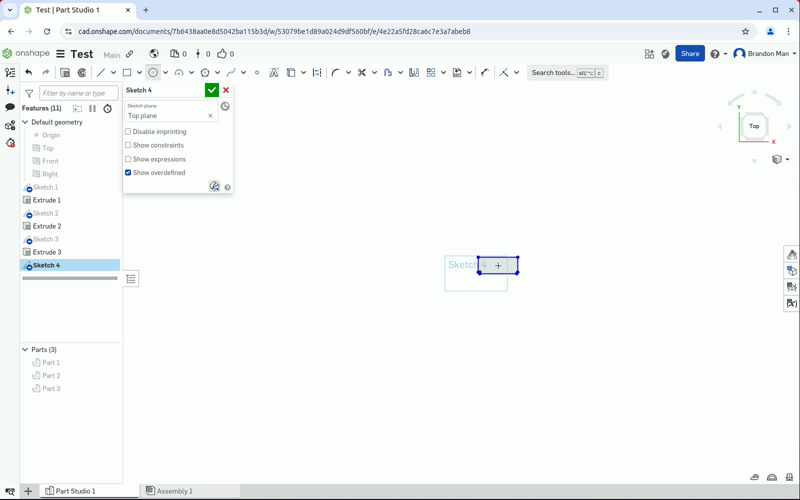
key_up(shift)
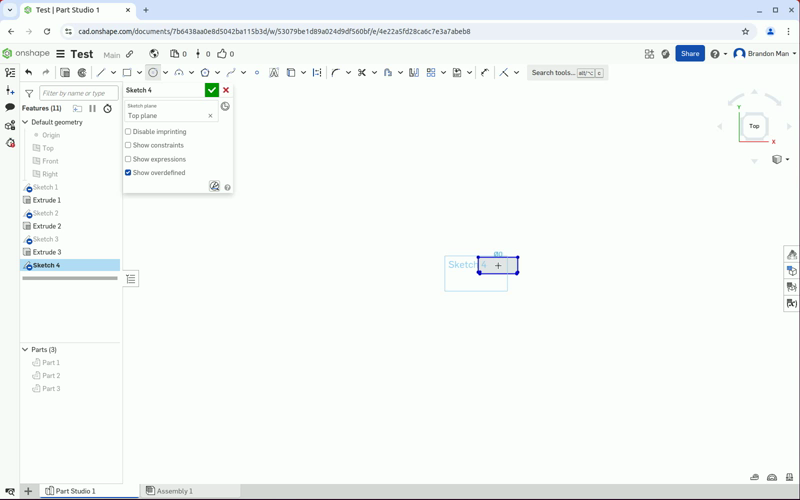
mouse_move(501, 265)
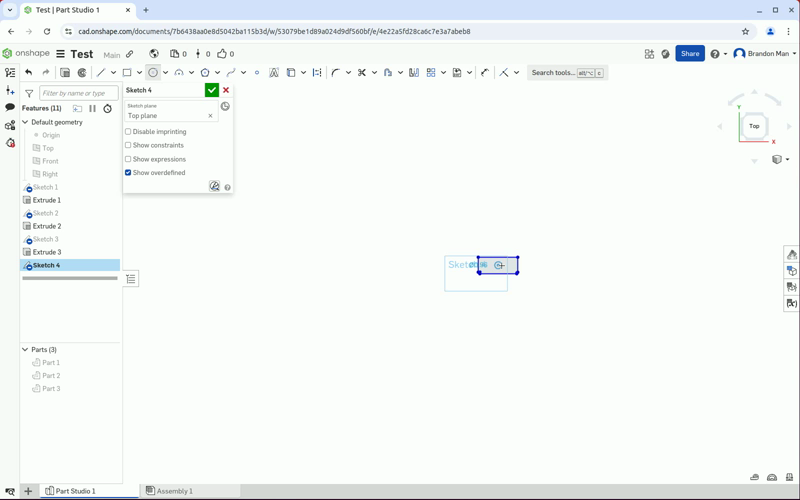
click(501, 265)
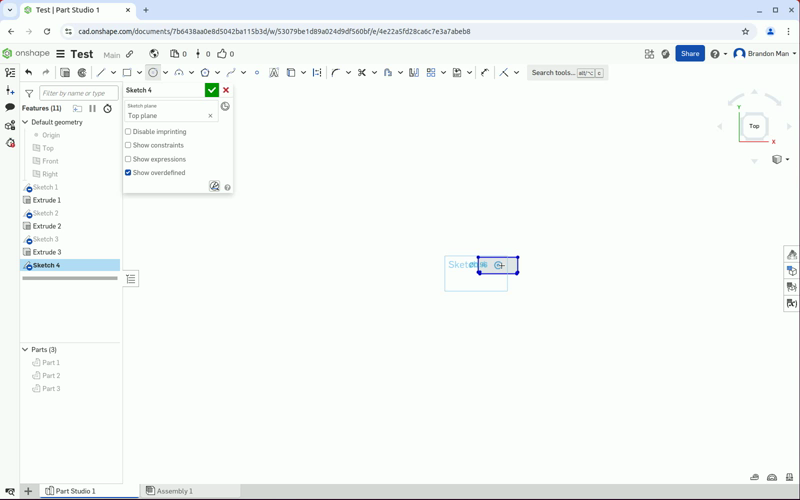
key(esc)
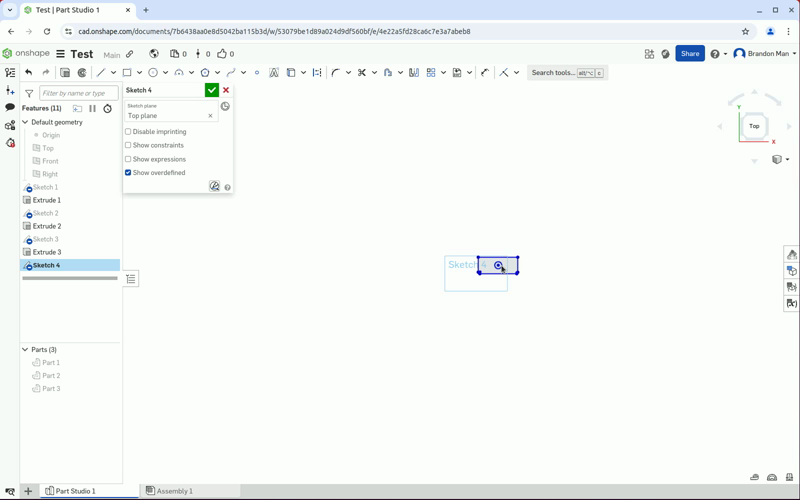
mouse_move(511, 264)
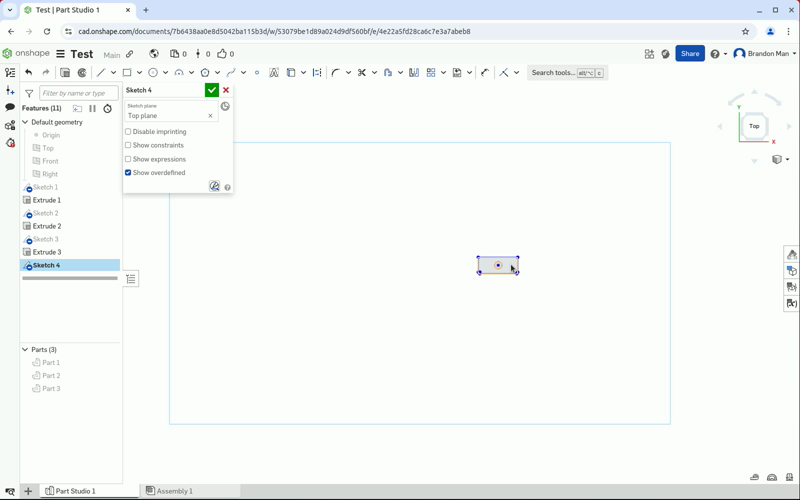
scroll(6)
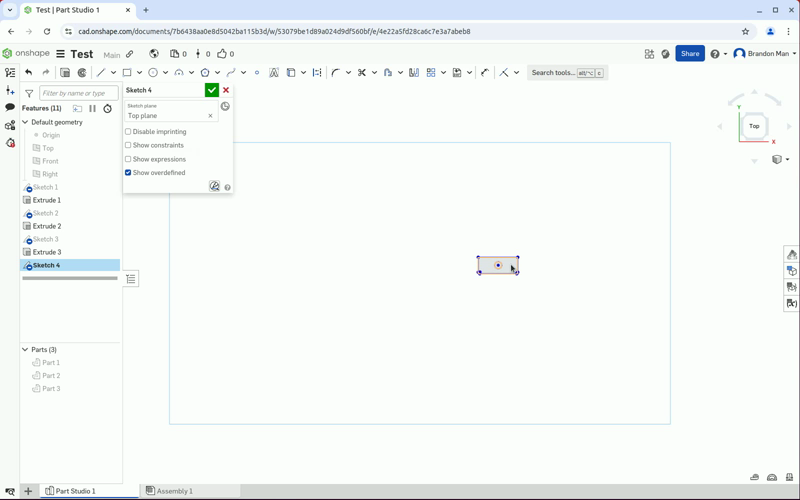
scroll(6)
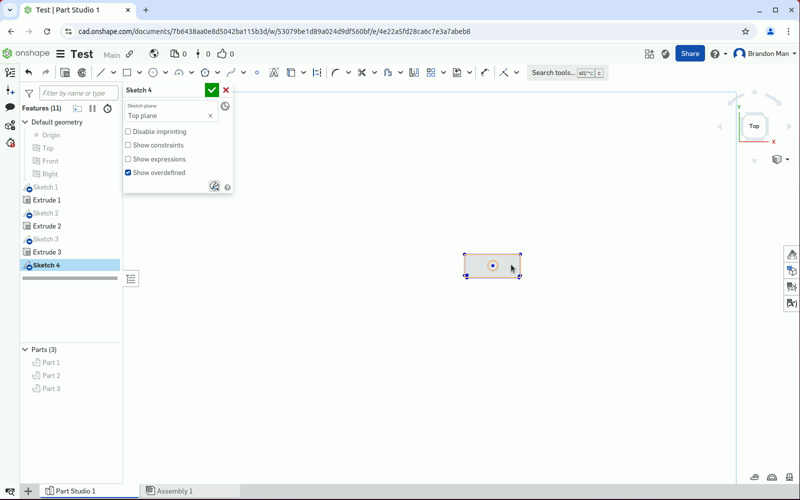
scroll(6)
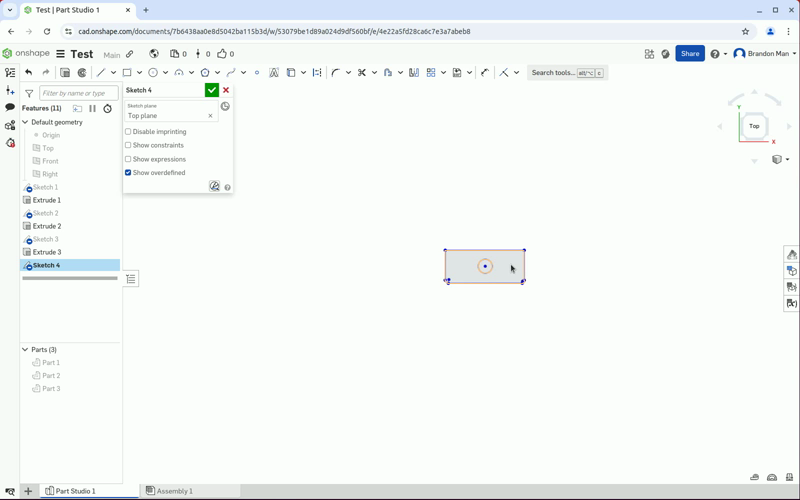
scroll(6)
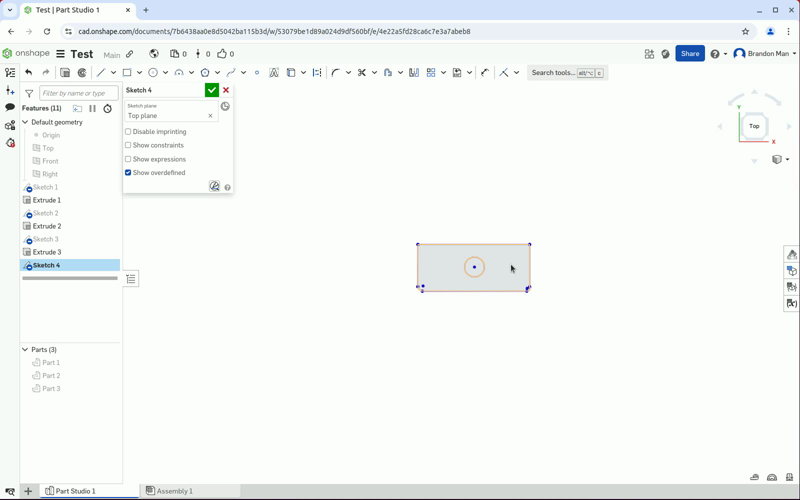
scroll(6)
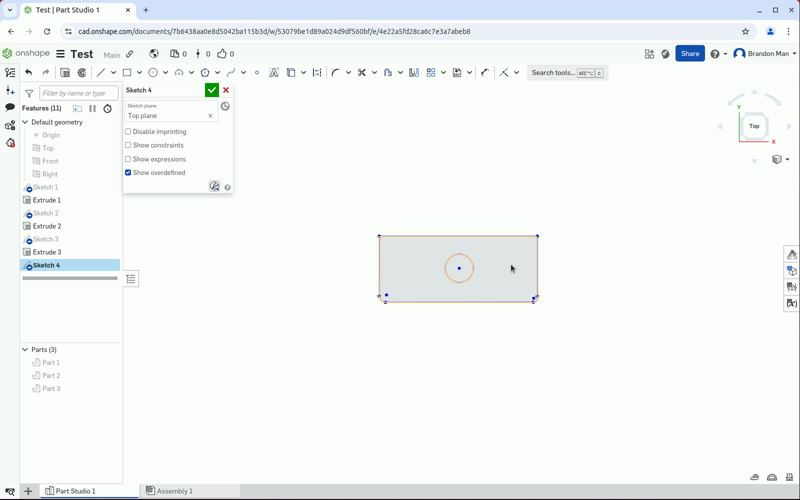
scroll(6)
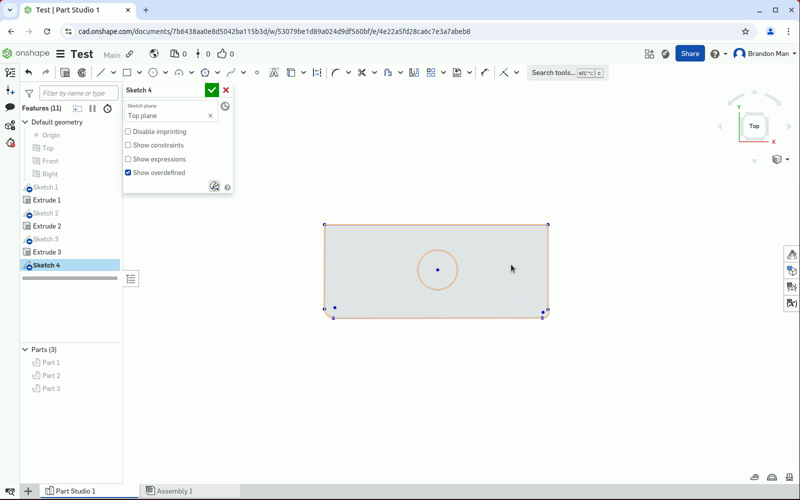
scroll(6)
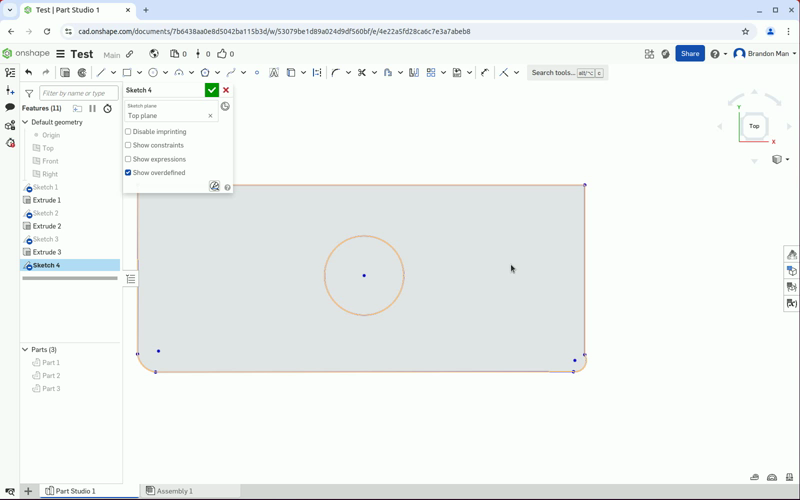
click(511, 264)
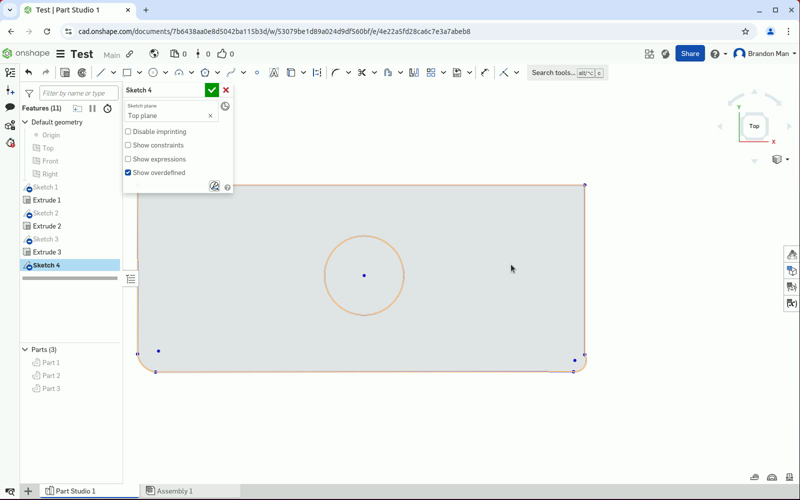
scroll(-6)
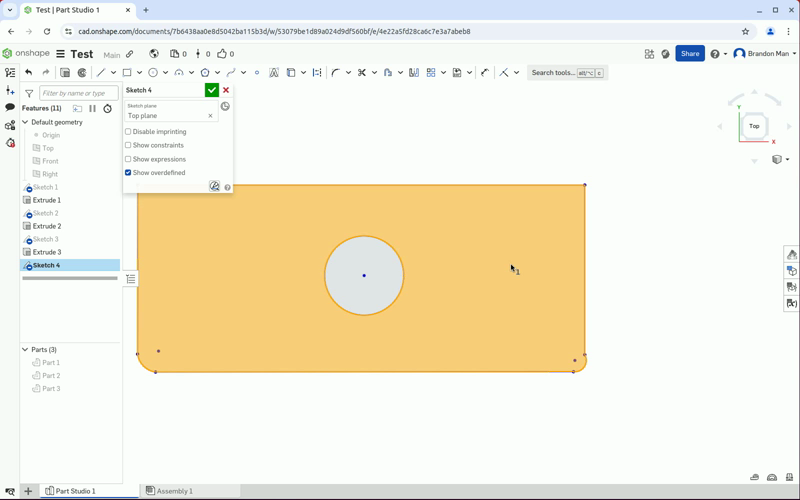
scroll(-6)
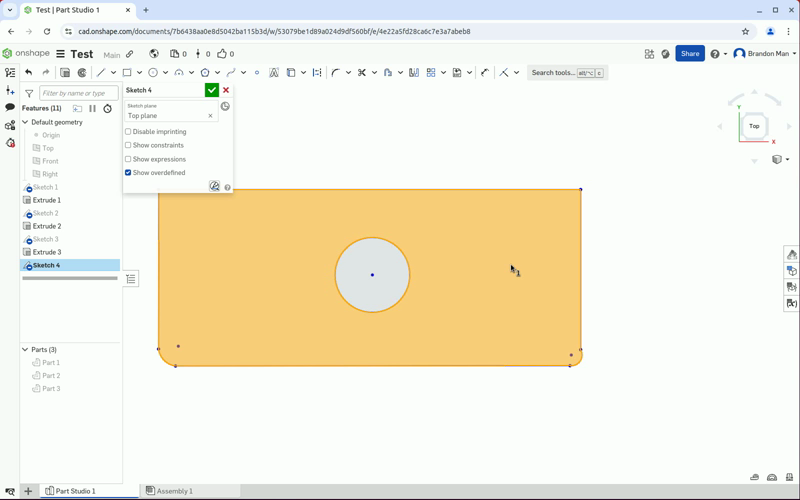
scroll(-6)
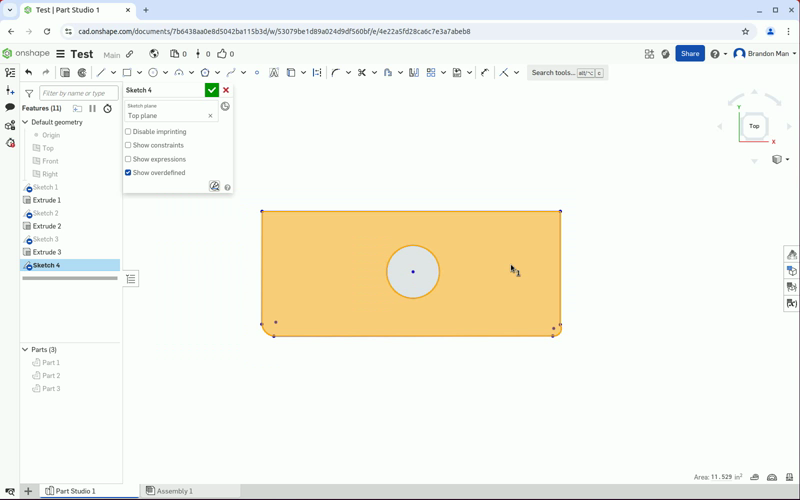
scroll(-6)
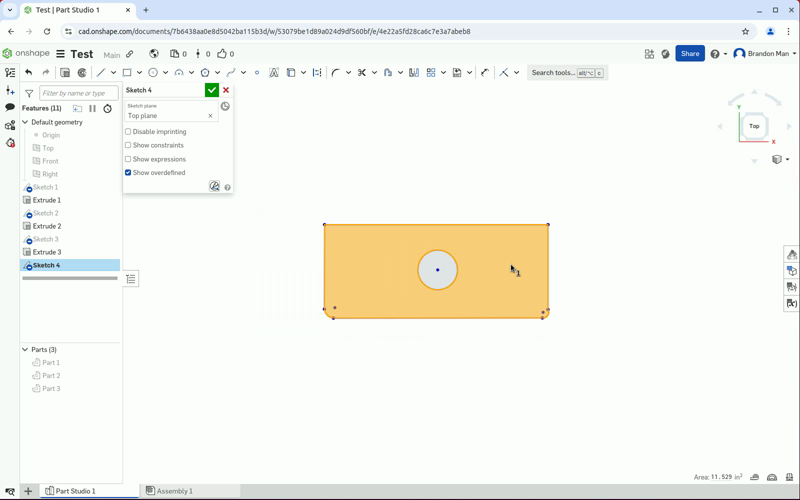
scroll(-6)
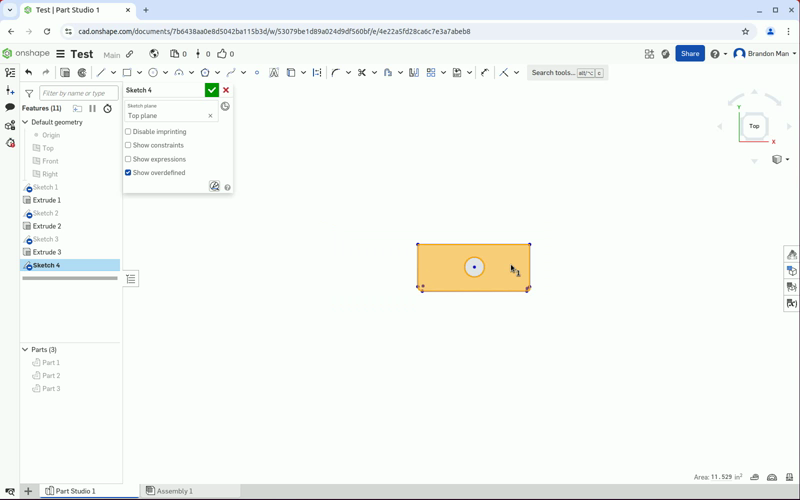
scroll(-6)
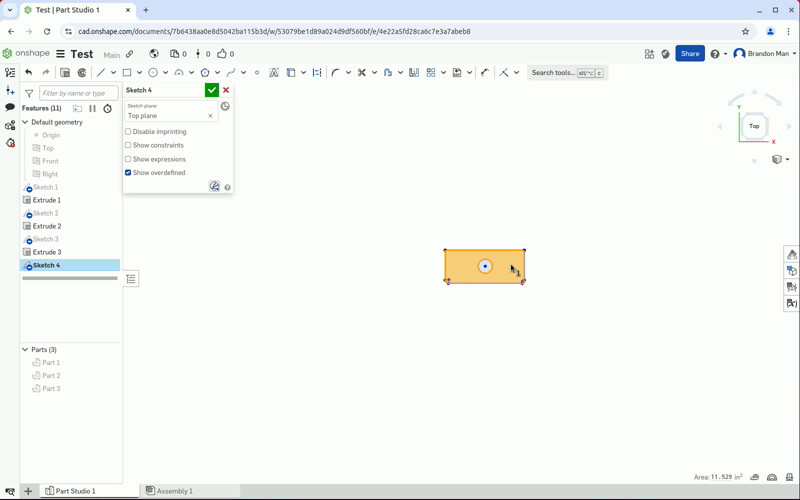
scroll(-6)
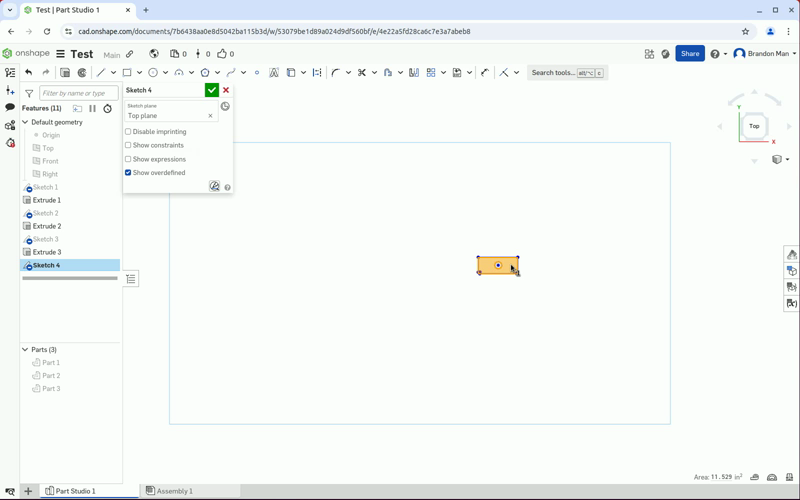
mouse_move(73, 352)
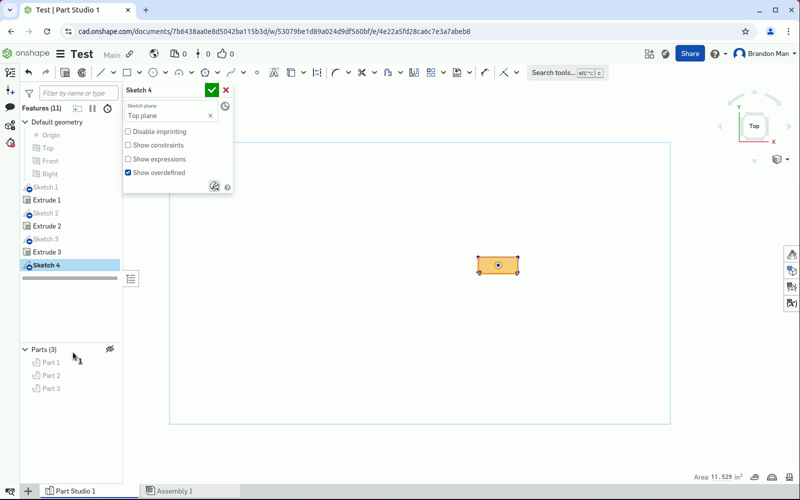
key(shift+y)
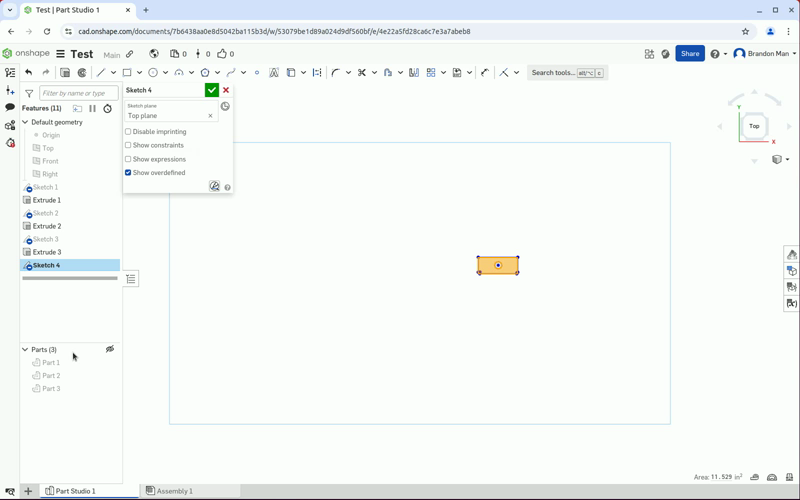
key(shift+e)
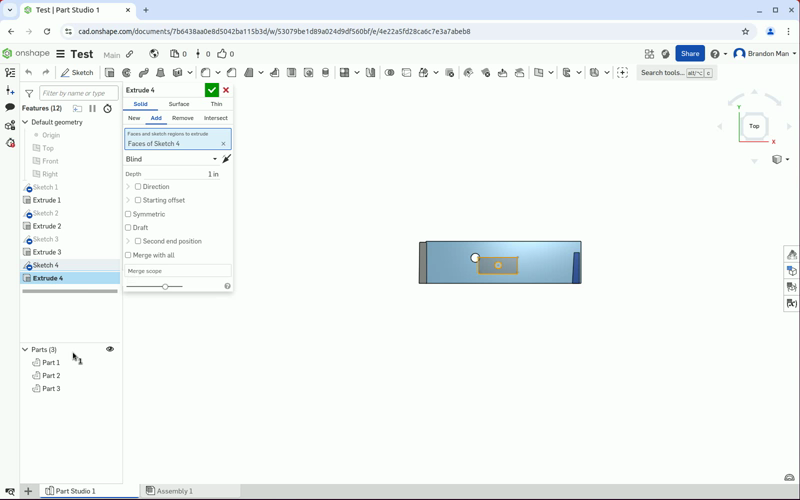
mouse_move(143, 106)
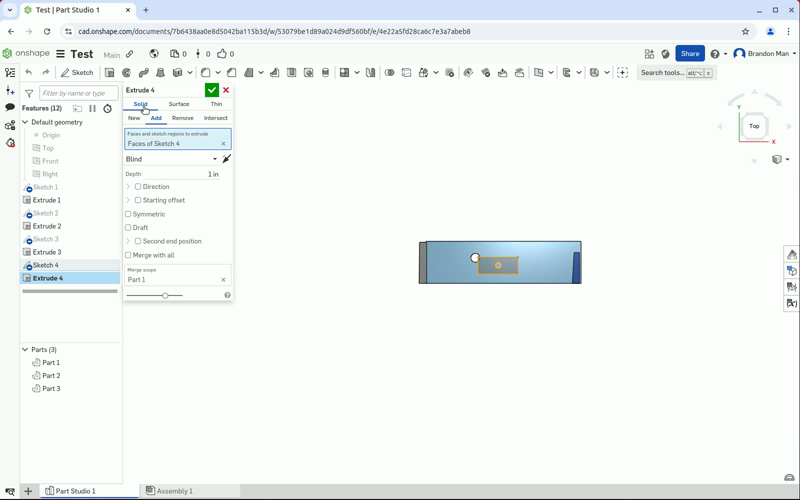
click(143, 106)
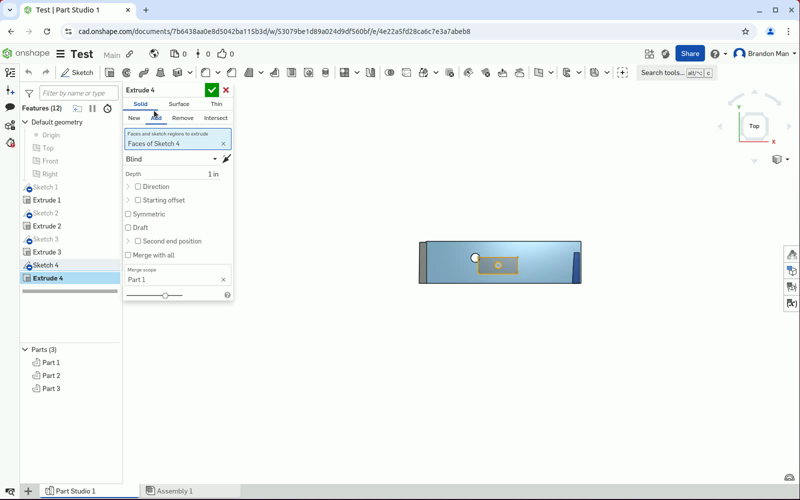
mouse_move(186, 120)
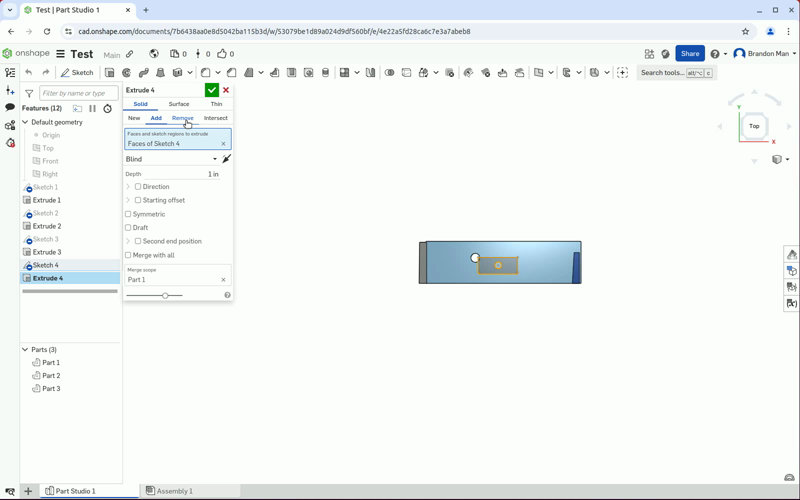
click(186, 120)
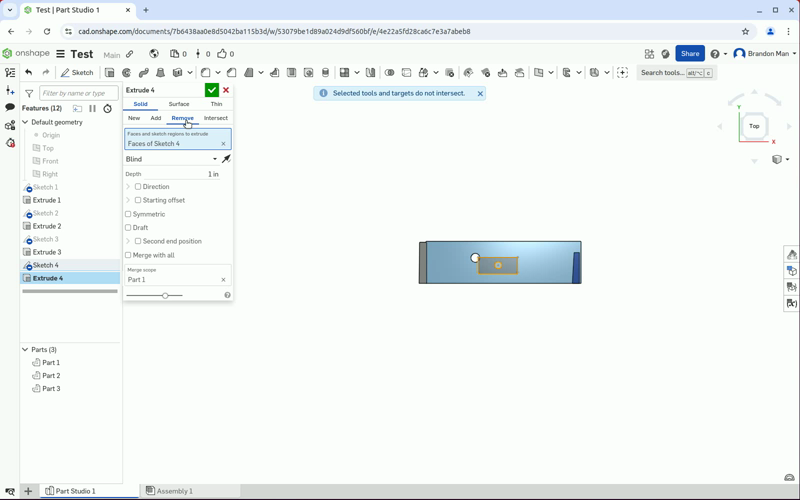
key(tab, 4)
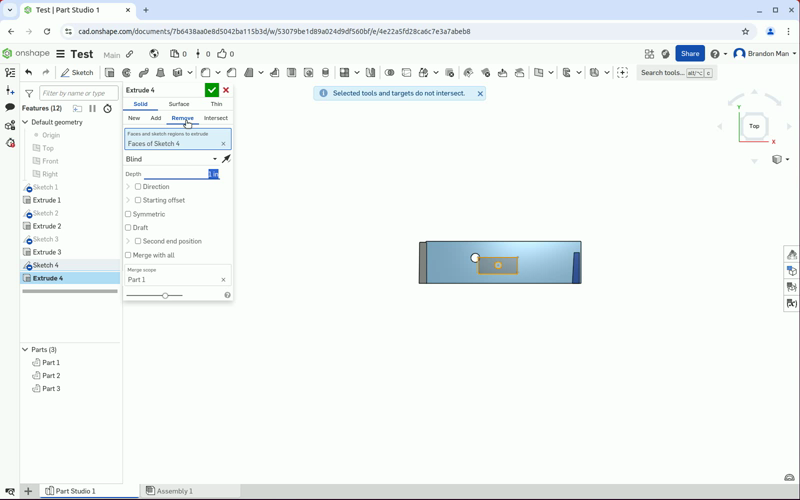
text(-0.722)
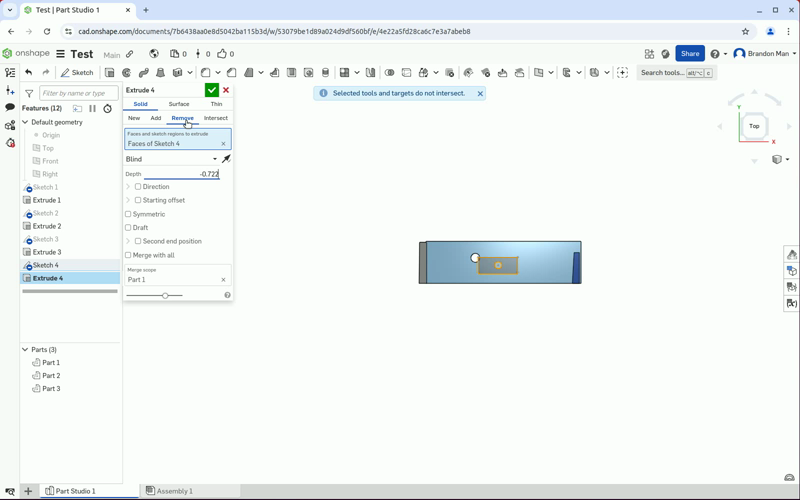
key(tab, 6)
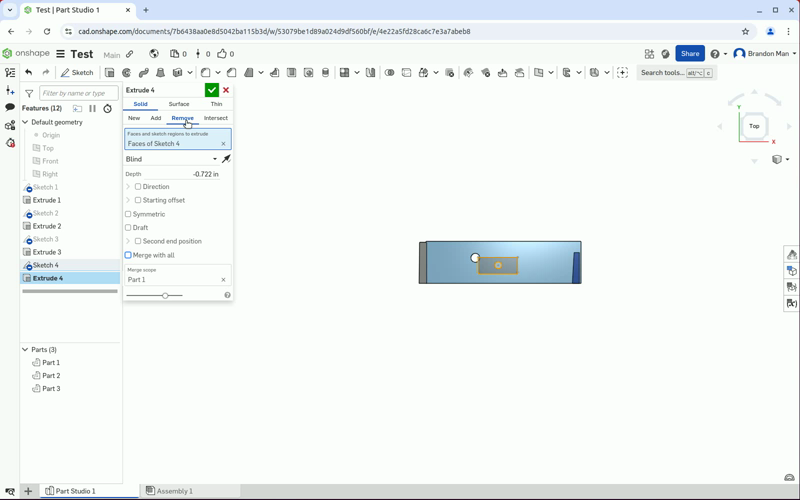
key(space)
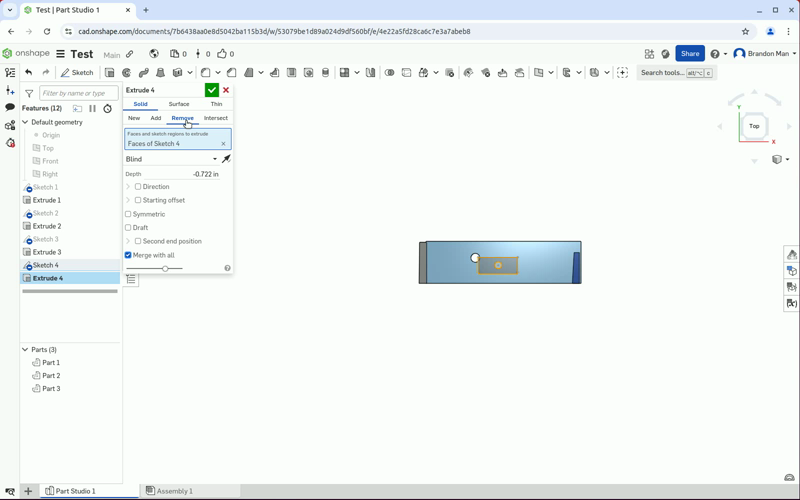
key(enter)
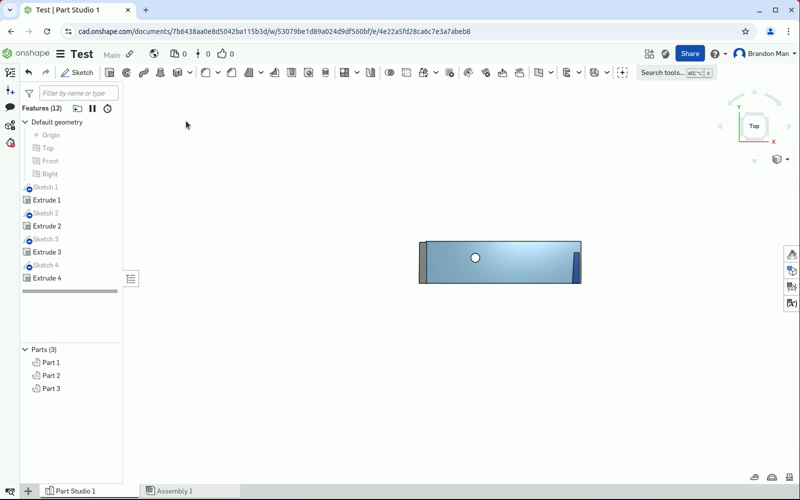
key(shift+h)
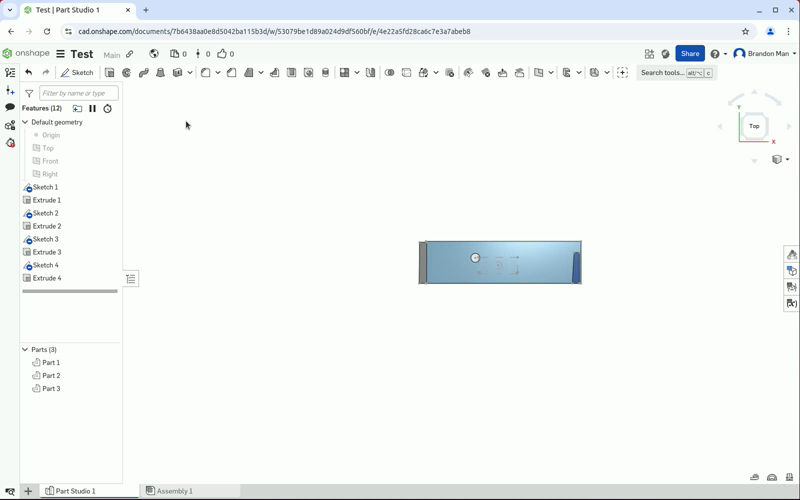
key(shift+h)
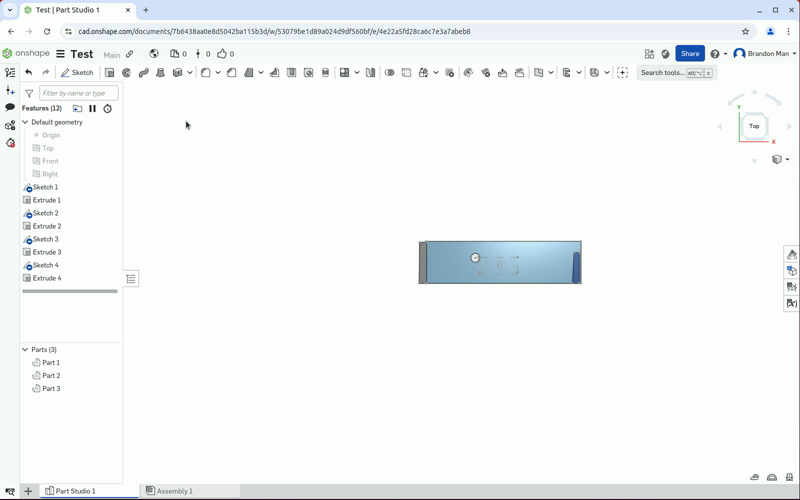
key(shift+7)
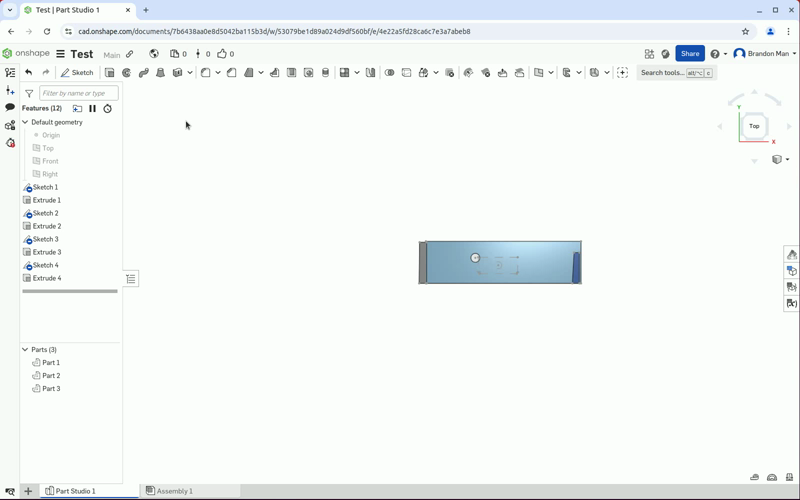
key(up, 3)
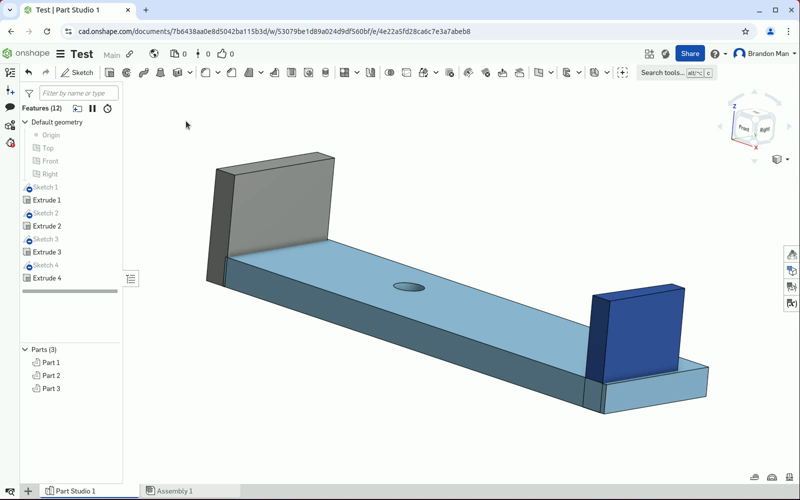
key(left, 3)
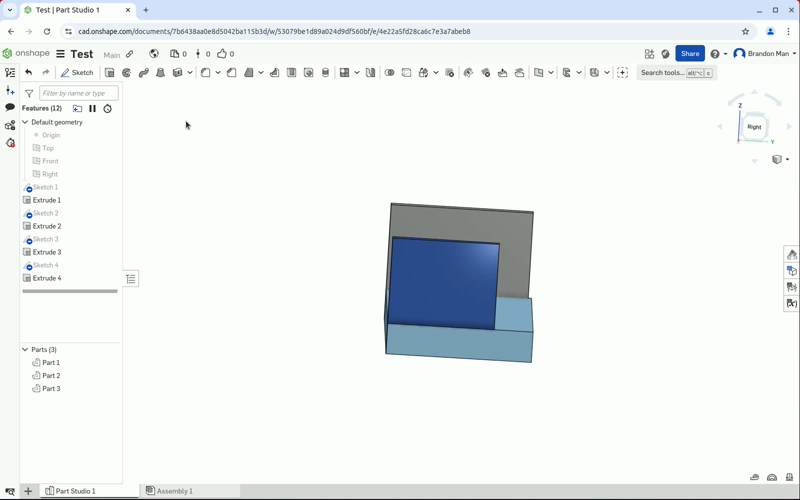
key(right, 3)
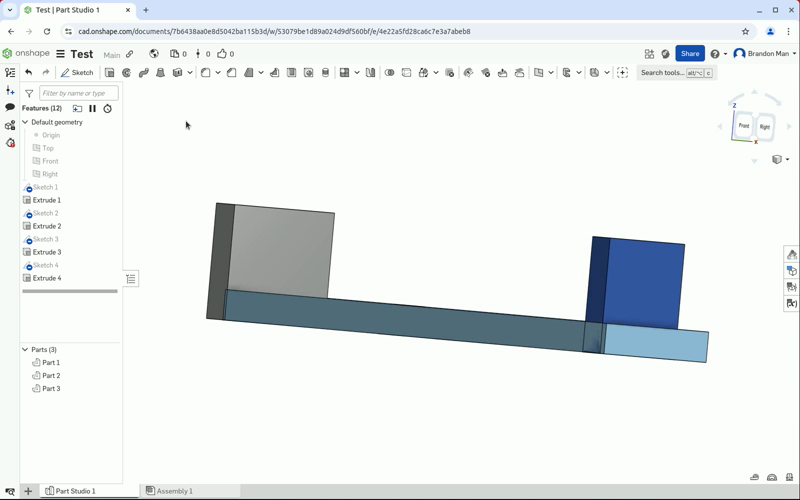
key(down, 3)
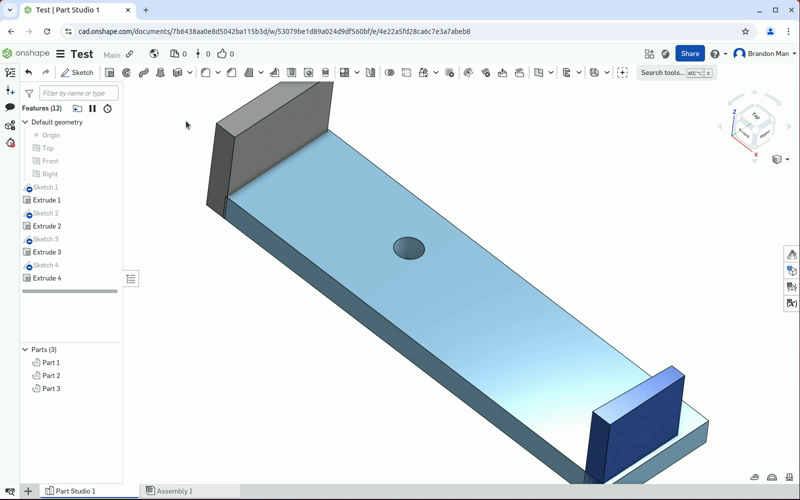
mouse_move(73, 189)
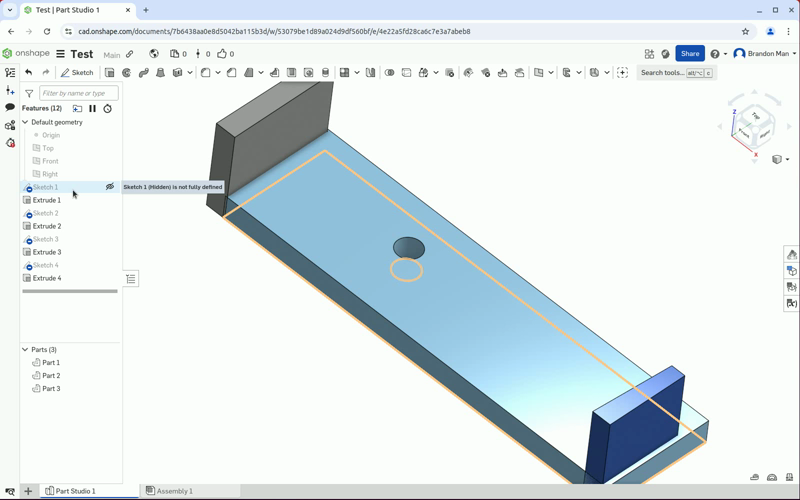
click(73, 189)